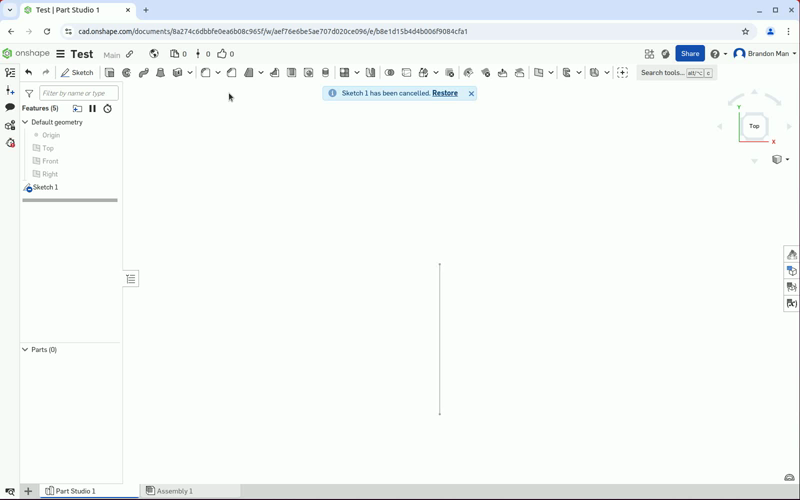
key(shift+h)
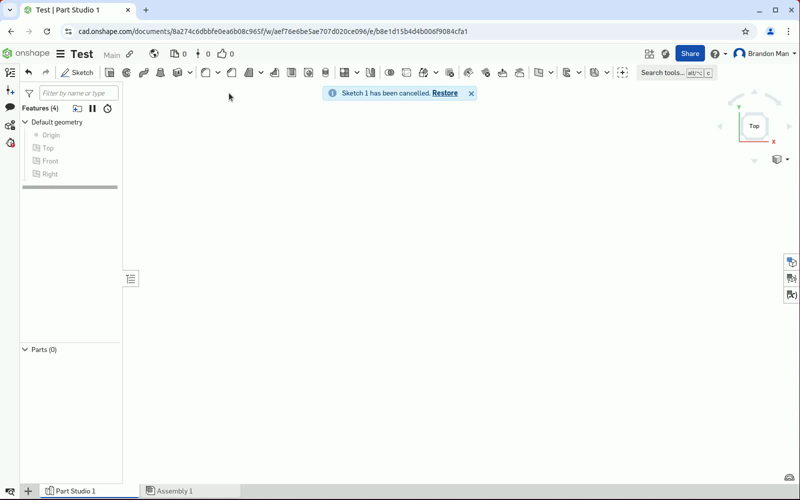
key(shift+s)
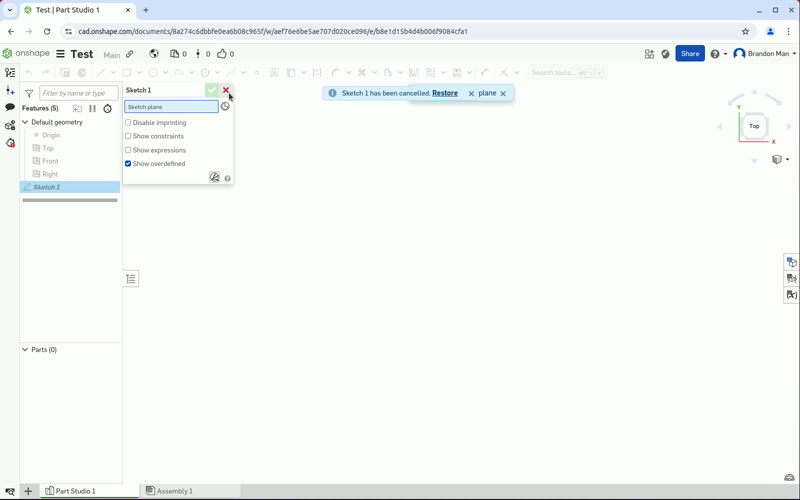
mouse_move(73, 150)
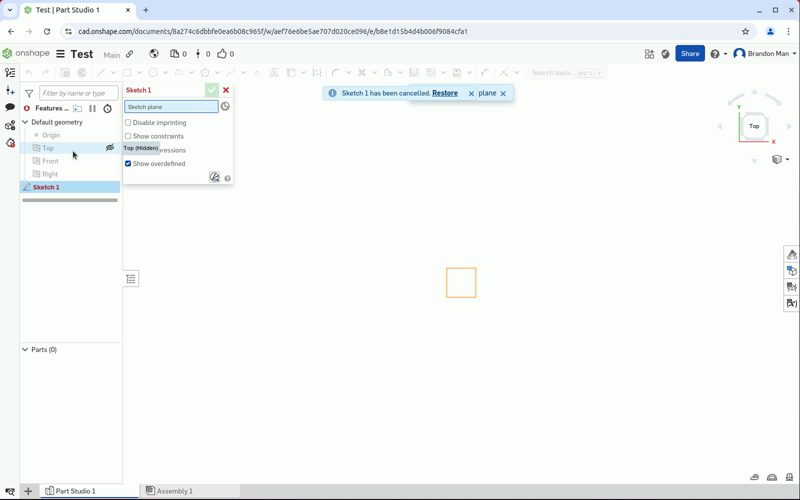
click(73, 150)
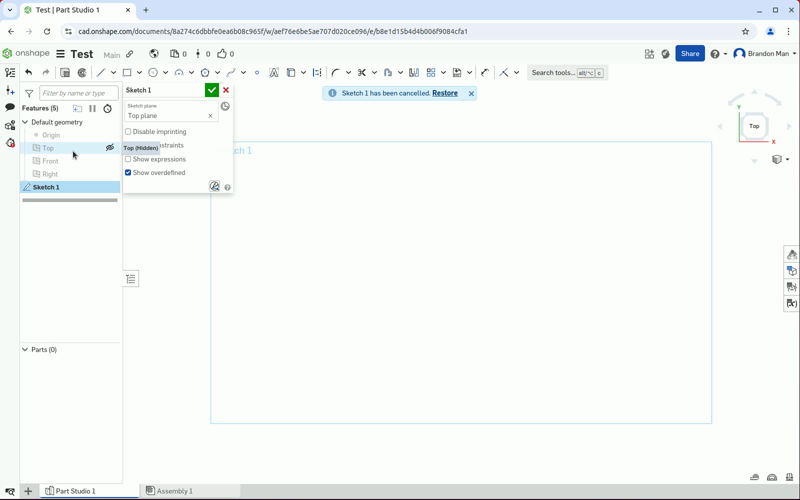
mouse_move(73, 352)
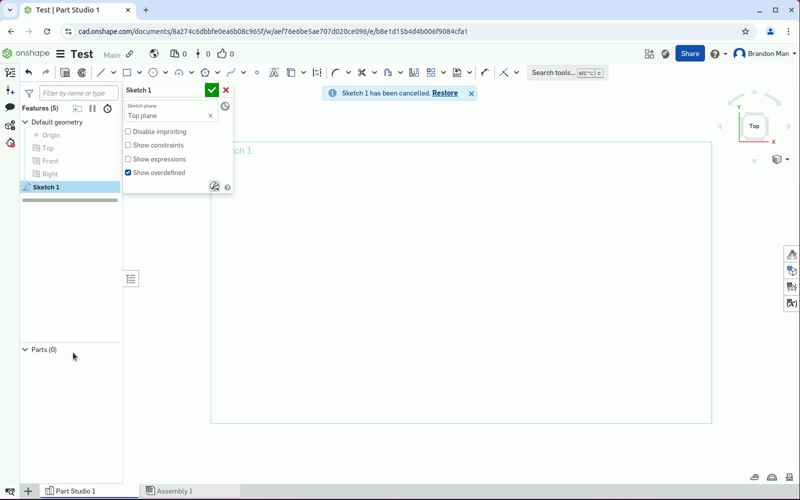
key(y)
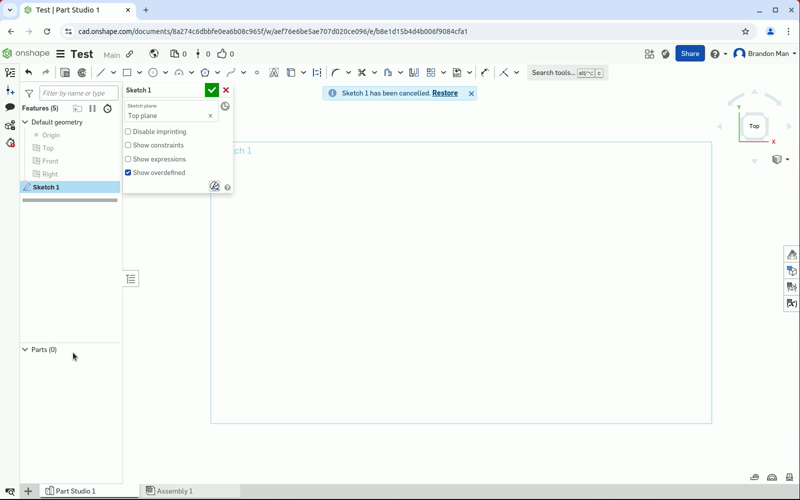
key(l)
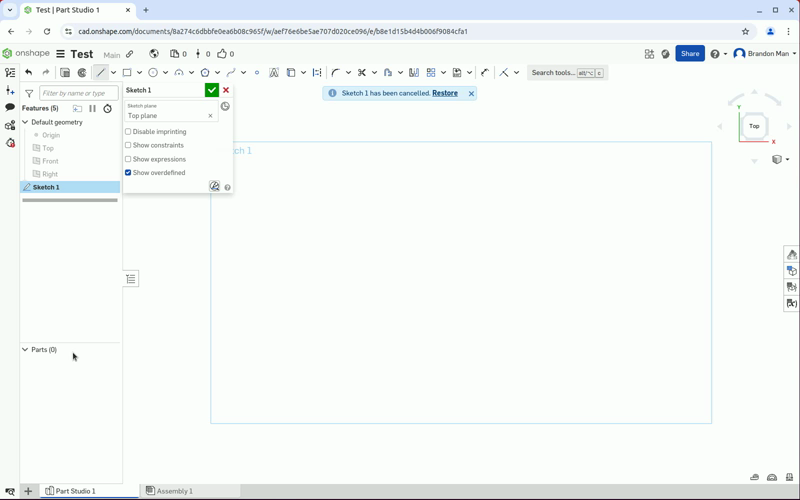
key_down(shift)
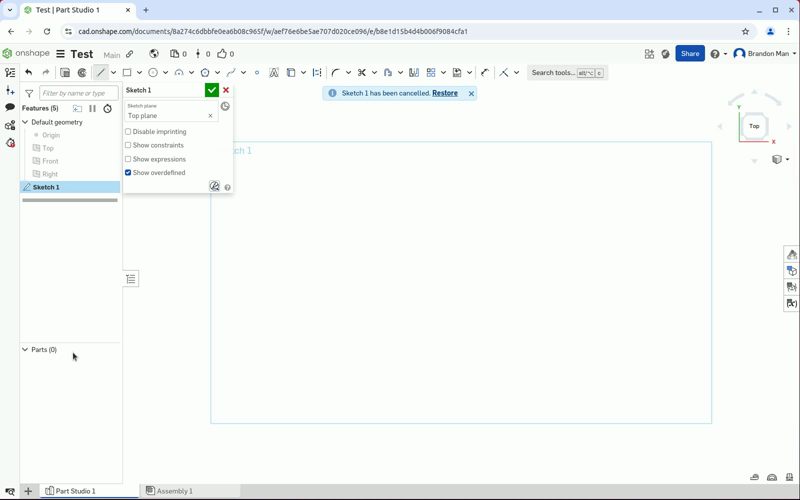
mouse_move(351, 335)
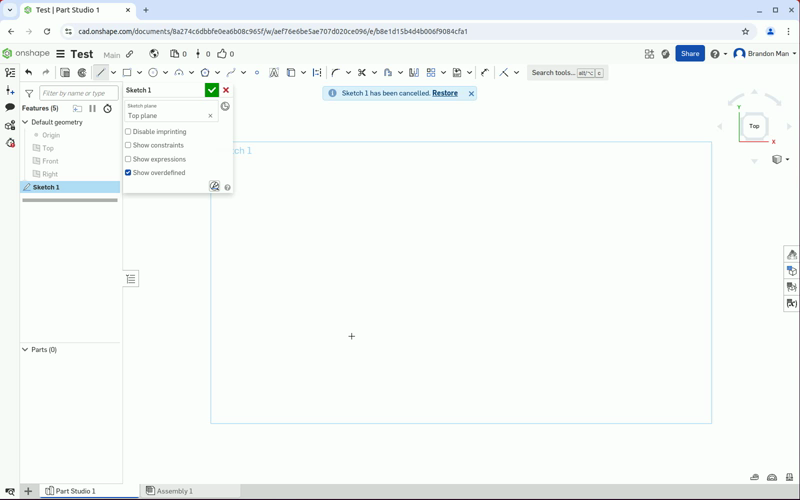
click(351, 335)
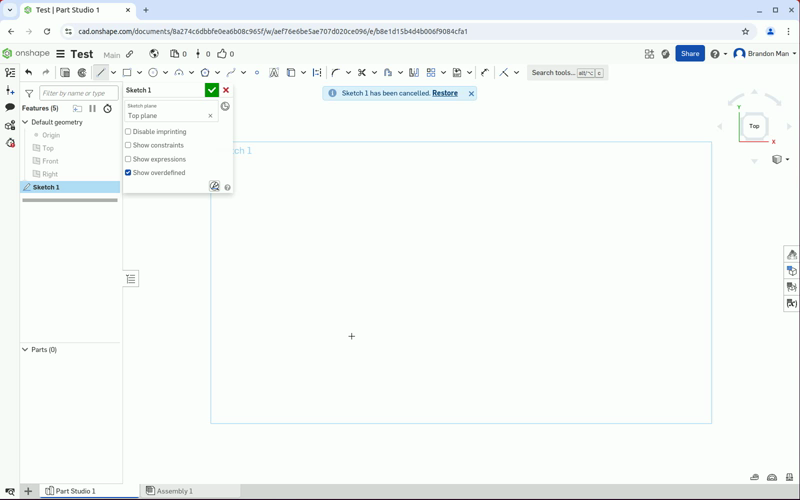
key_up(shift)
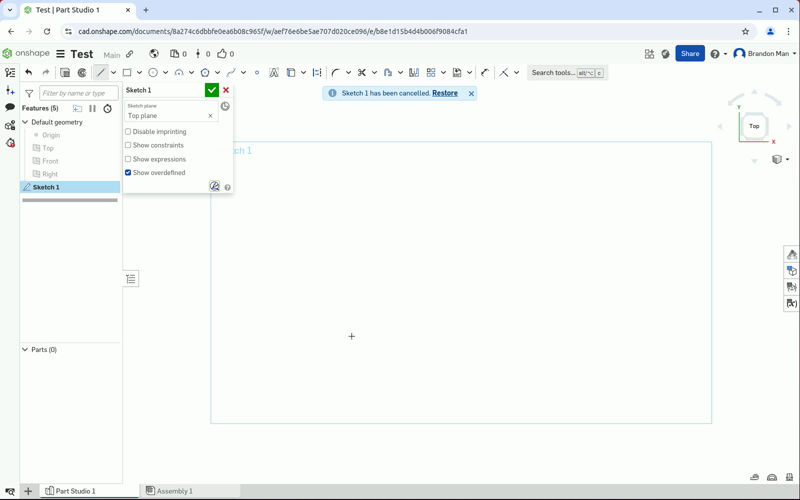
key_down(shift)
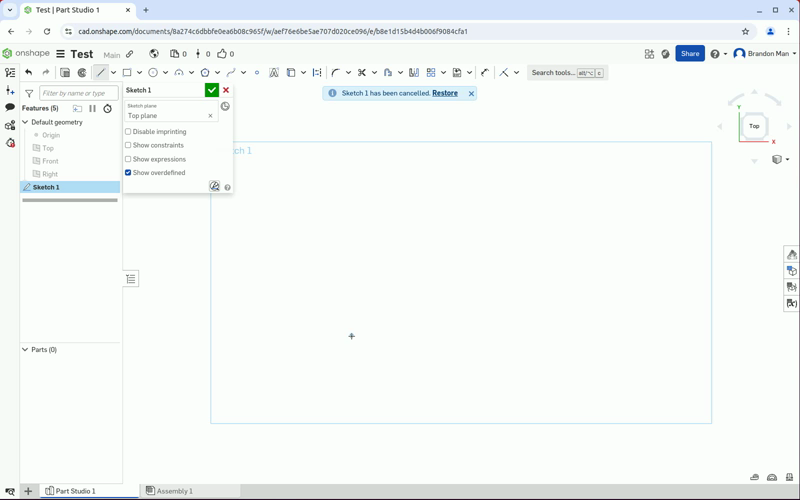
mouse_move(569, 335)
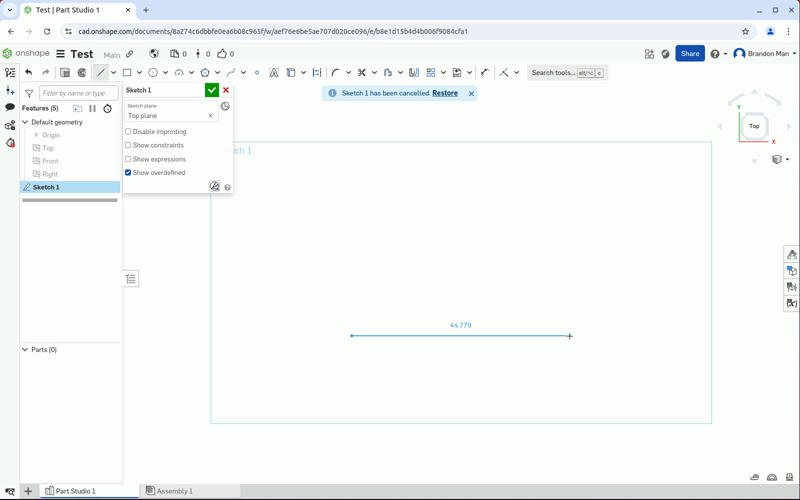
click(569, 335)
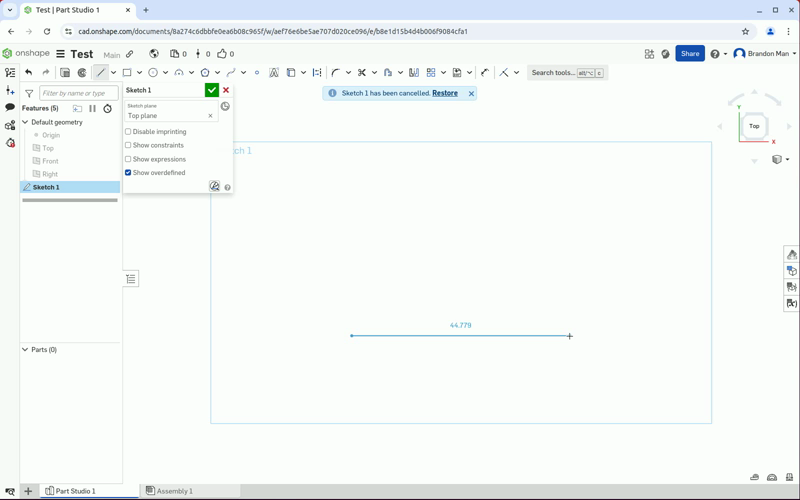
key_up(shift)
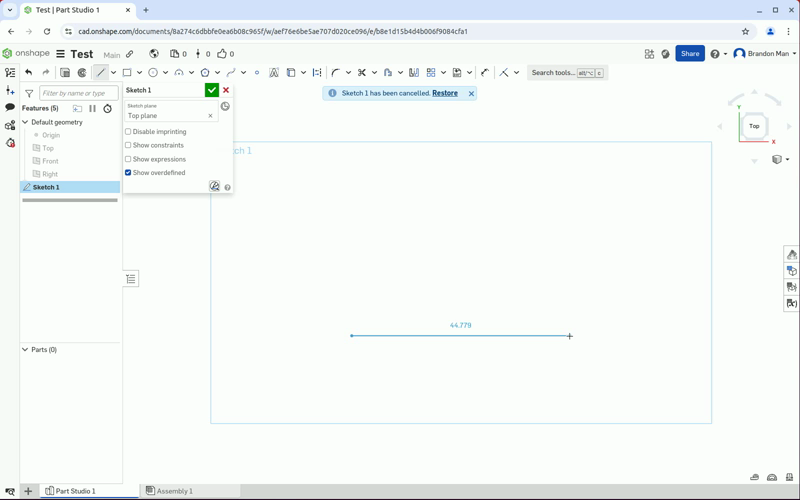
key_down(shift)
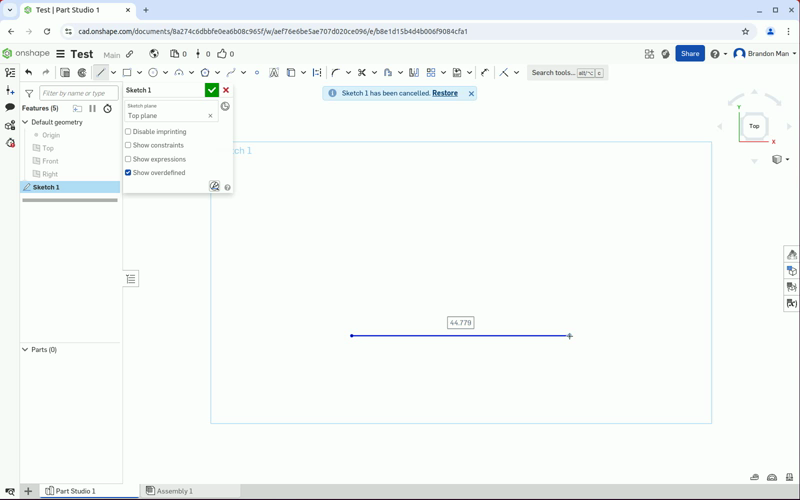
mouse_move(569, 230)
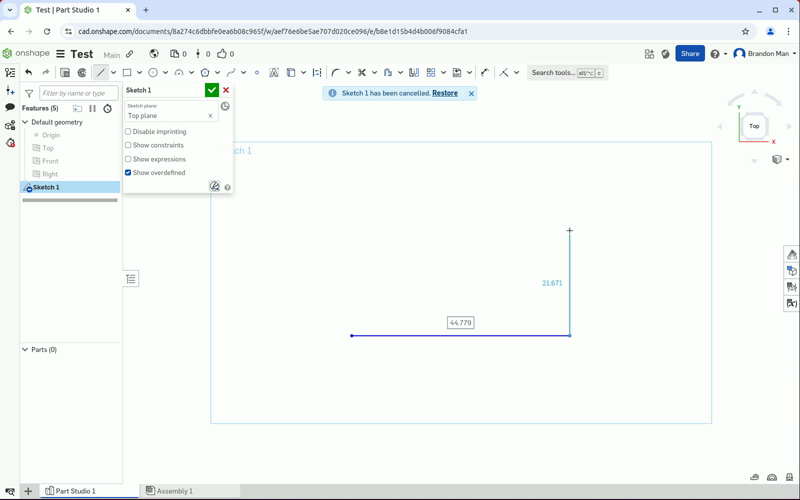
click(569, 230)
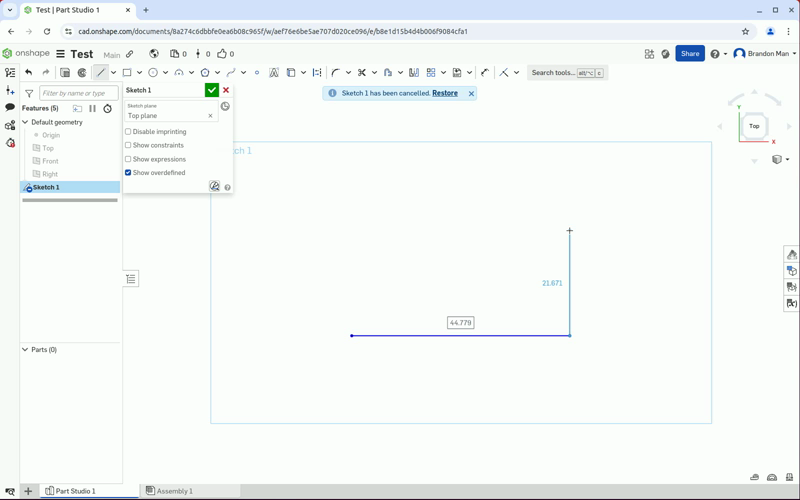
key_up(shift)
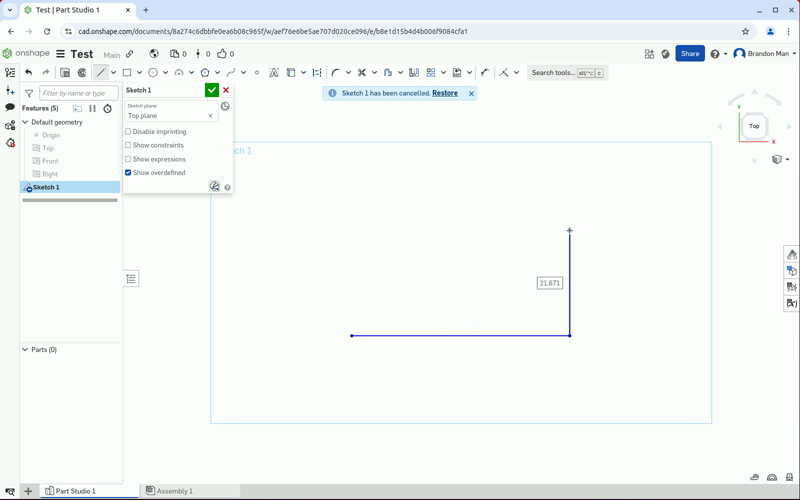
key_down(shift)
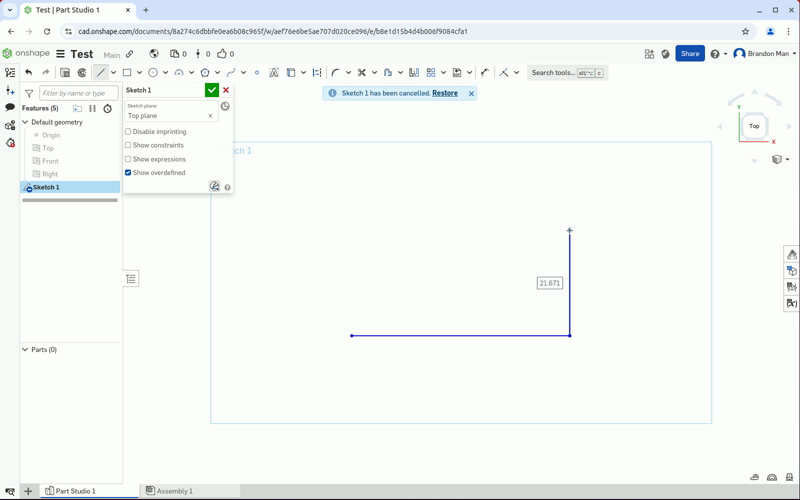
mouse_move(351, 230)
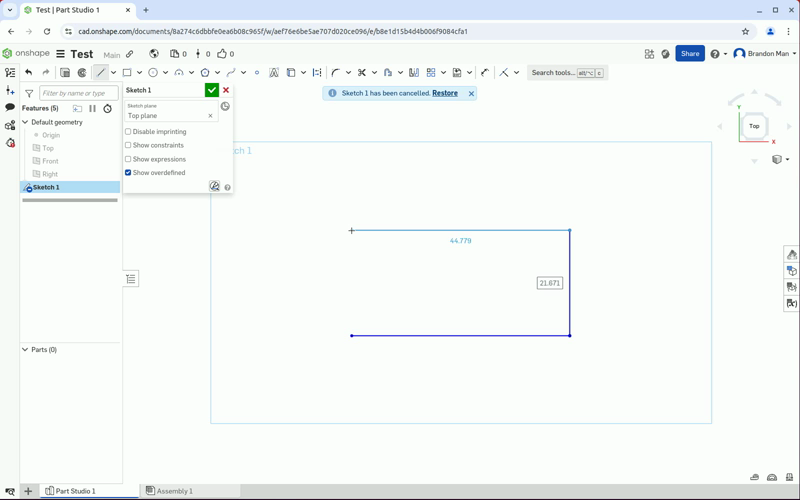
click(351, 230)
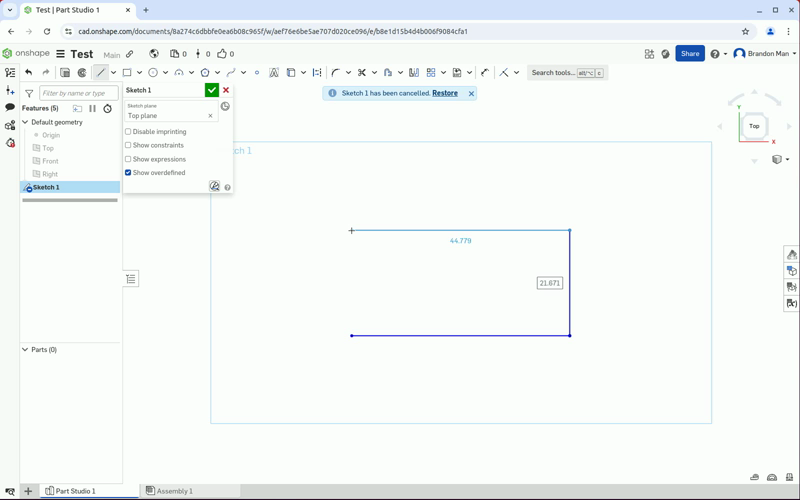
key_up(shift)
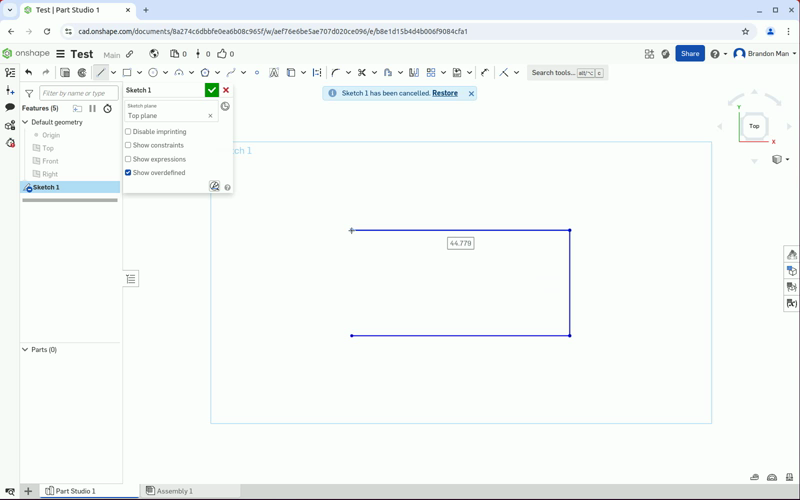
key_down(shift)
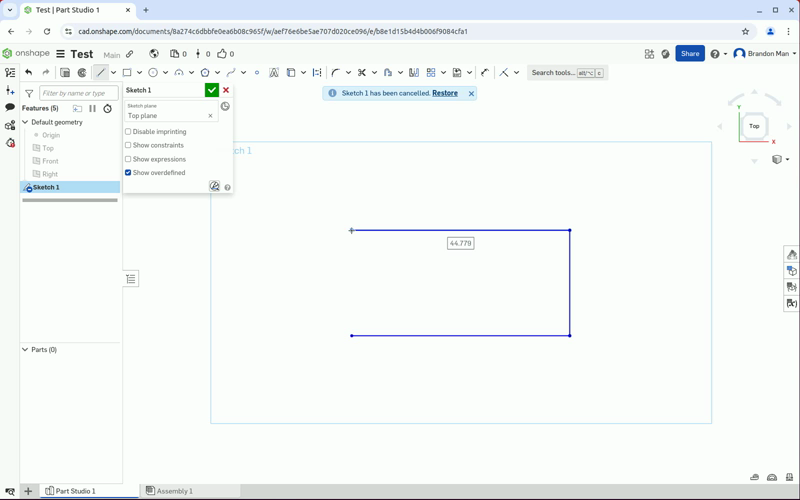
mouse_move(351, 335)
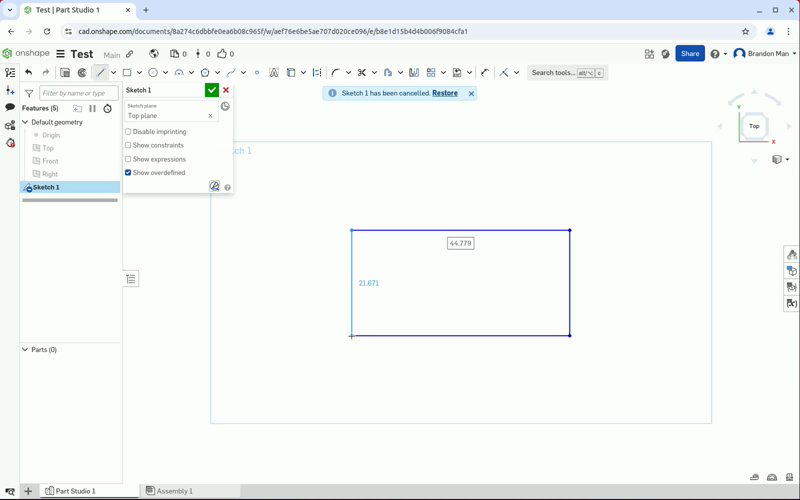
key_up(shift)
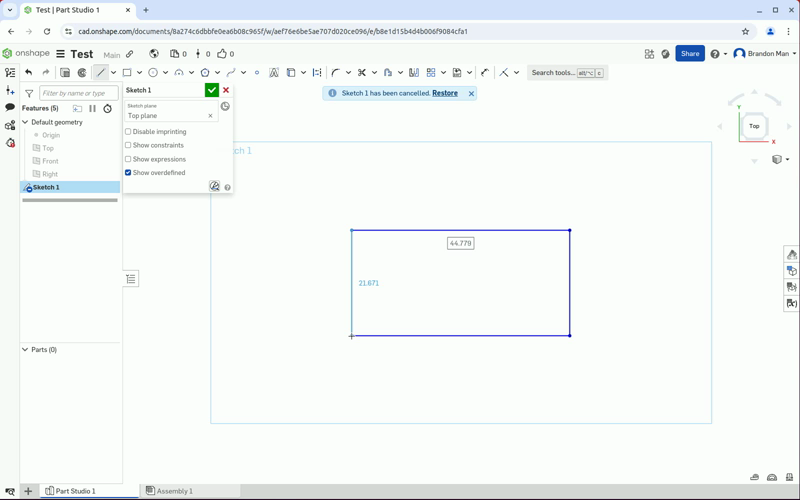
click(351, 335)
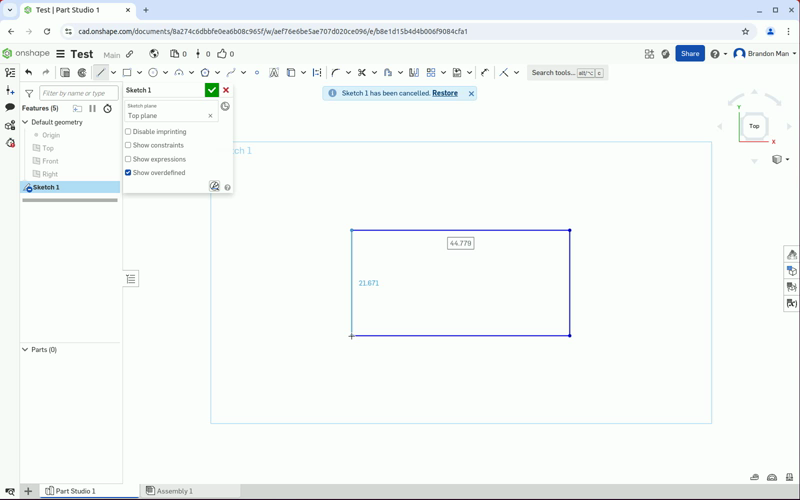
key(esc)
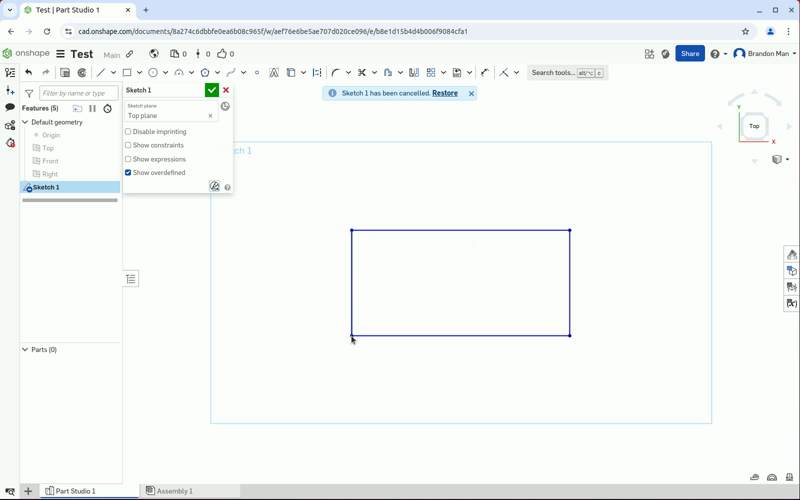
mouse_move(551, 315)
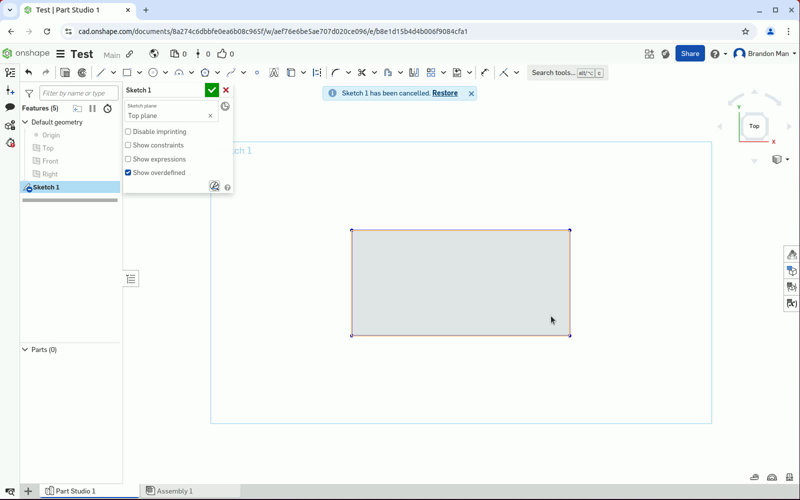
click(551, 315)
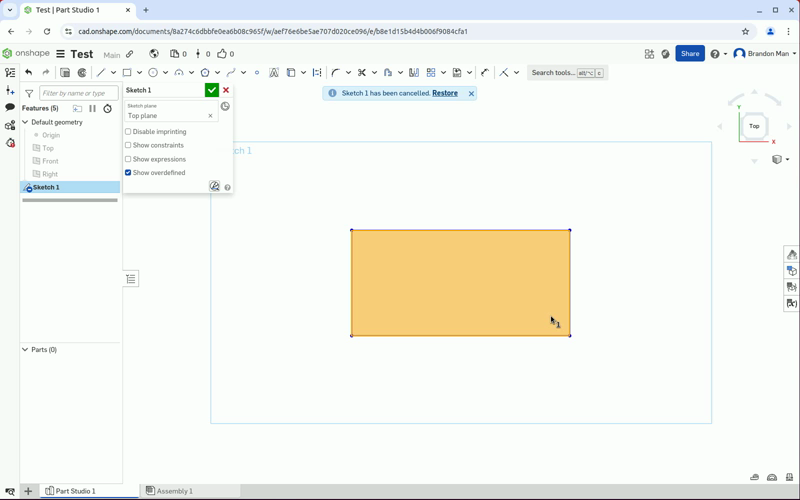
mouse_move(73, 352)
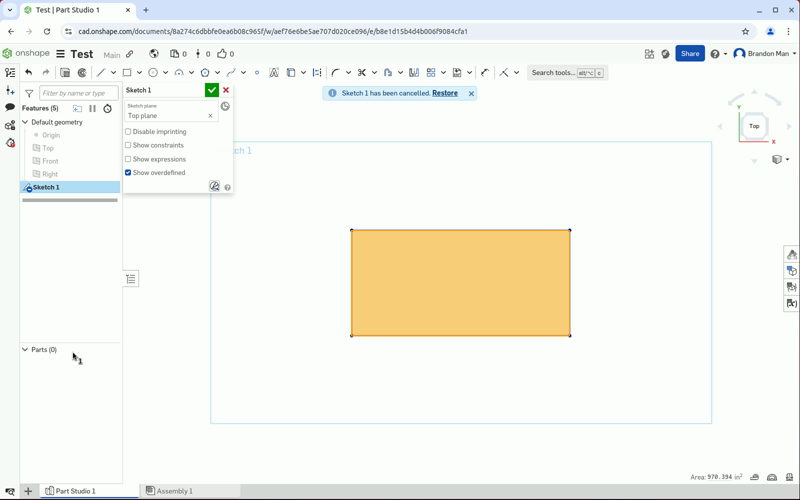
key(shift+y)
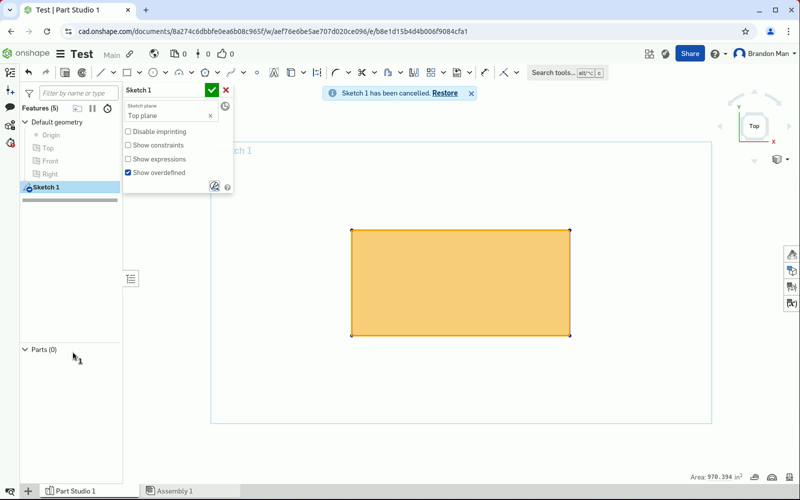
key(shift+e)
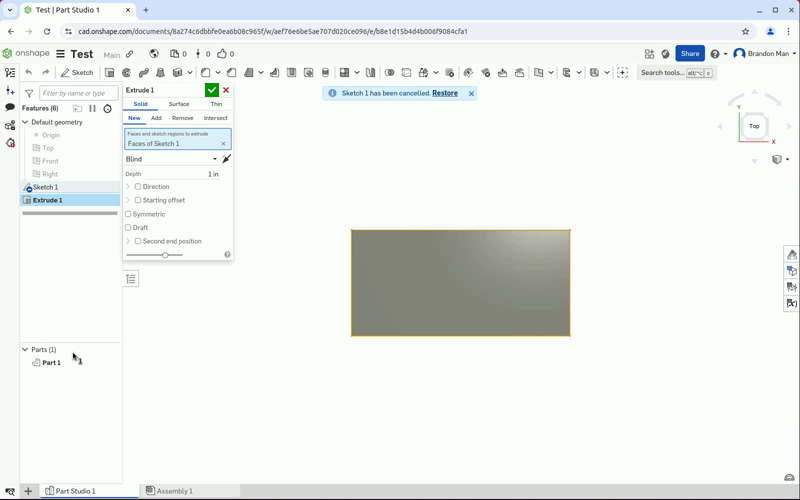
mouse_move(143, 106)
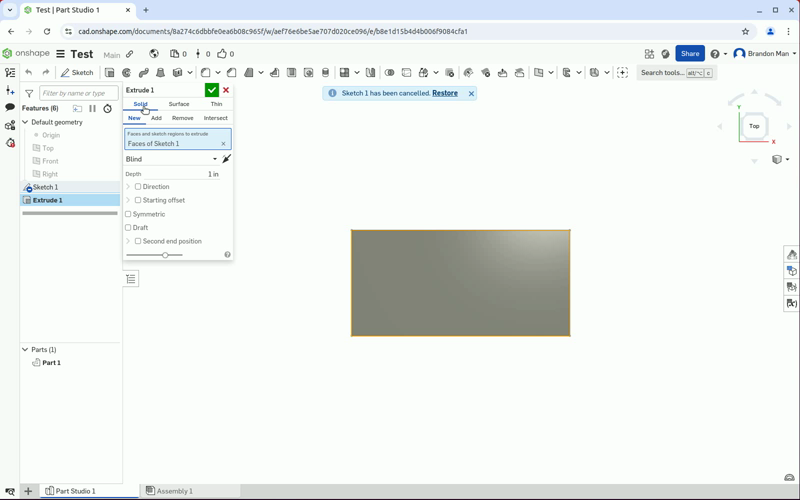
click(143, 106)
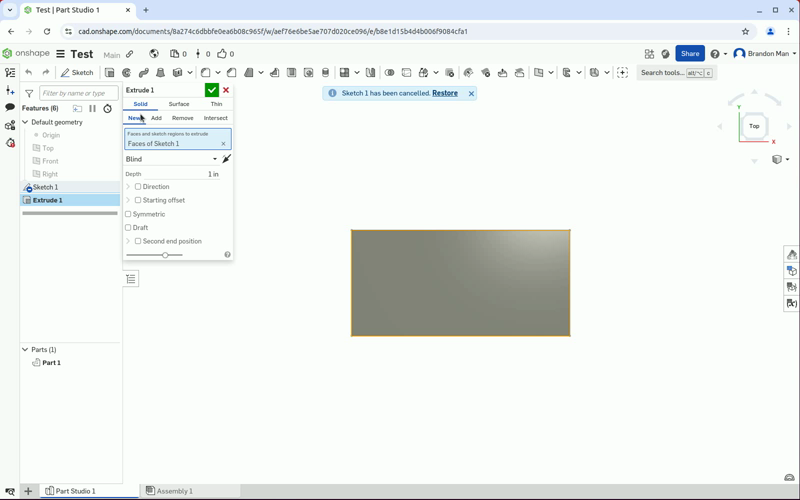
mouse_move(137, 120)
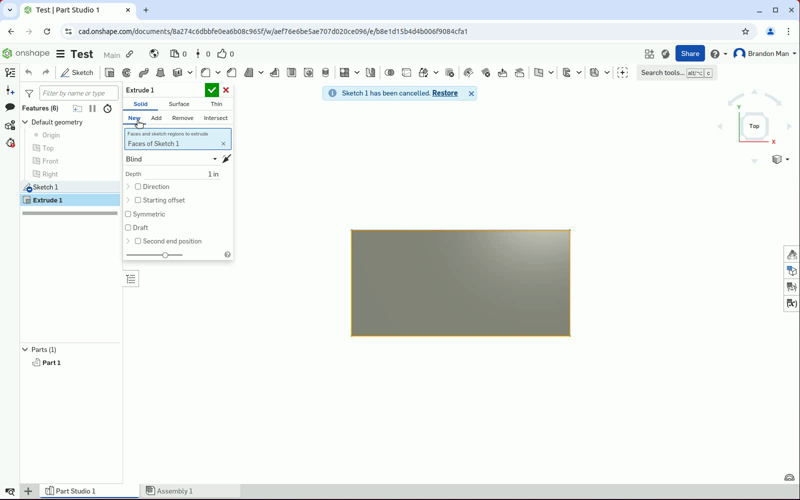
click(137, 120)
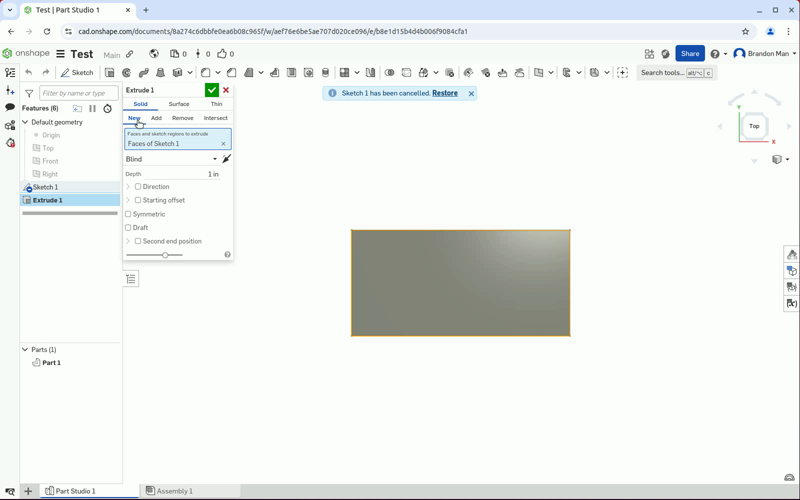
key(tab, 4)
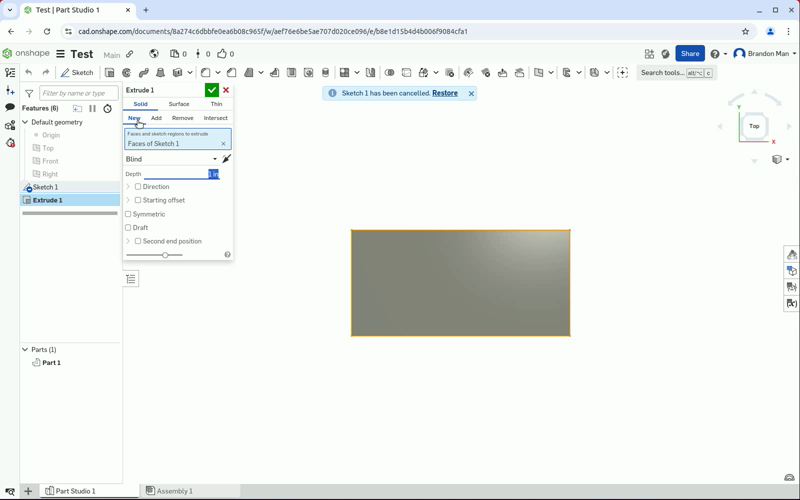
text(4.574)
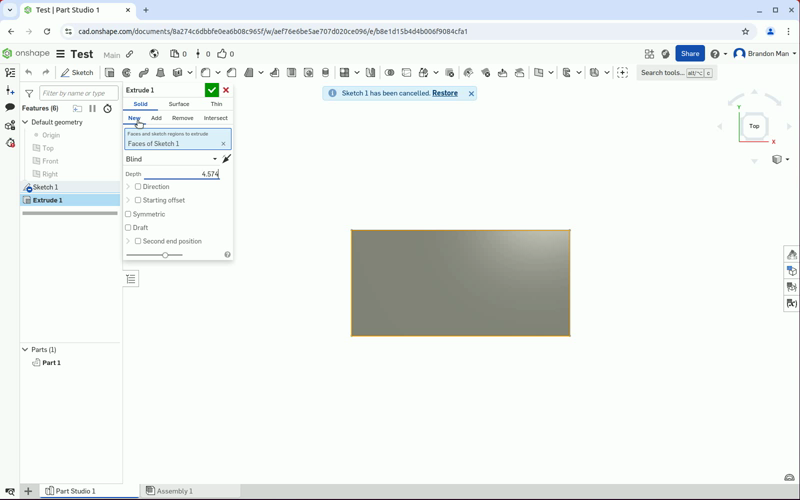
key(enter)
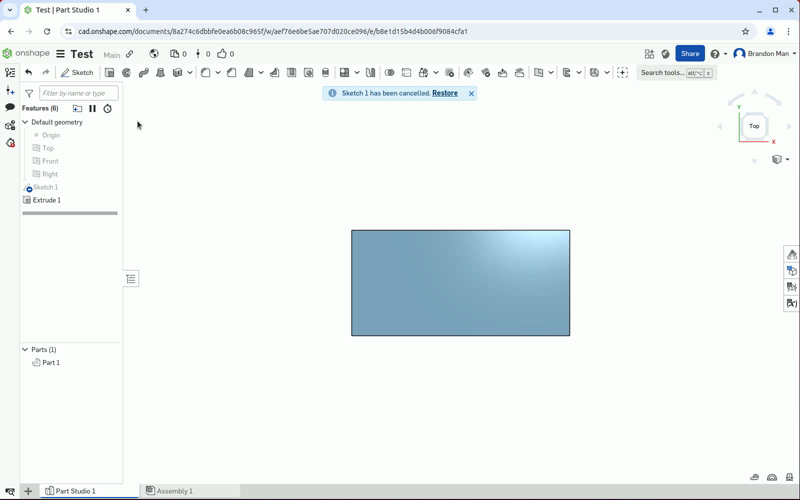
key(shift+h)
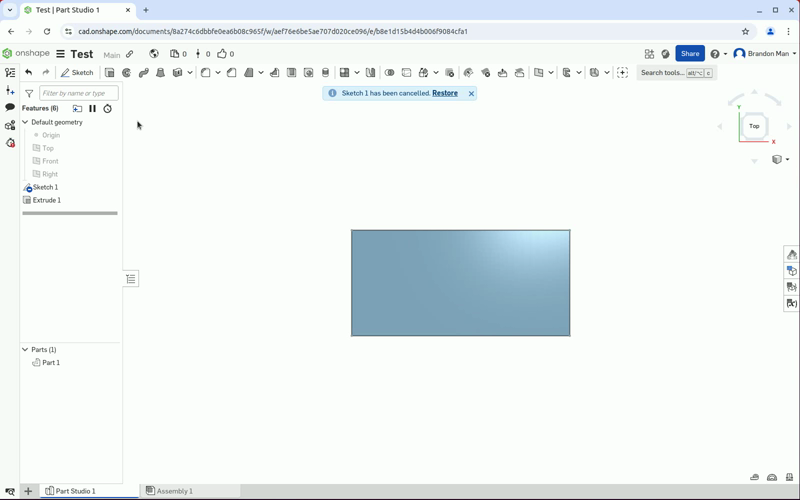
key(shift+h)
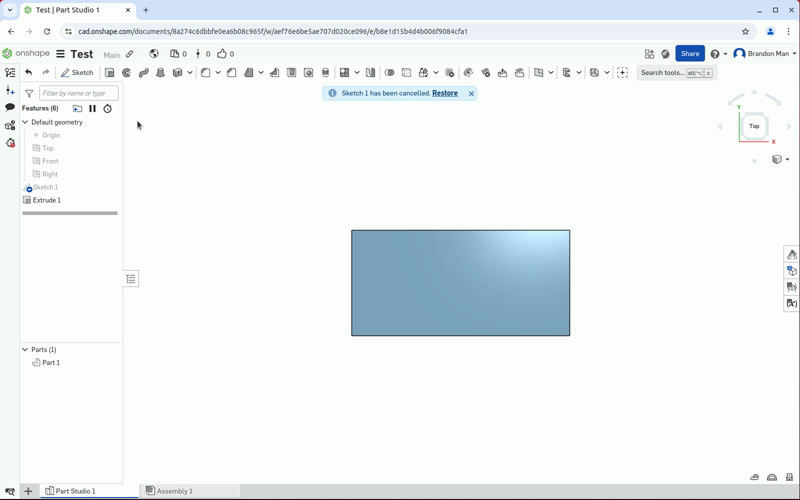
mouse_move(73, 189)
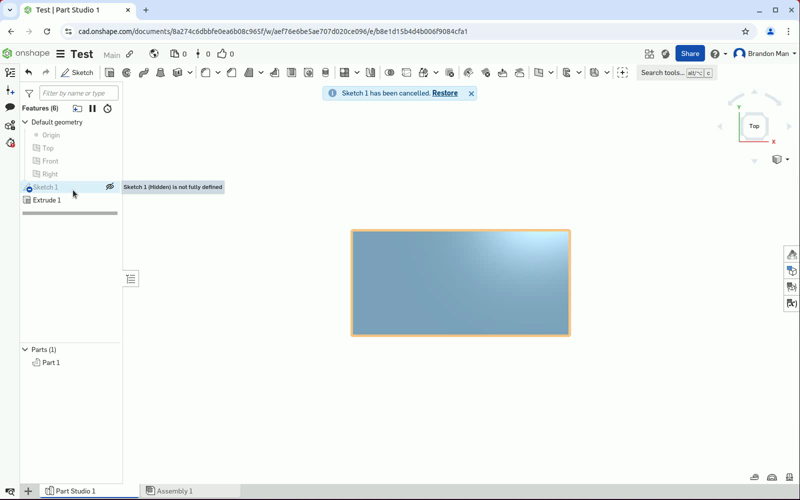
click(73, 189)
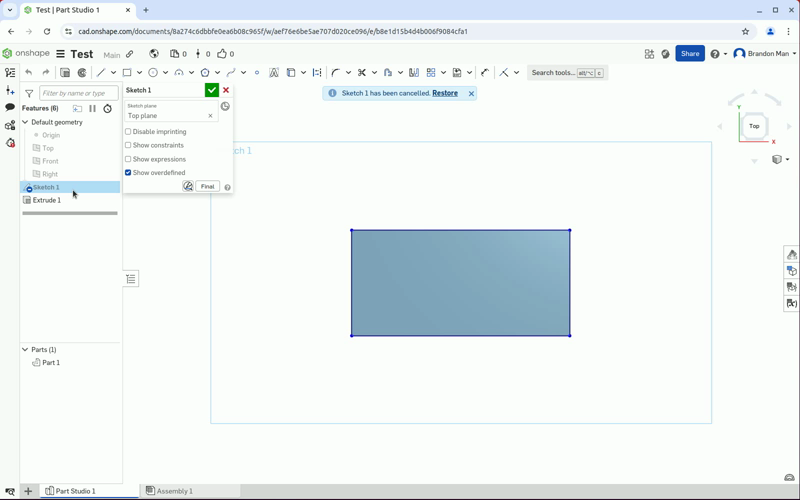
mouse_move(229, 92)
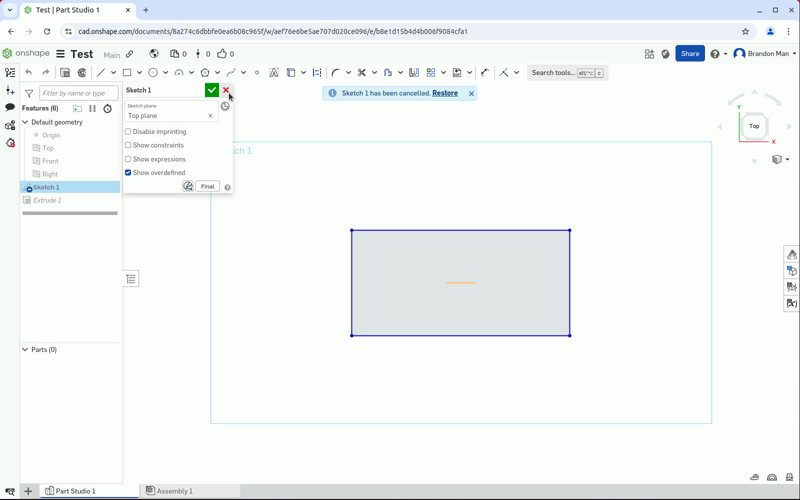
click(229, 92)
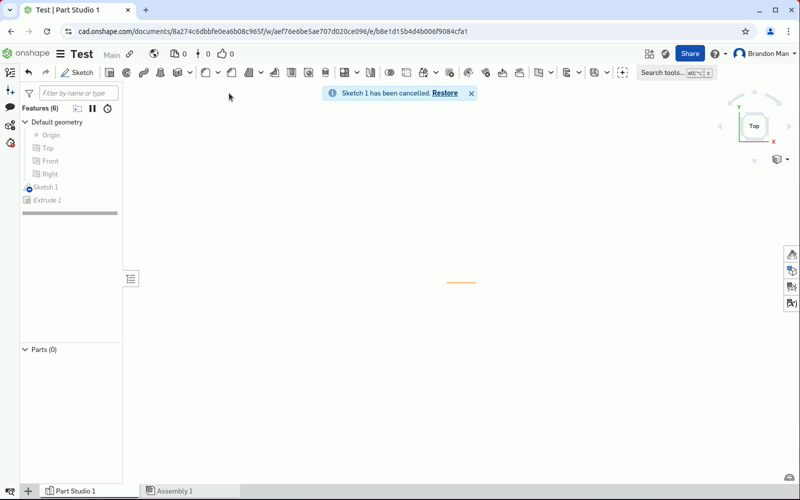
mouse_move(73, 352)
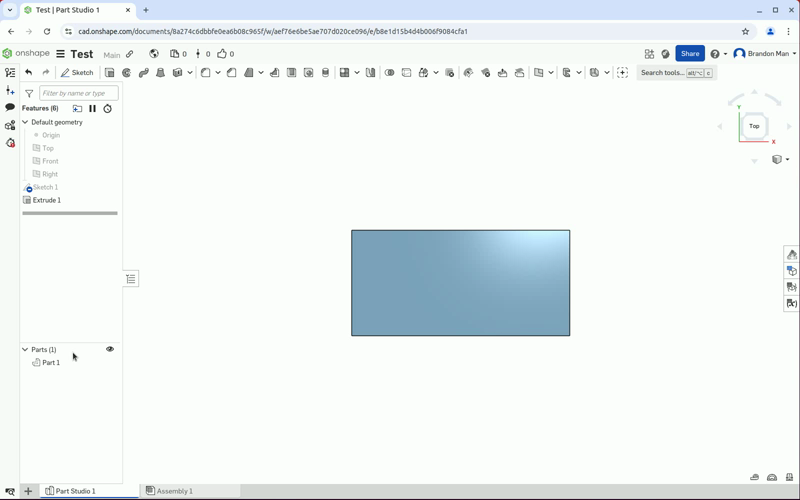
key(y)
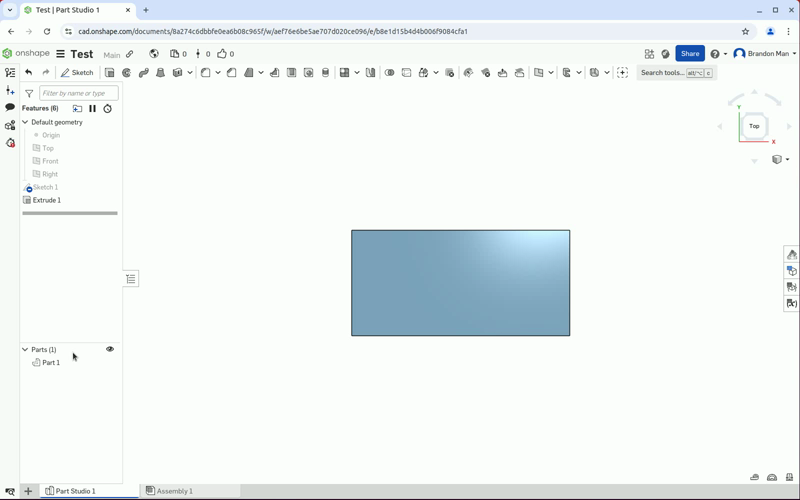
key(shift+p)
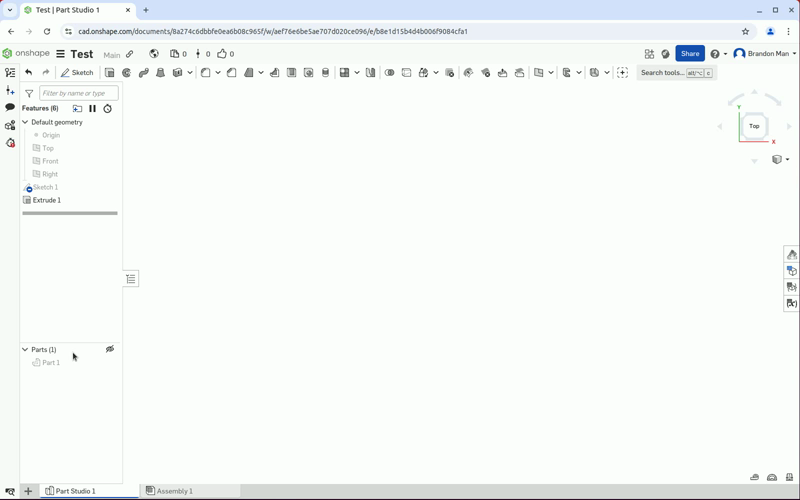
key(space)
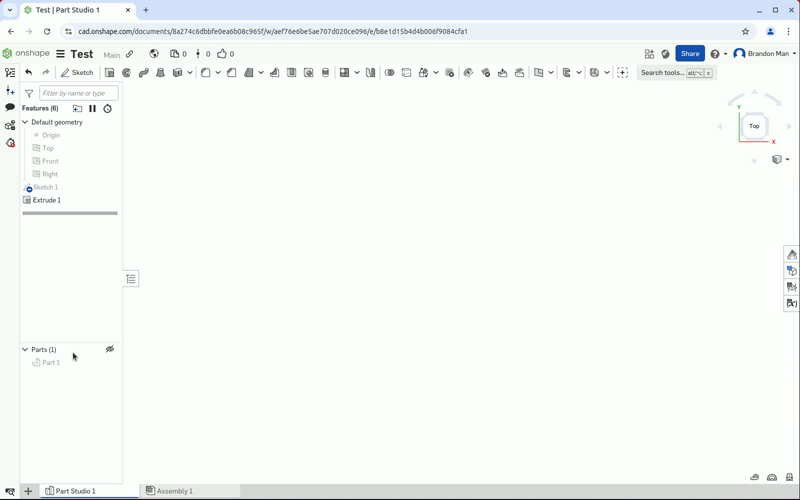
key_down(shift)
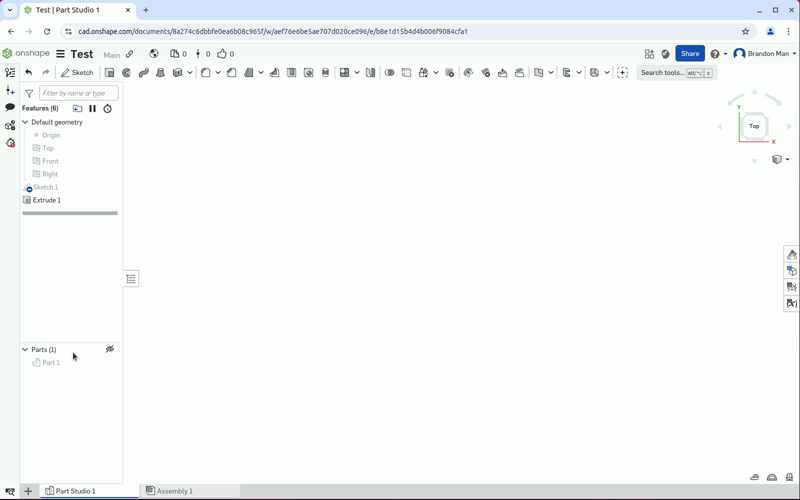
key(up)
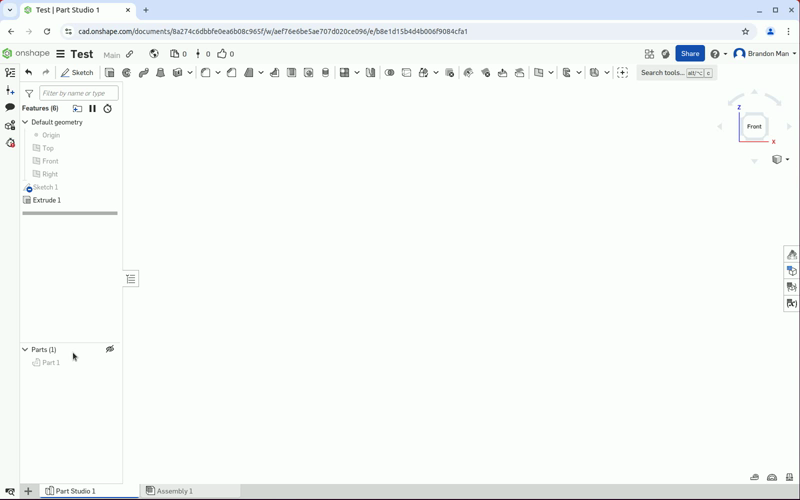
key_up(shift)
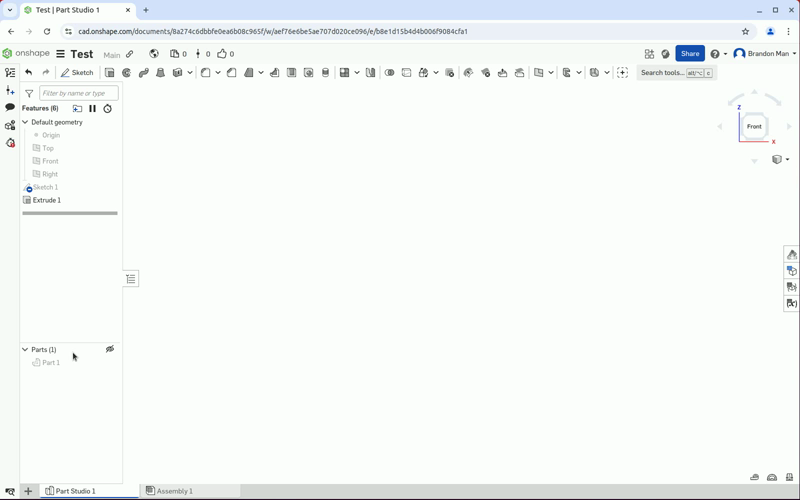
key(space)
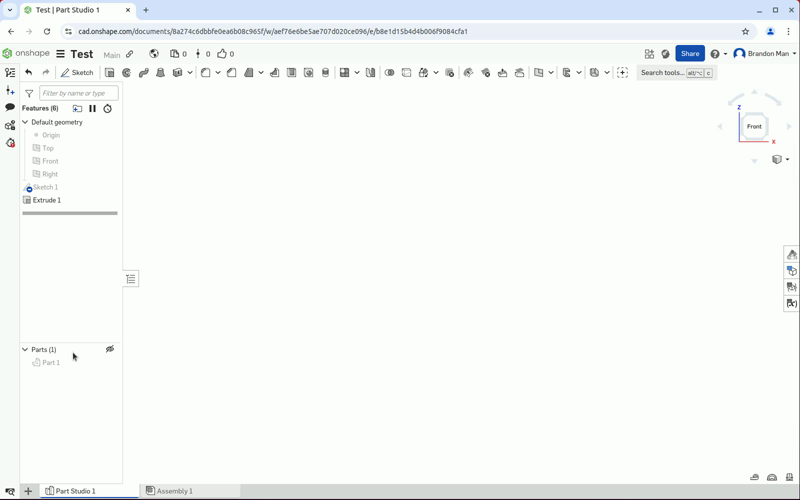
key_down(shift)
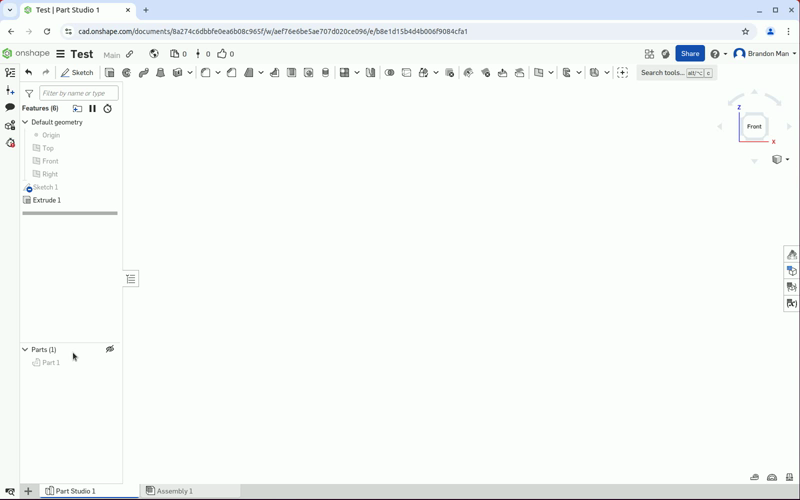
key(left)
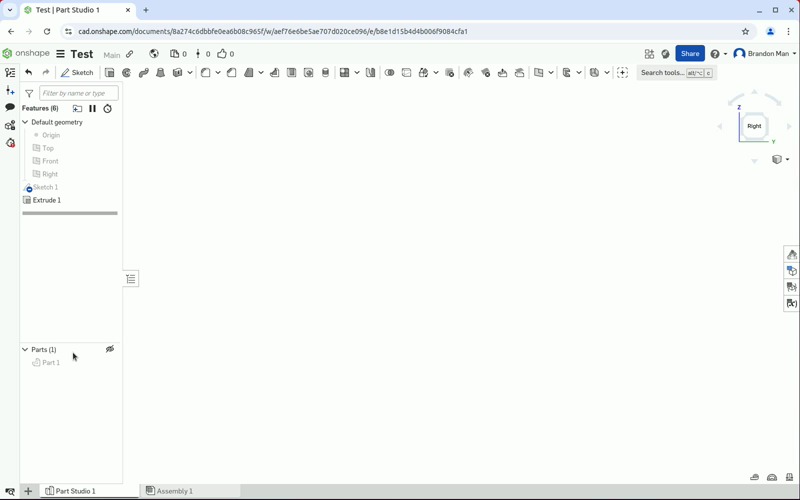
key_up(shift)
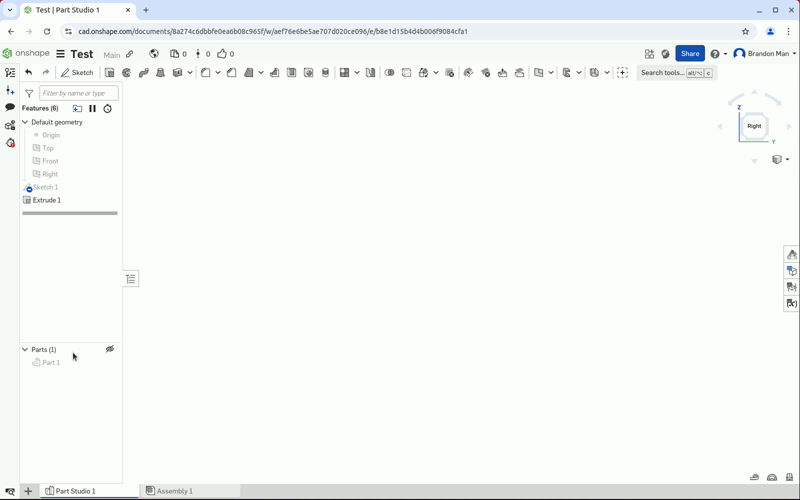
mouse_move(73, 352)
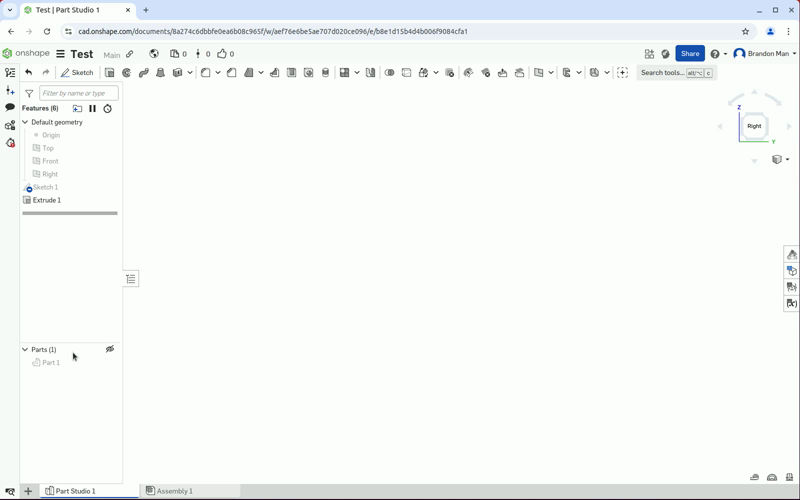
key(shift+y)
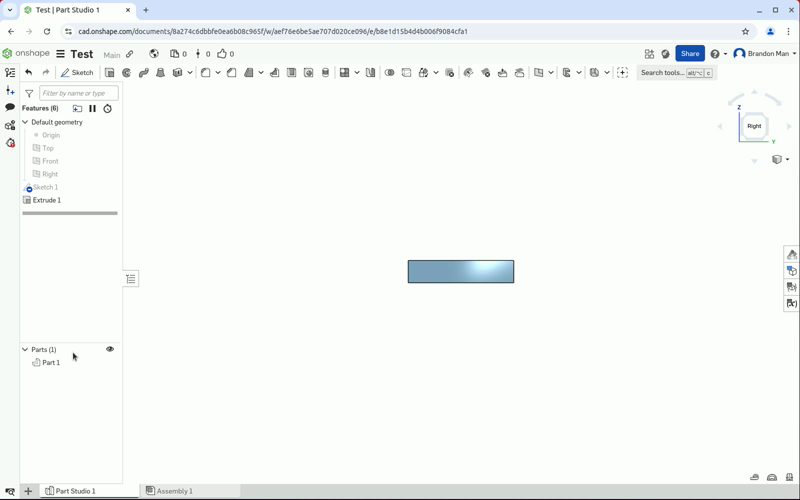
mouse_move(541, 75)
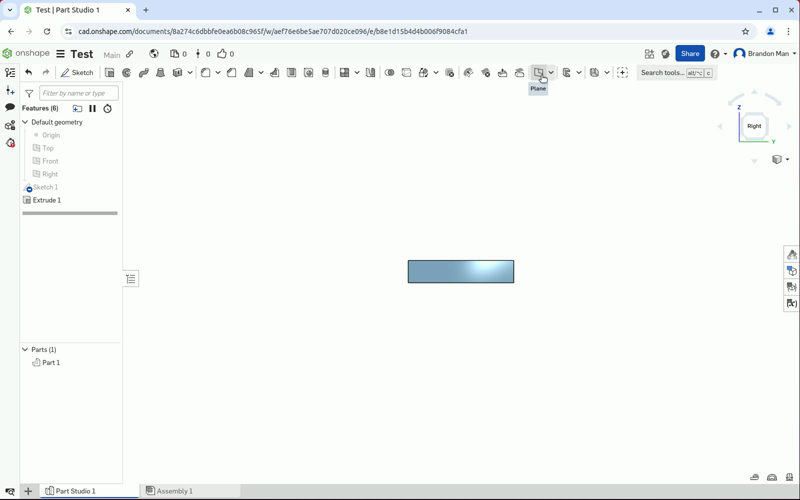
click(541, 75)
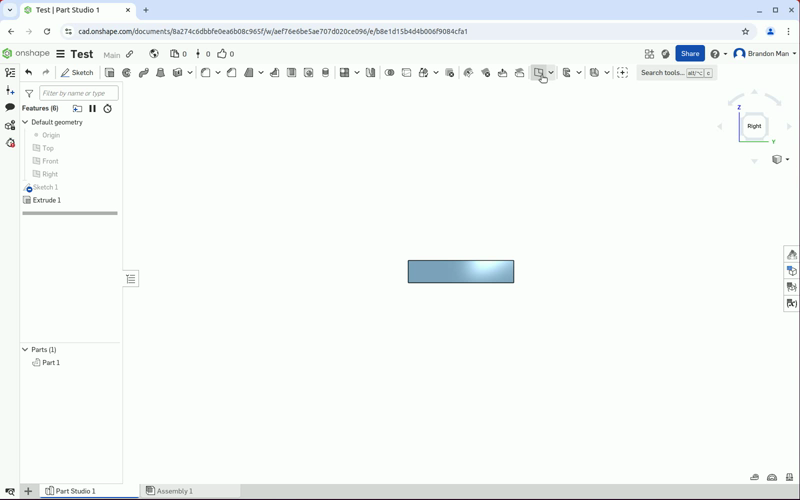
mouse_move(73, 176)
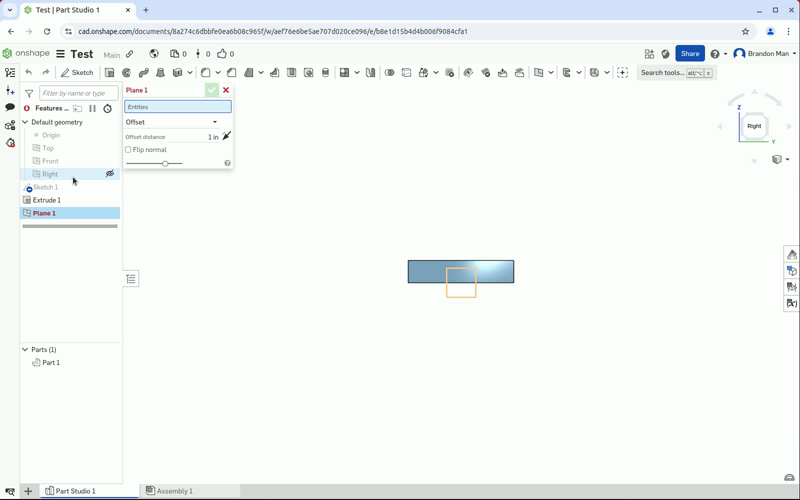
click(73, 176)
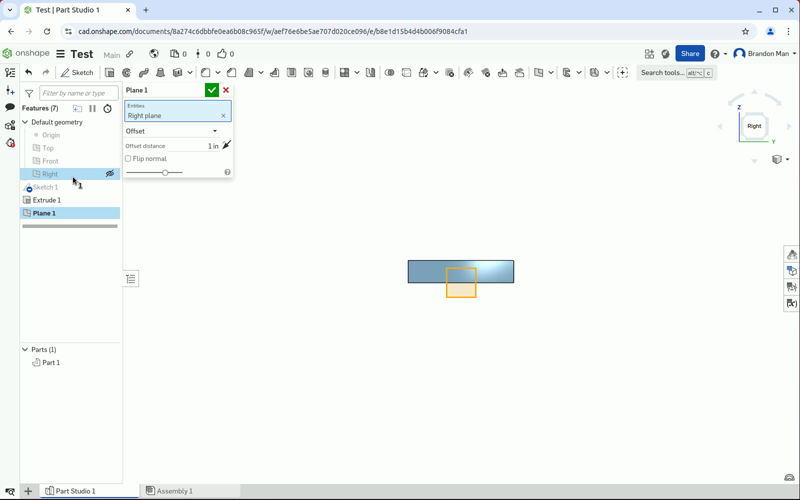
key(tab, 2)
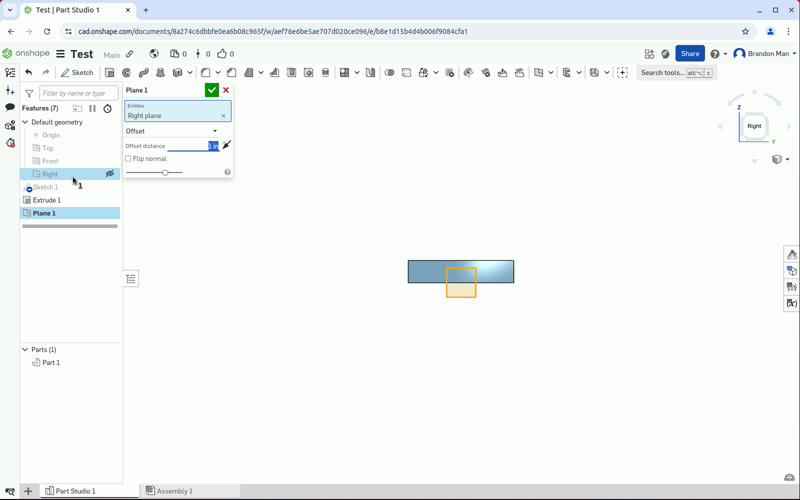
text(22.4)
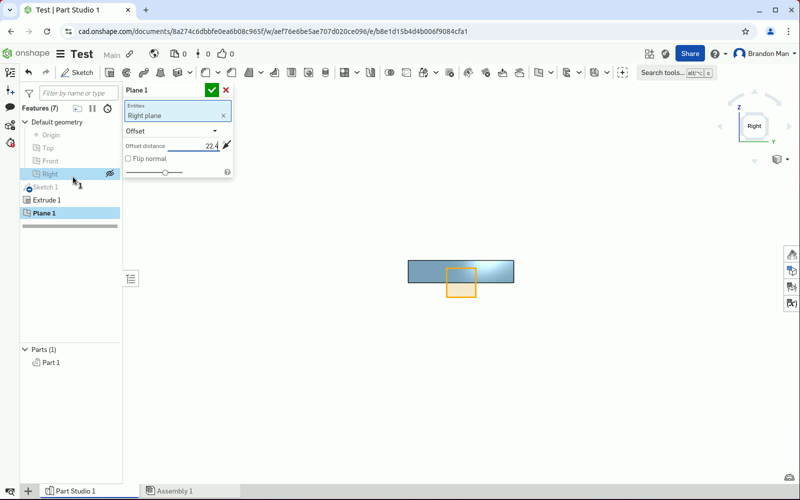
key(enter, 2)
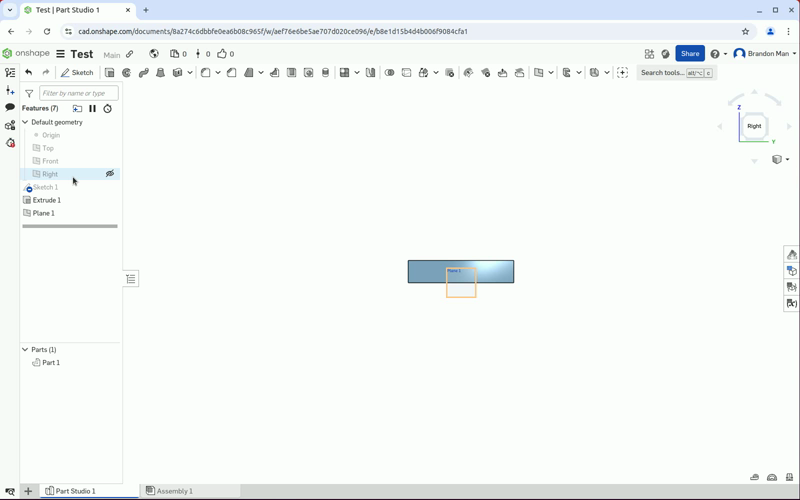
key(shift+s)
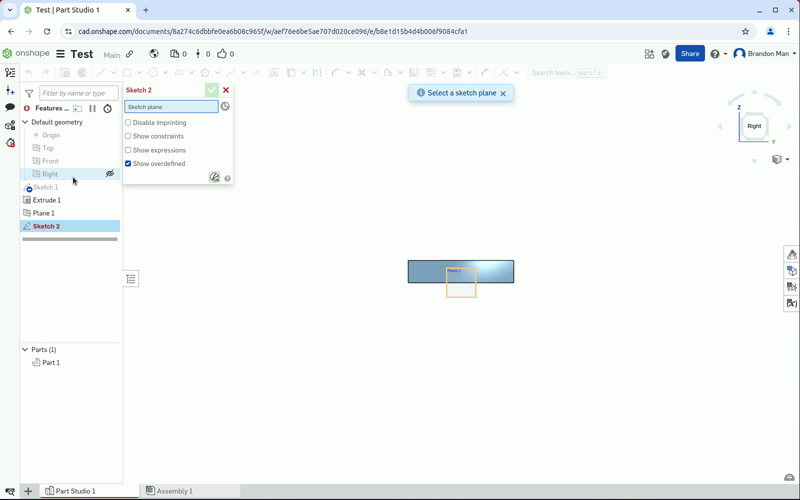
mouse_move(73, 215)
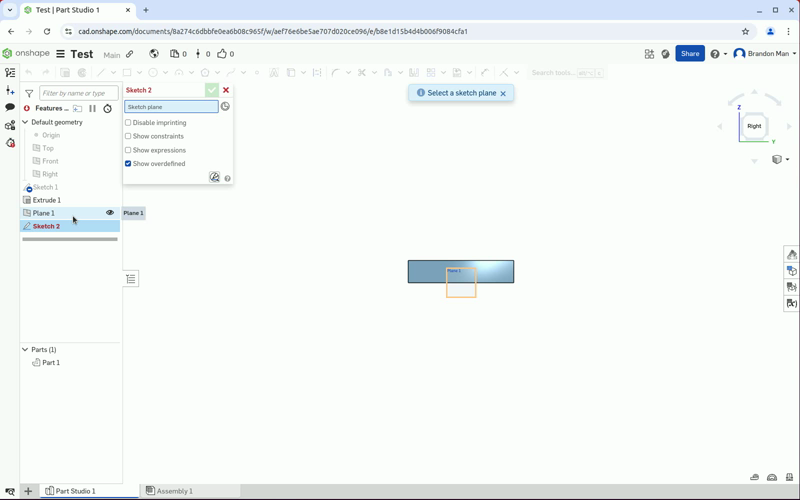
click(73, 215)
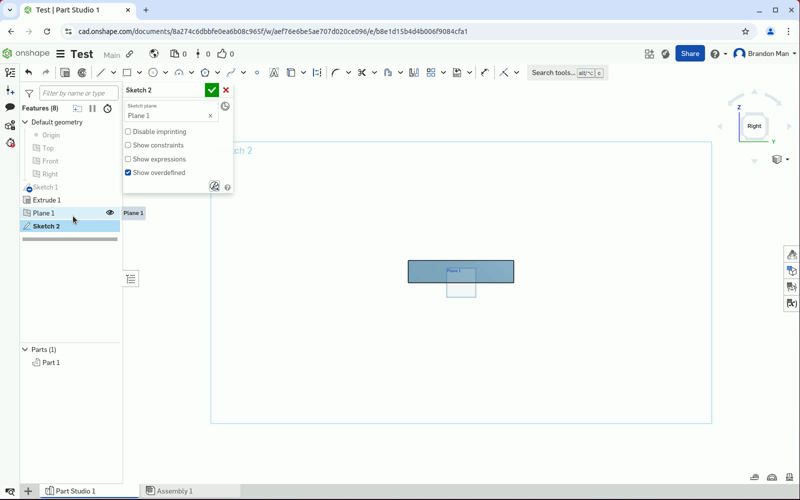
mouse_move(73, 352)
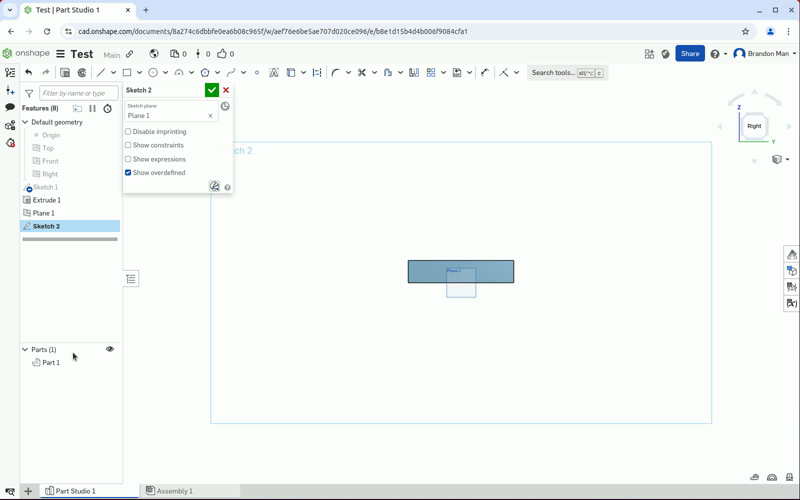
key(y)
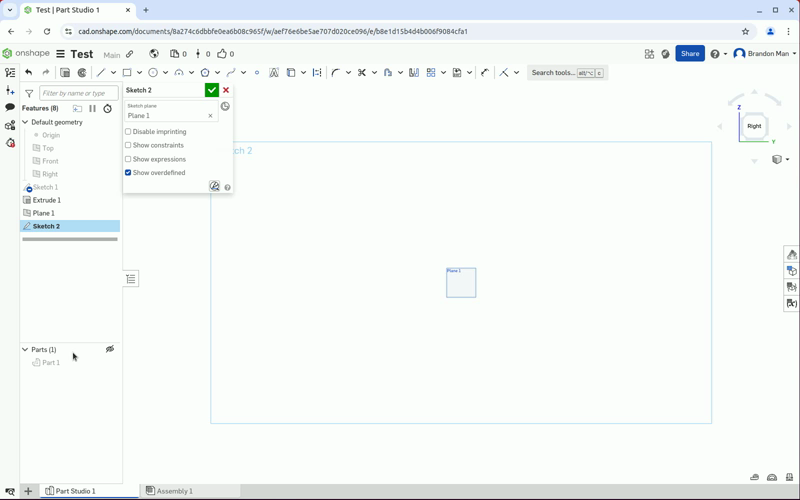
key(l)
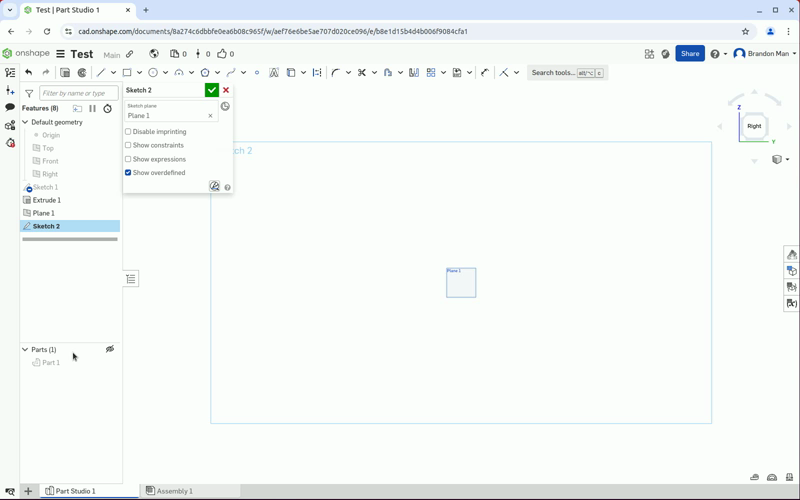
key_down(shift)
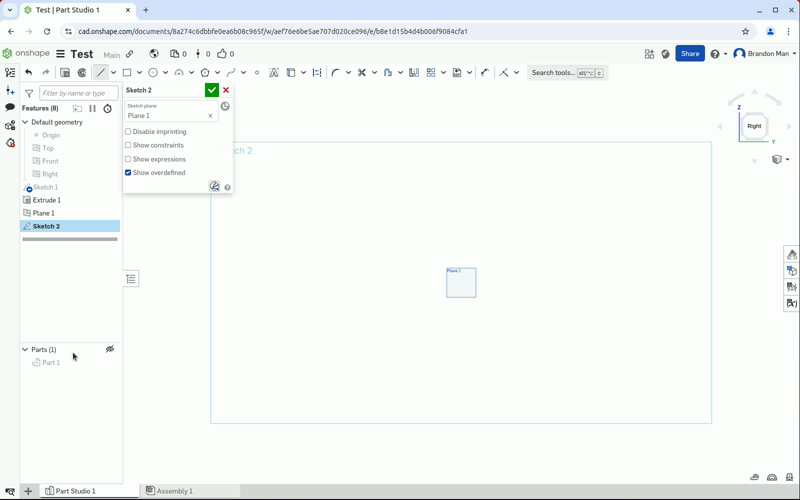
mouse_move(407, 282)
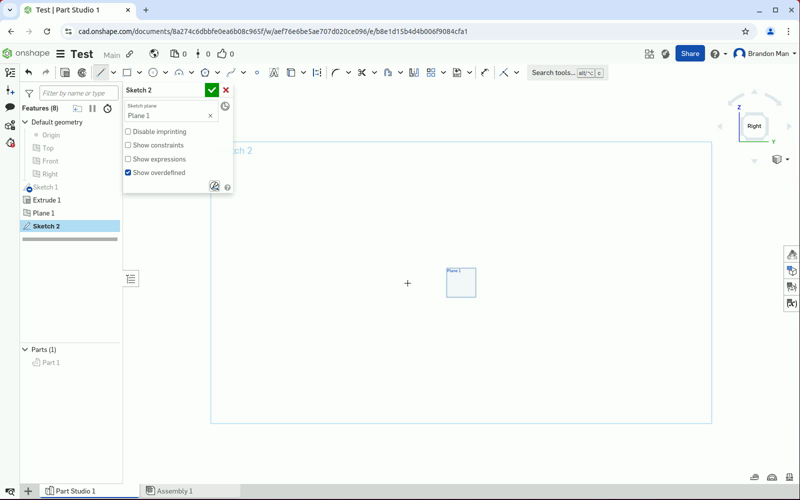
click(407, 282)
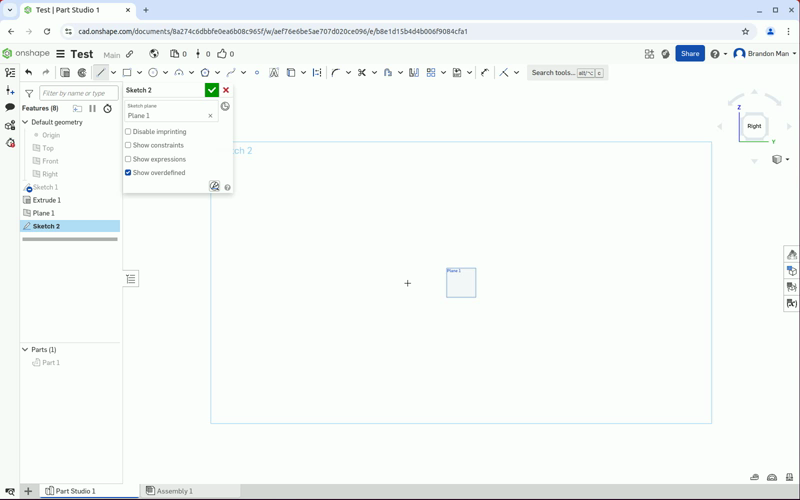
key_up(shift)
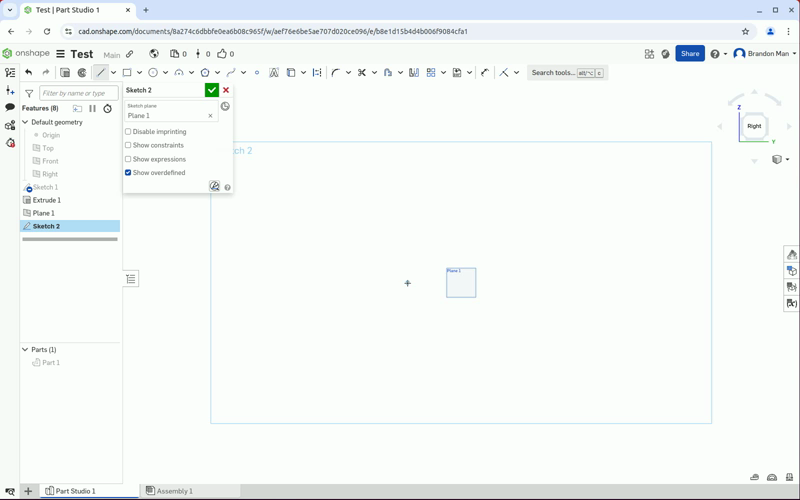
key_down(shift)
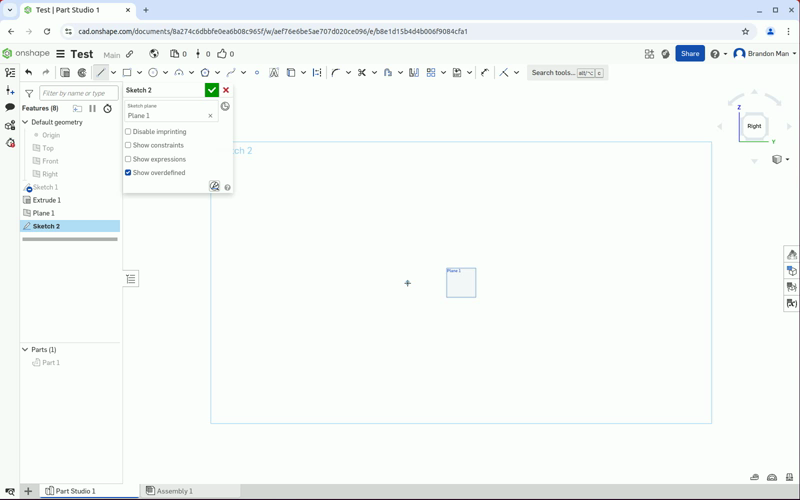
mouse_move(513, 282)
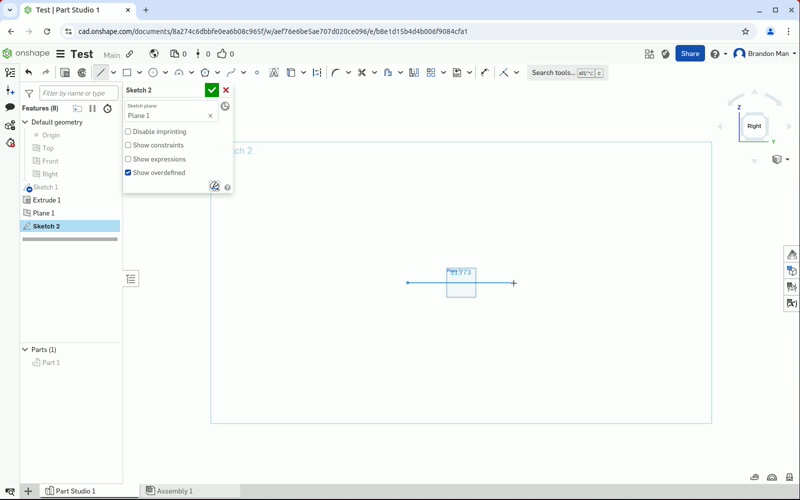
click(513, 282)
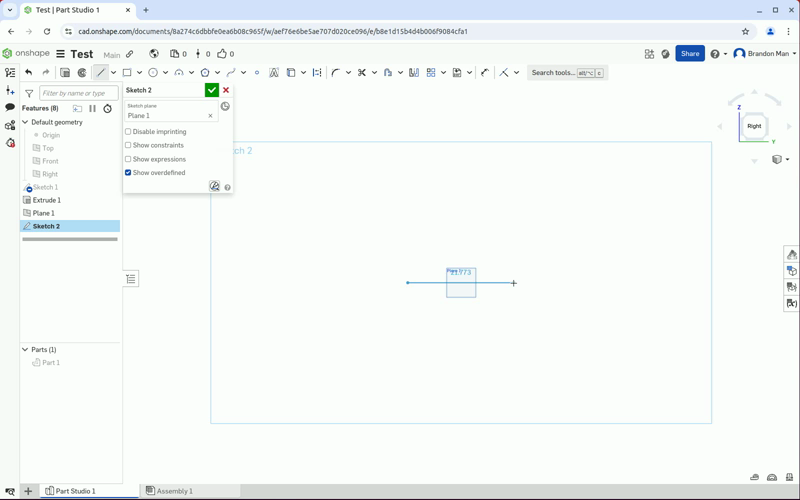
key_up(shift)
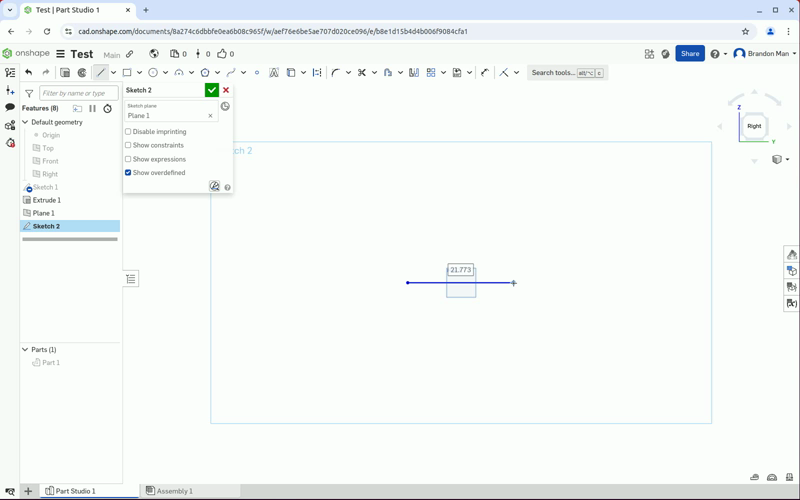
key_down(shift)
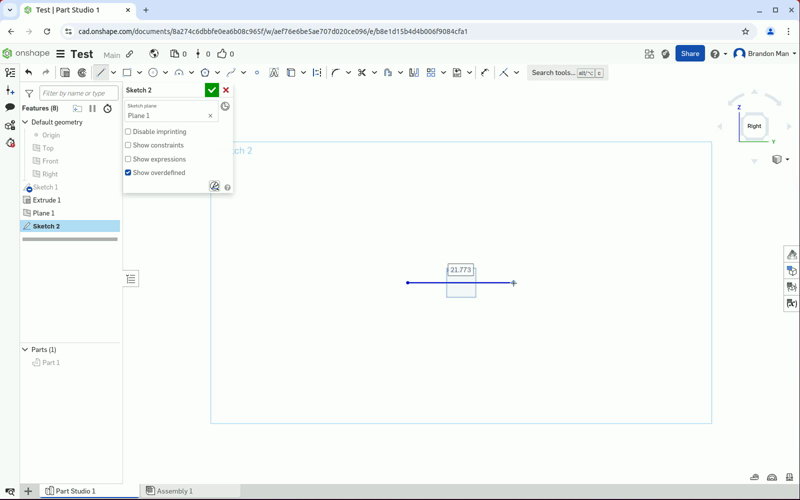
mouse_move(543, 282)
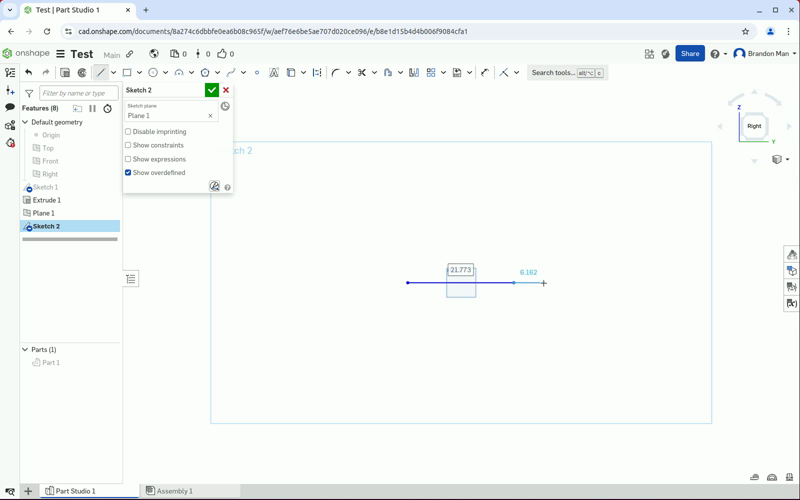
mouse_move(513, 260)
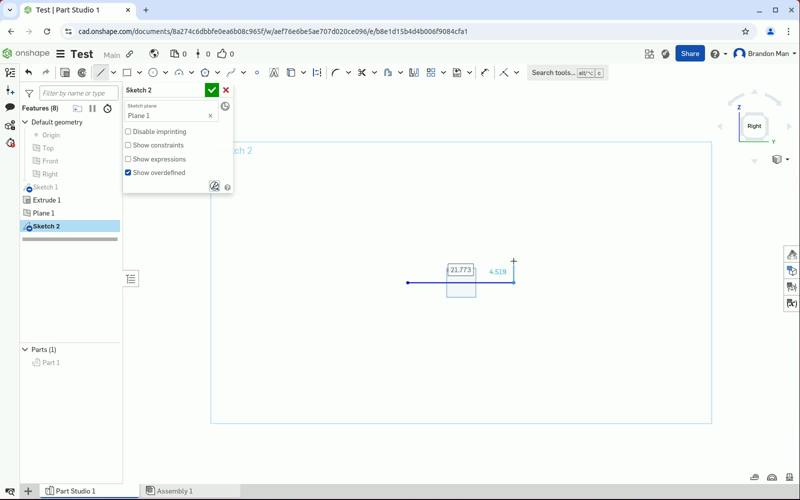
click(513, 260)
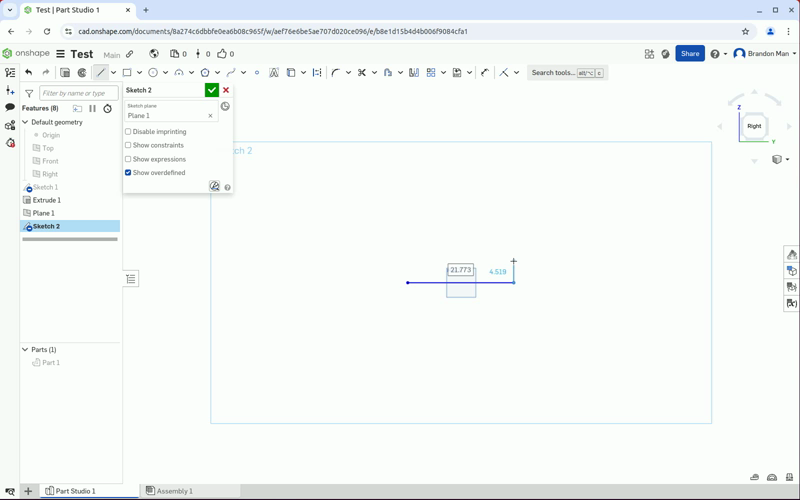
key_up(shift)
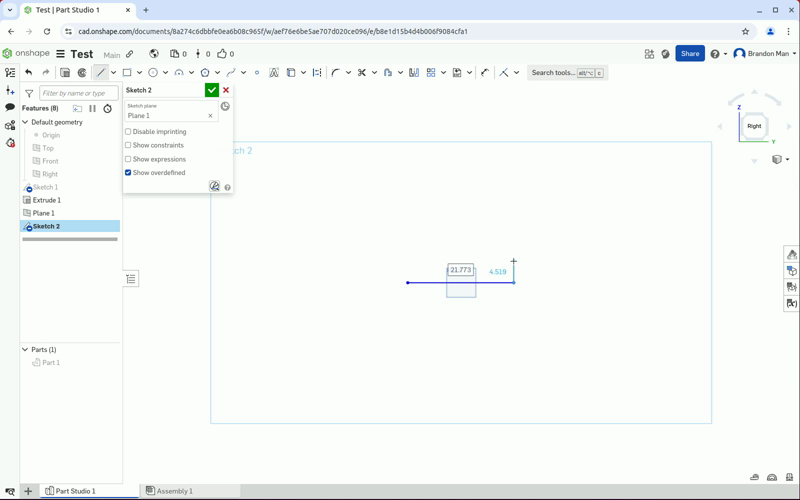
key_down(shift)
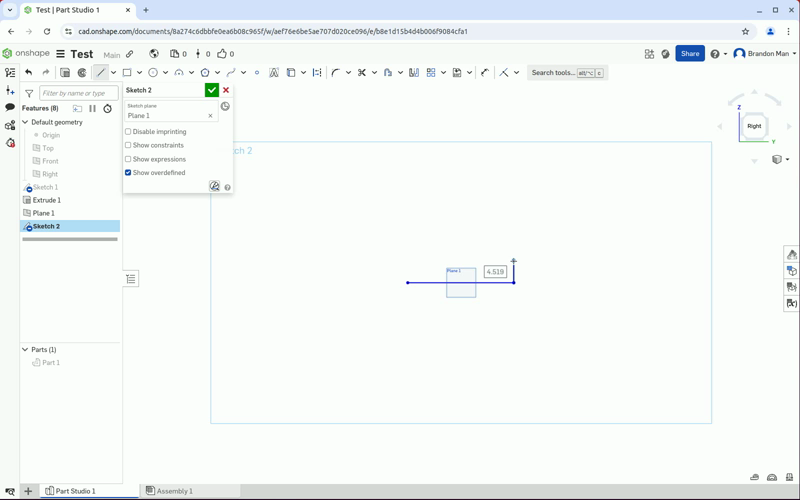
mouse_move(407, 260)
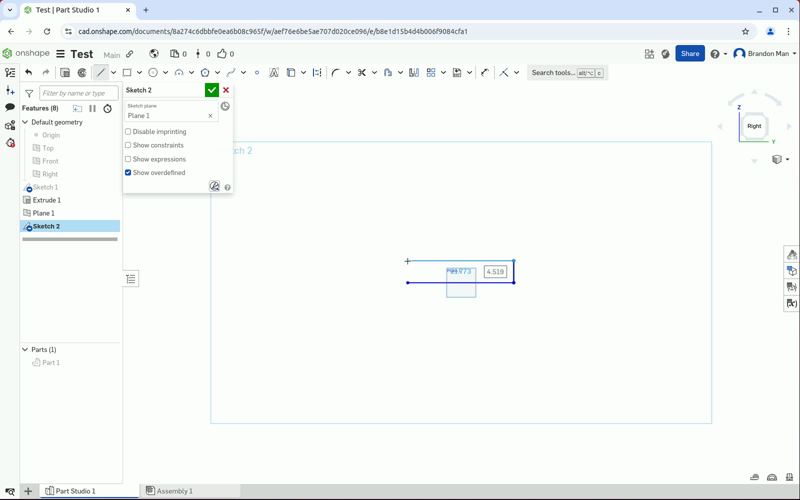
click(407, 260)
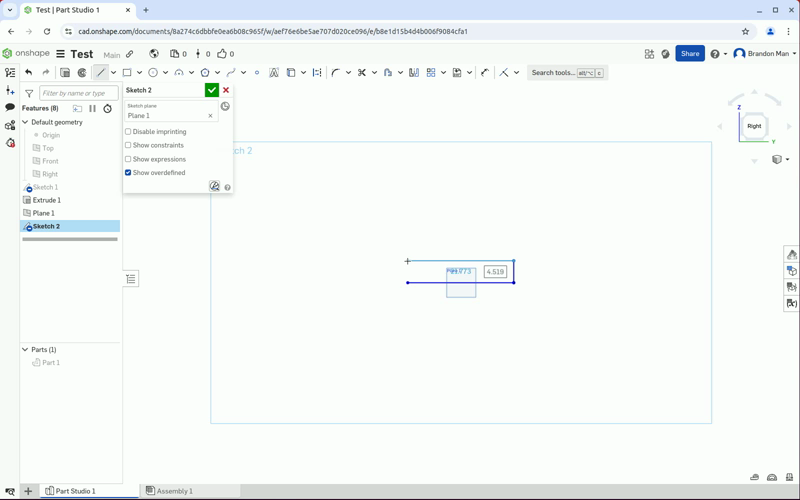
key_up(shift)
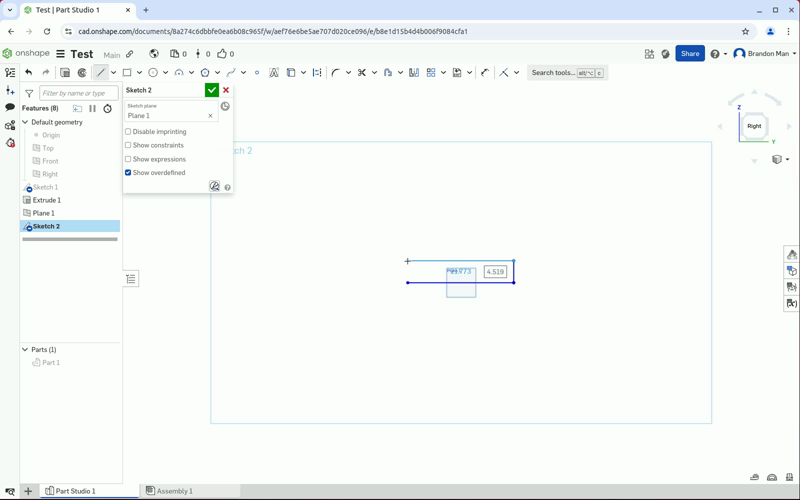
mouse_move(437, 260)
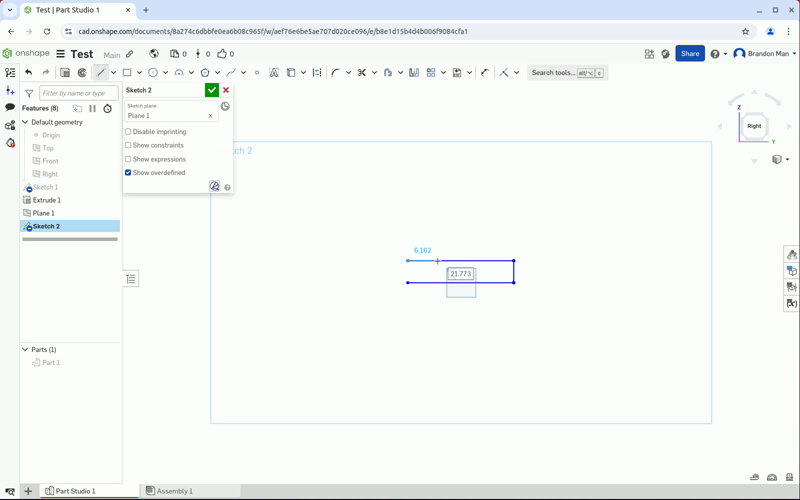
key_down(shift)
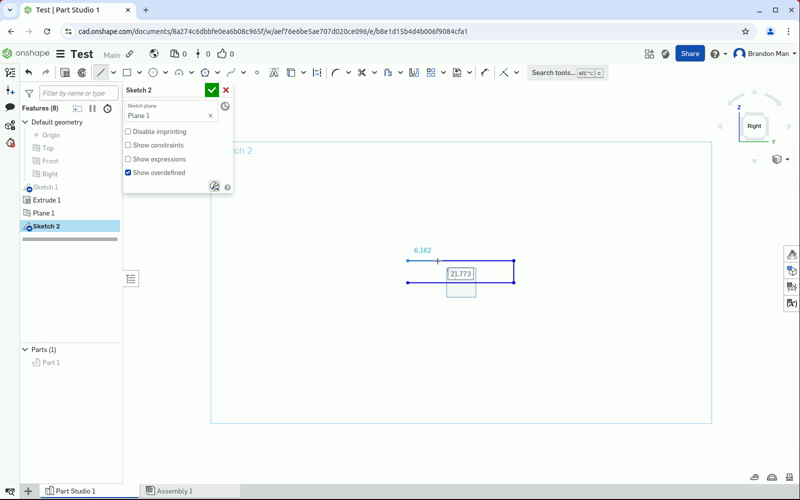
mouse_move(407, 282)
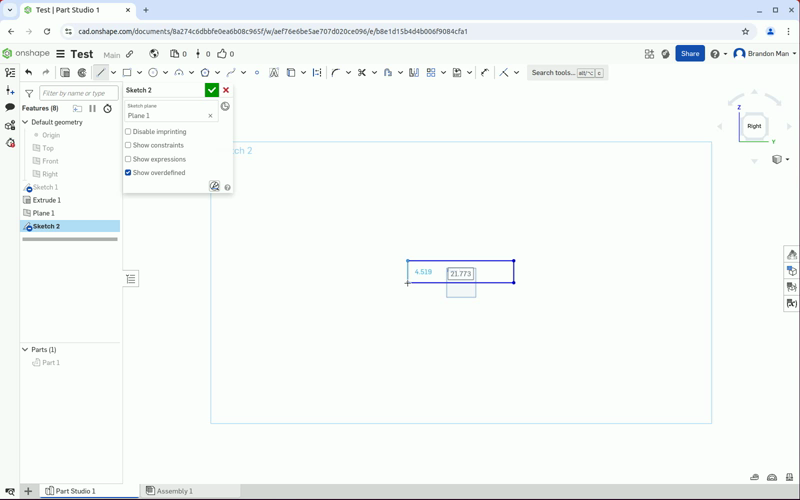
key_up(shift)
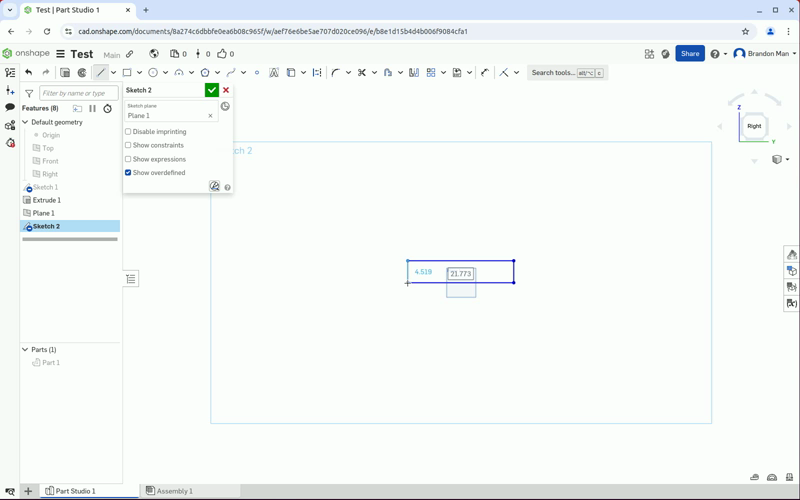
click(407, 282)
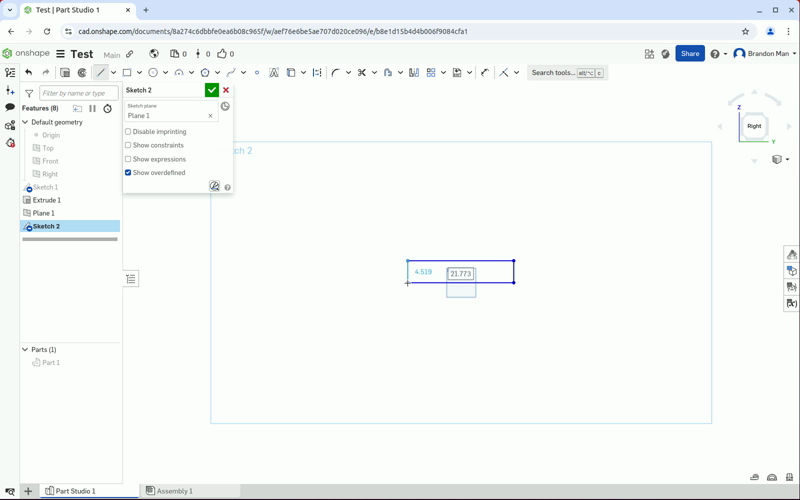
key(esc)
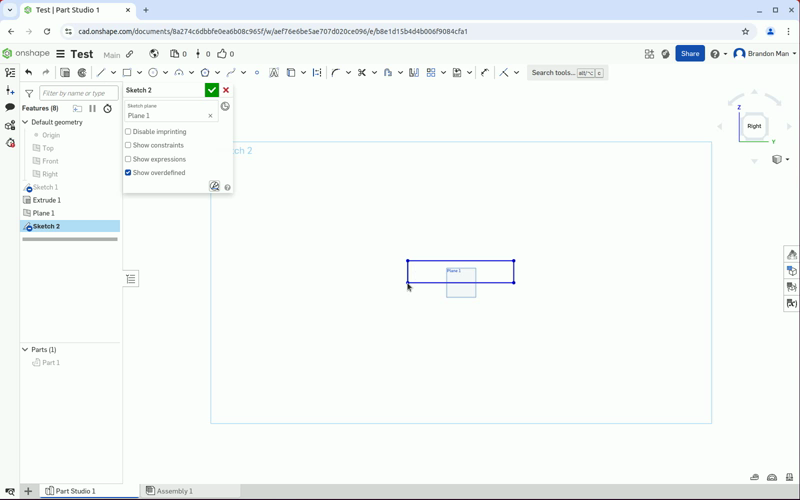
mouse_move(484, 273)
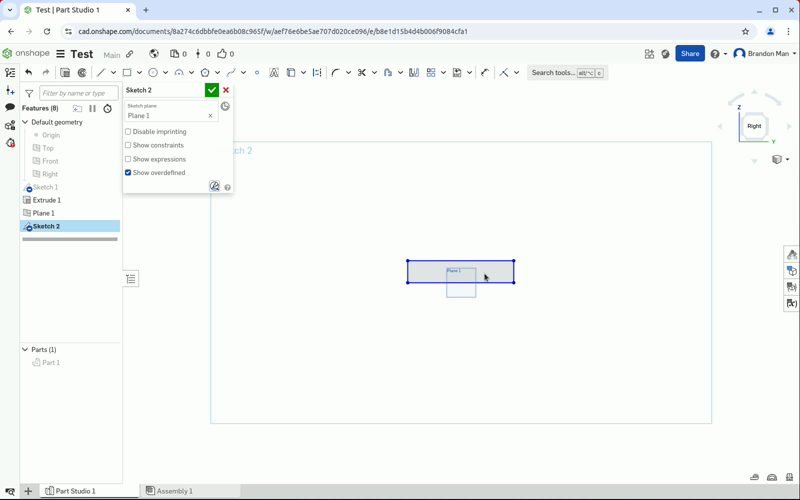
click(484, 273)
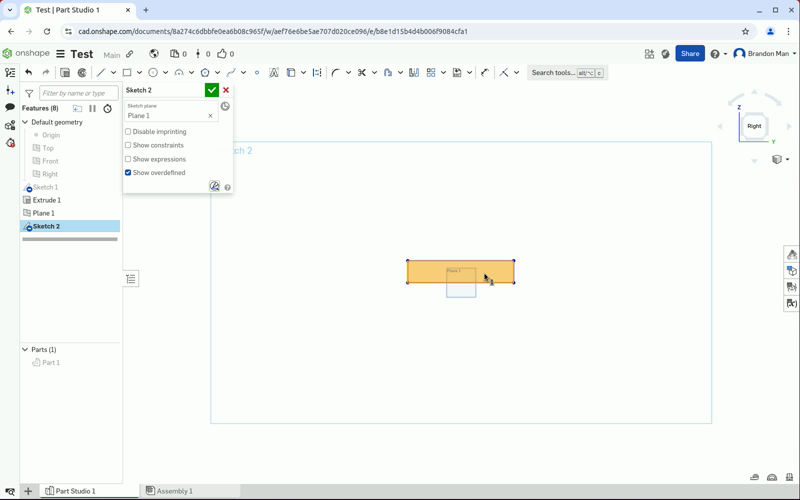
mouse_move(73, 352)
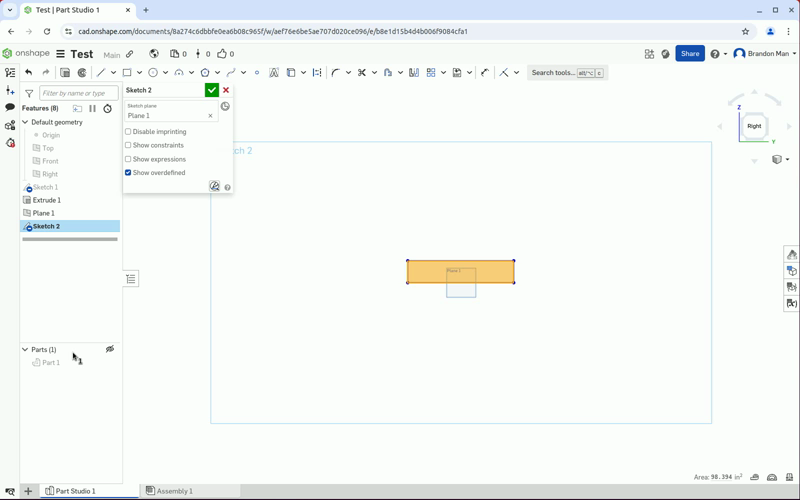
key(shift+y)
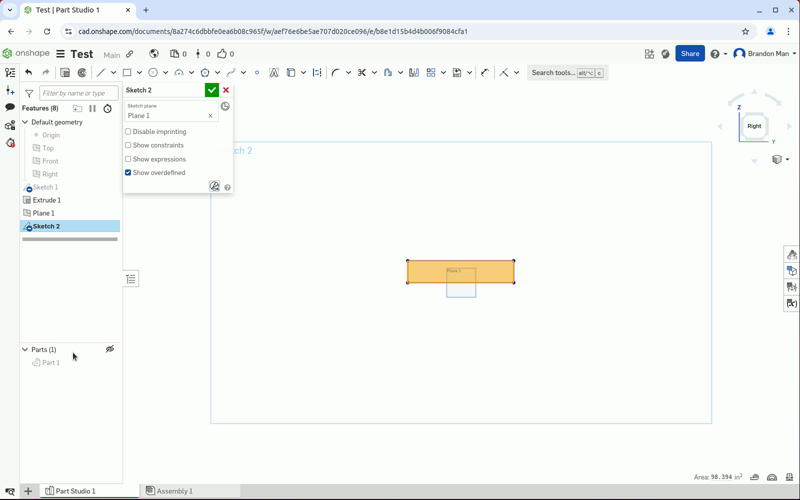
key(shift+e)
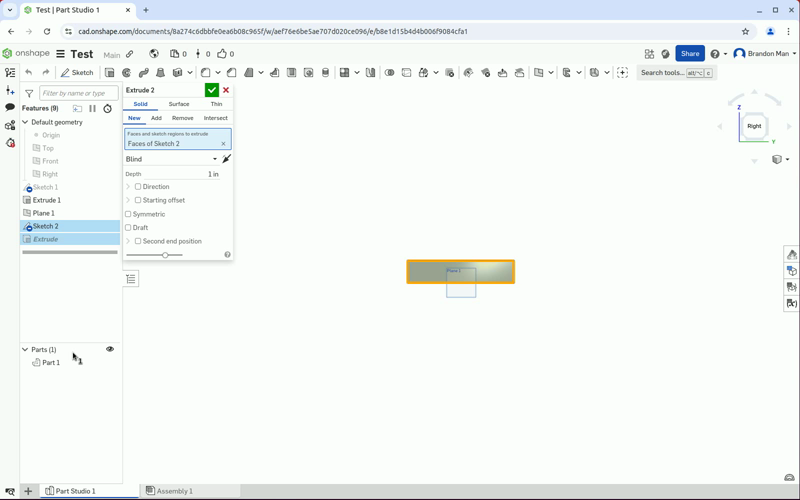
mouse_move(143, 106)
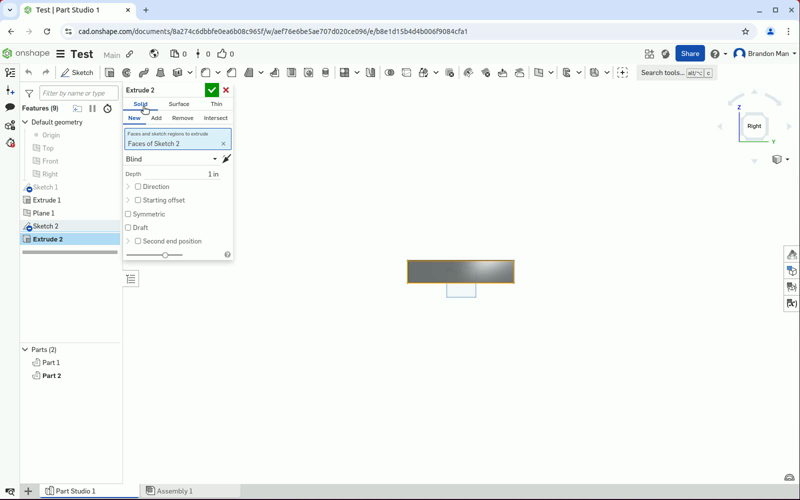
click(143, 106)
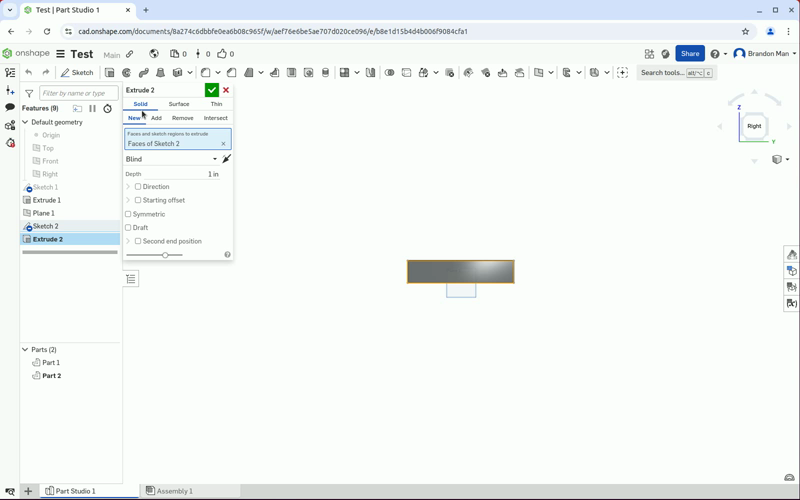
mouse_move(137, 120)
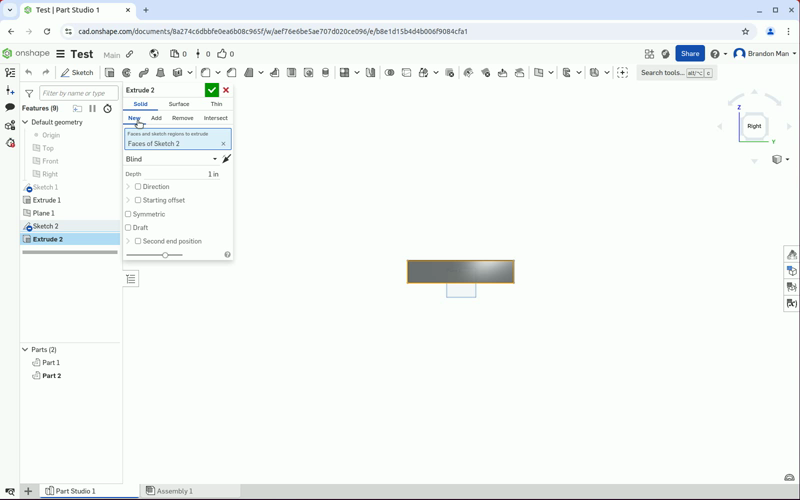
click(137, 120)
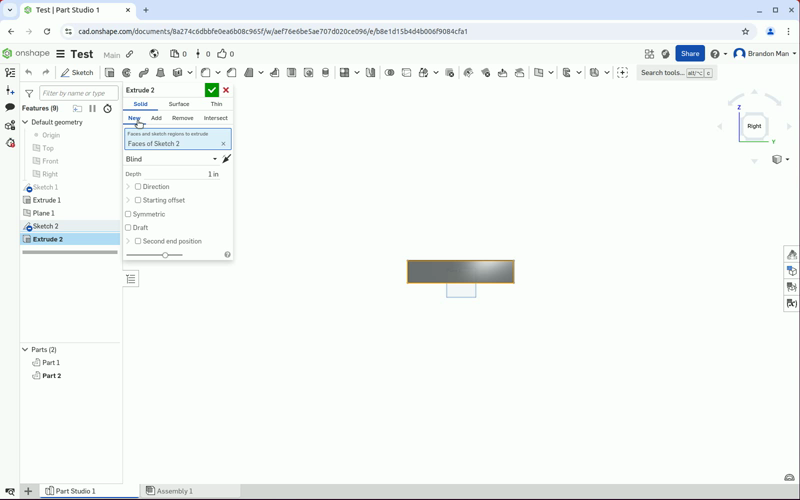
key(tab, 4)
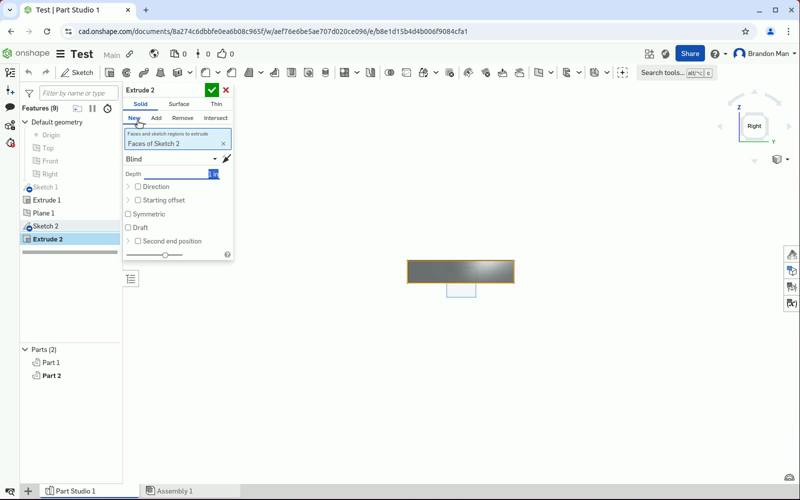
text(0.722)
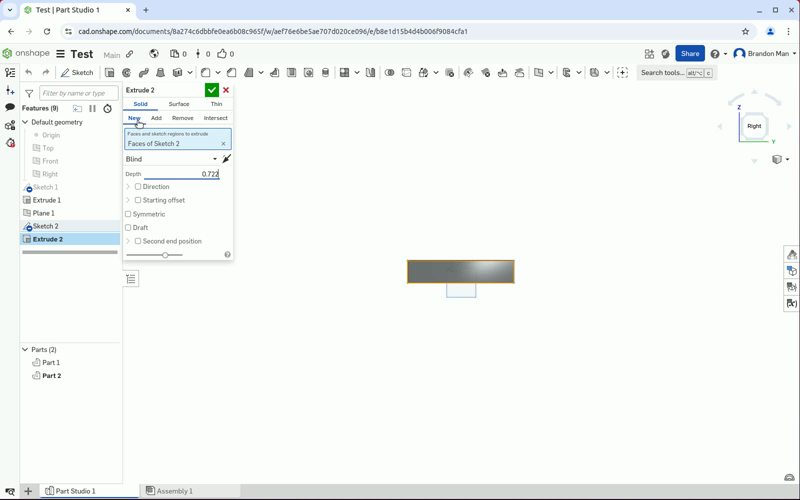
key(enter)
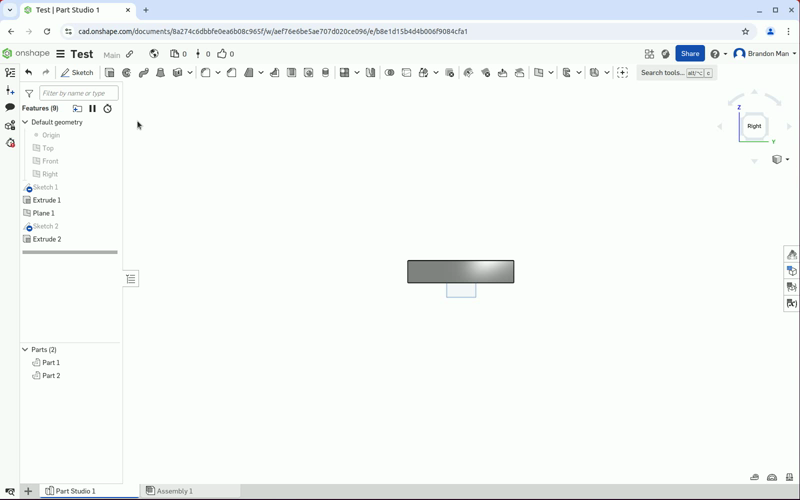
key(shift+h)
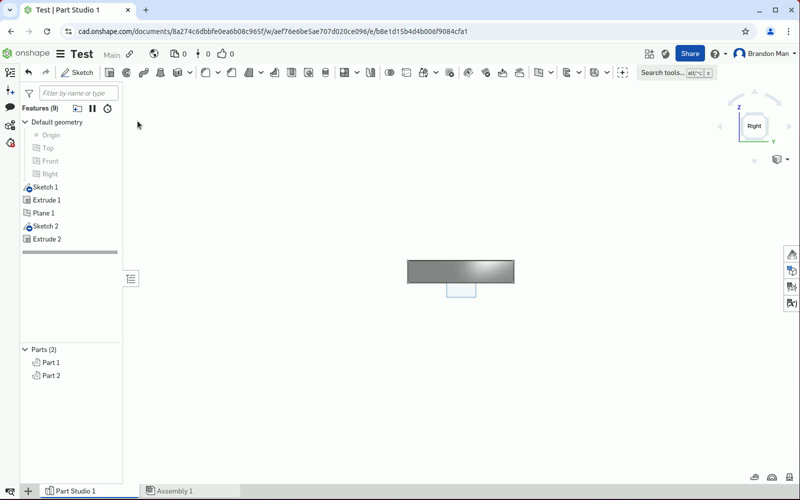
key(shift+h)
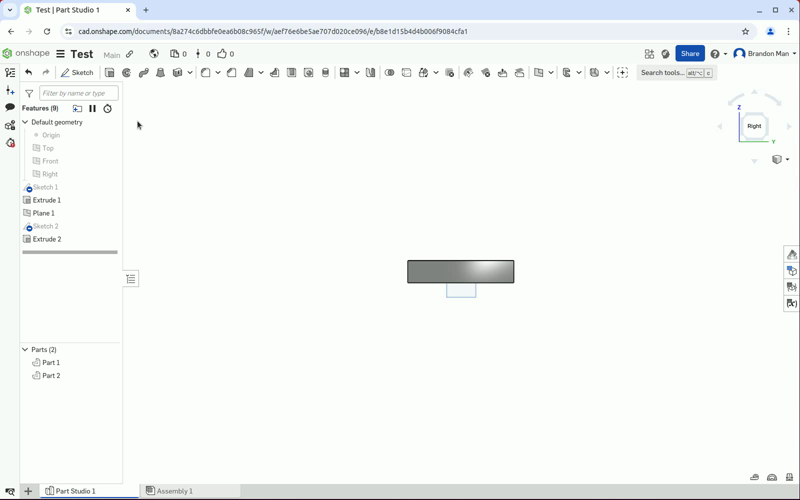
mouse_move(73, 189)
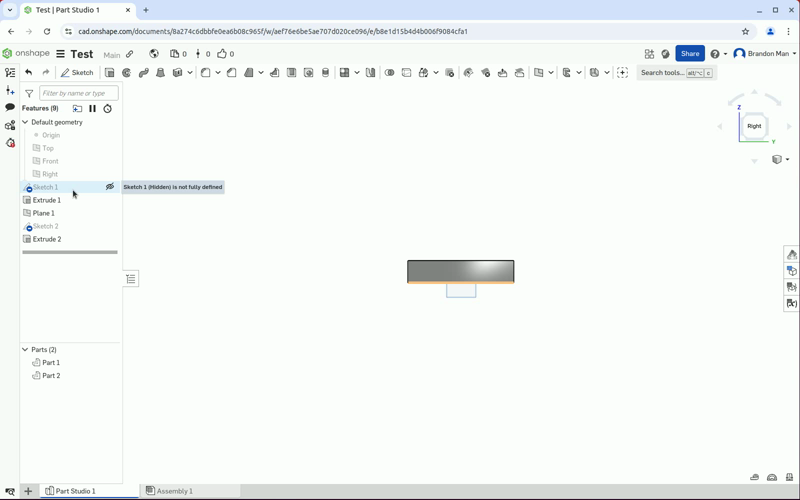
click(73, 189)
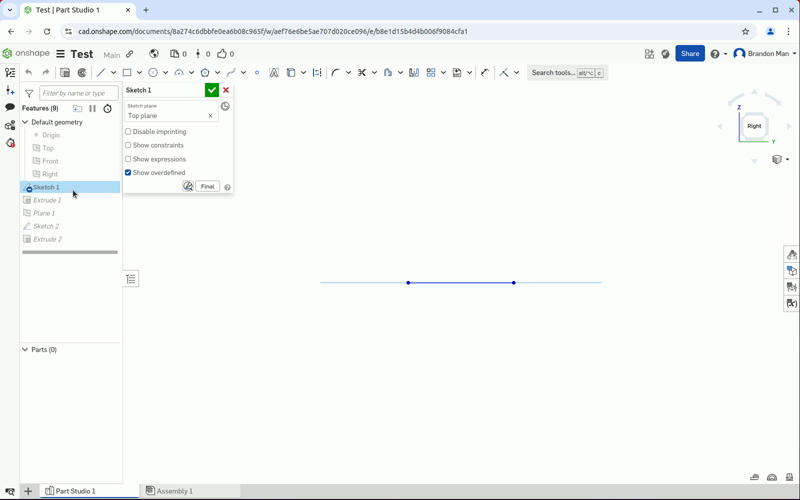
mouse_move(229, 92)
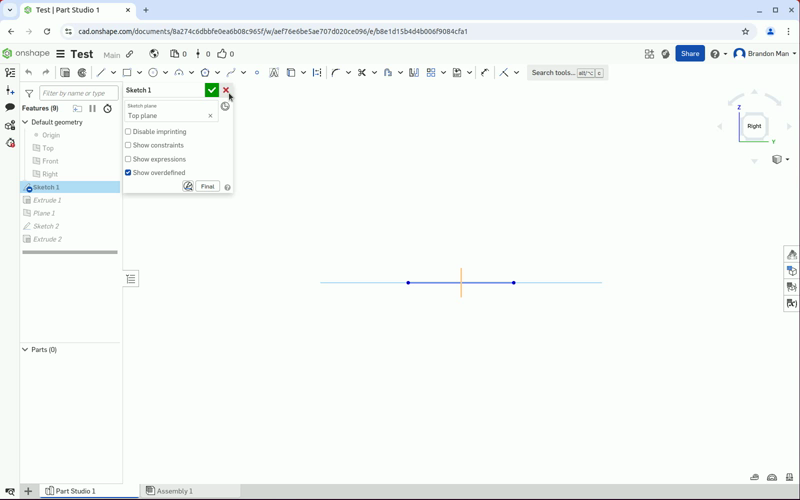
click(229, 92)
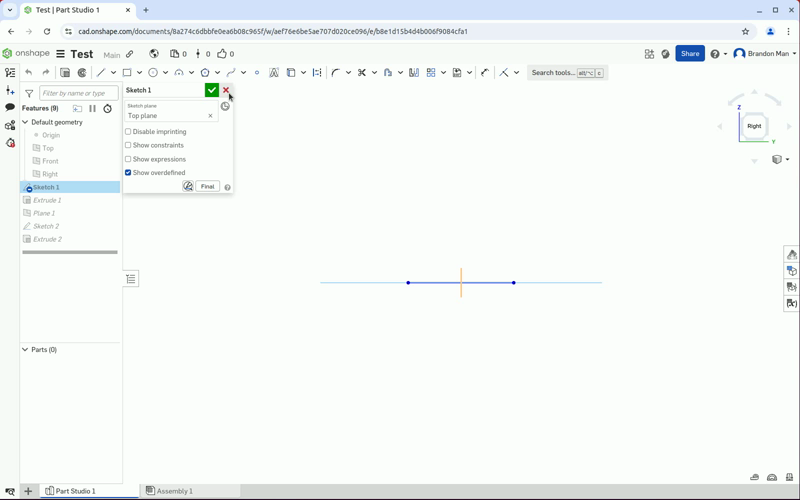
key(shift+s)
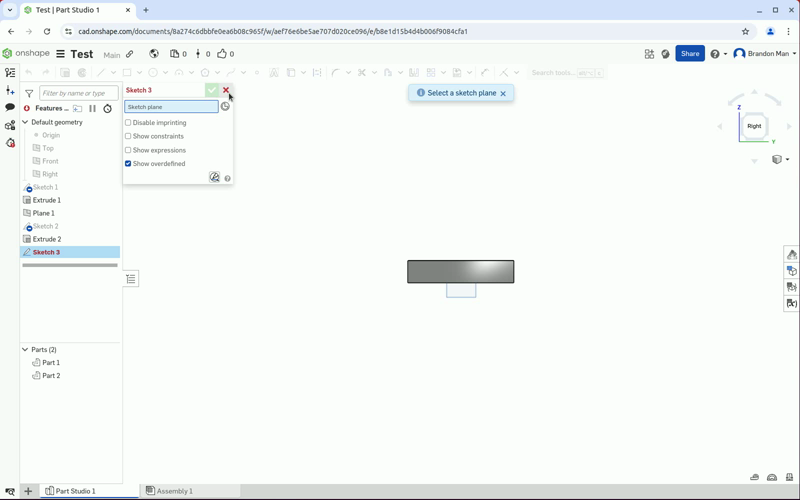
mouse_move(73, 215)
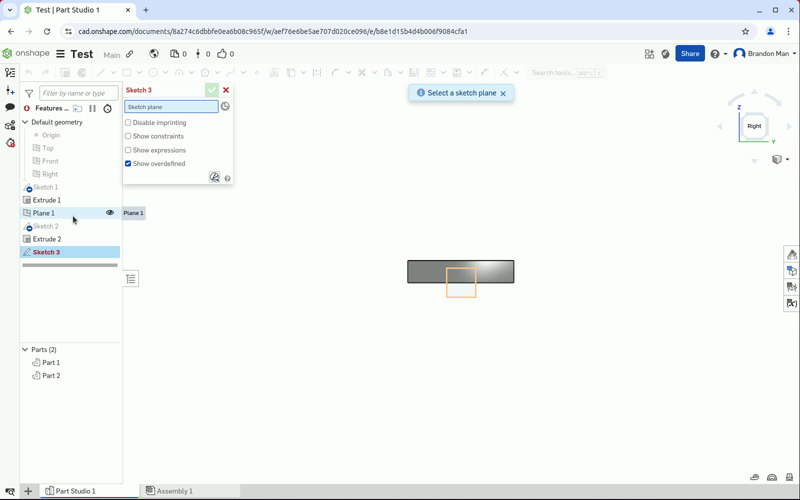
click(73, 215)
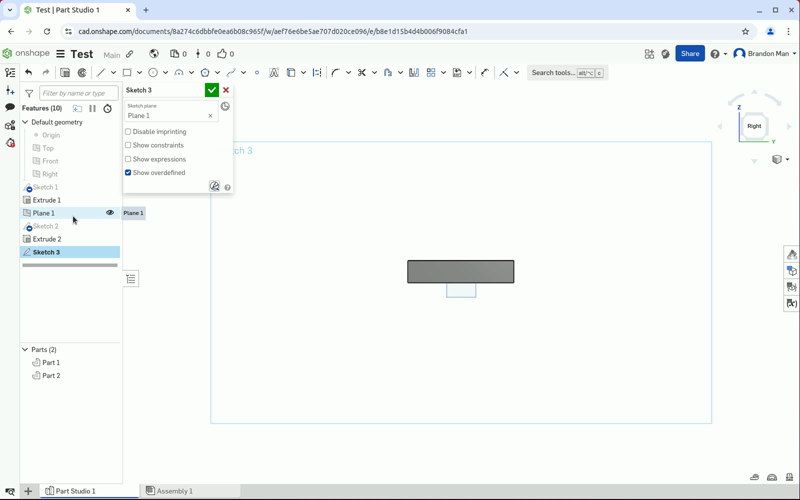
mouse_move(73, 352)
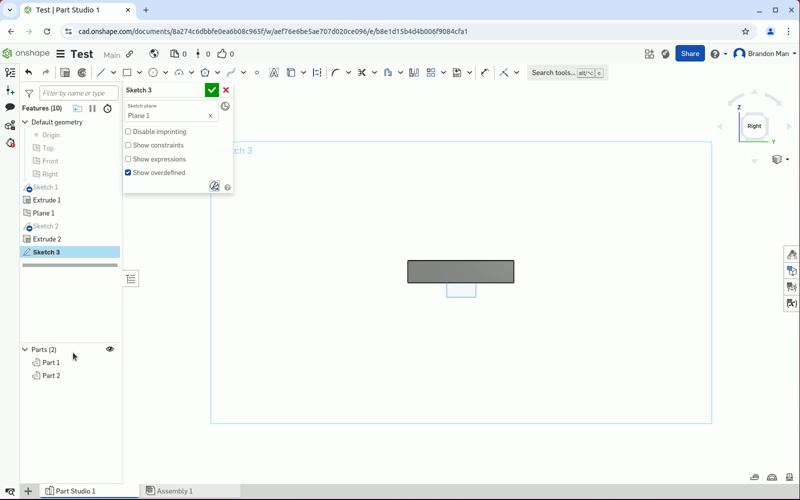
key(y)
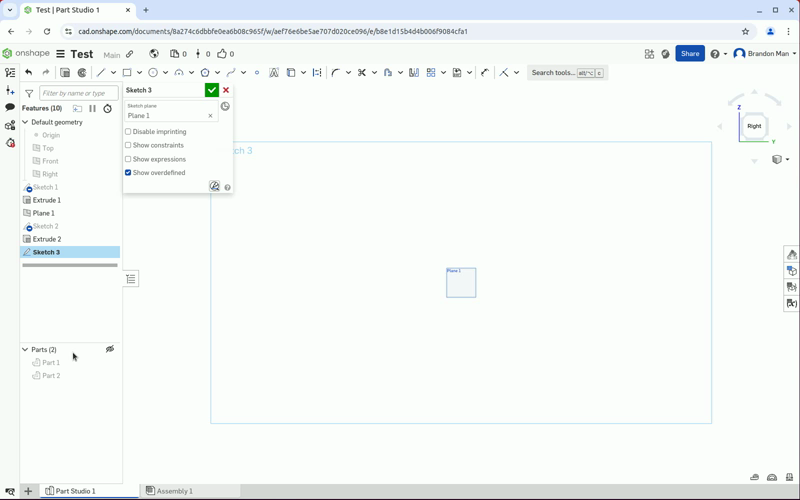
key(l)
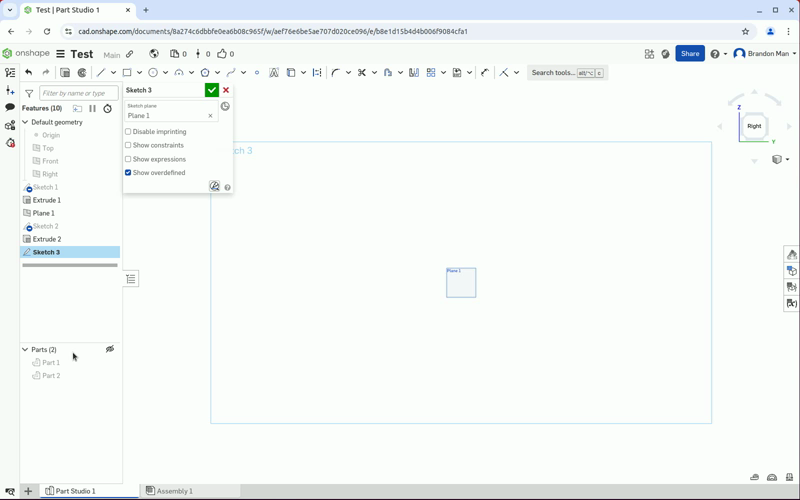
key_down(shift)
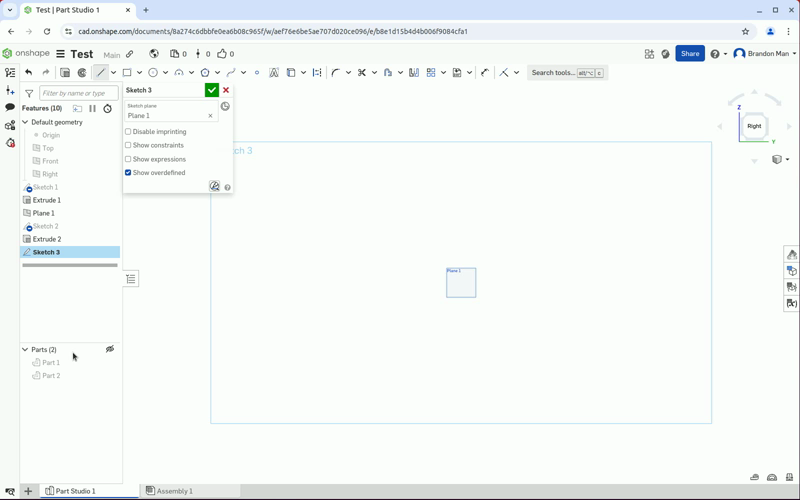
mouse_move(407, 260)
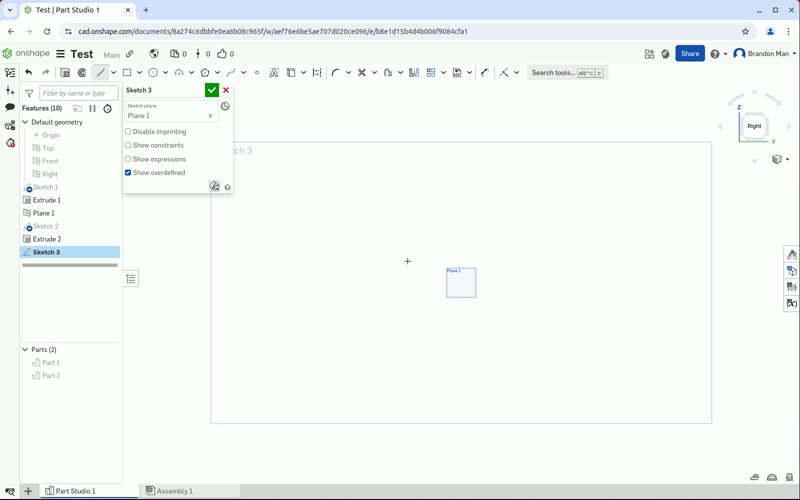
click(407, 260)
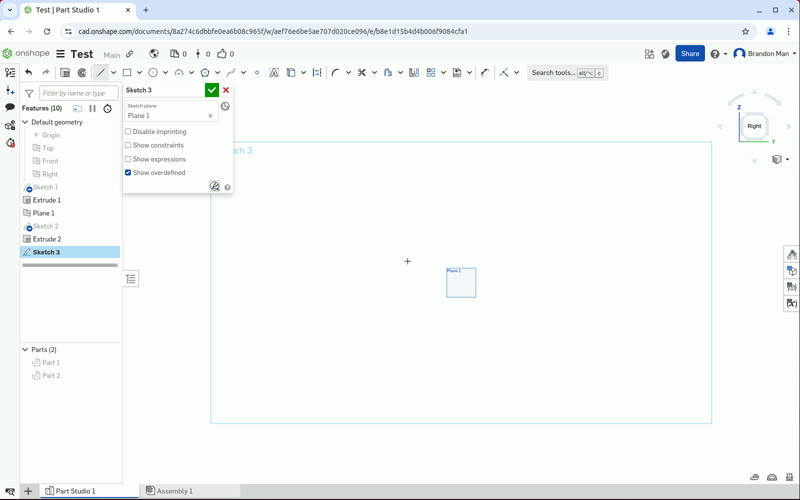
key_up(shift)
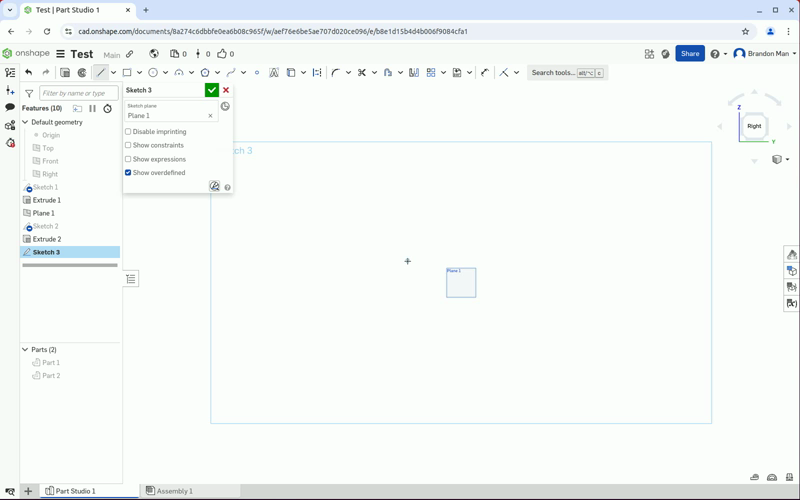
key_down(shift)
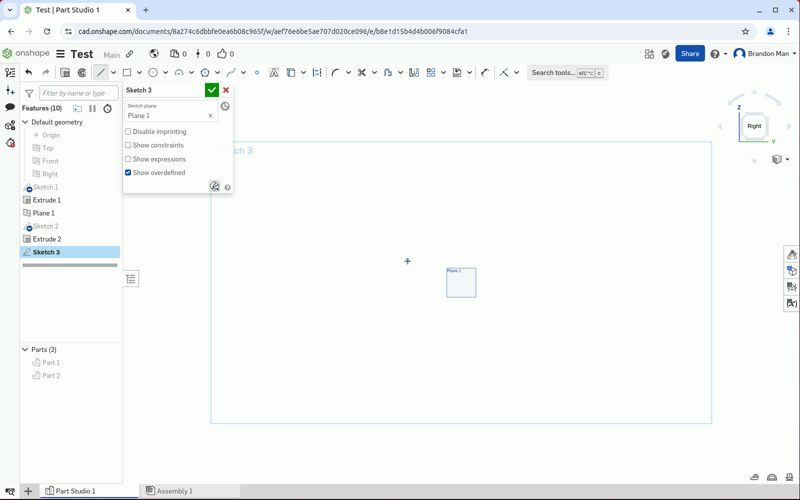
mouse_move(513, 260)
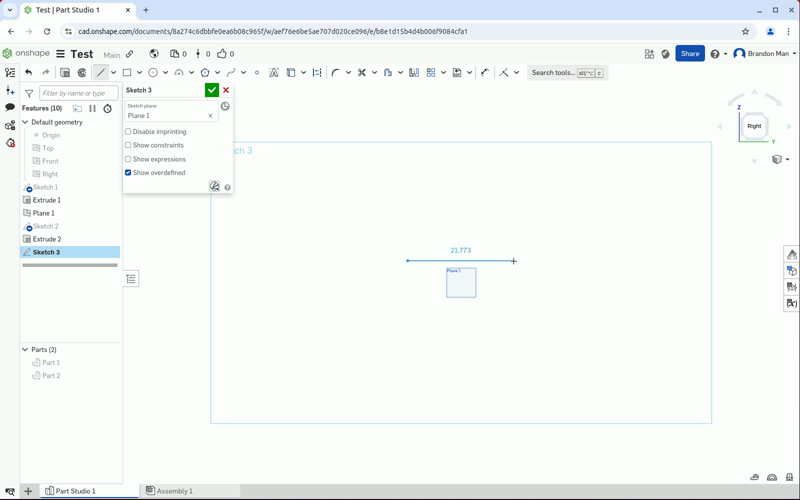
click(513, 260)
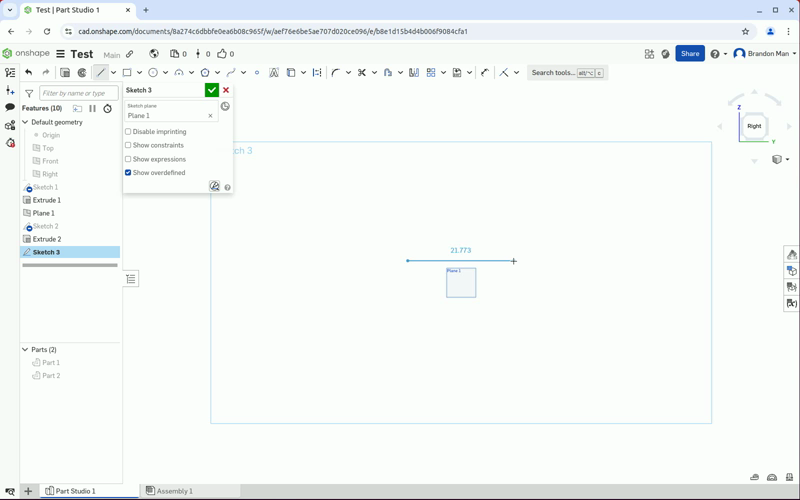
key_up(shift)
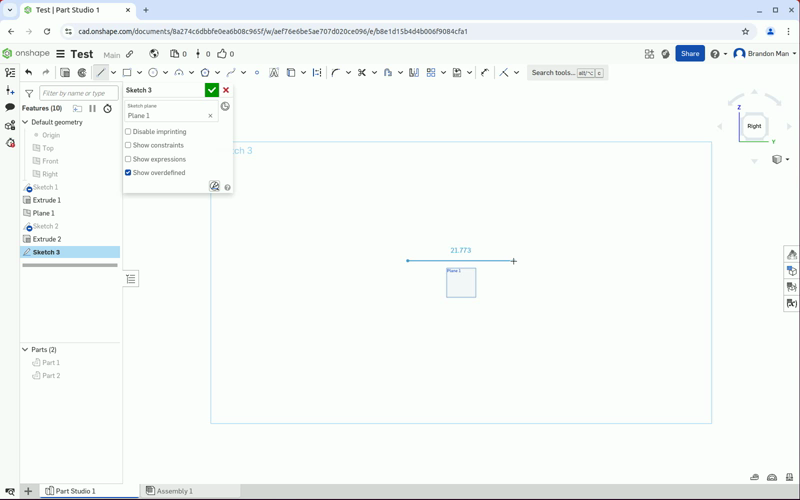
key_down(shift)
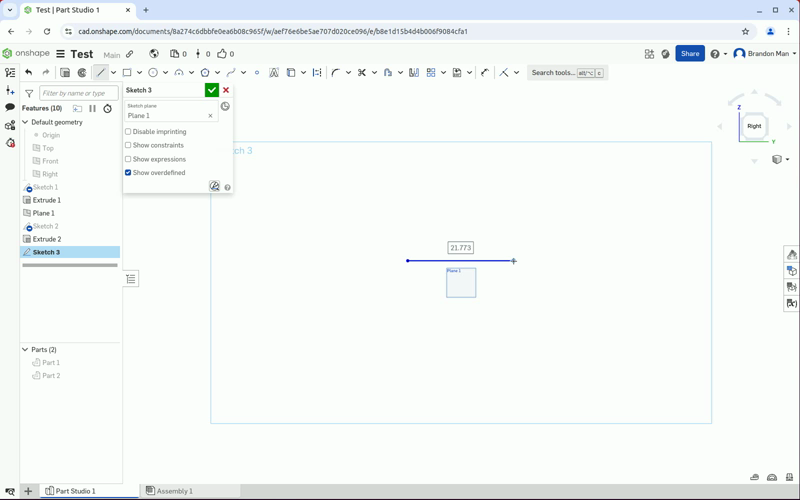
mouse_move(543, 260)
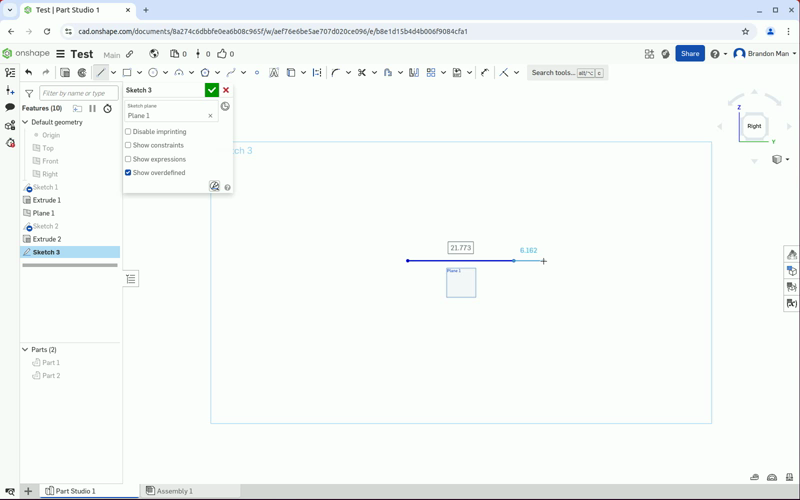
mouse_move(513, 257)
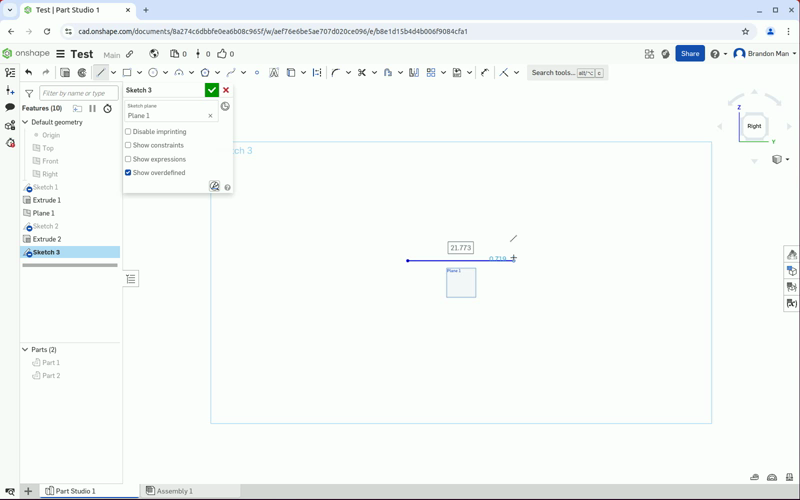
scroll(6)
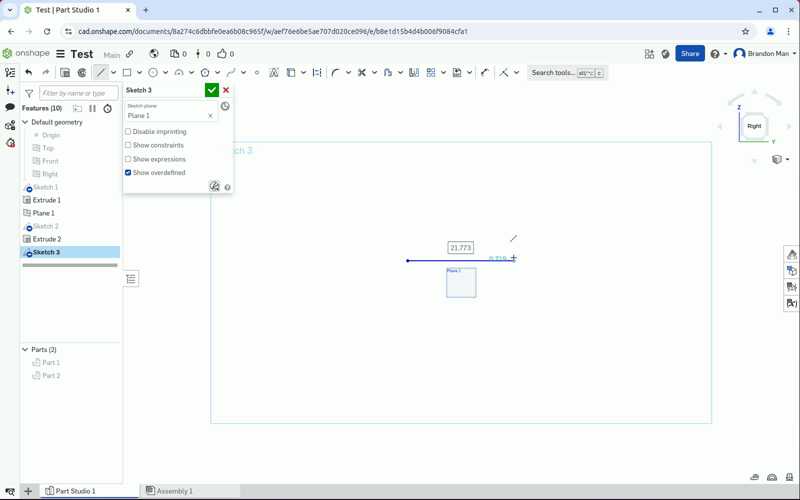
scroll(6)
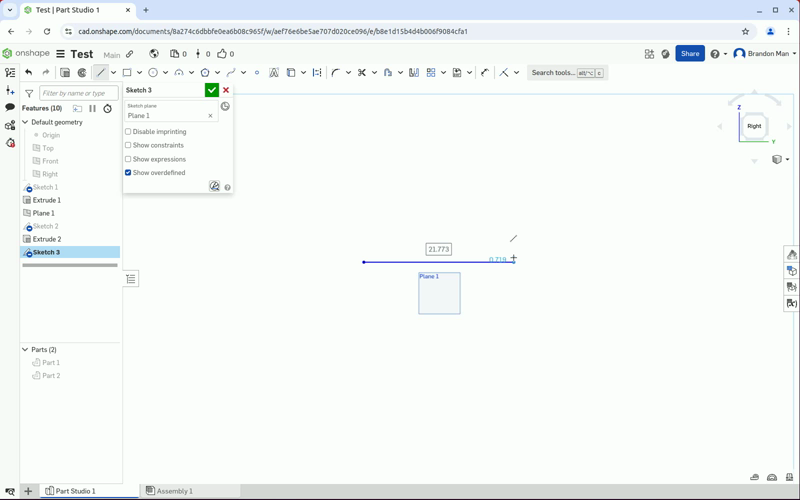
scroll(6)
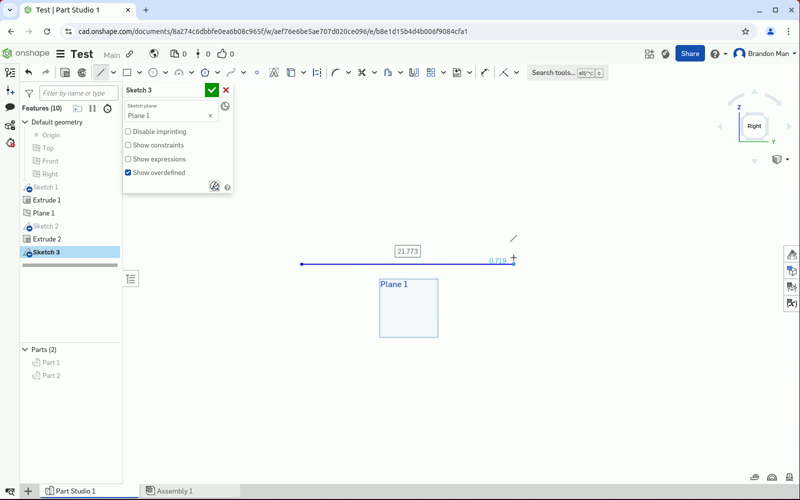
scroll(6)
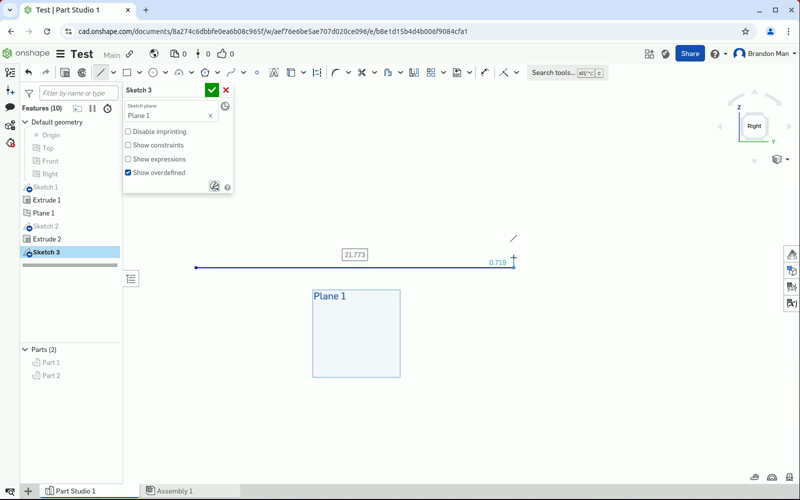
scroll(6)
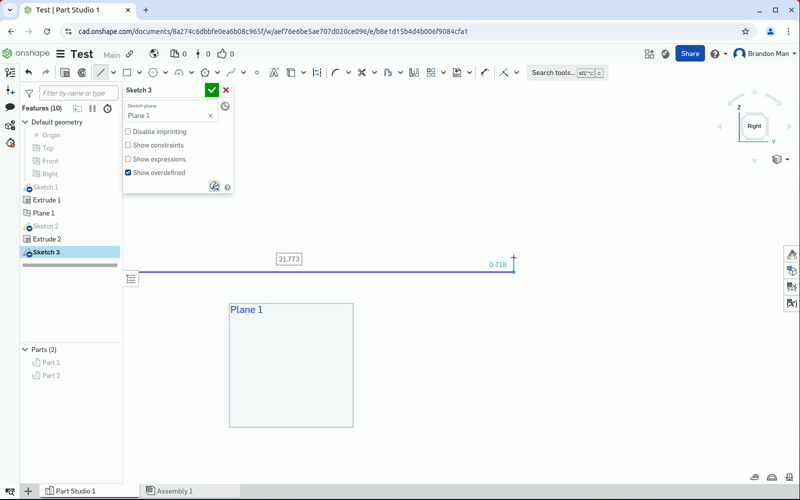
scroll(6)
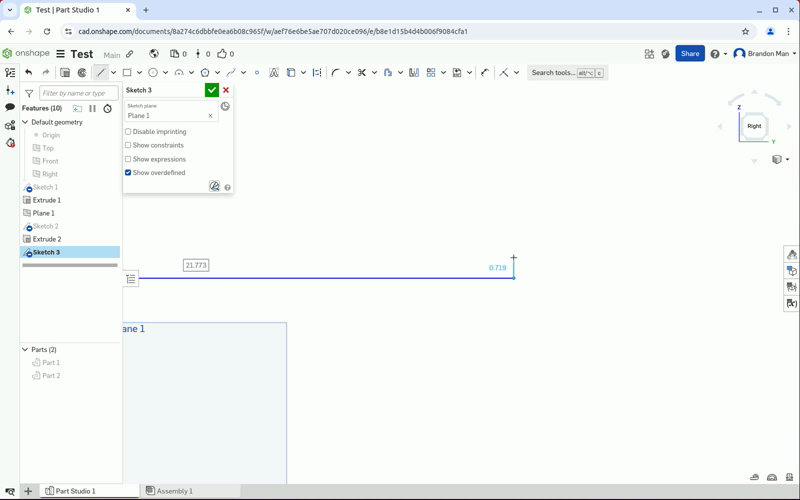
scroll(6)
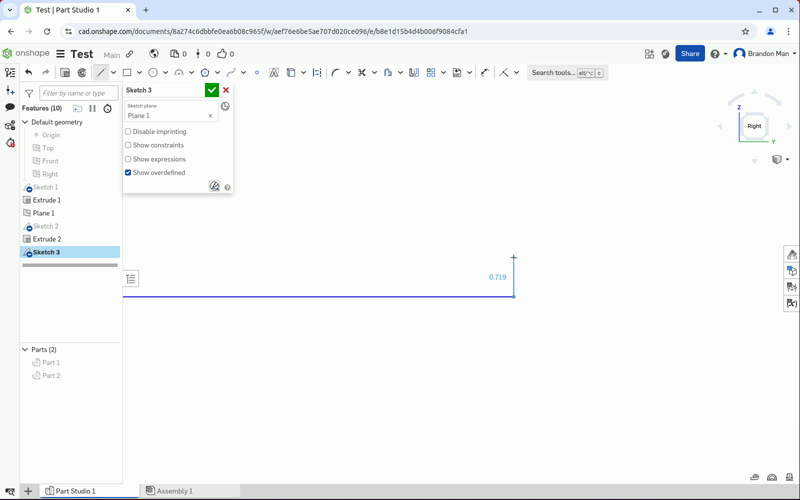
click(513, 257)
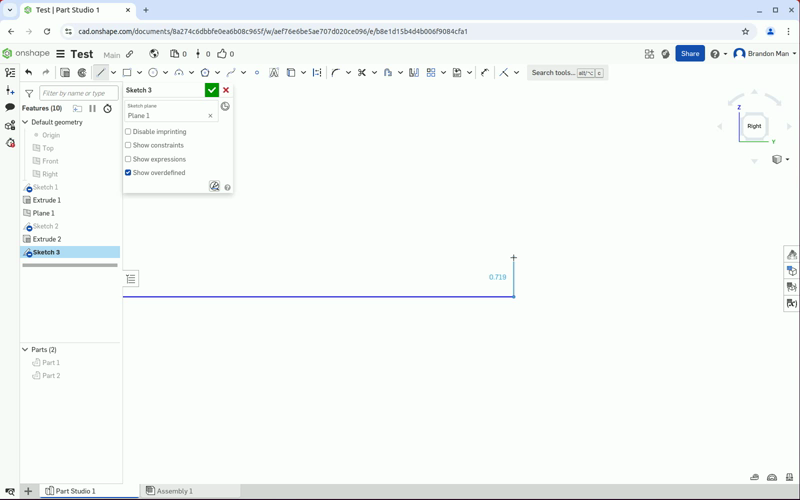
scroll(-6)
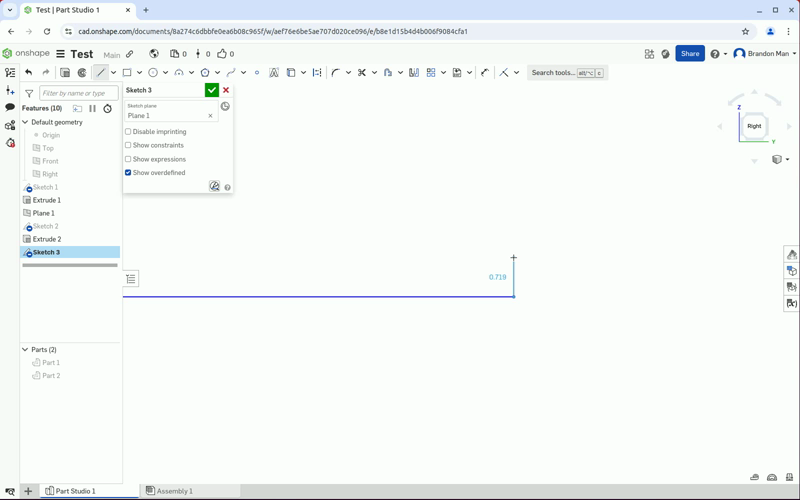
scroll(-6)
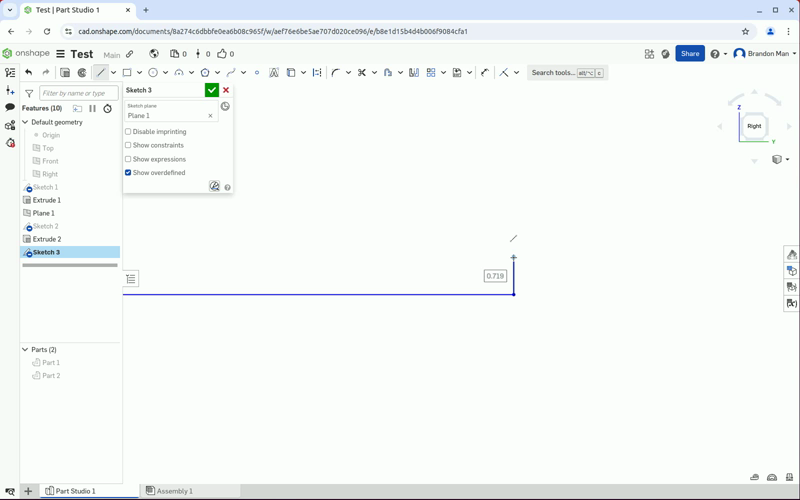
scroll(-6)
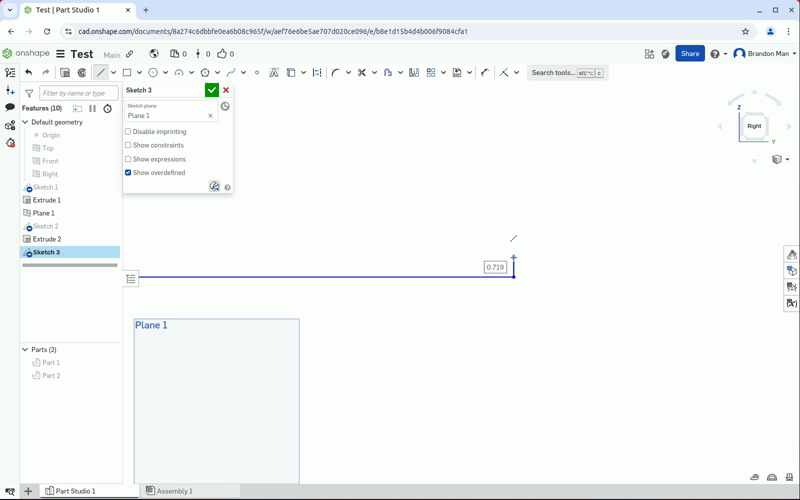
scroll(-6)
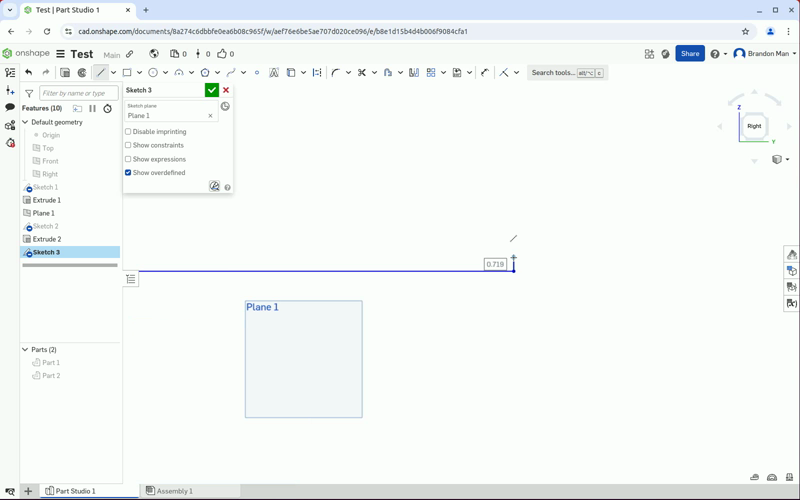
scroll(-6)
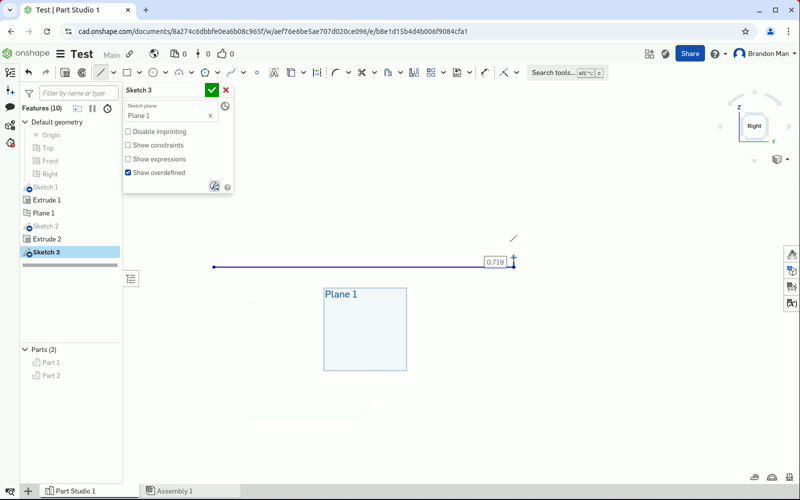
scroll(-6)
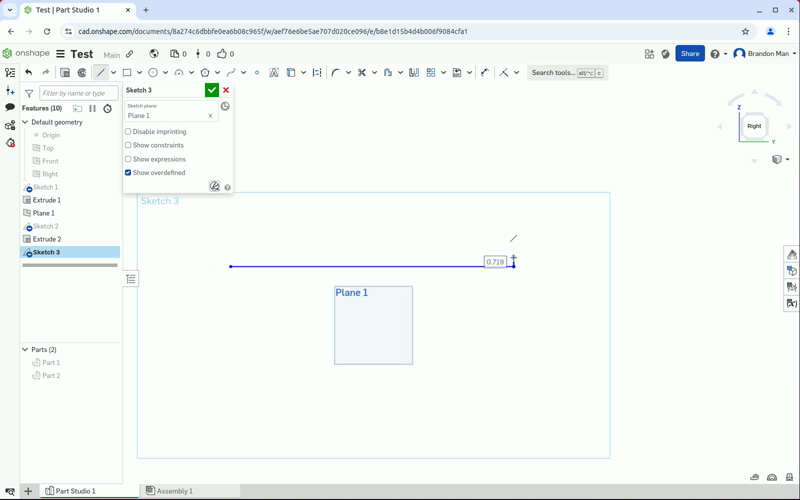
scroll(-6)
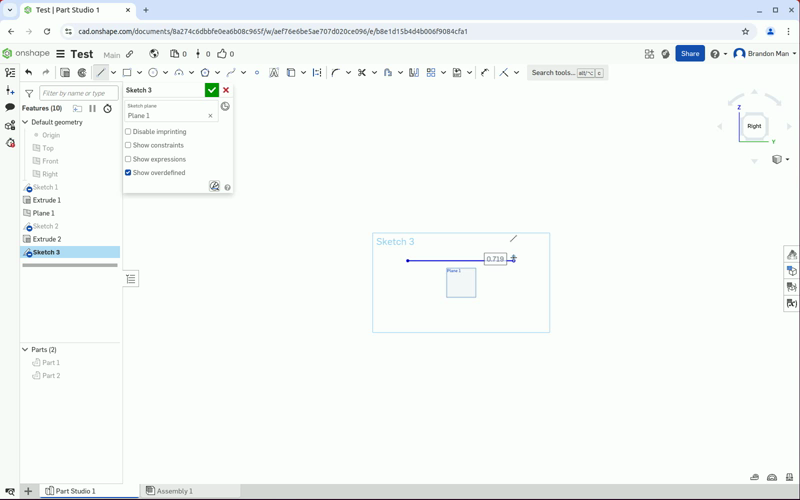
key_up(shift)
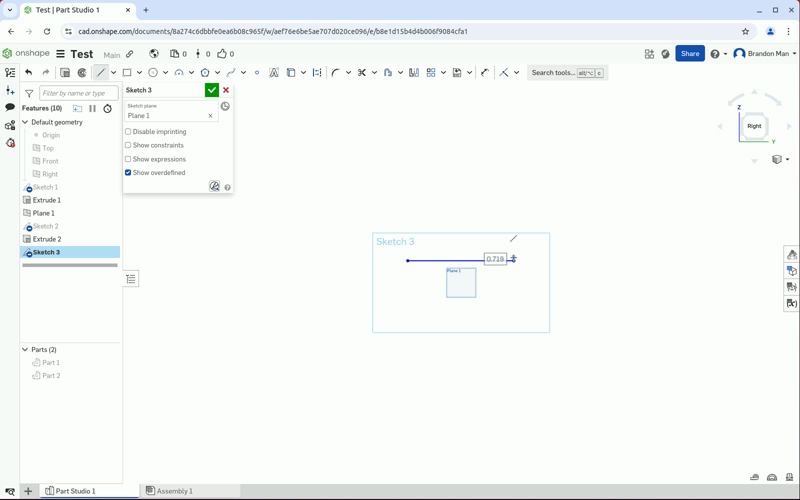
key_down(shift)
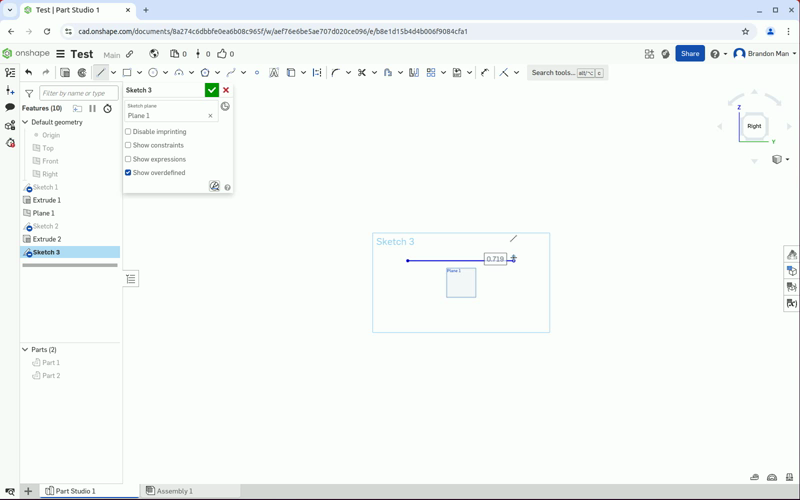
mouse_move(407, 257)
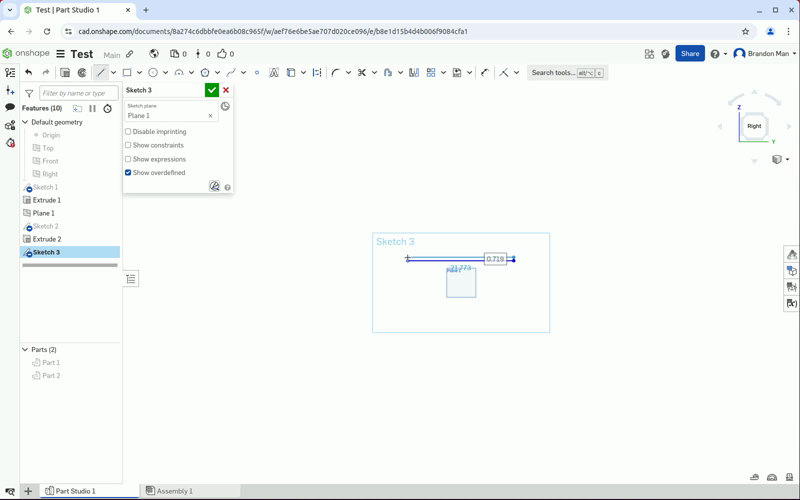
scroll(6)
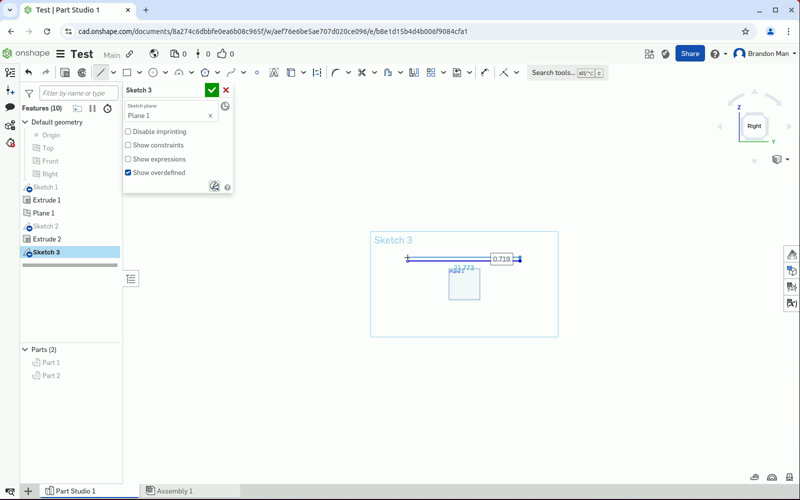
scroll(6)
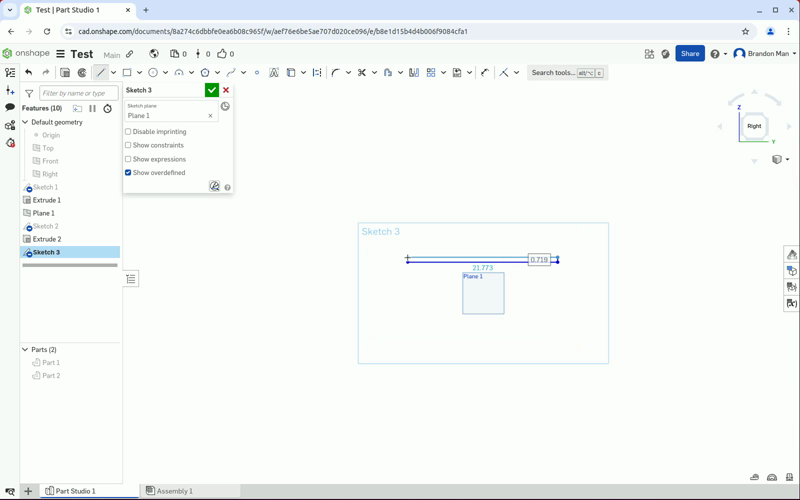
scroll(6)
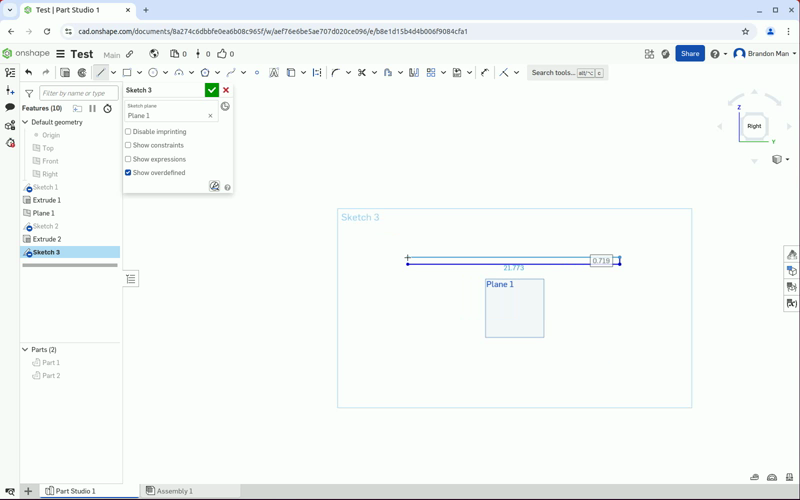
scroll(6)
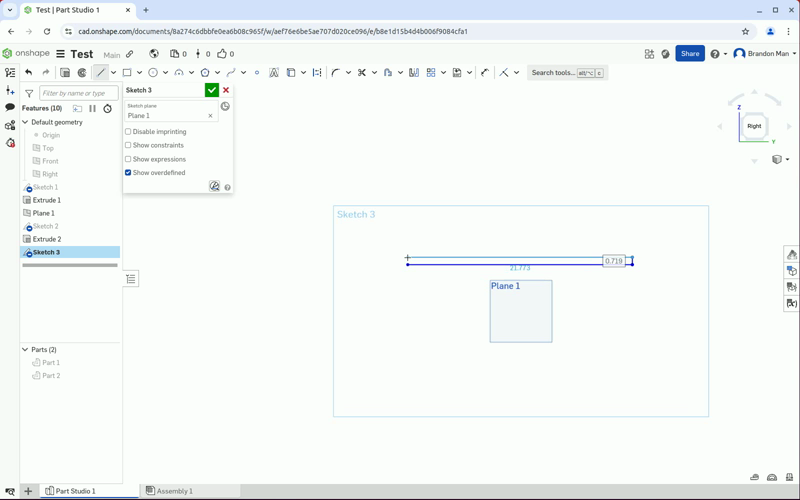
scroll(6)
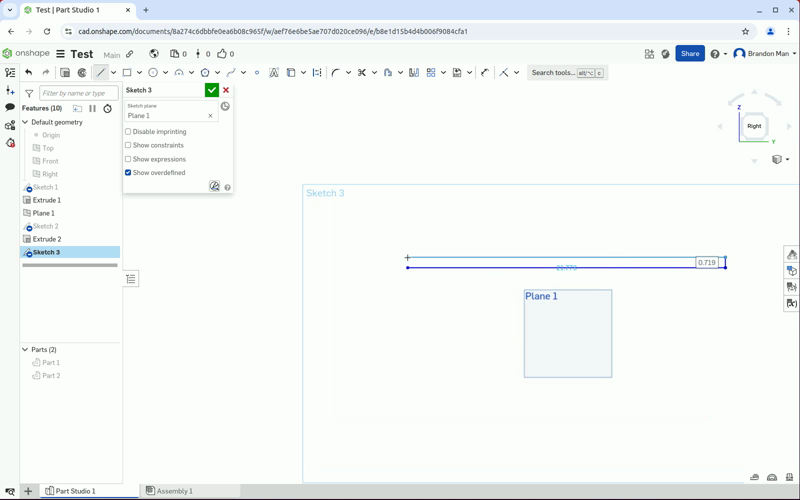
scroll(6)
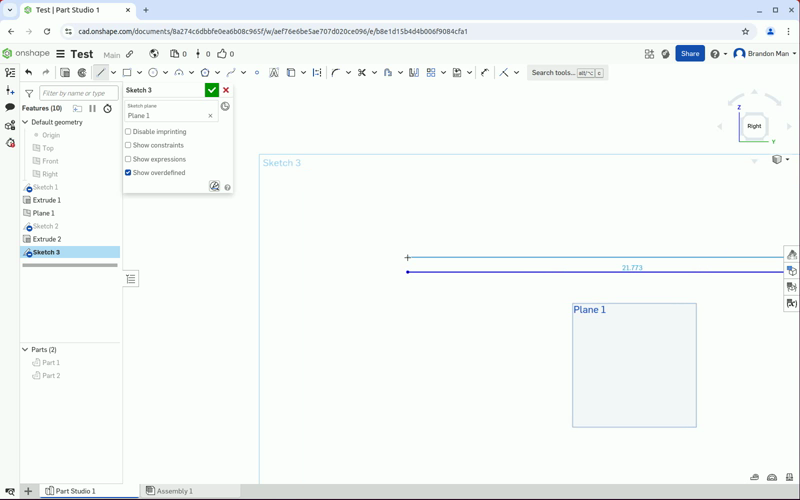
scroll(6)
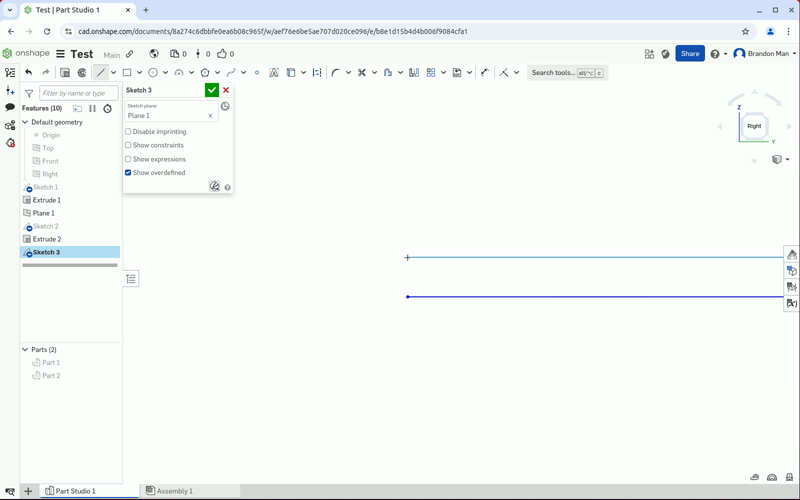
click(407, 257)
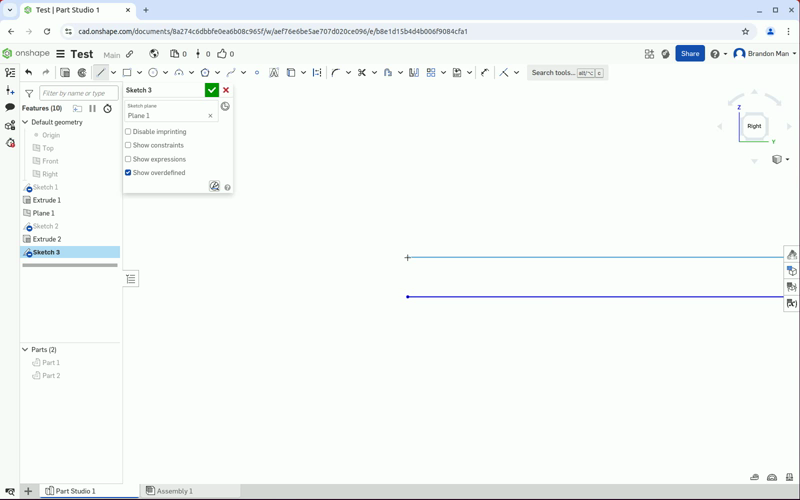
scroll(-6)
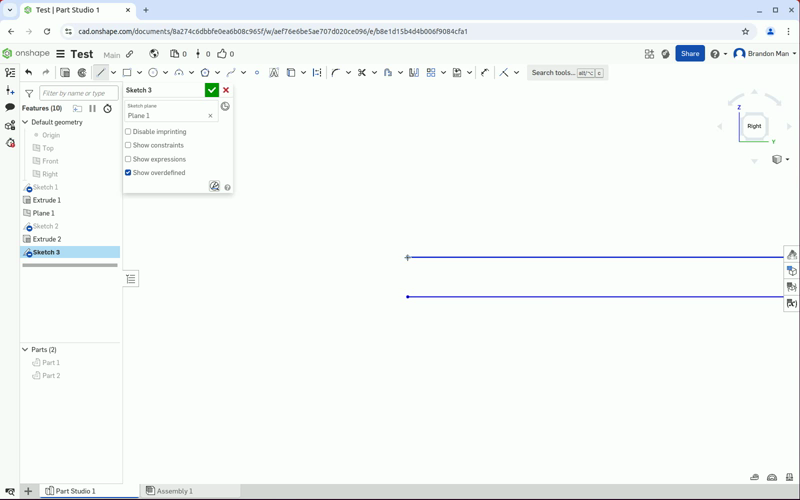
scroll(-6)
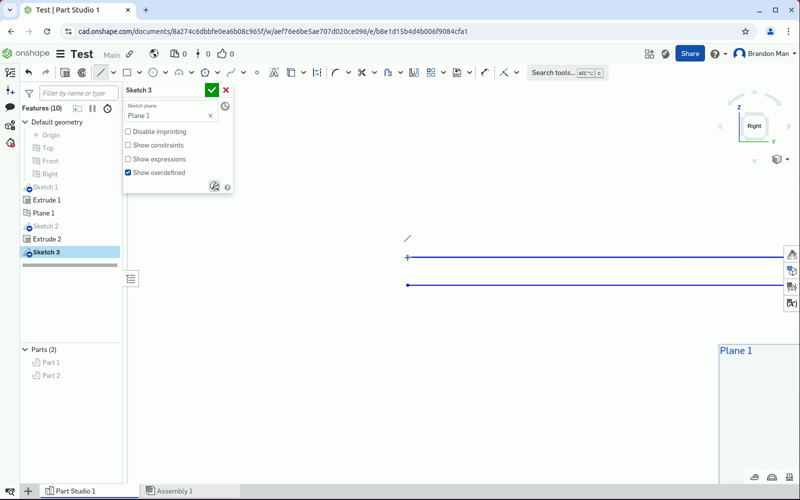
scroll(-6)
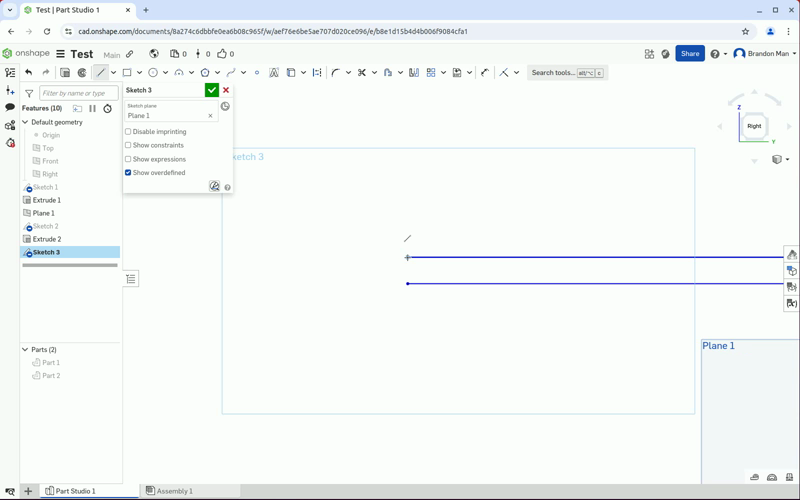
scroll(-6)
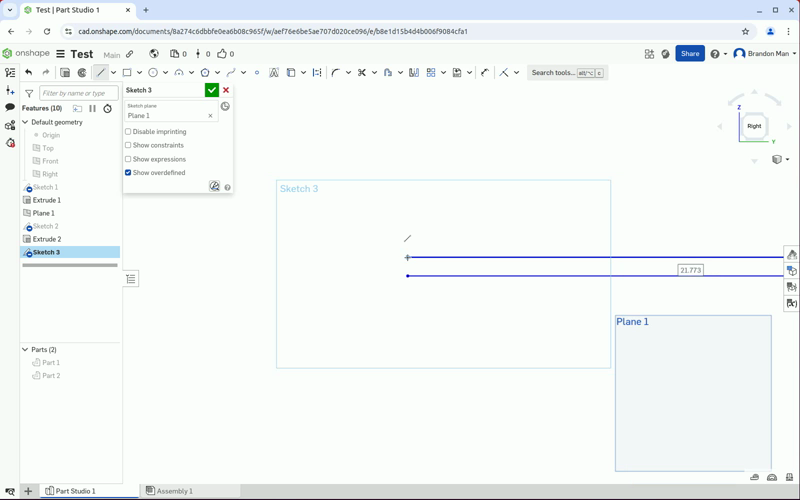
scroll(-6)
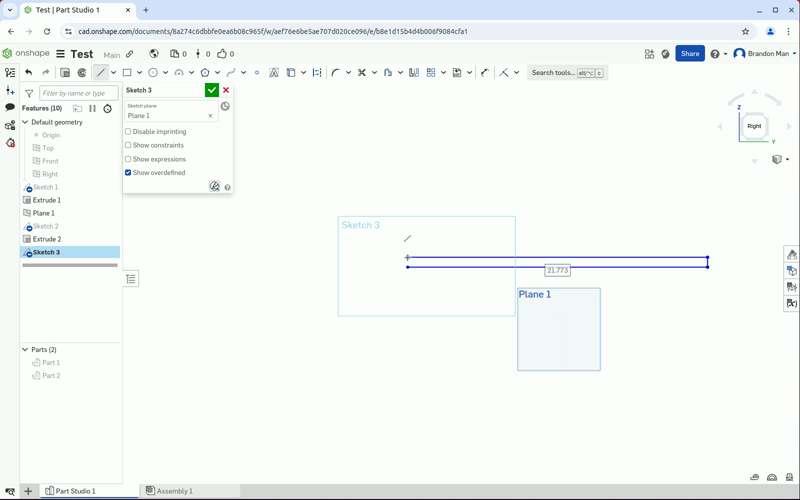
scroll(-6)
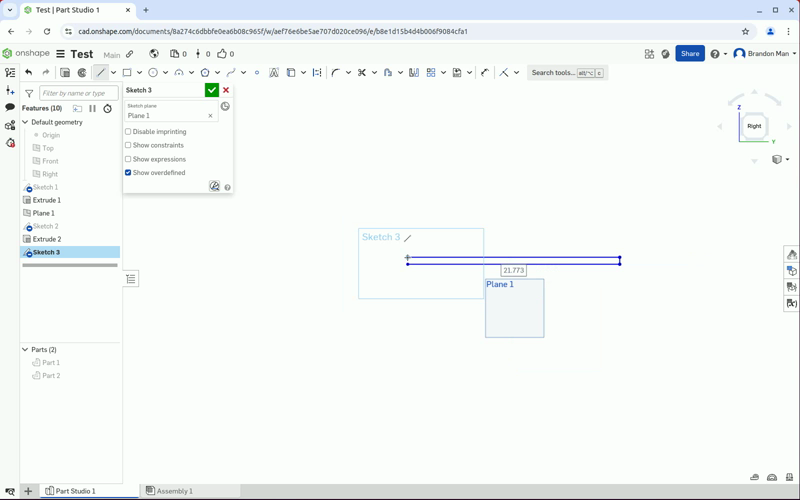
scroll(-6)
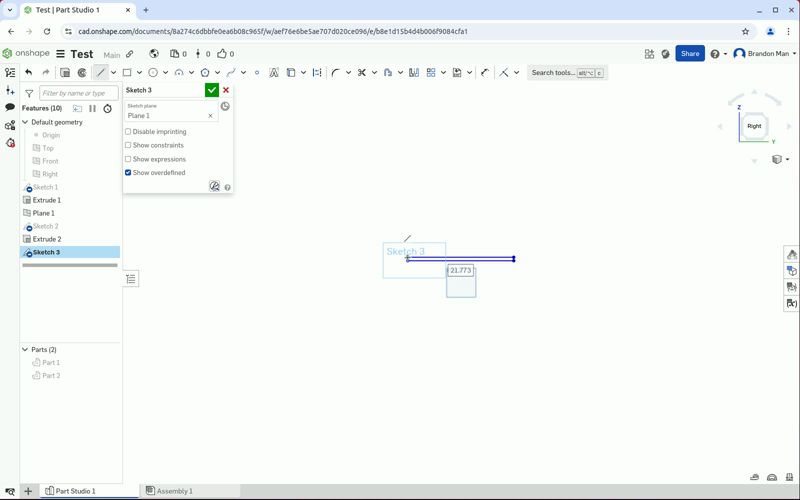
key_up(shift)
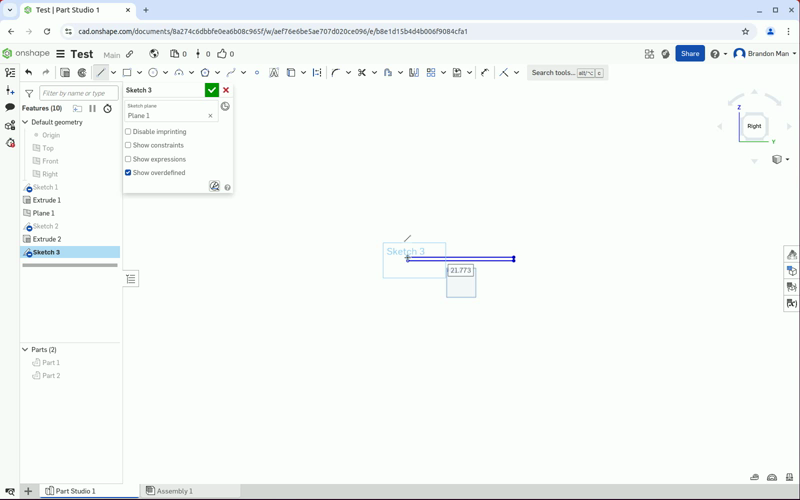
mouse_move(437, 257)
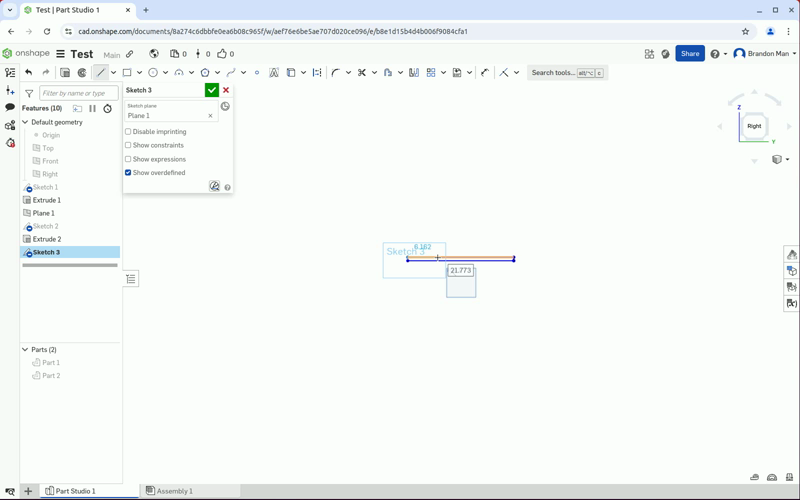
key_down(shift)
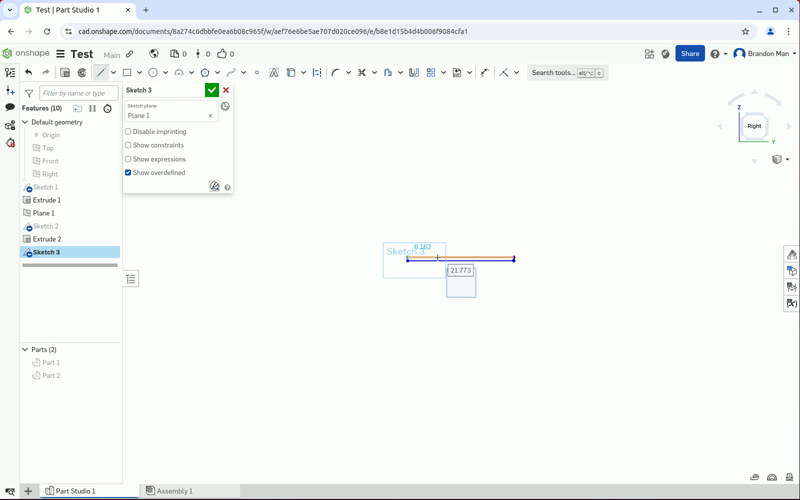
mouse_move(407, 260)
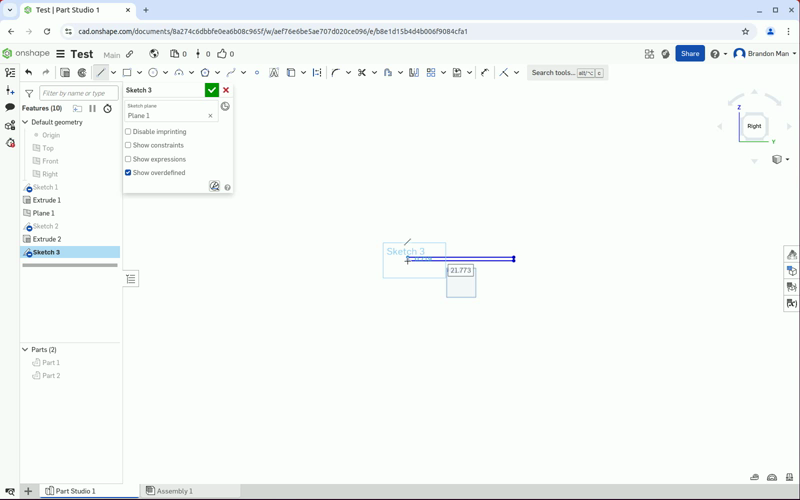
scroll(6)
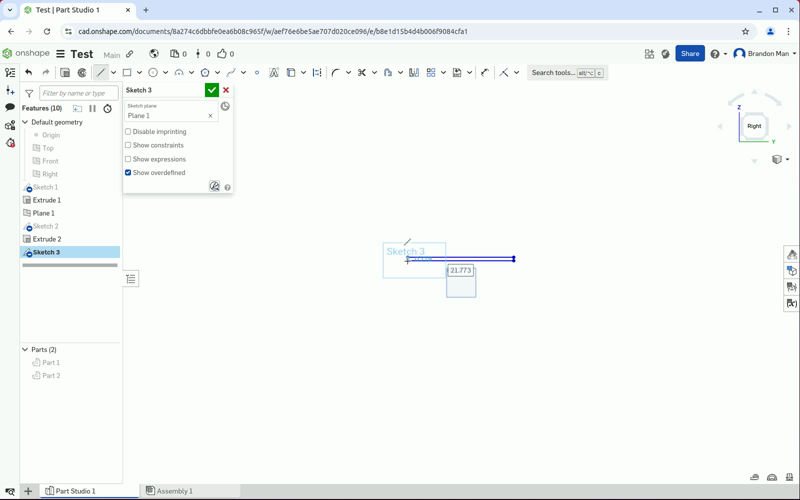
scroll(6)
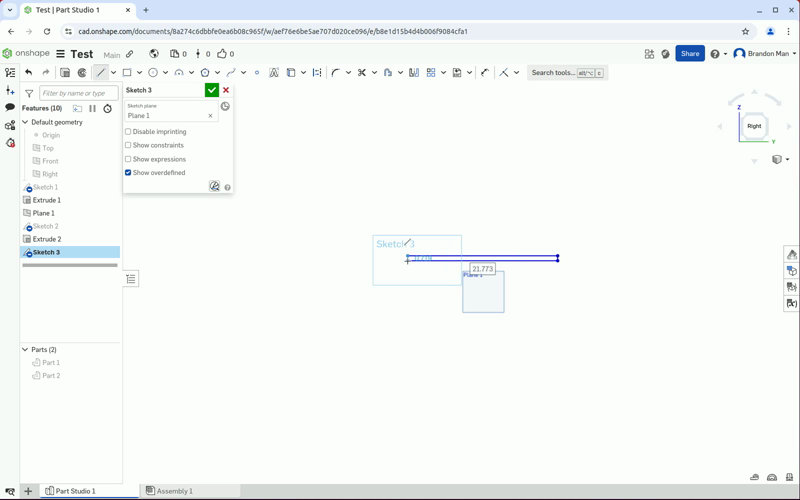
scroll(6)
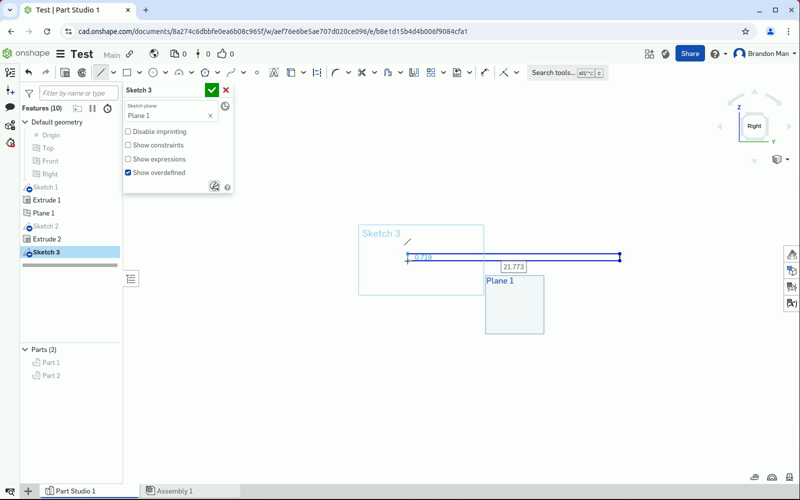
scroll(6)
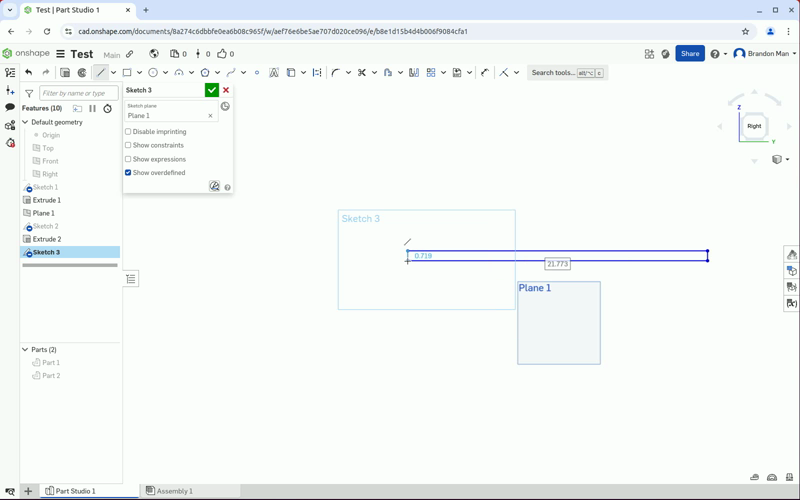
scroll(6)
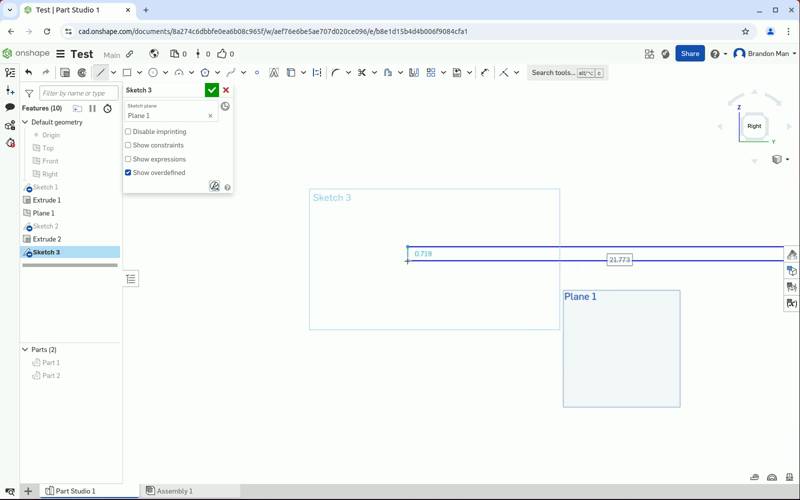
scroll(6)
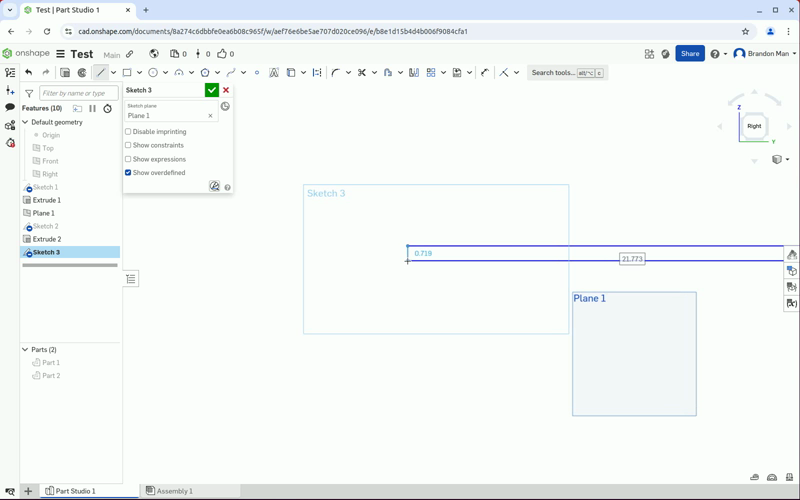
scroll(6)
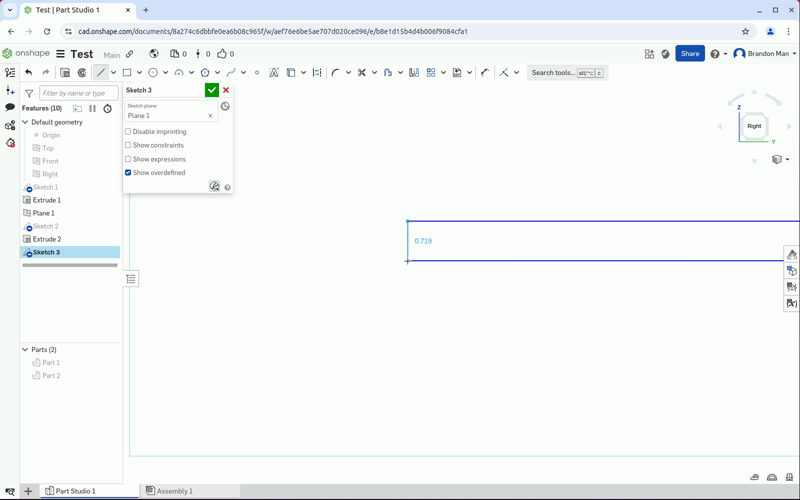
key_up(shift)
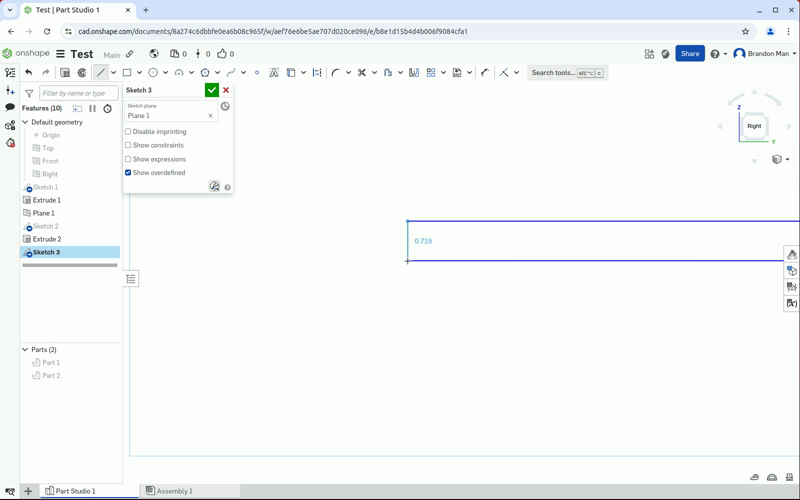
click(407, 260)
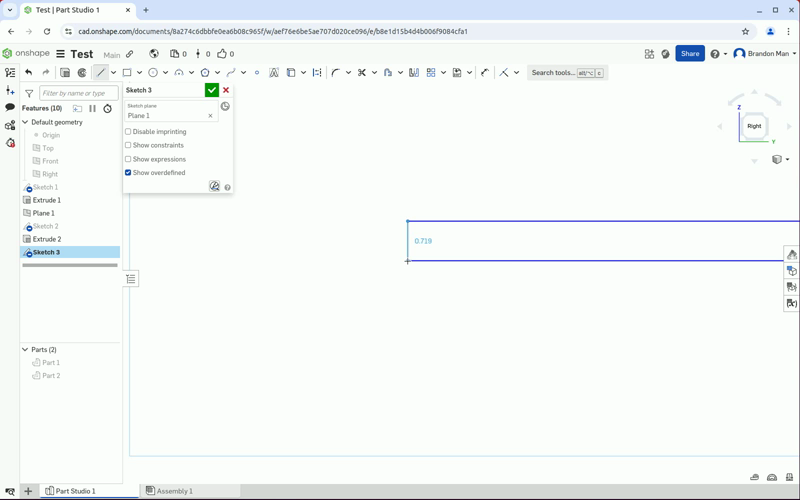
scroll(-6)
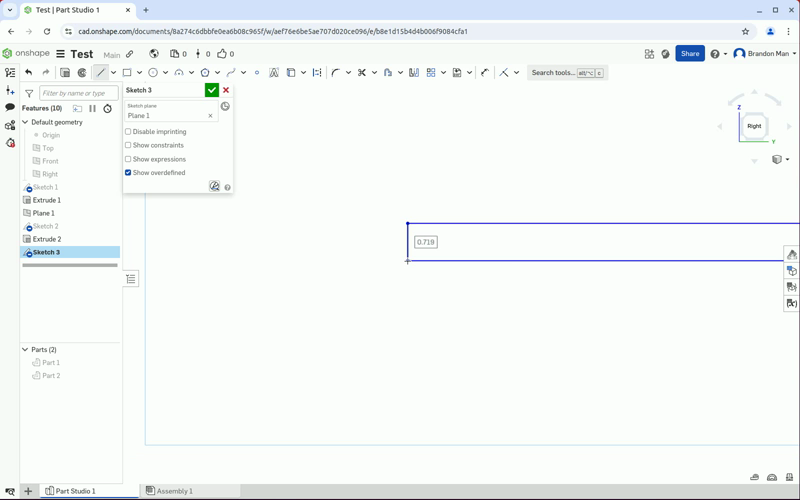
scroll(-6)
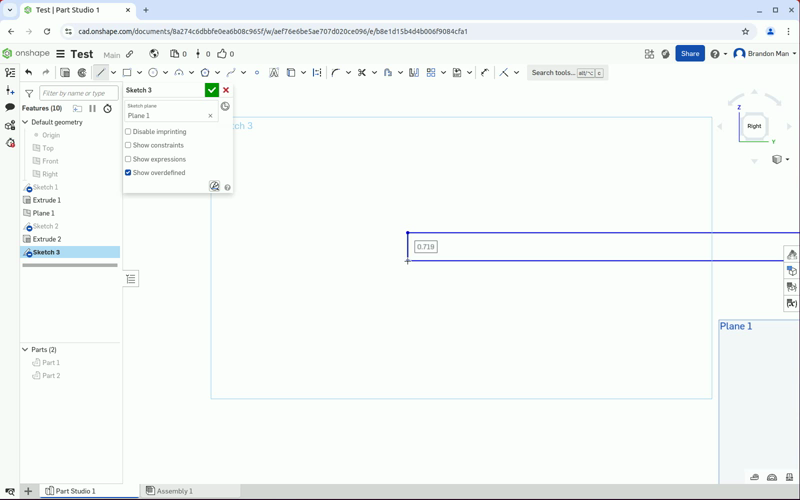
scroll(-6)
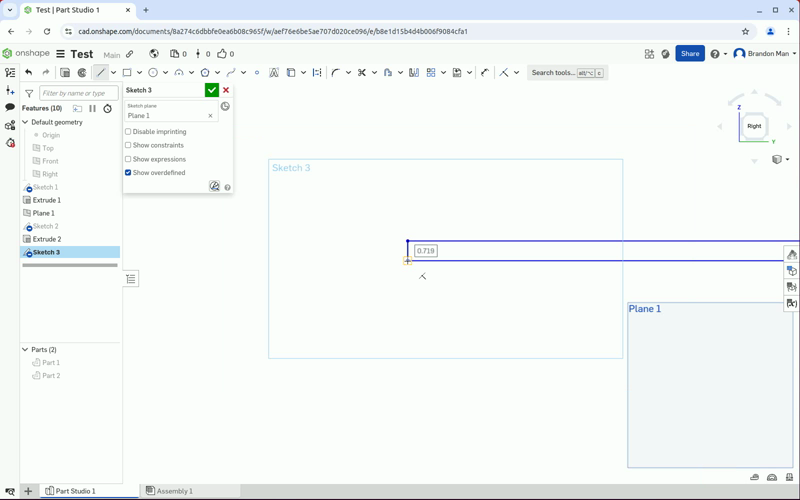
scroll(-6)
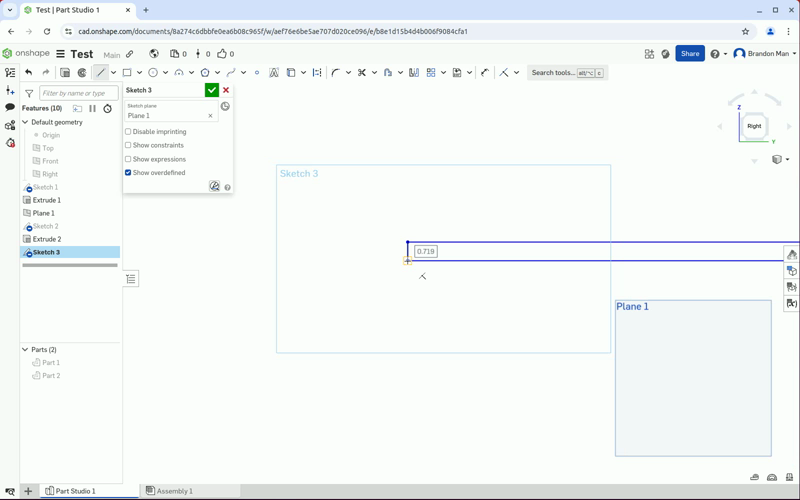
scroll(-6)
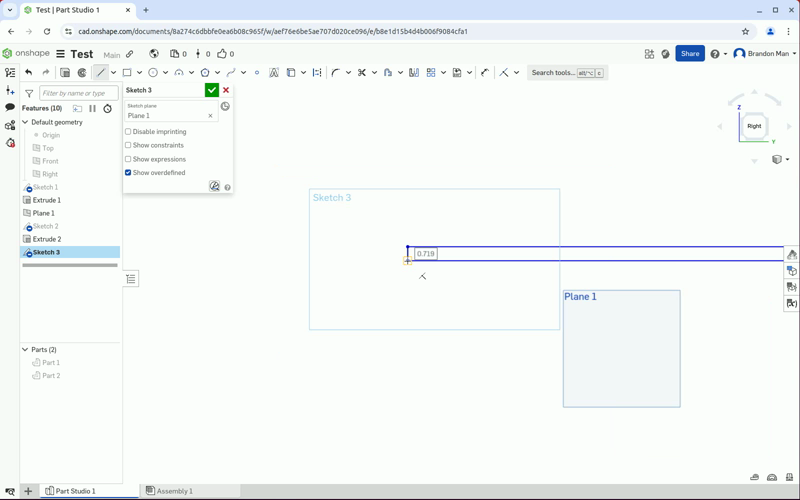
scroll(-6)
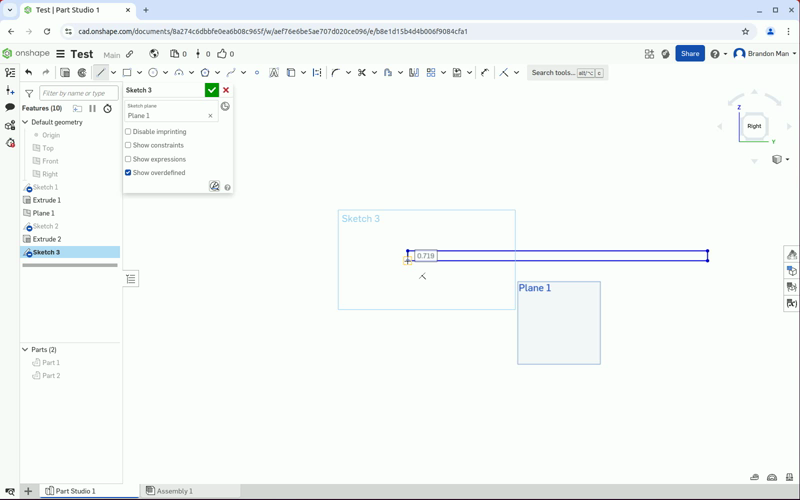
scroll(-6)
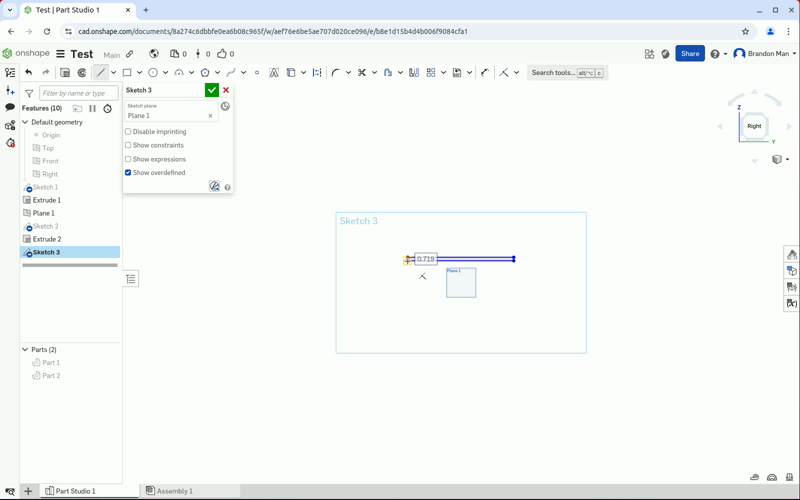
key(esc)
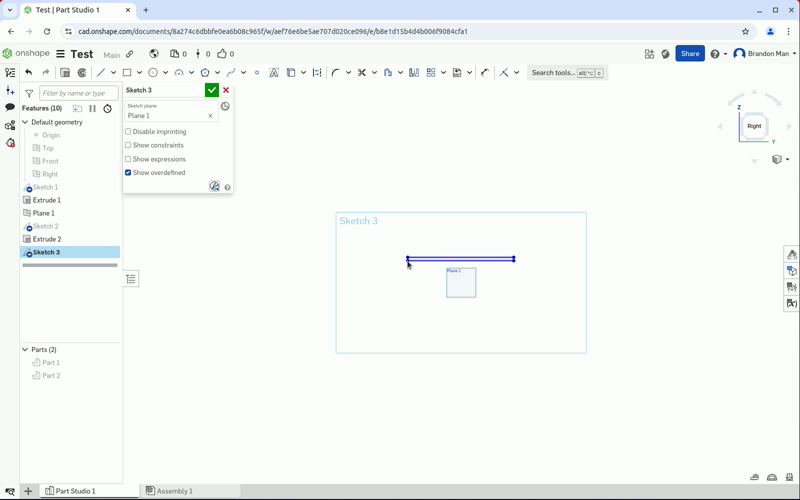
mouse_move(476, 258)
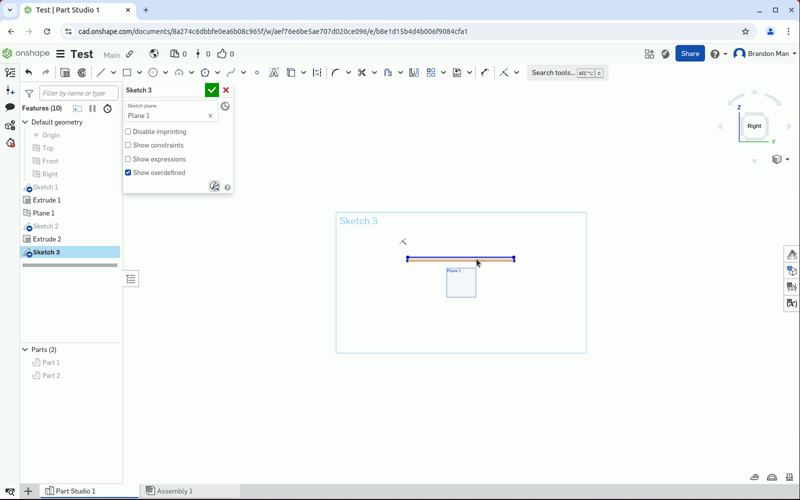
scroll(6)
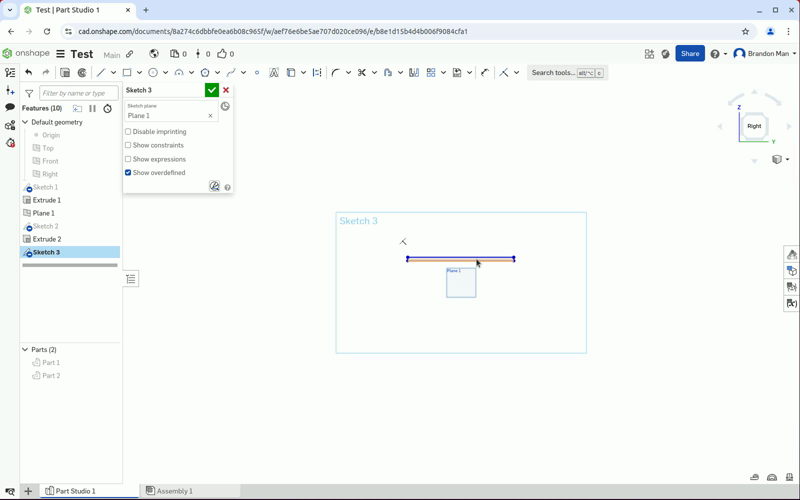
scroll(6)
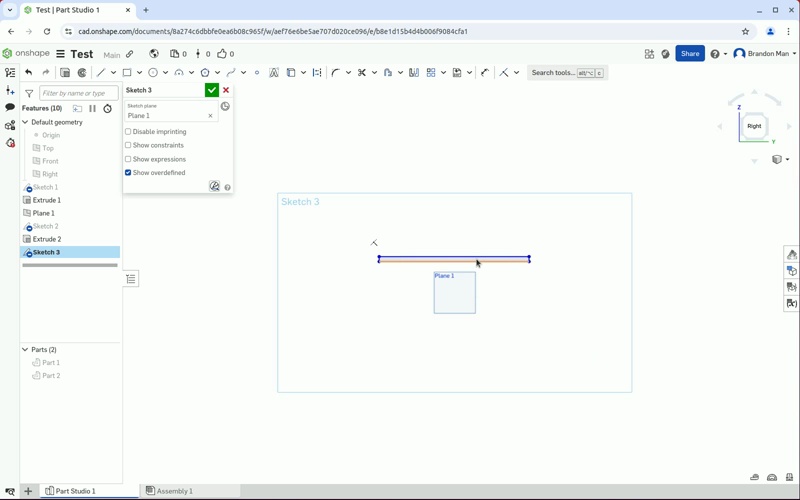
scroll(6)
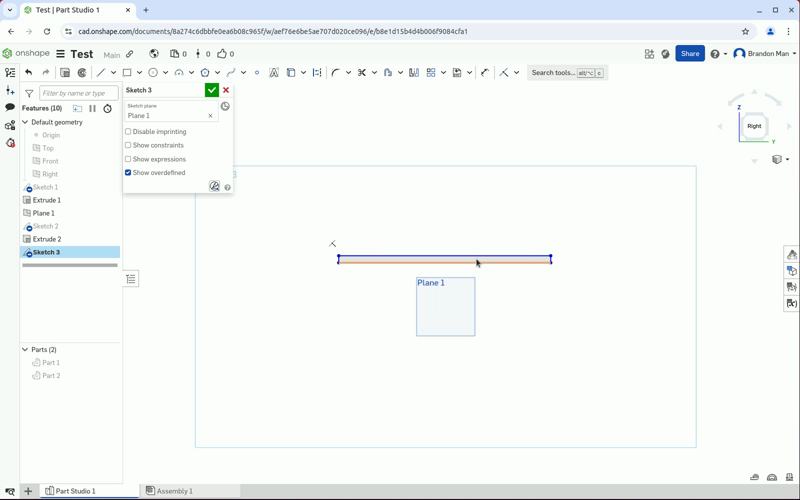
scroll(6)
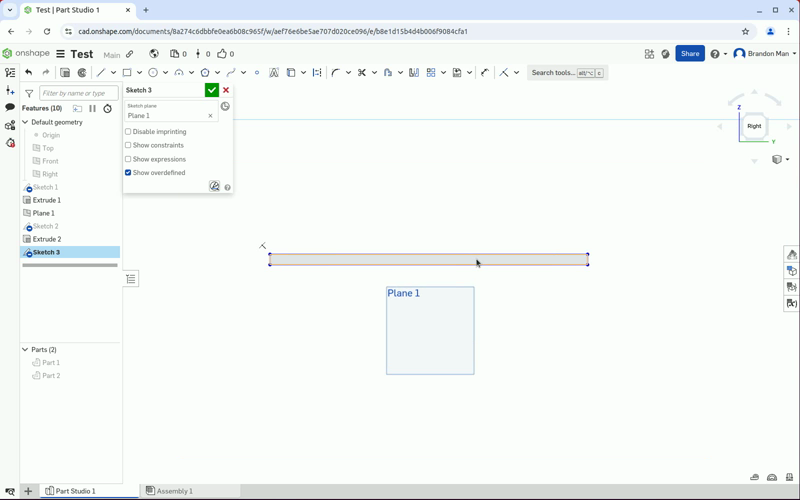
scroll(6)
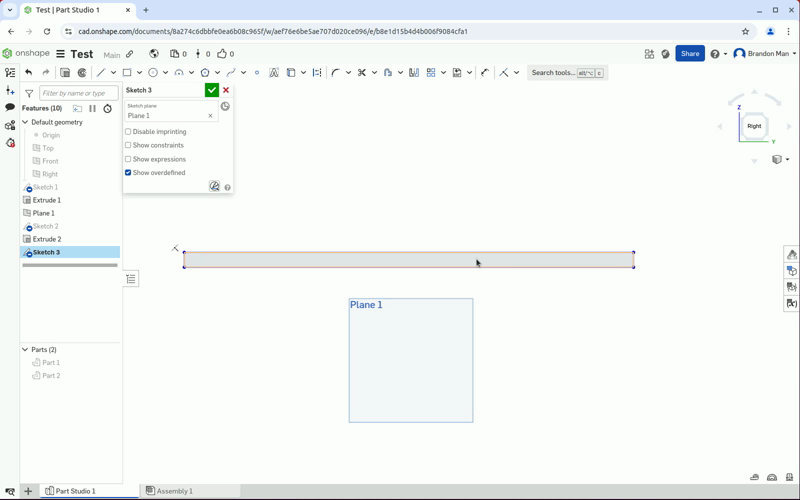
scroll(6)
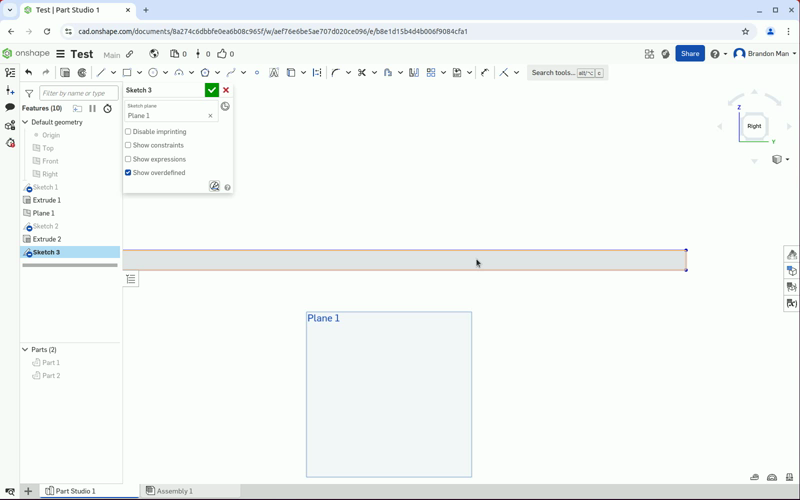
scroll(6)
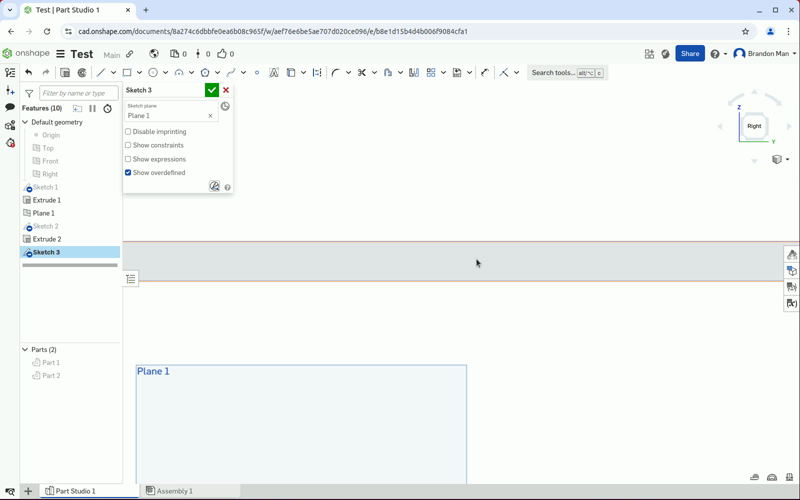
click(476, 258)
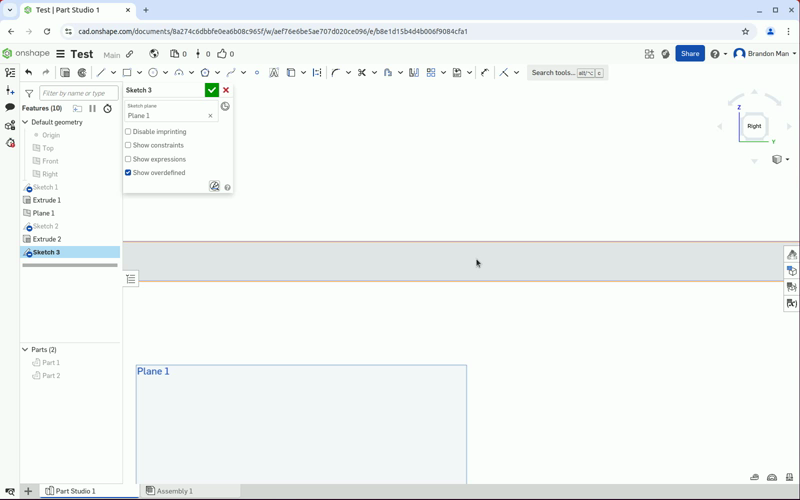
scroll(-6)
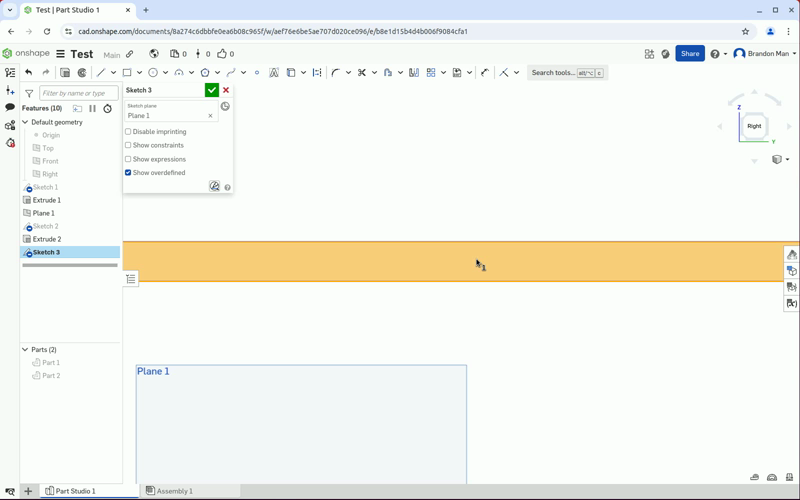
scroll(-6)
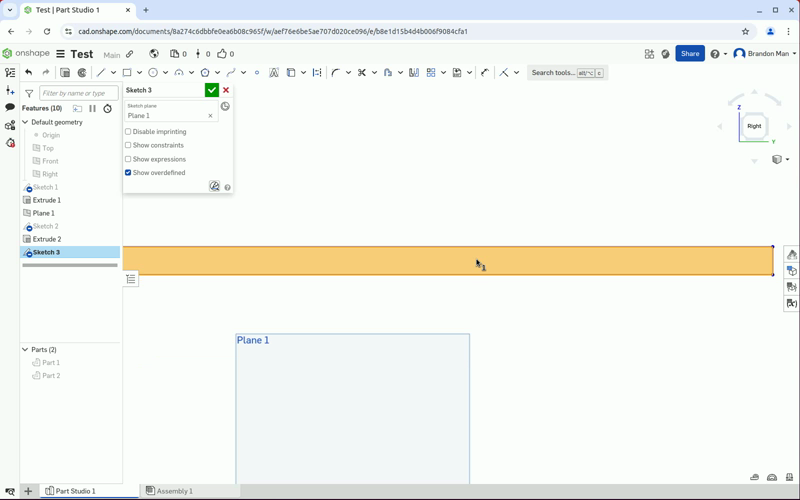
scroll(-6)
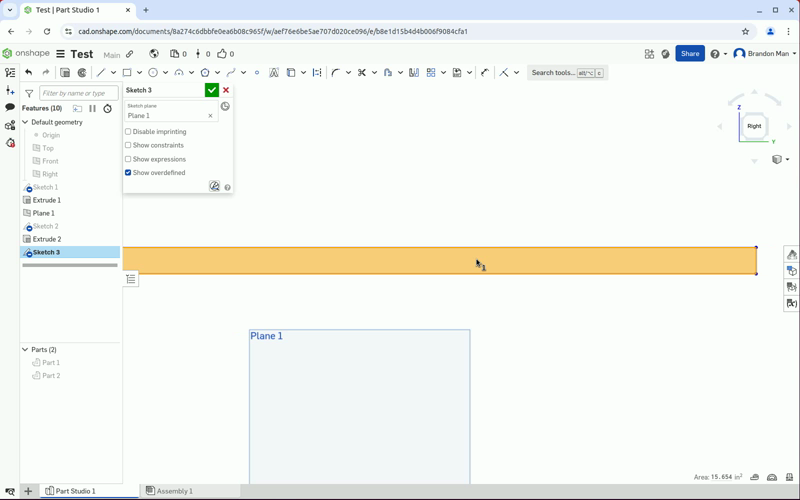
scroll(-6)
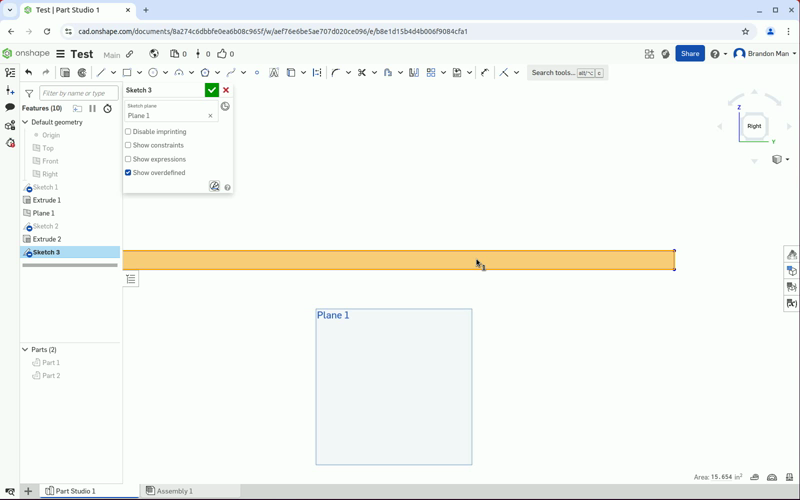
scroll(-6)
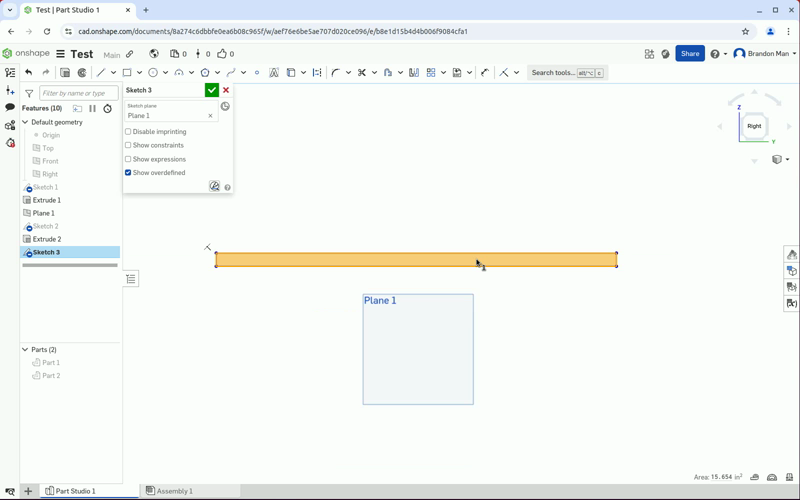
scroll(-6)
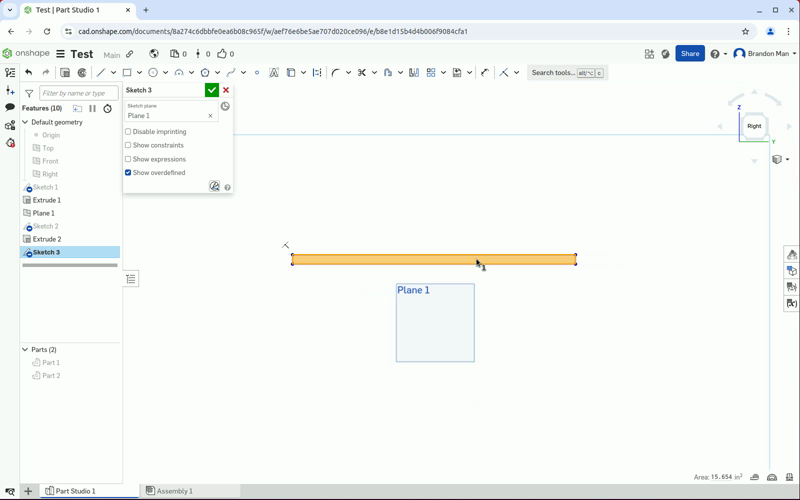
scroll(-6)
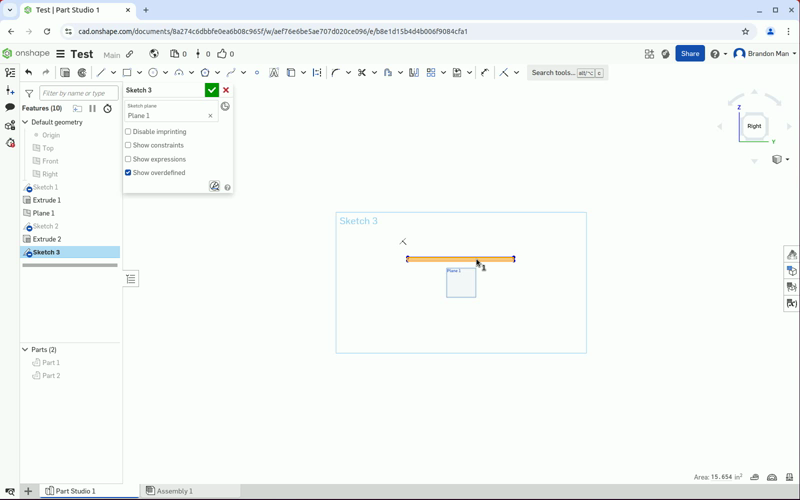
mouse_move(73, 352)
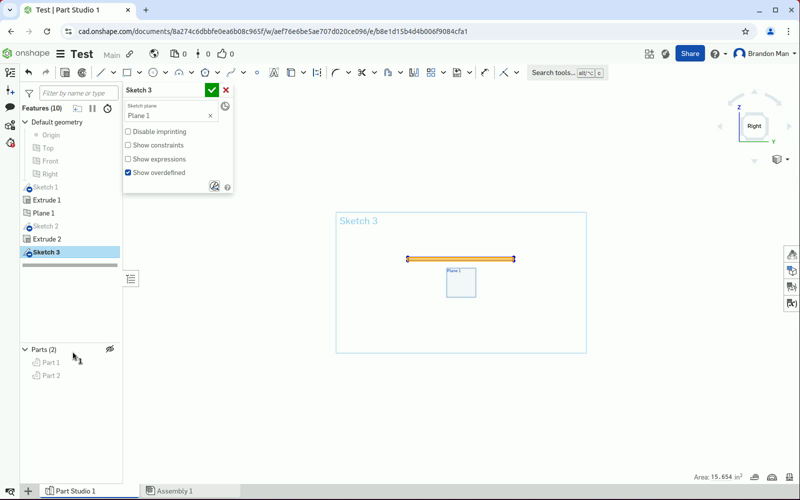
key(shift+y)
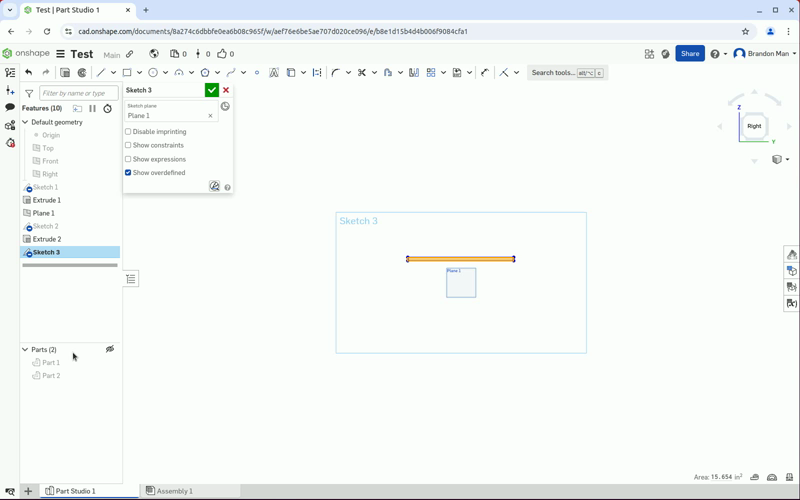
key(shift+e)
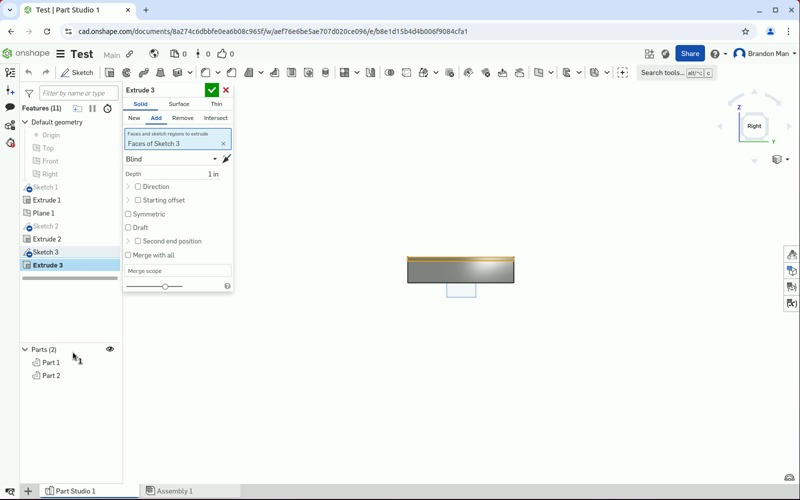
mouse_move(143, 106)
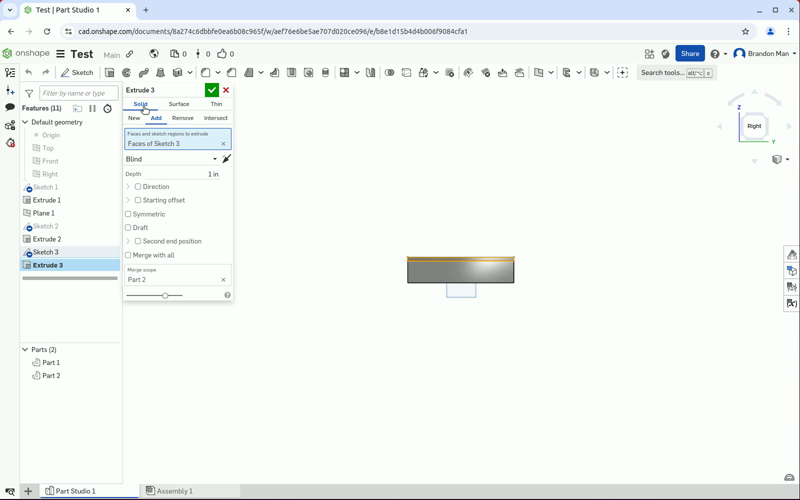
click(143, 106)
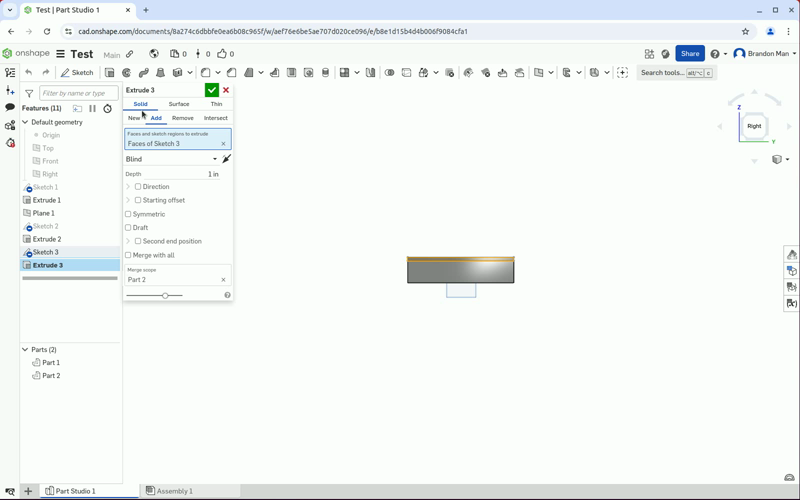
mouse_move(137, 120)
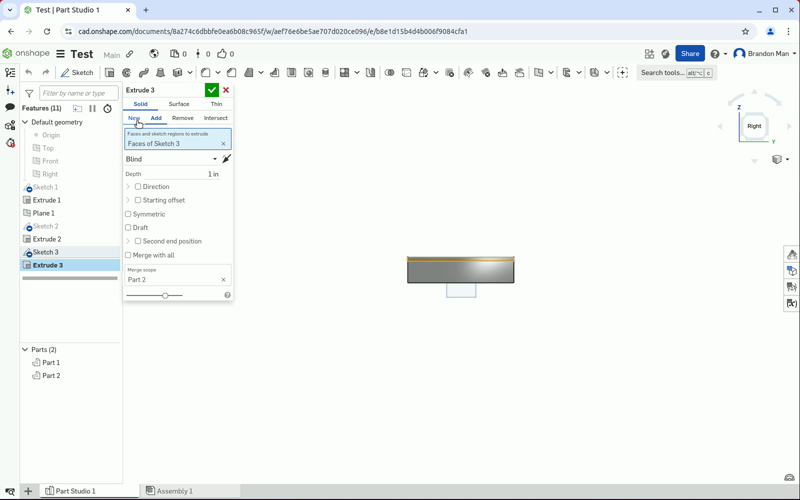
click(137, 120)
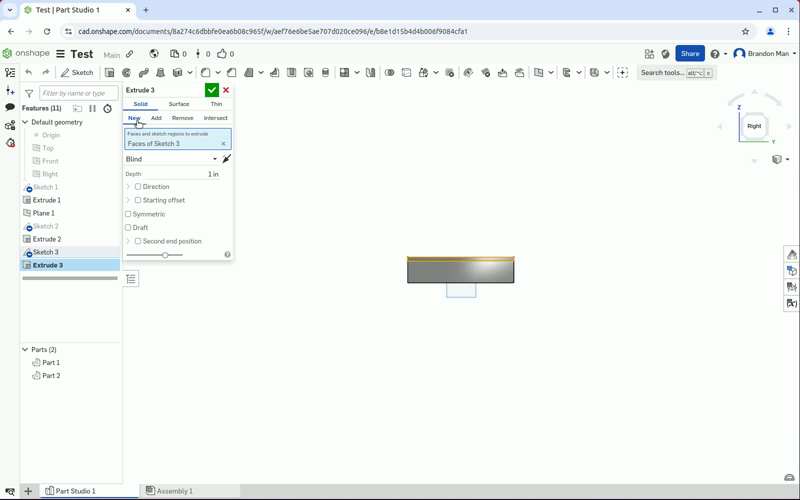
key(tab, 4)
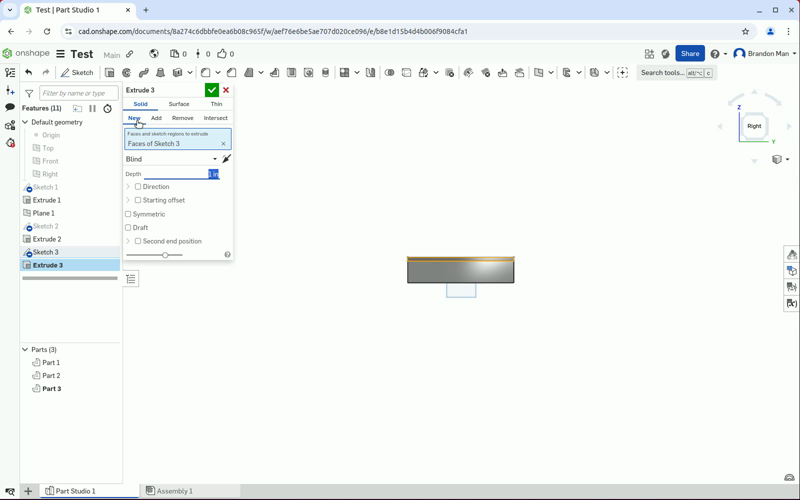
text(0.722)
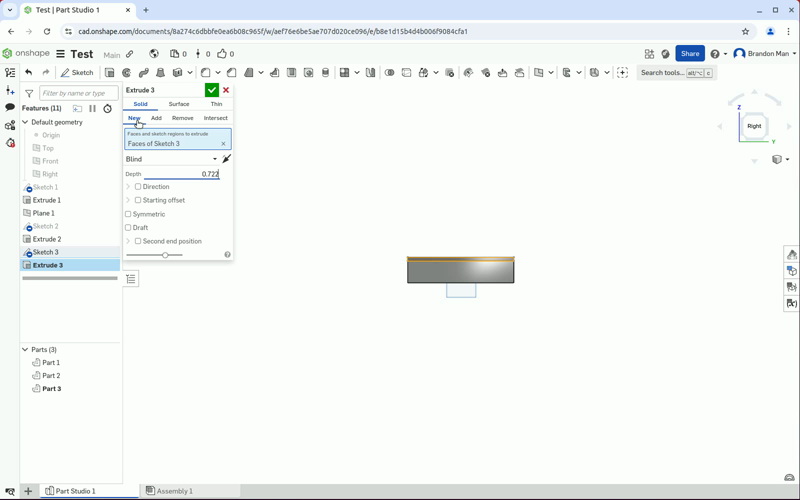
key(enter)
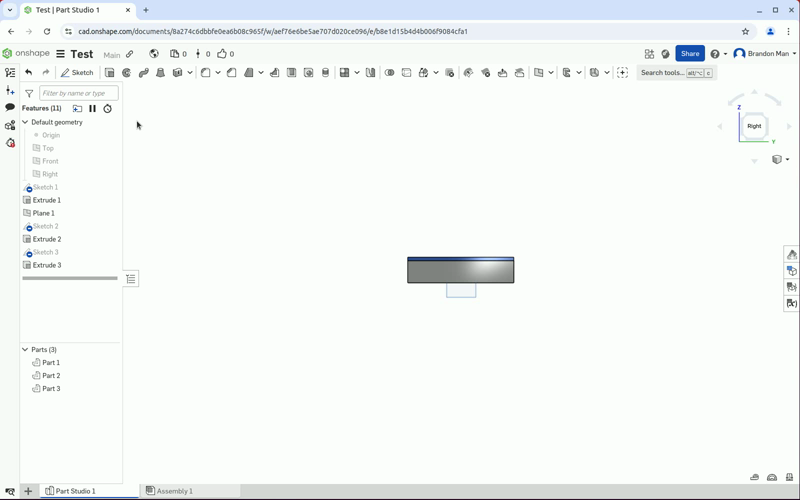
key(shift+h)
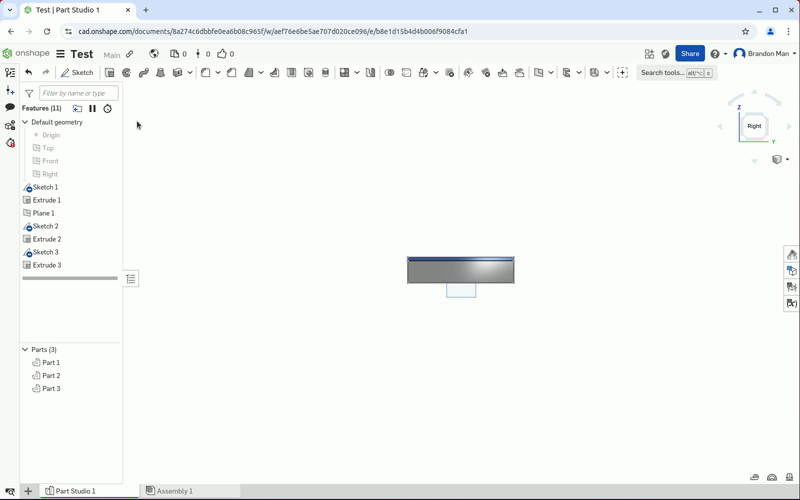
key(shift+h)
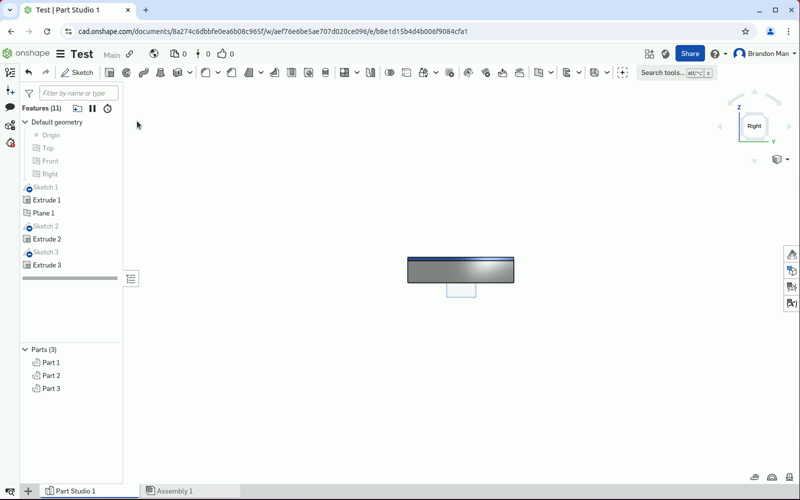
mouse_move(73, 189)
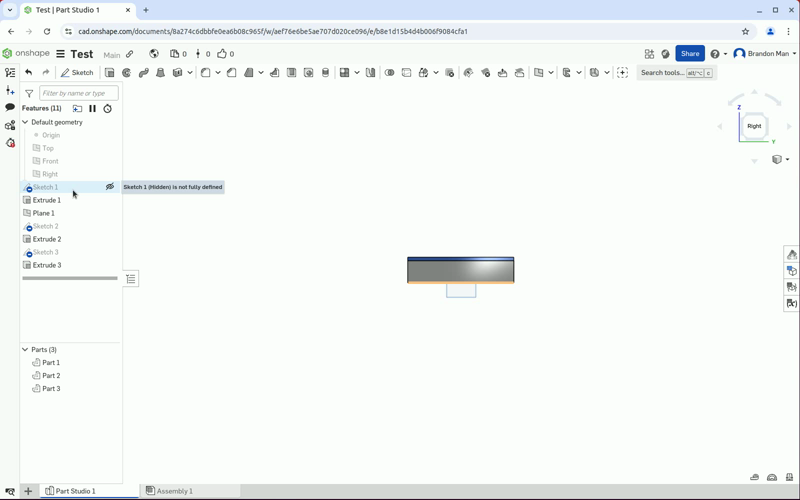
click(73, 189)
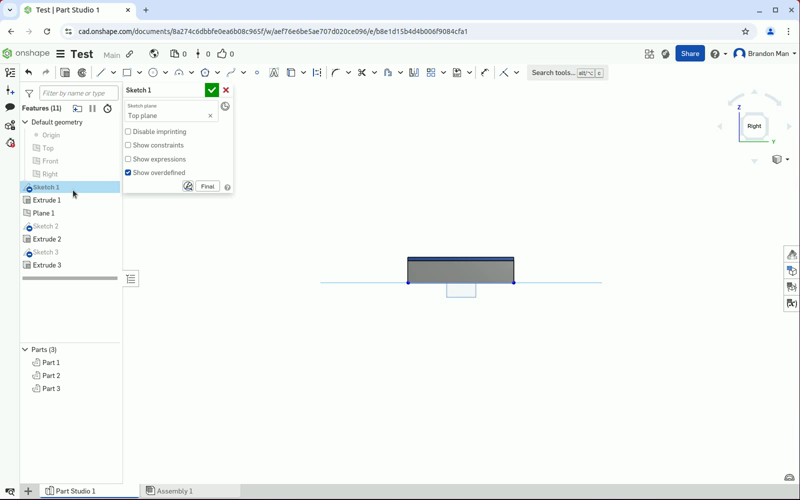
mouse_move(229, 92)
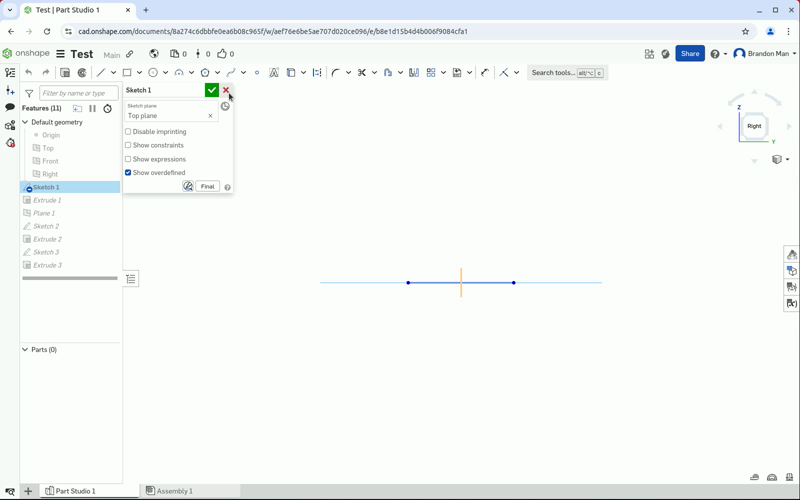
click(229, 92)
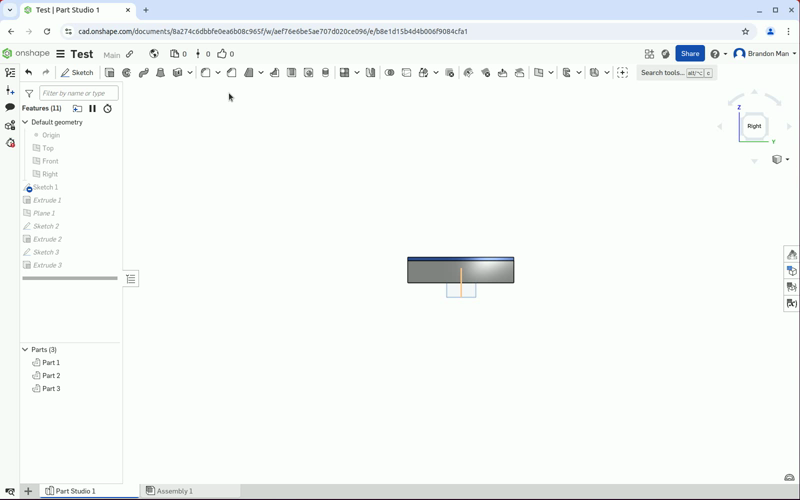
mouse_move(73, 352)
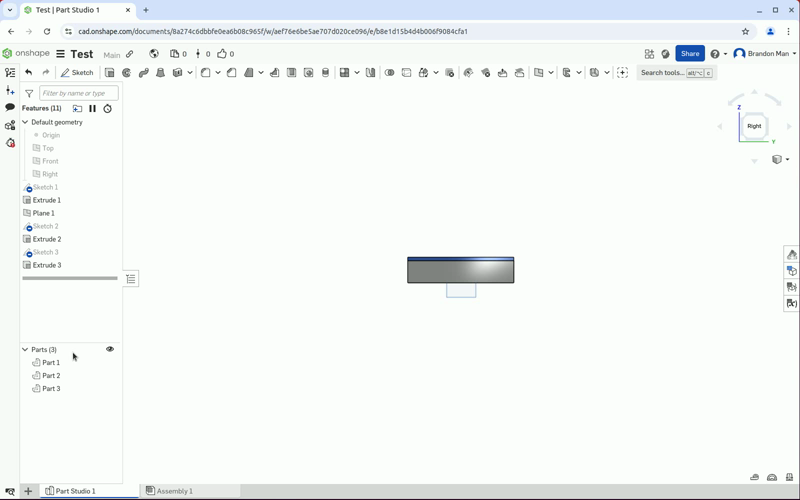
key(y)
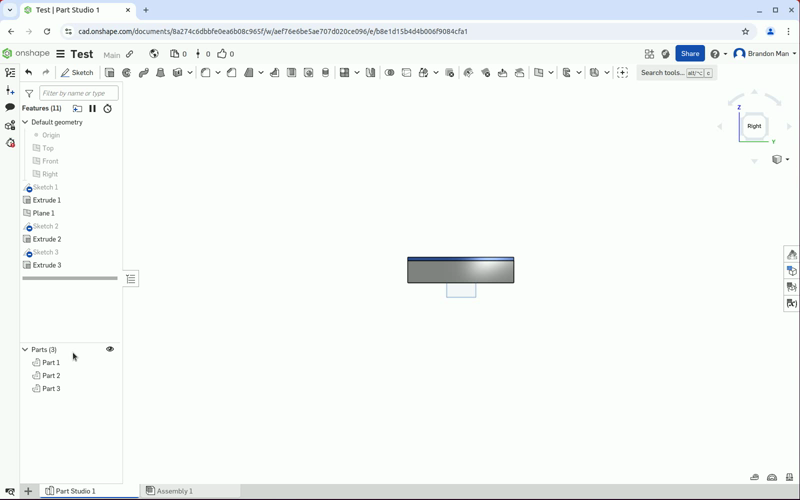
key(shift+p)
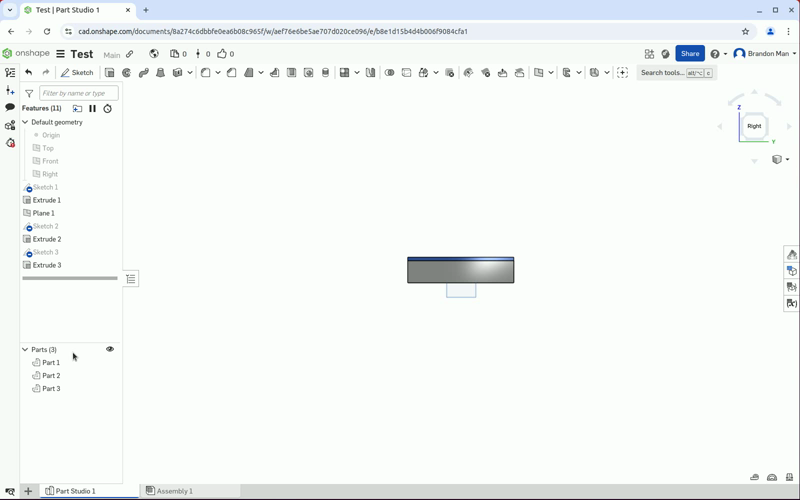
key(space)
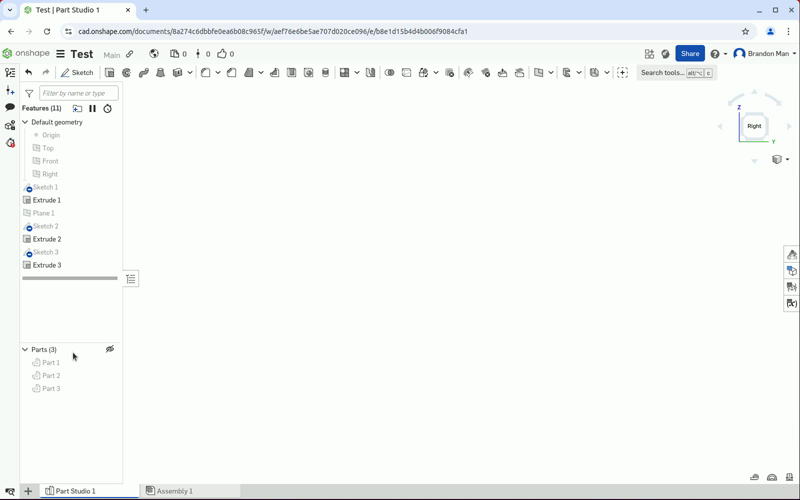
key_down(shift)
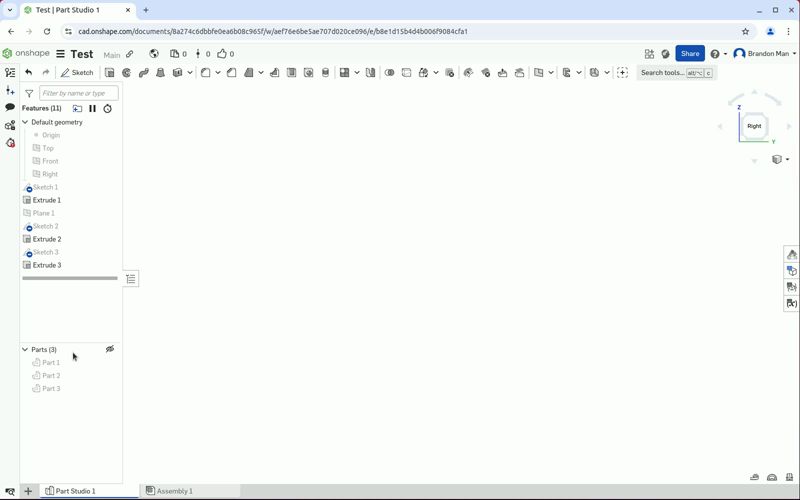
key(right)
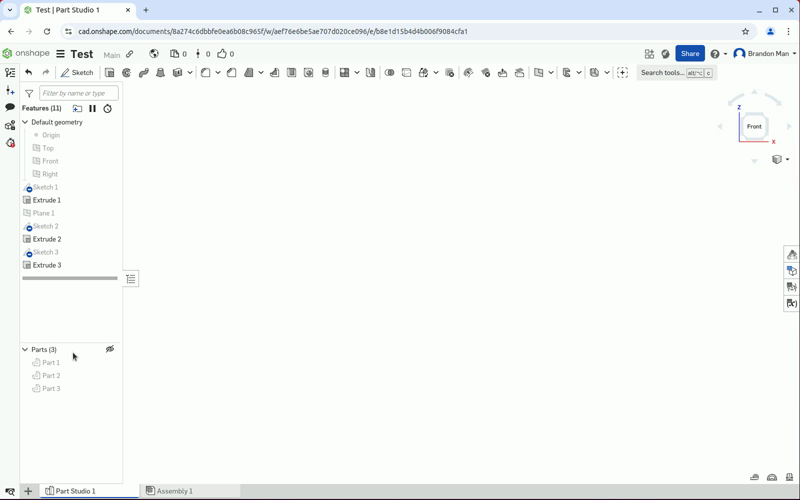
key_up(shift)
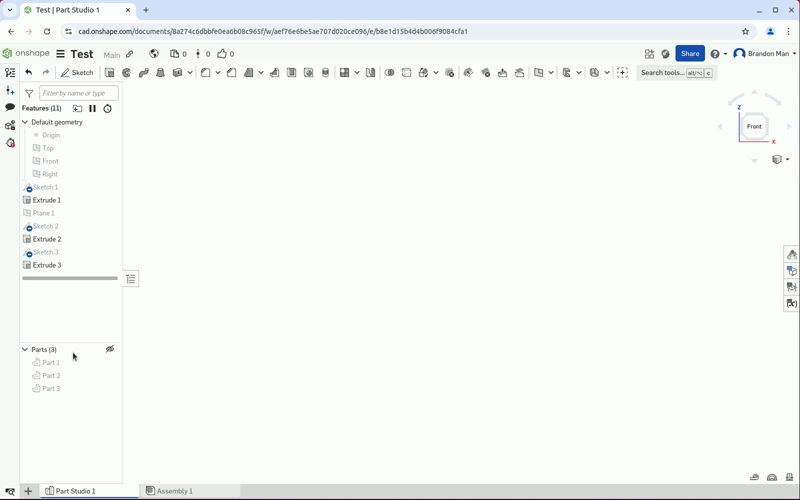
mouse_move(73, 352)
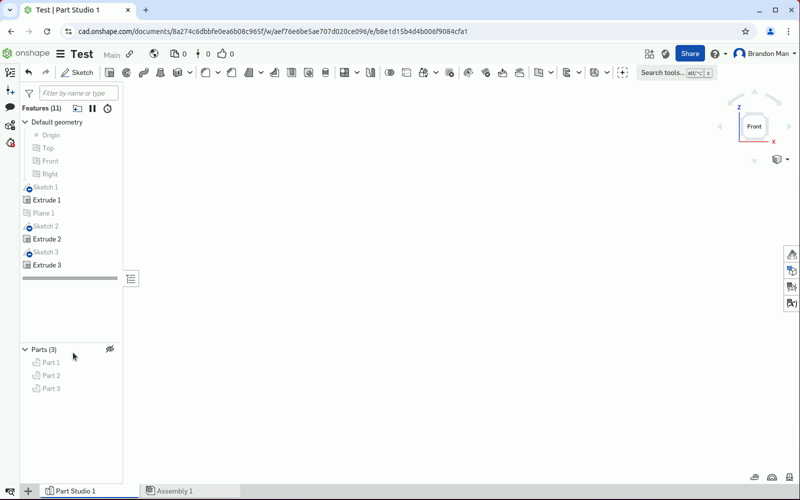
key(shift+y)
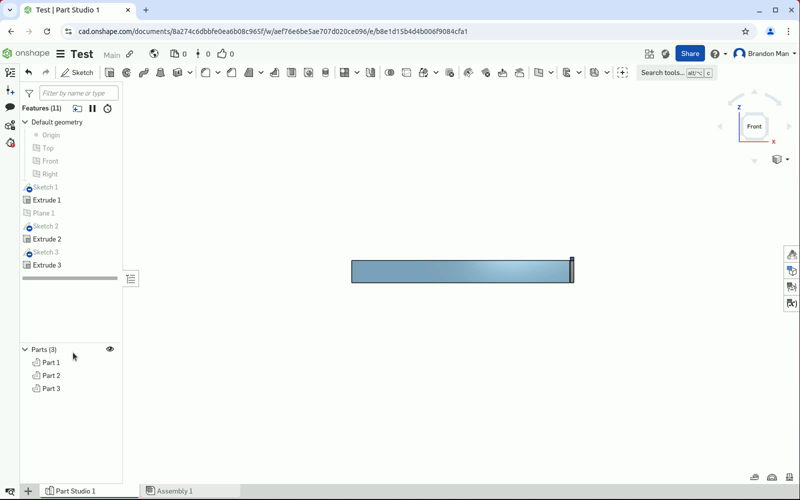
mouse_move(541, 75)
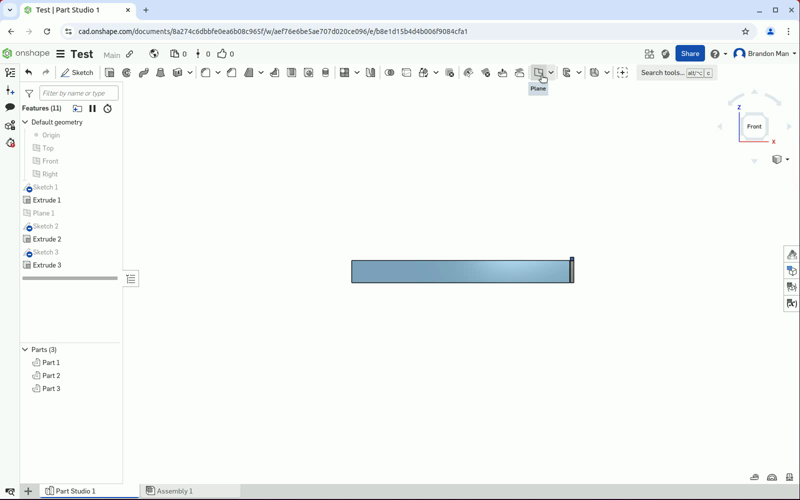
click(541, 75)
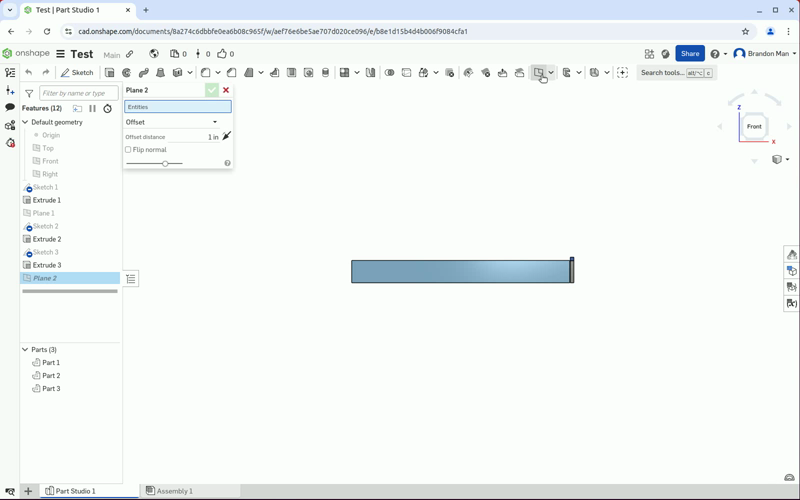
mouse_move(73, 163)
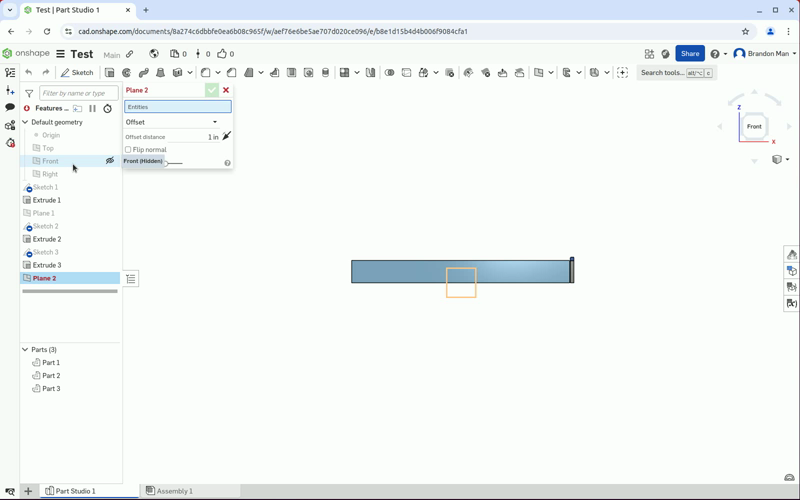
click(73, 163)
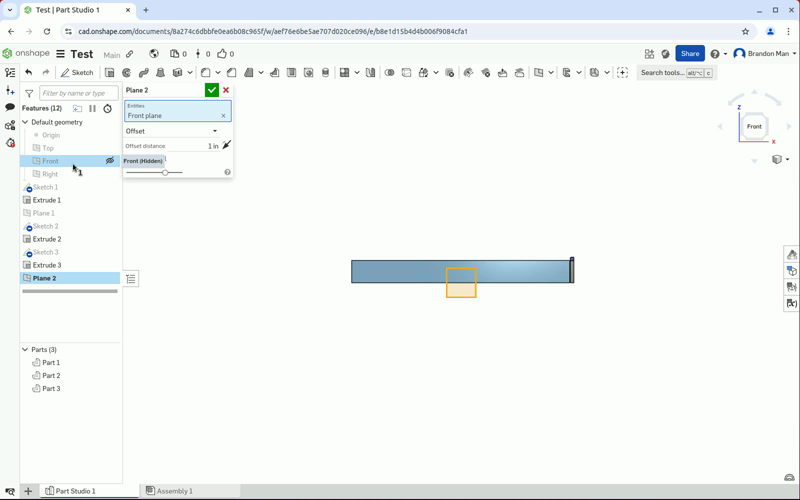
key(tab, 2)
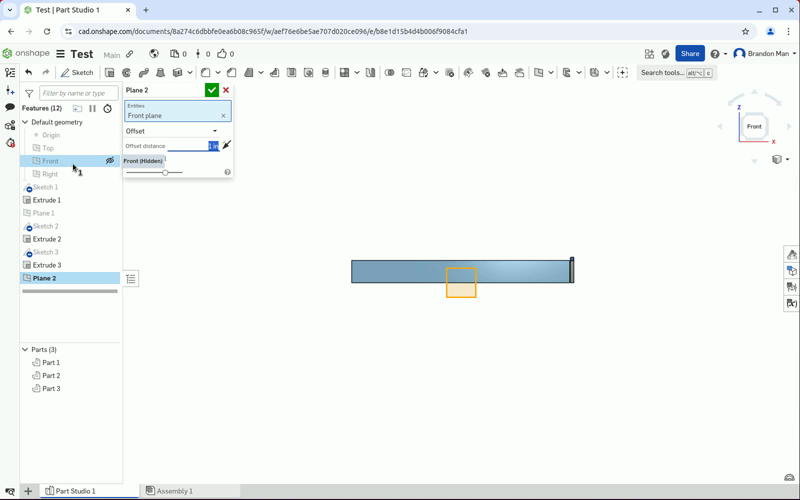
text(10.845)
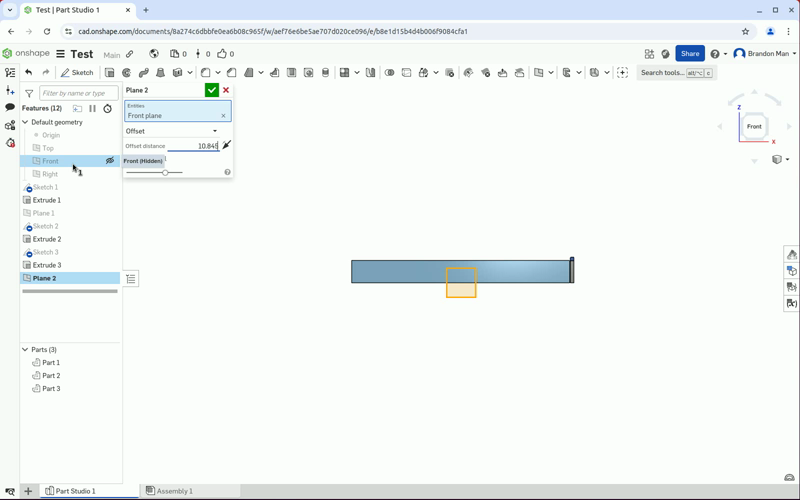
key(enter, 2)
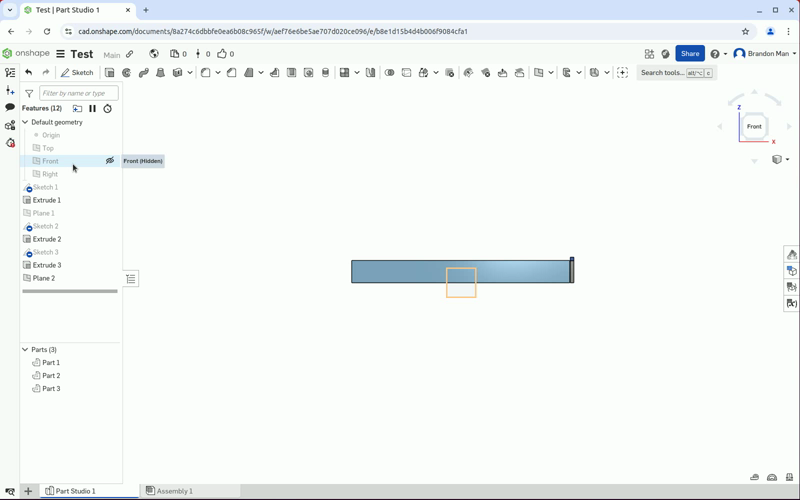
key(shift+s)
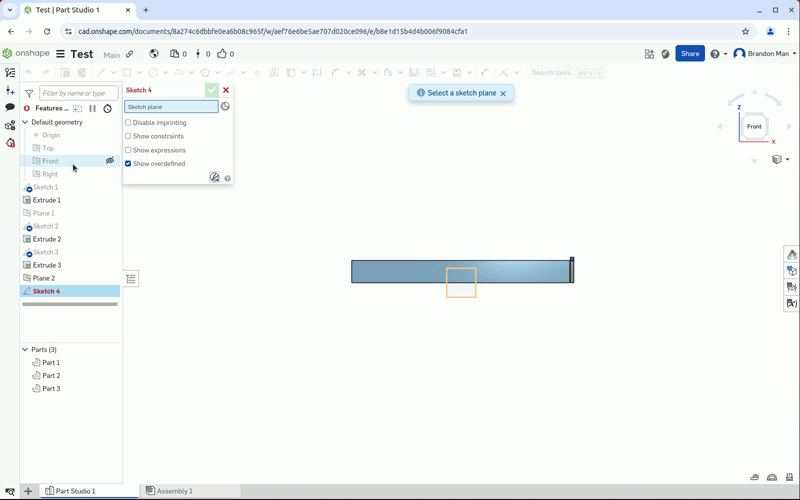
mouse_move(73, 280)
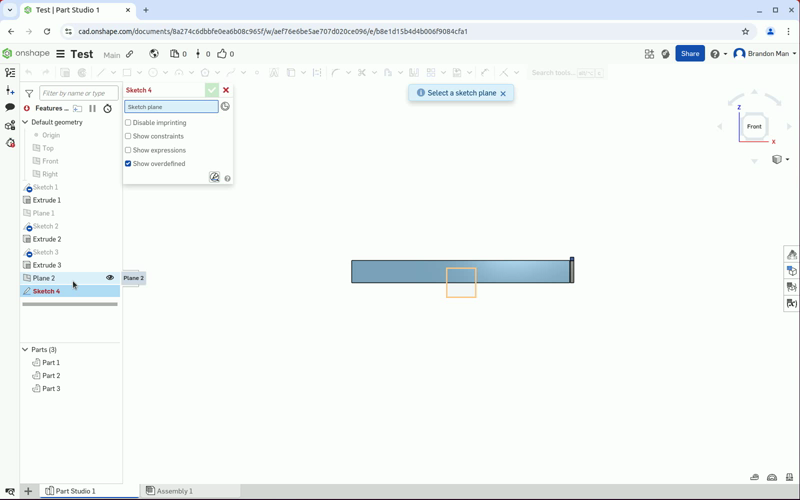
click(73, 280)
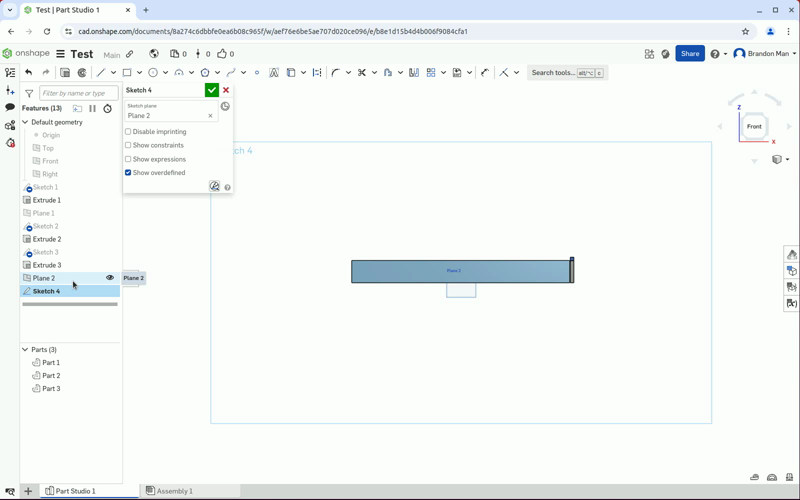
mouse_move(73, 352)
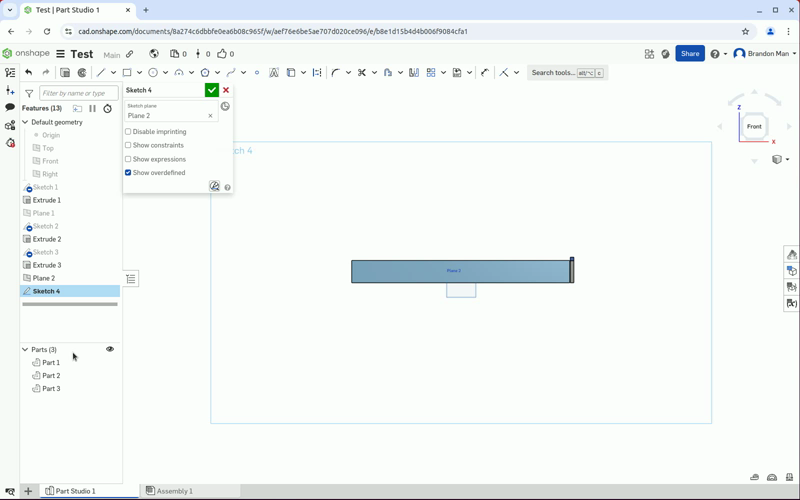
key(y)
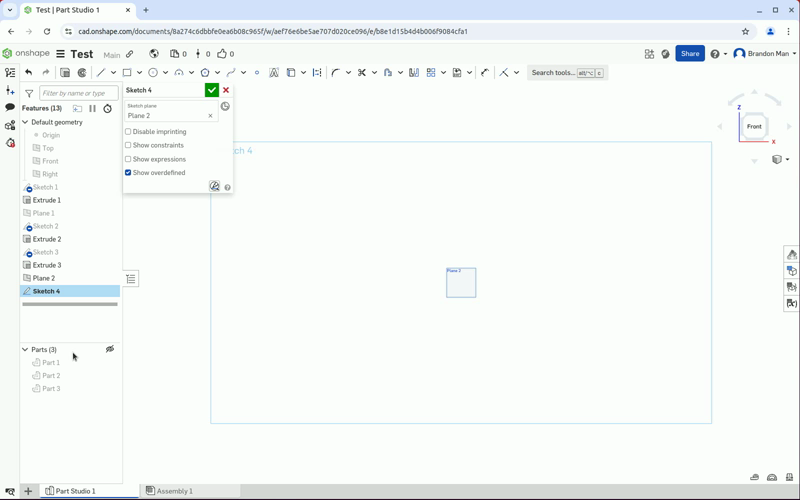
key(l)
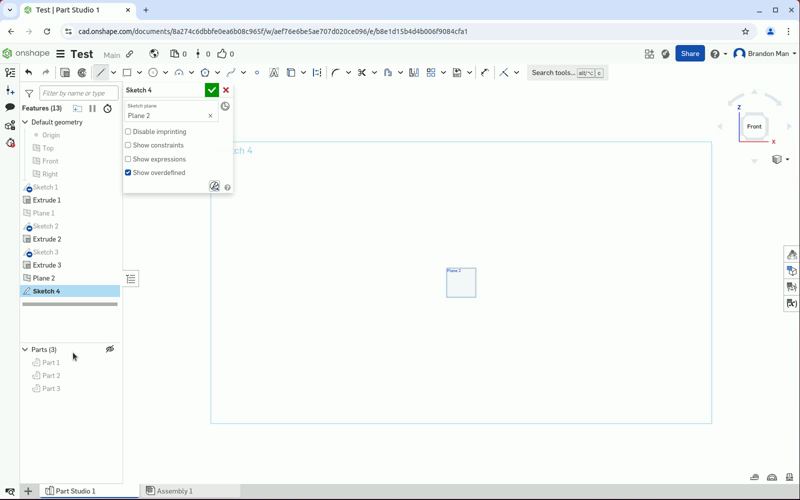
key_down(shift)
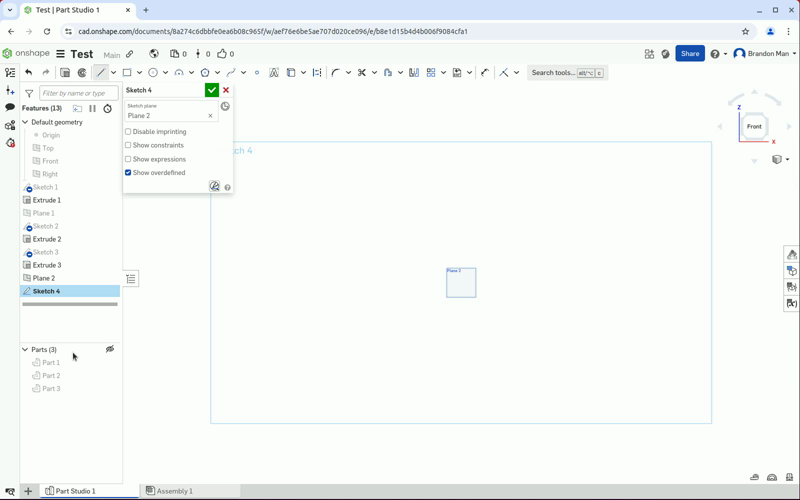
mouse_move(348, 282)
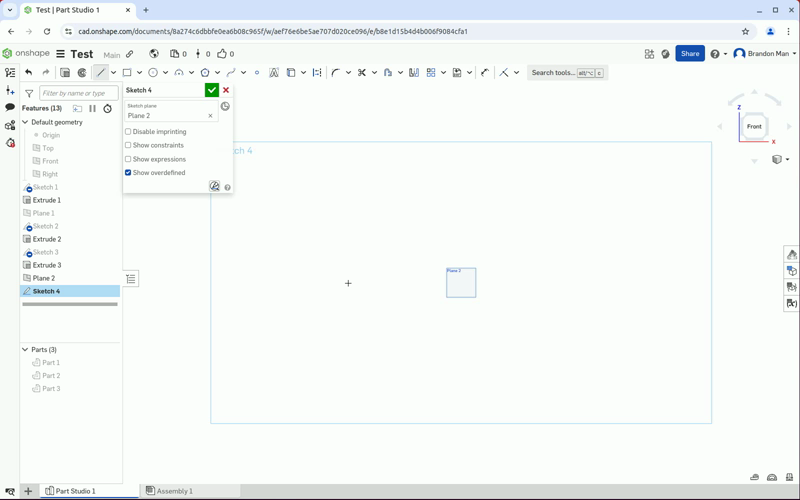
click(348, 282)
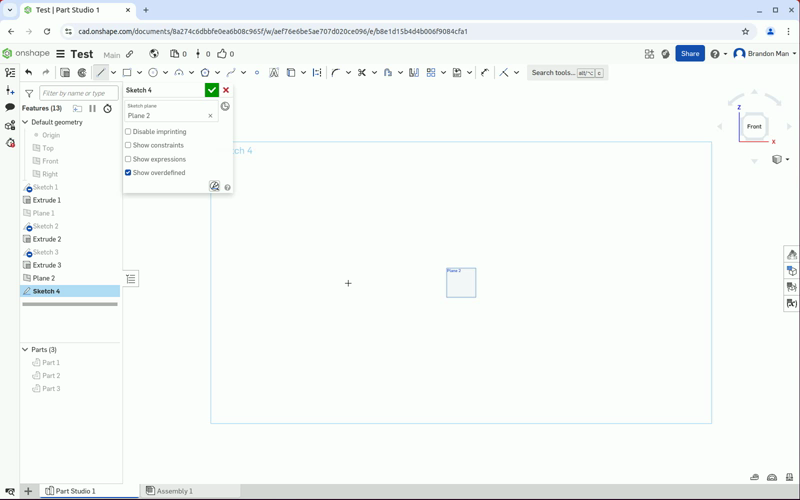
key_up(shift)
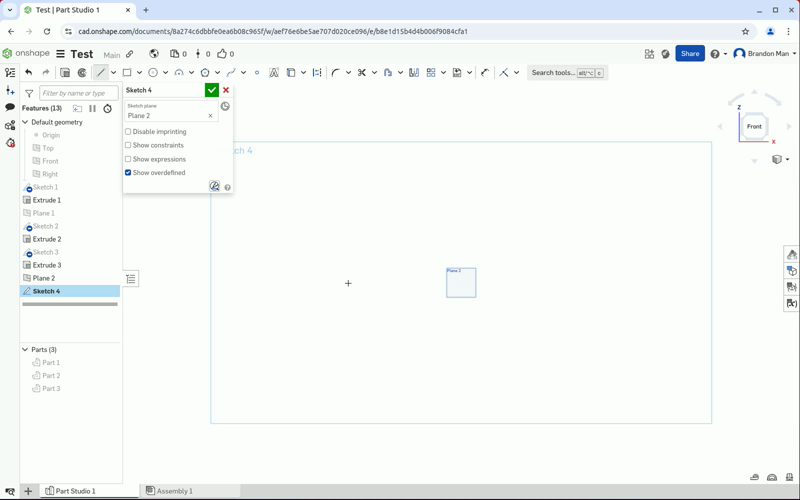
key_down(shift)
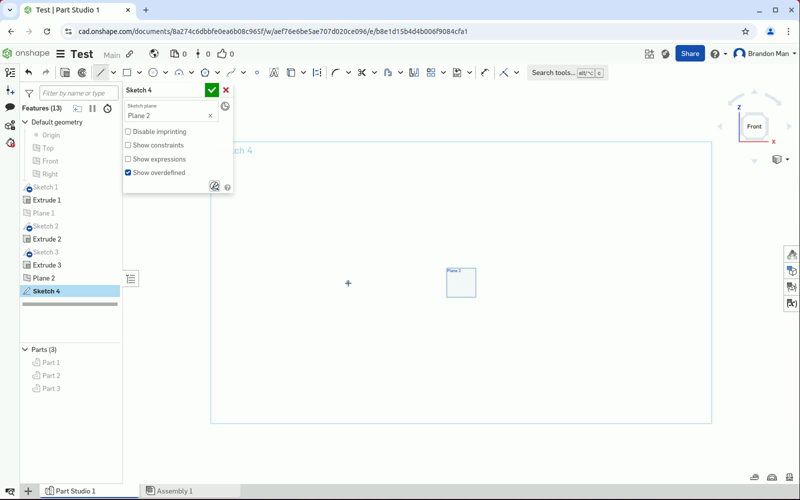
mouse_move(378, 282)
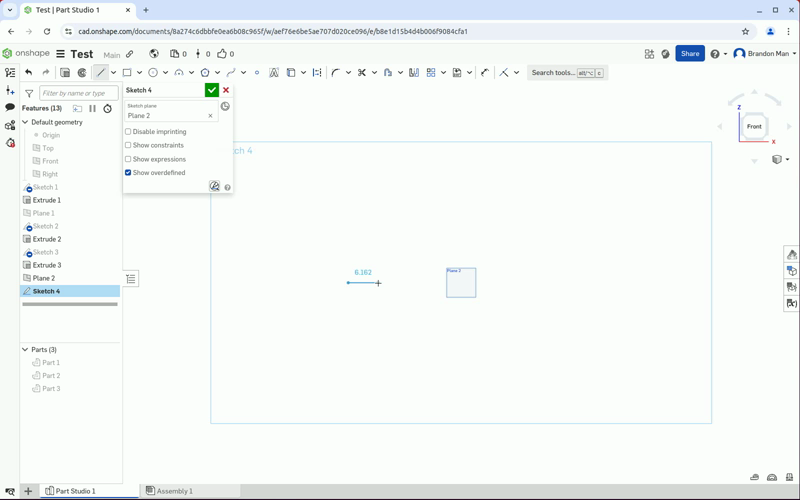
mouse_move(350, 282)
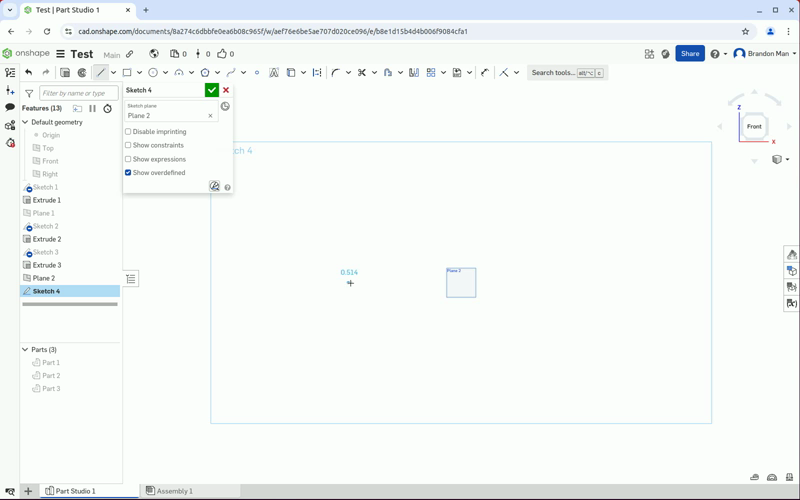
scroll(6)
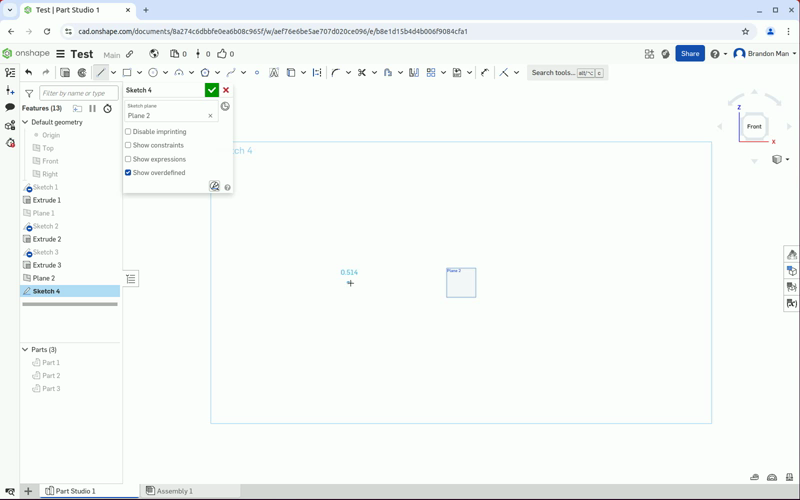
scroll(6)
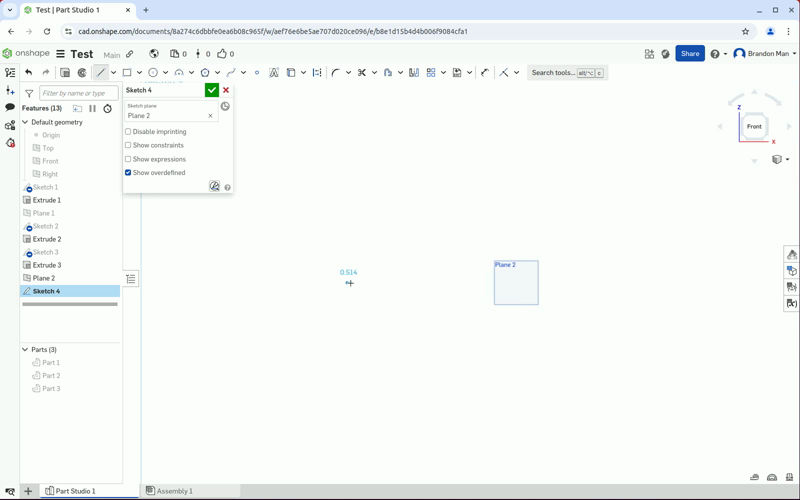
scroll(6)
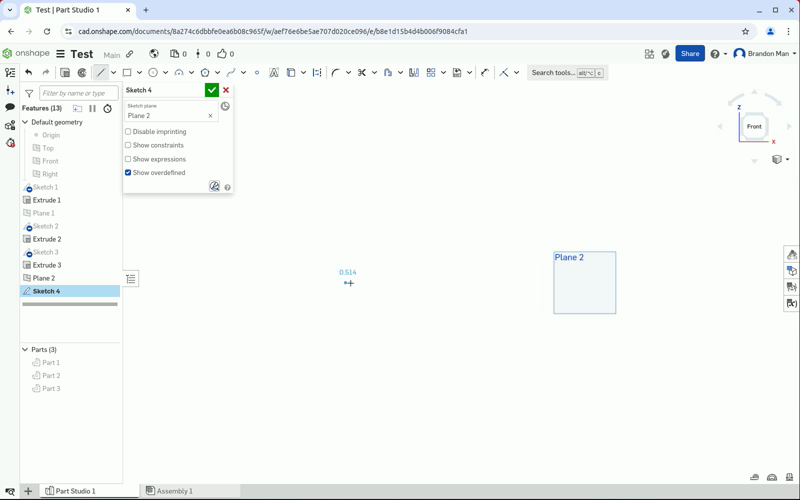
scroll(6)
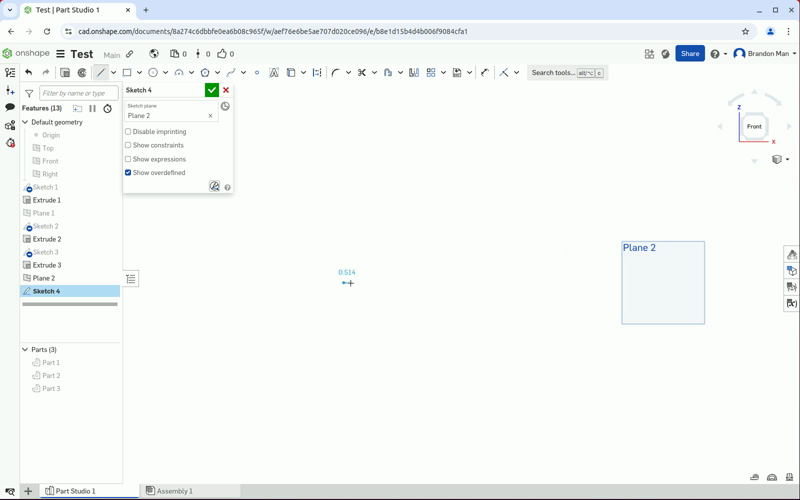
scroll(6)
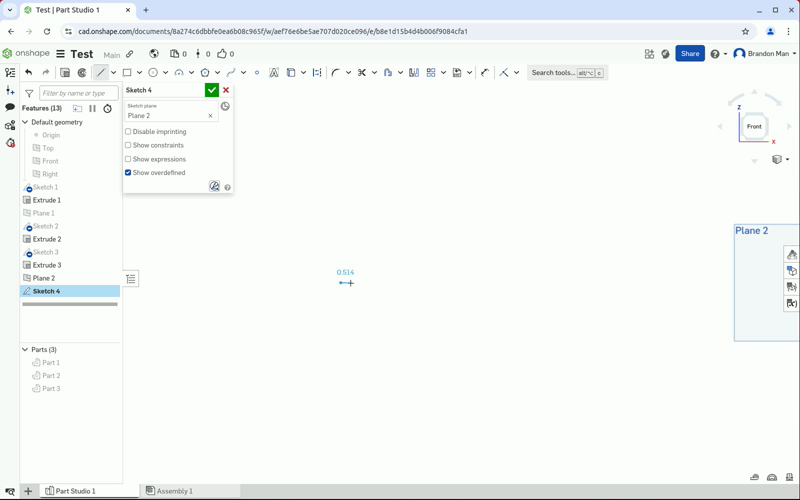
scroll(6)
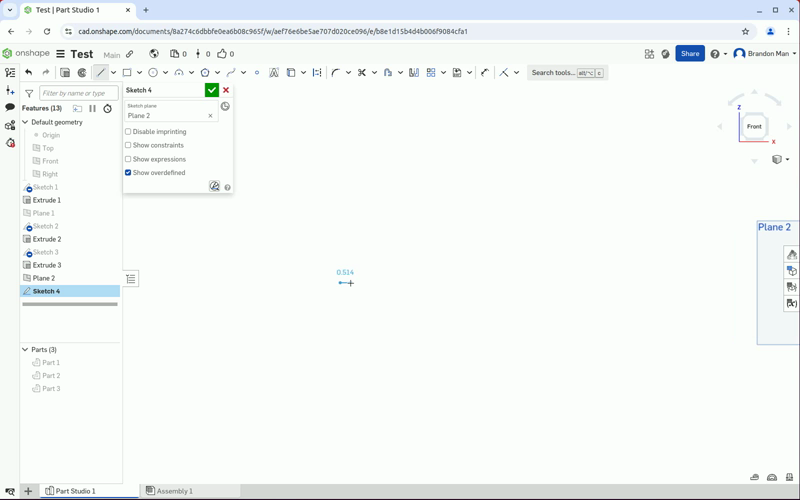
scroll(6)
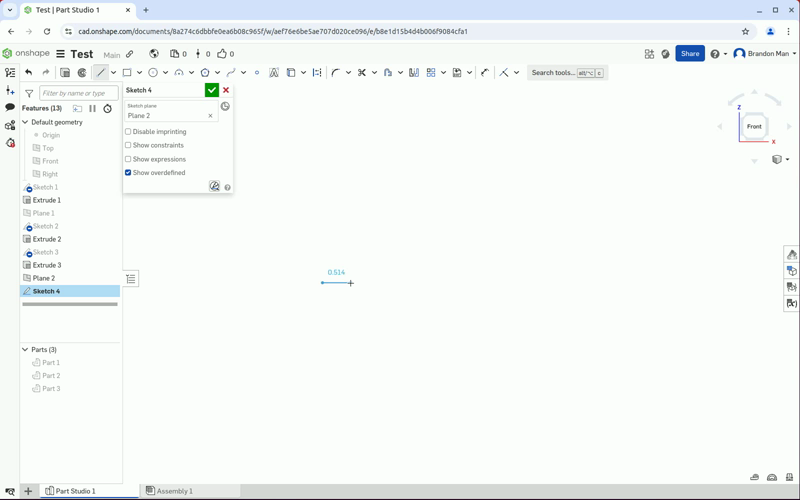
click(350, 282)
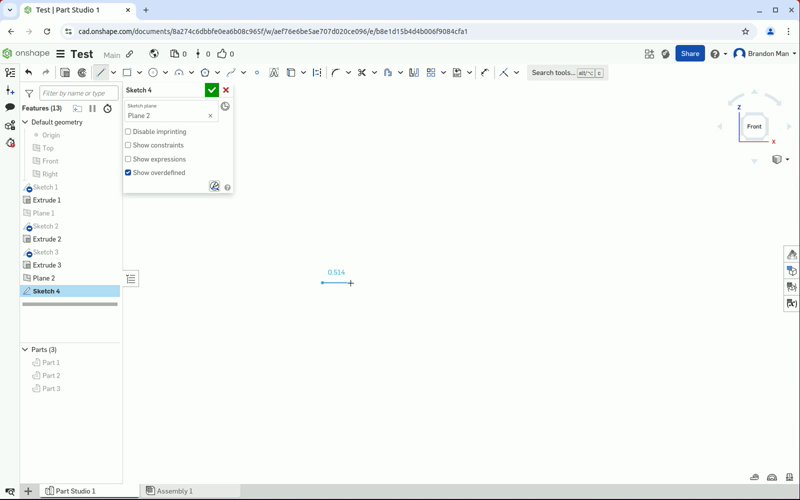
scroll(-6)
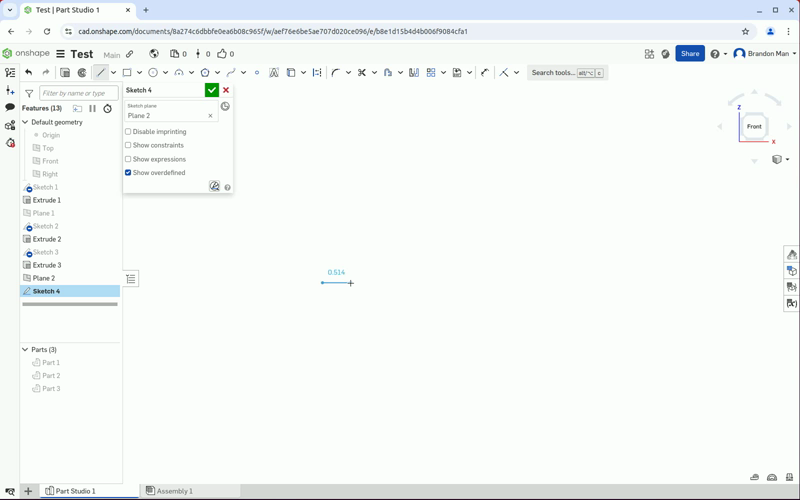
scroll(-6)
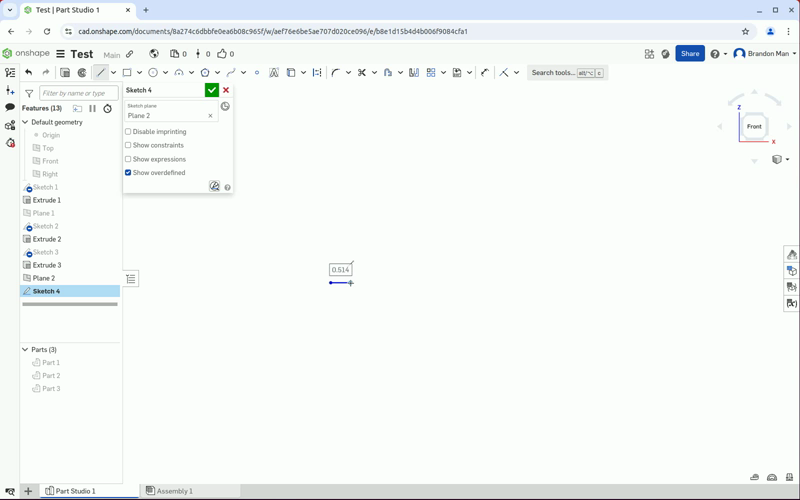
scroll(-6)
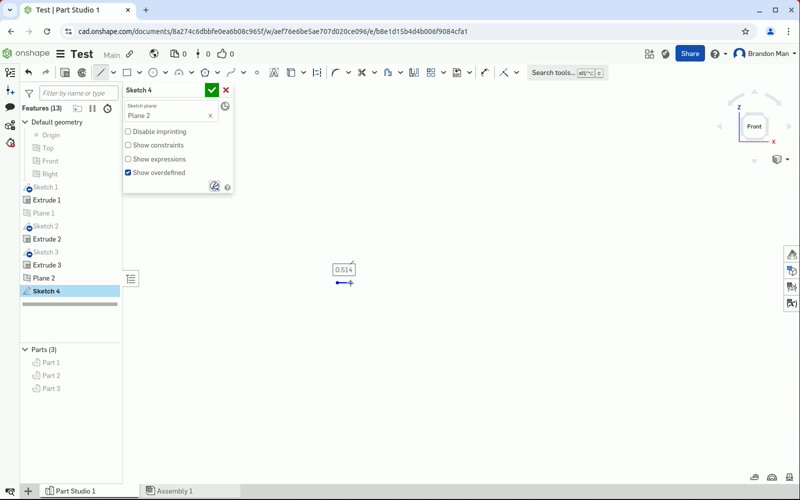
scroll(-6)
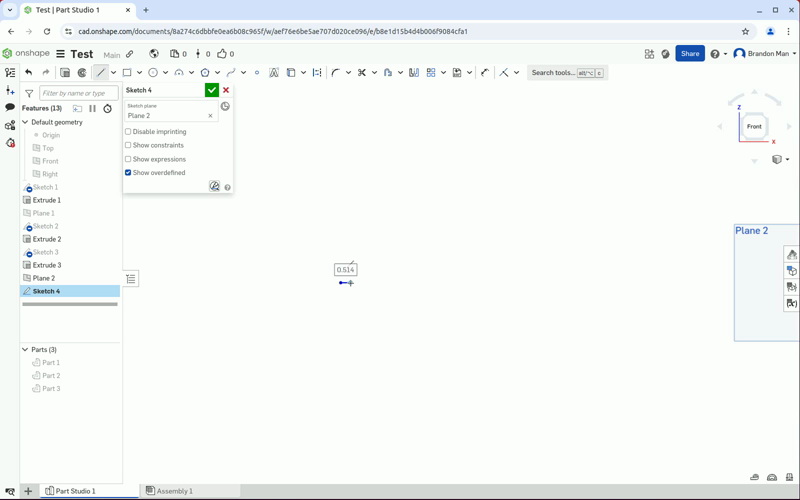
scroll(-6)
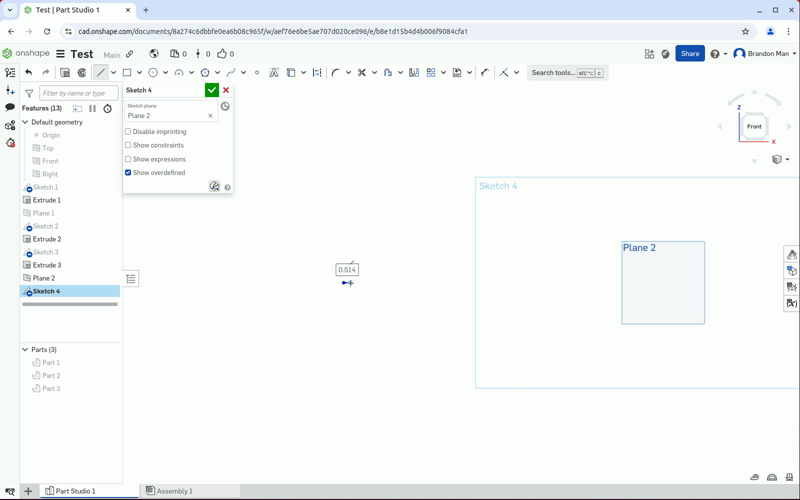
scroll(-6)
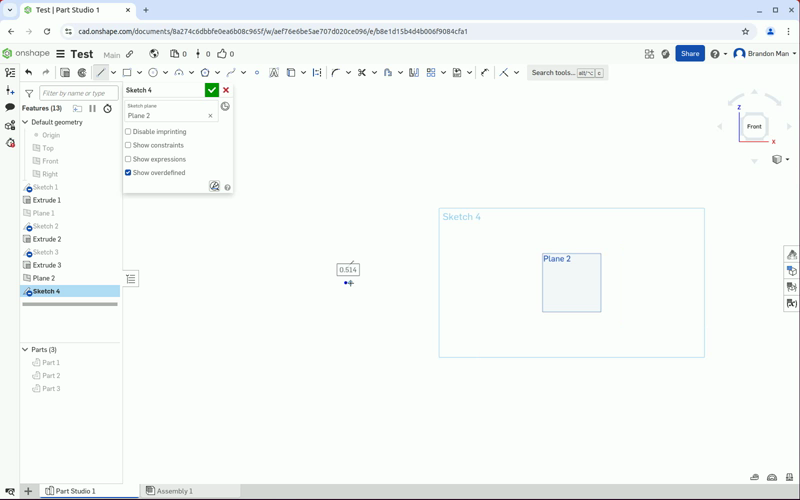
scroll(-6)
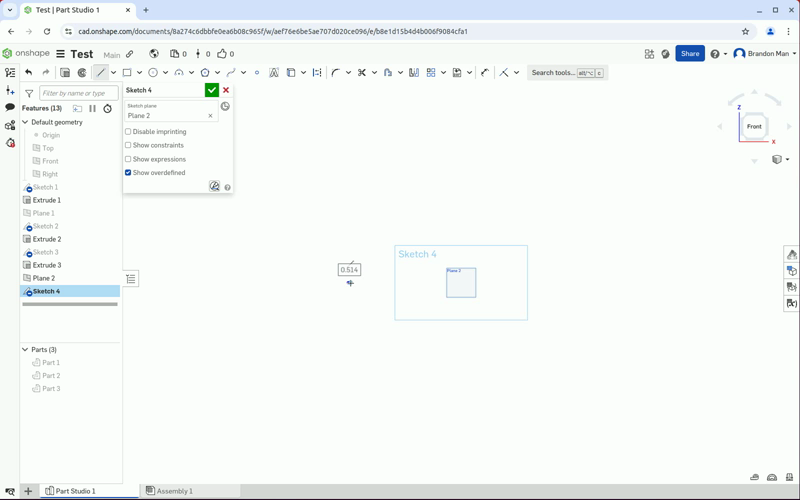
key_up(shift)
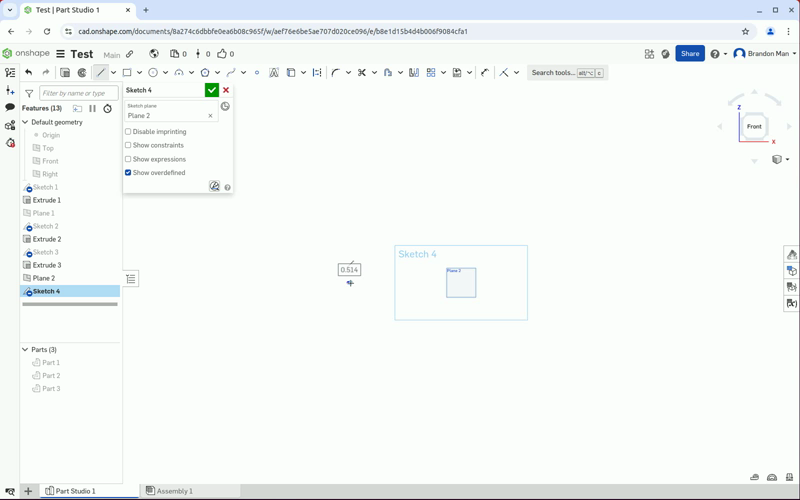
key_down(shift)
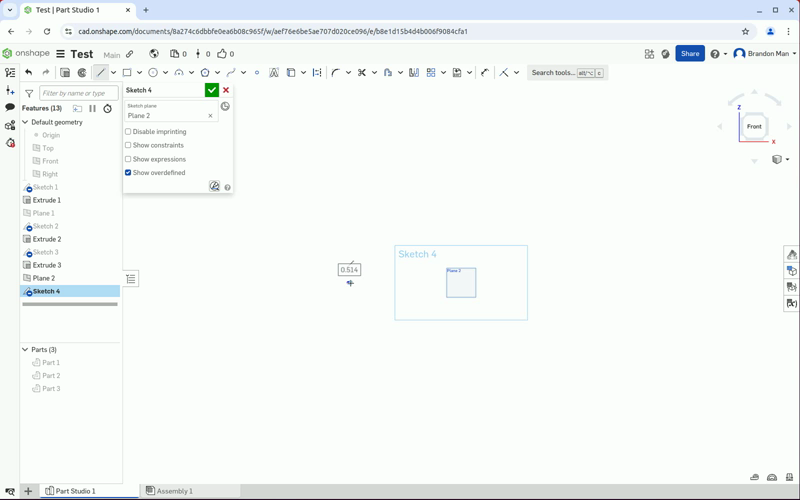
mouse_move(380, 282)
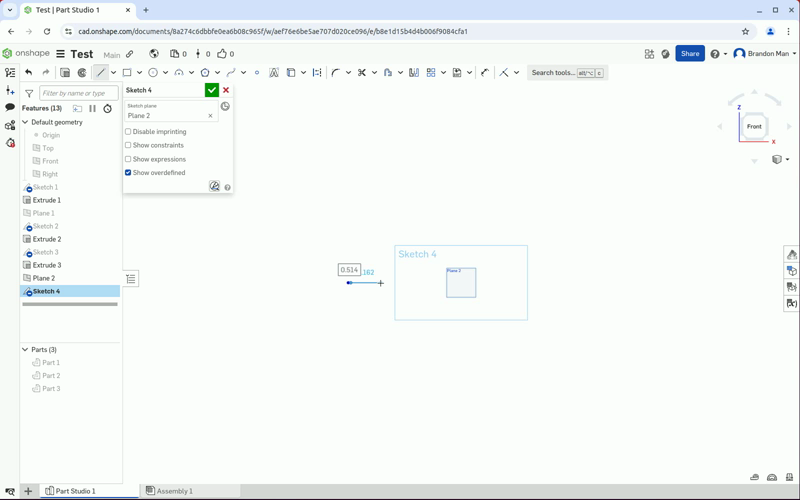
mouse_move(350, 259)
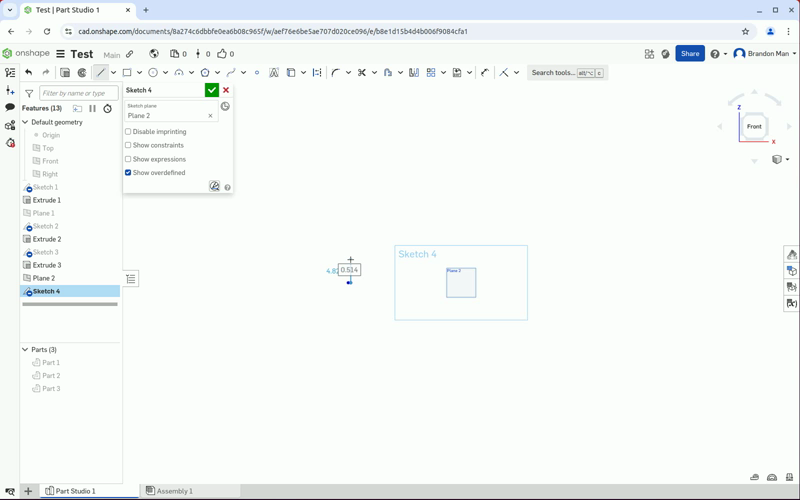
click(350, 259)
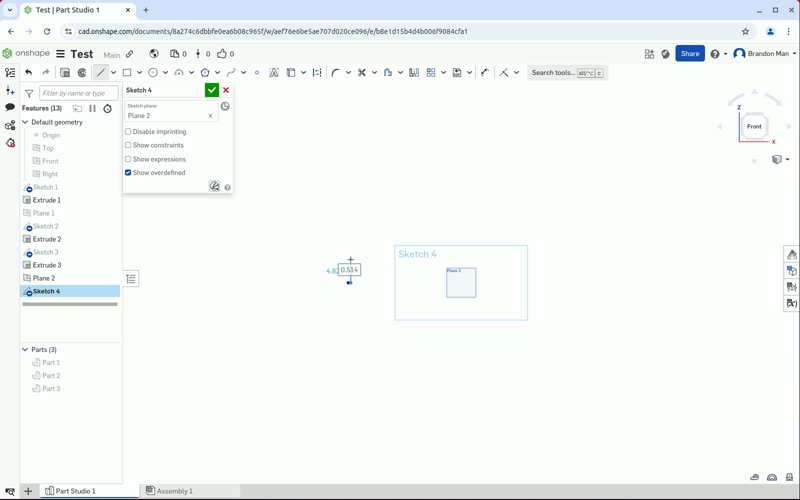
key_up(shift)
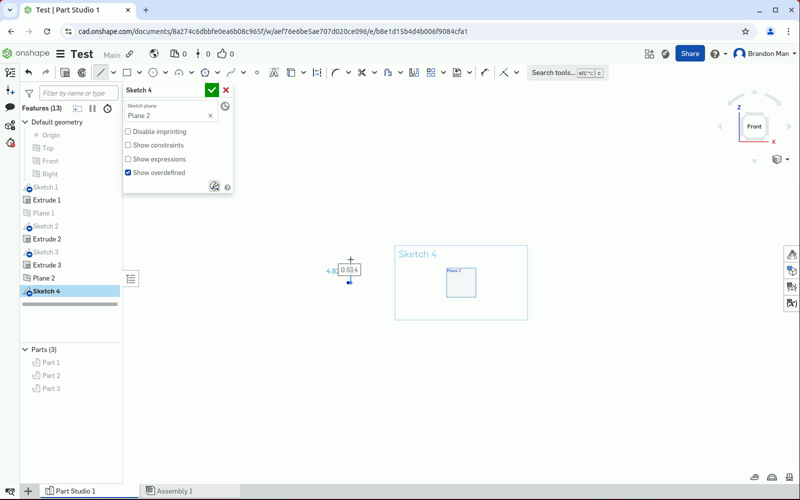
key_down(shift)
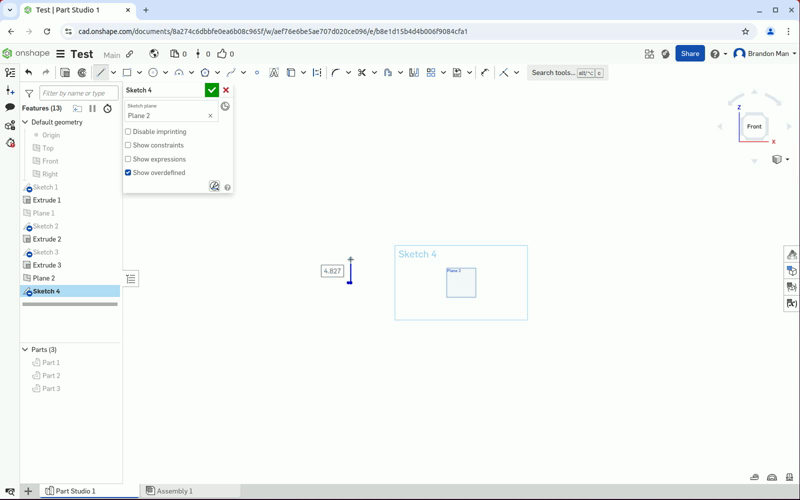
mouse_move(569, 259)
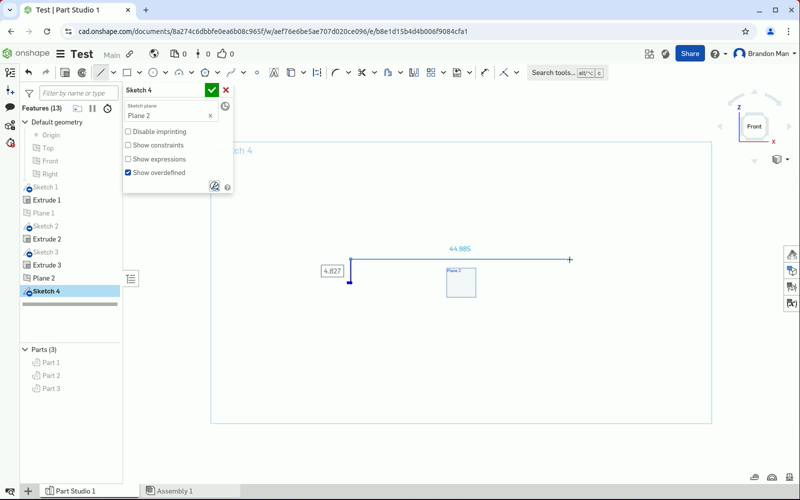
click(569, 259)
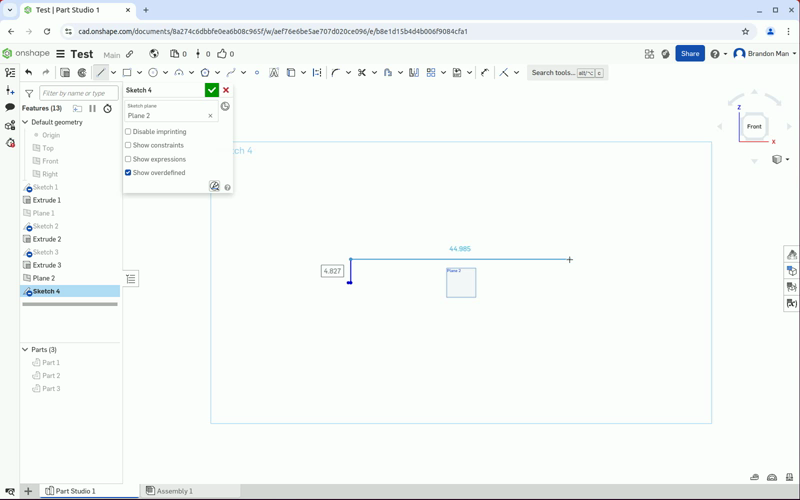
key_up(shift)
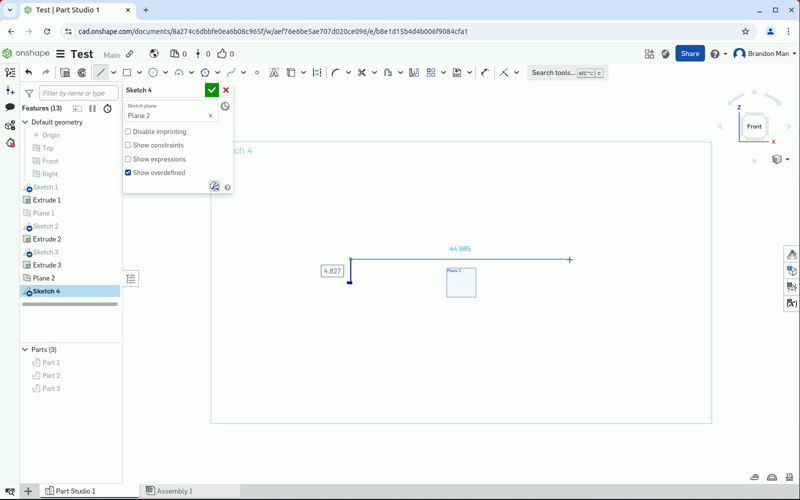
key_down(shift)
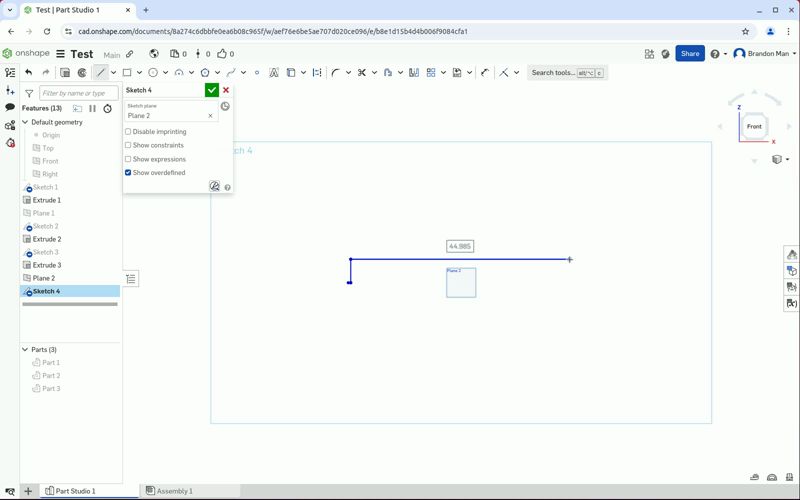
mouse_move(589, 259)
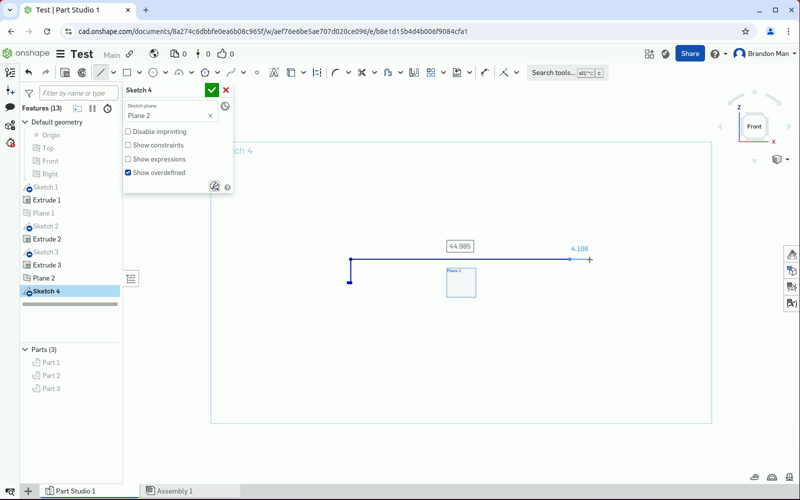
mouse_move(569, 282)
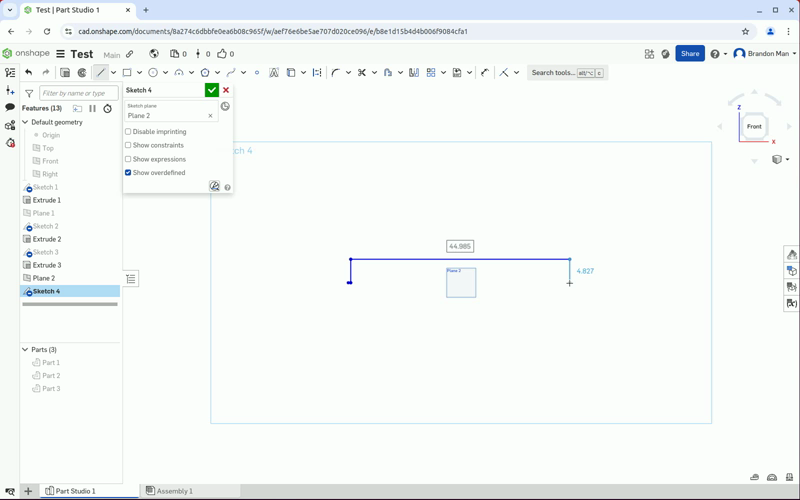
click(569, 282)
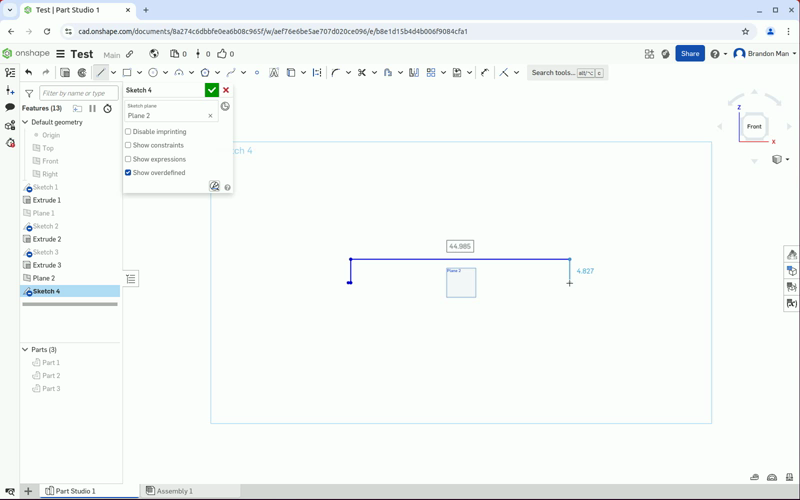
key_up(shift)
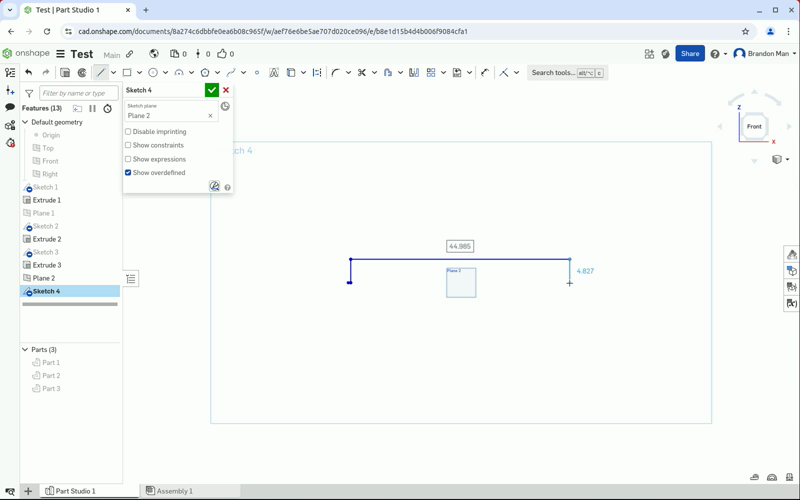
key_down(shift)
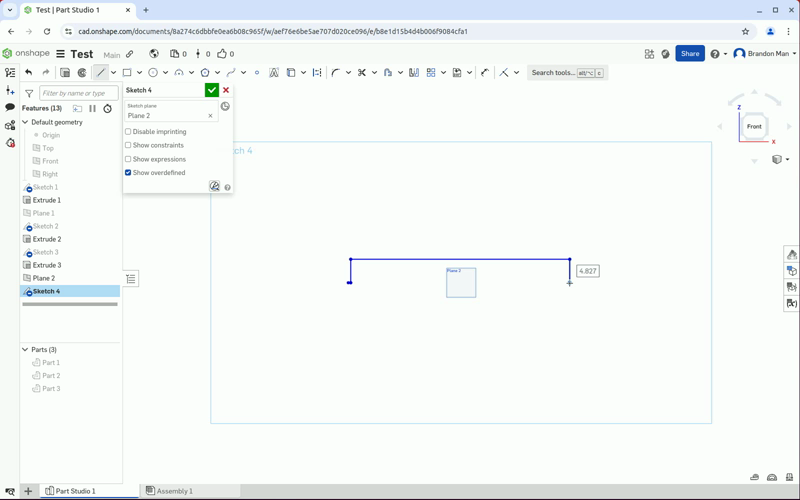
mouse_move(589, 282)
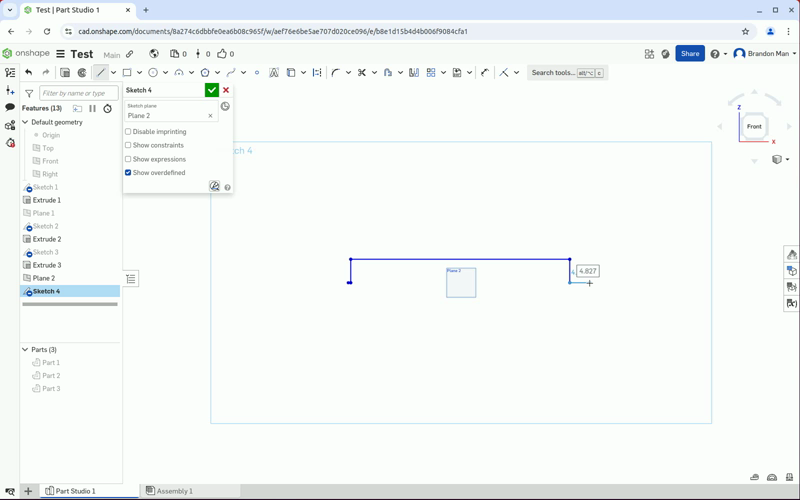
mouse_move(572, 282)
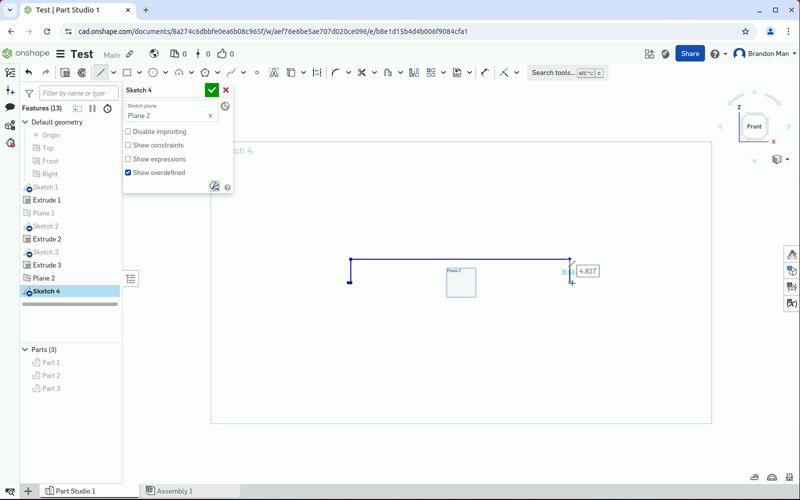
scroll(6)
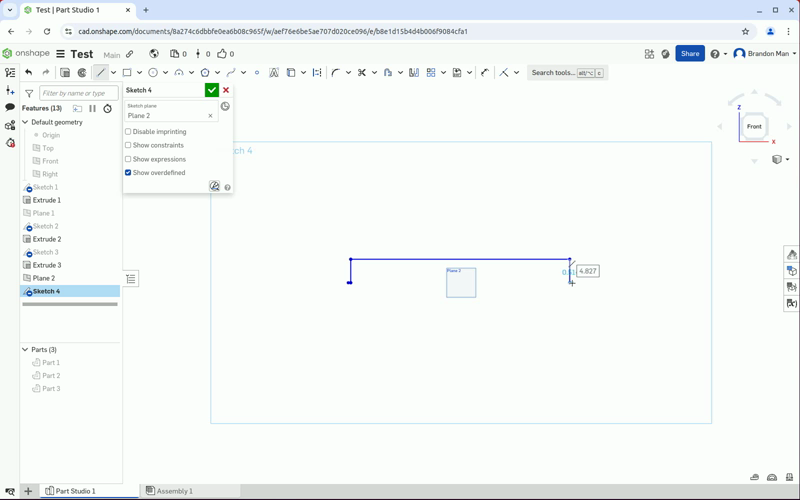
scroll(6)
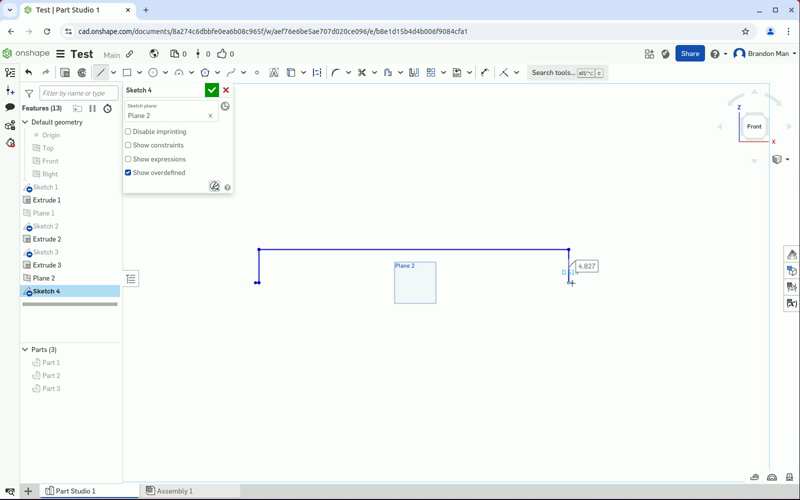
scroll(6)
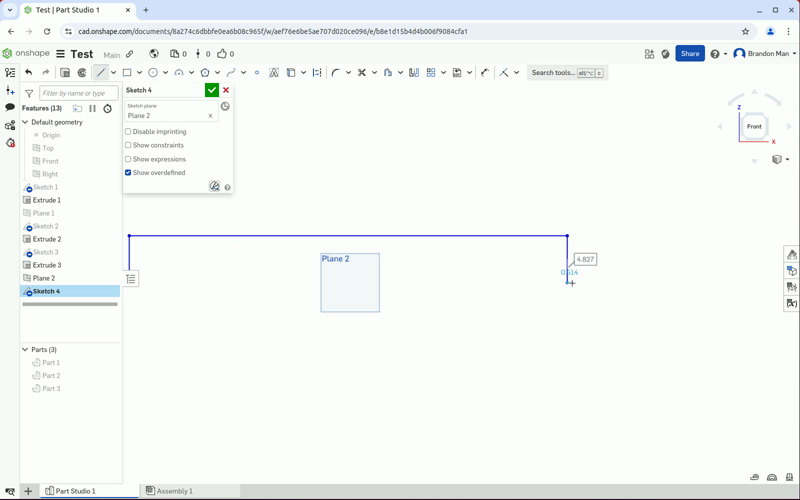
scroll(6)
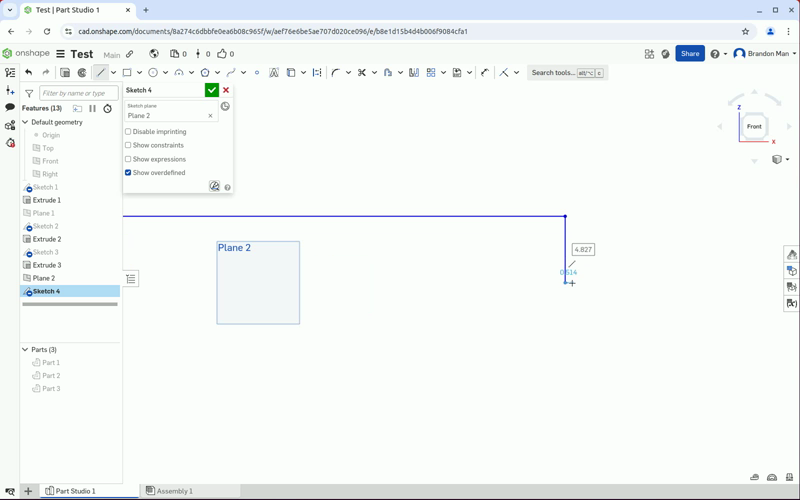
scroll(6)
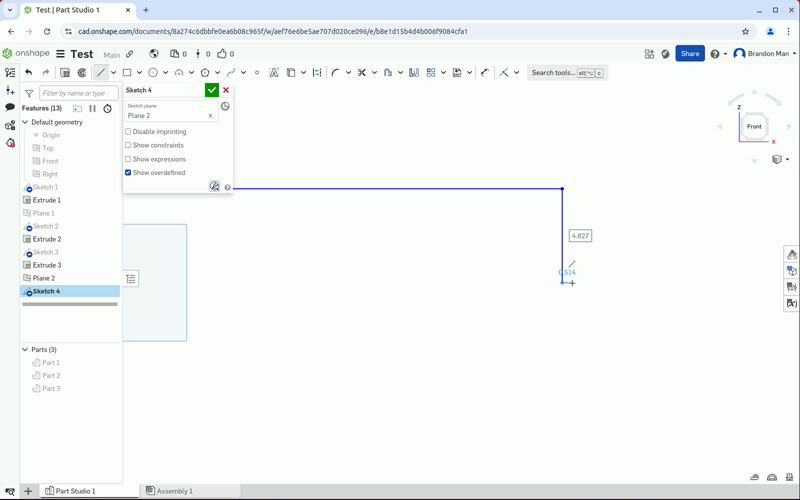
scroll(6)
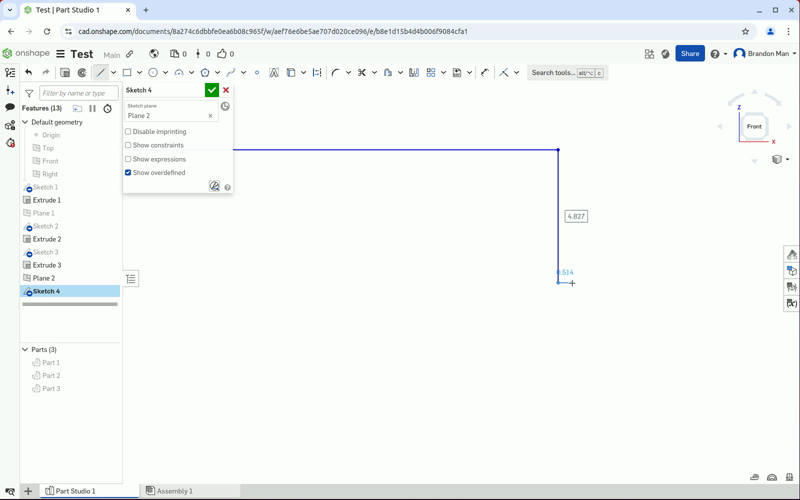
scroll(6)
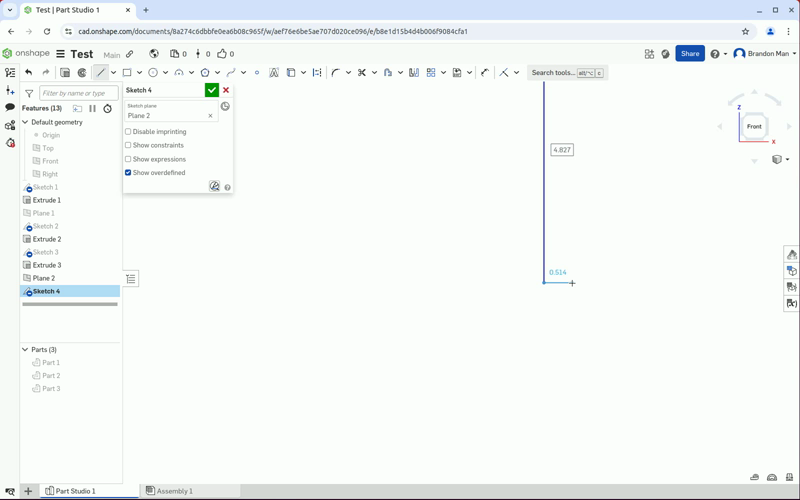
click(572, 282)
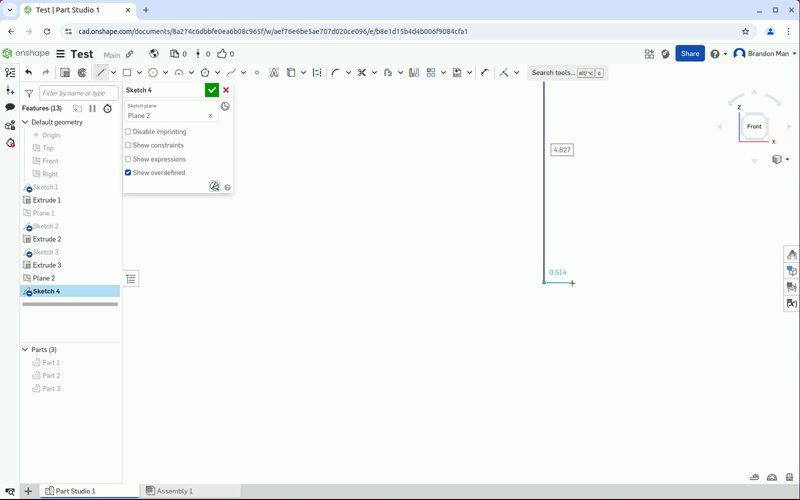
scroll(-6)
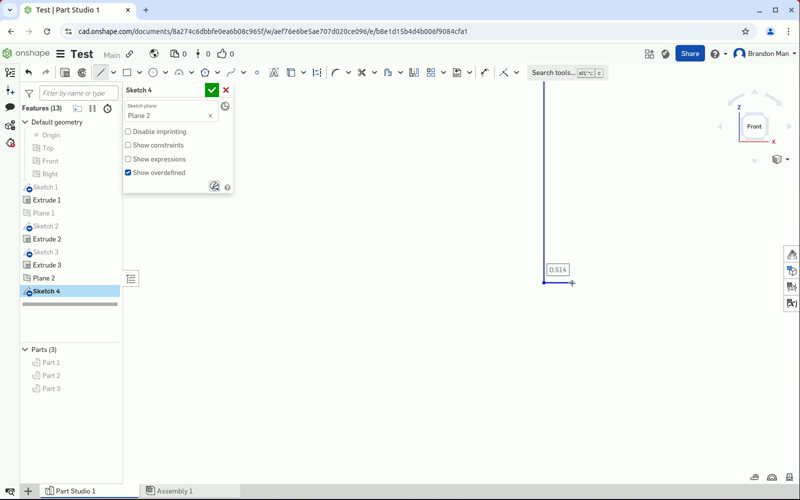
scroll(-6)
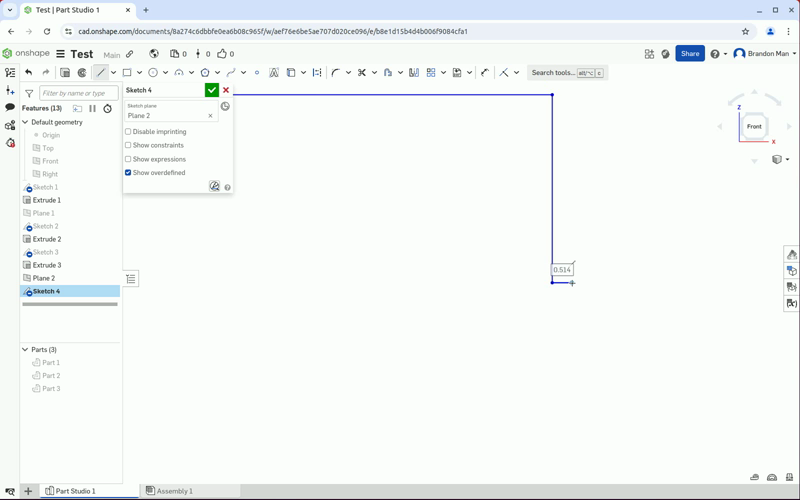
scroll(-6)
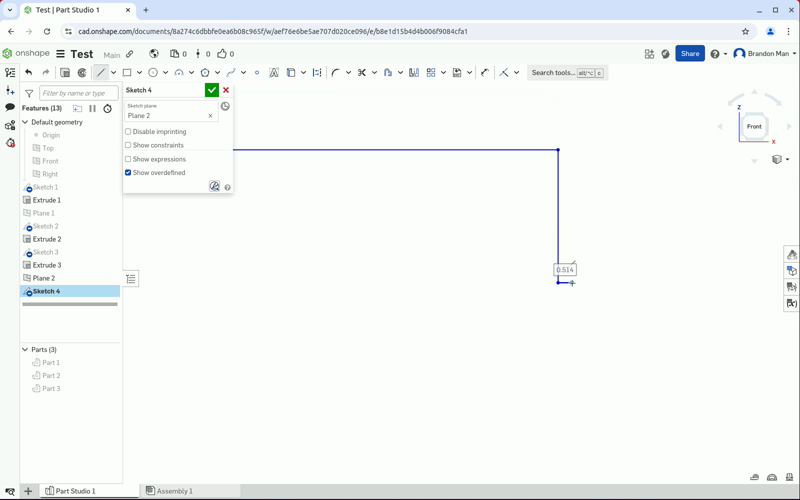
scroll(-6)
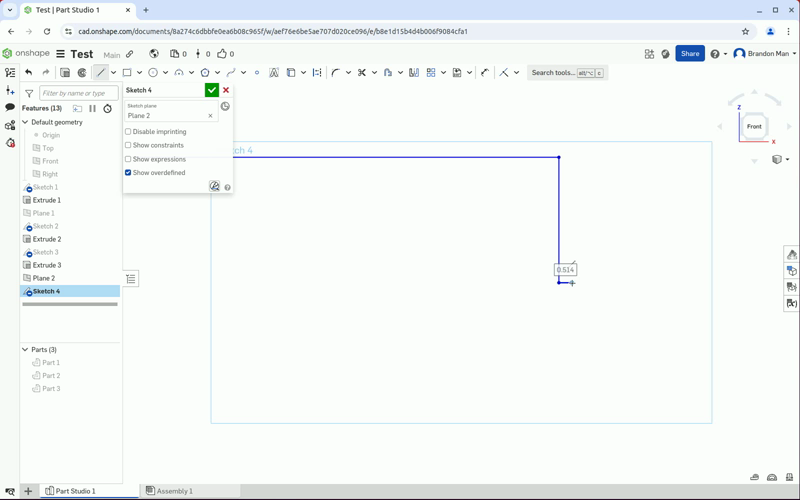
scroll(-6)
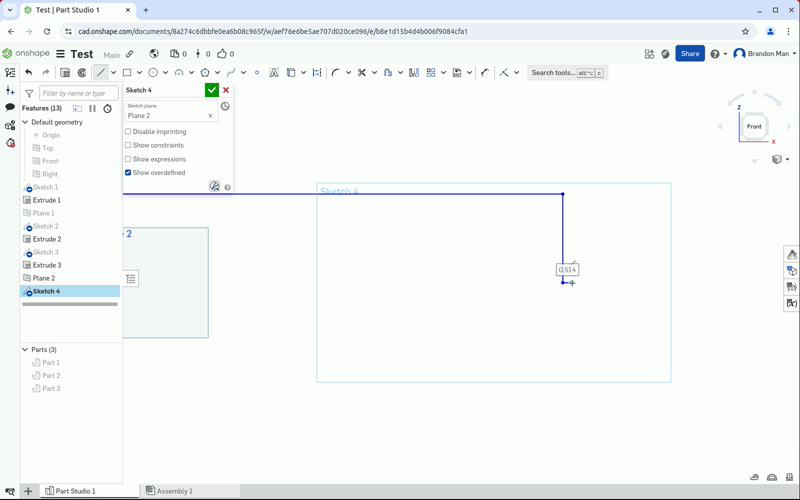
scroll(-6)
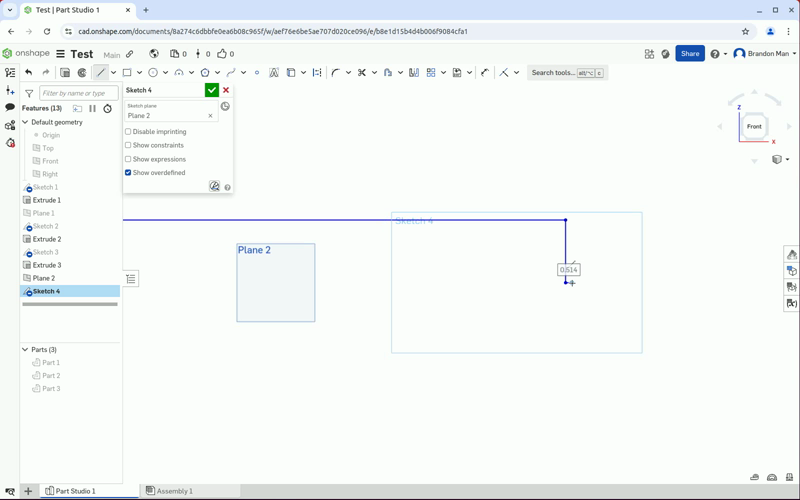
scroll(-6)
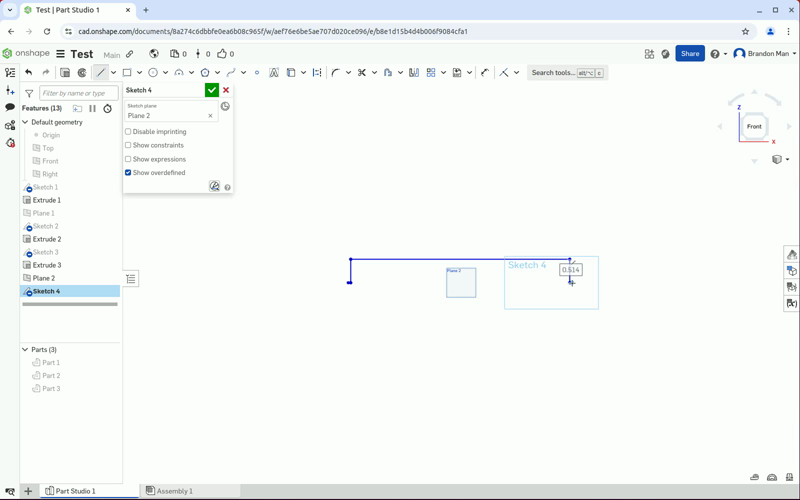
key_up(shift)
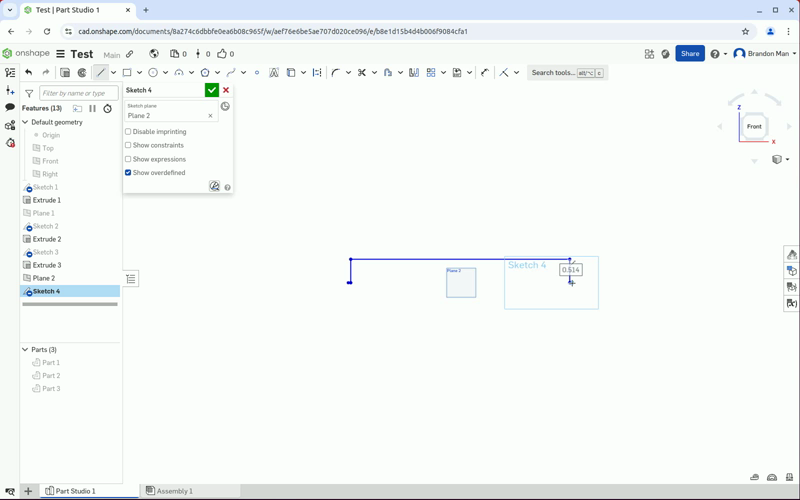
key_down(shift)
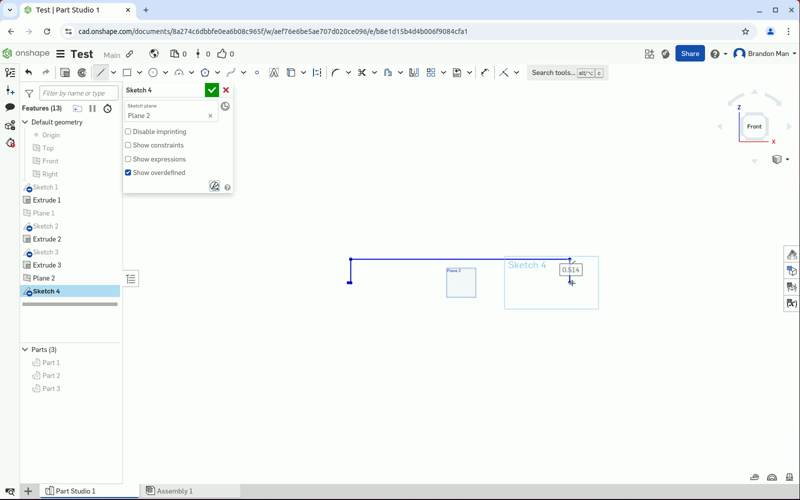
mouse_move(589, 282)
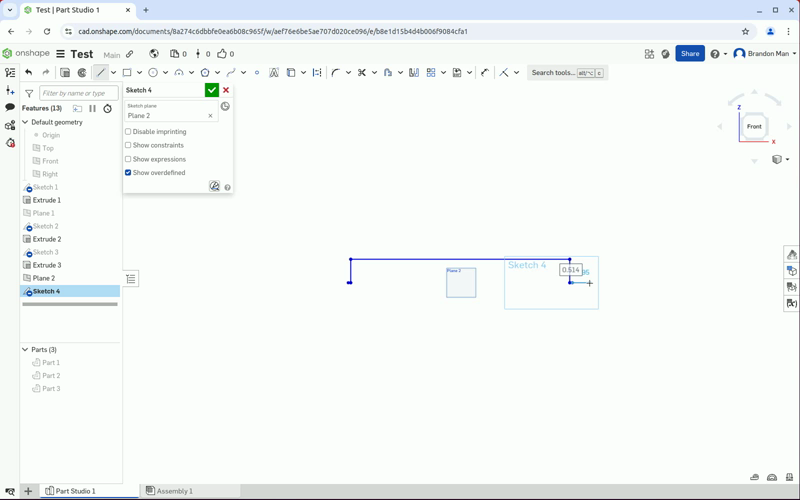
mouse_move(572, 257)
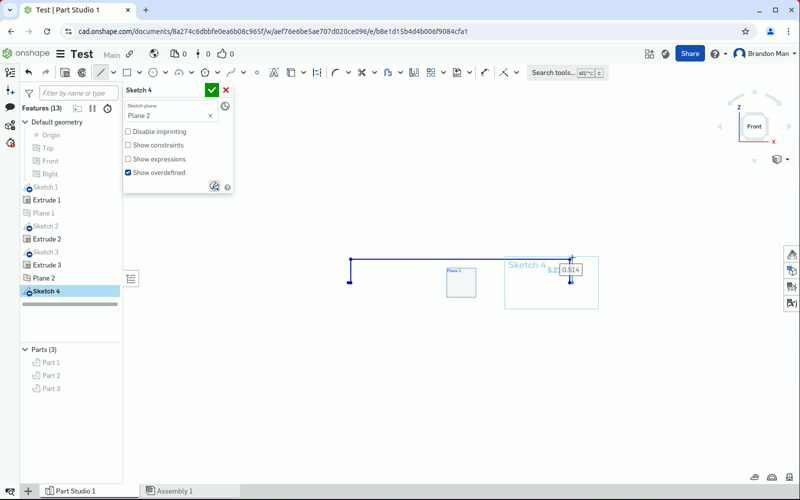
scroll(6)
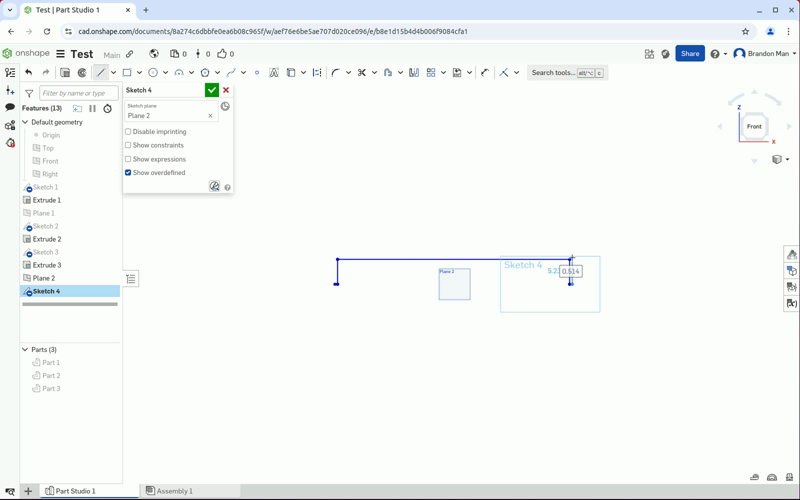
scroll(6)
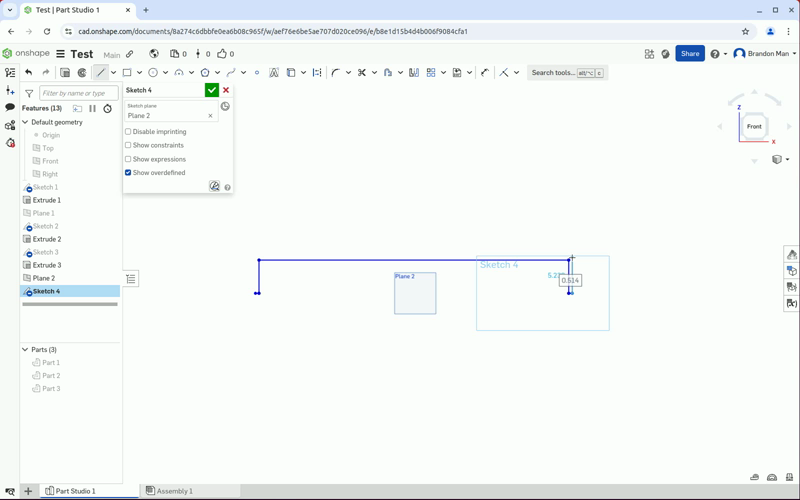
scroll(6)
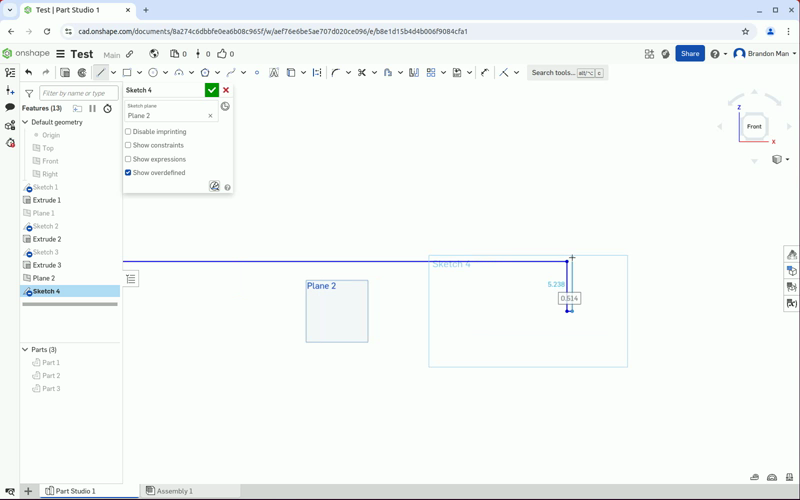
scroll(6)
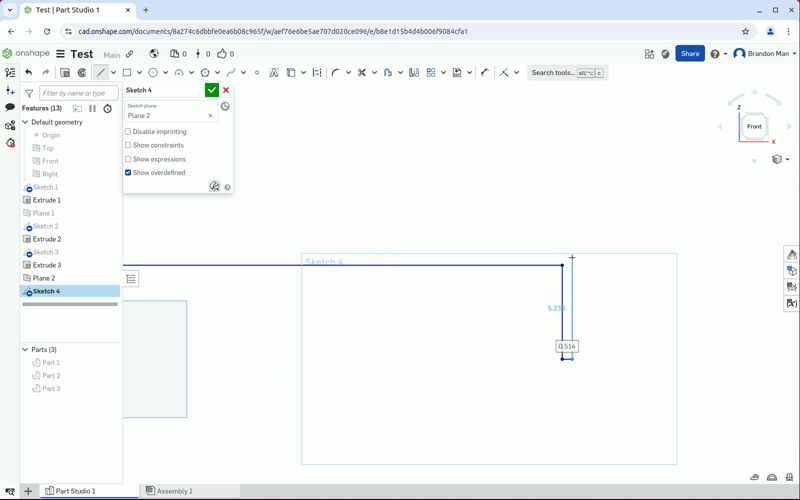
scroll(6)
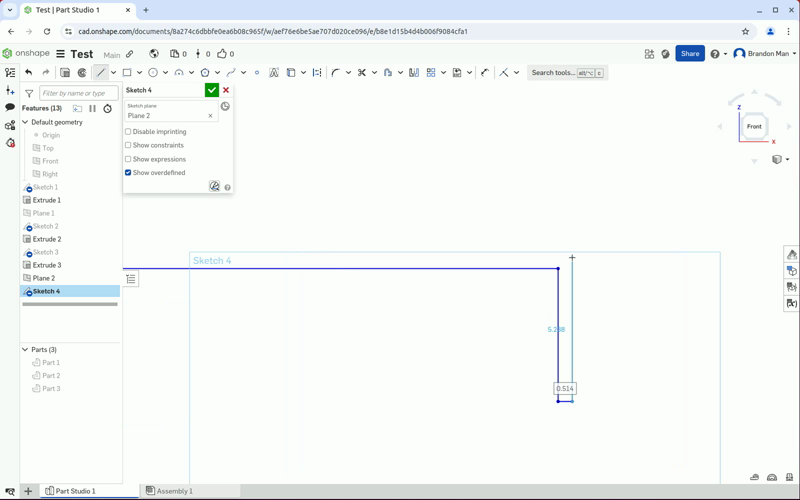
scroll(6)
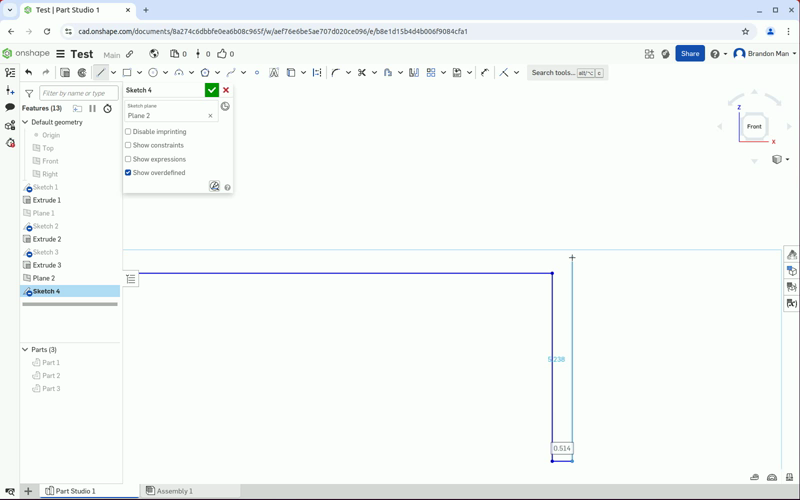
scroll(6)
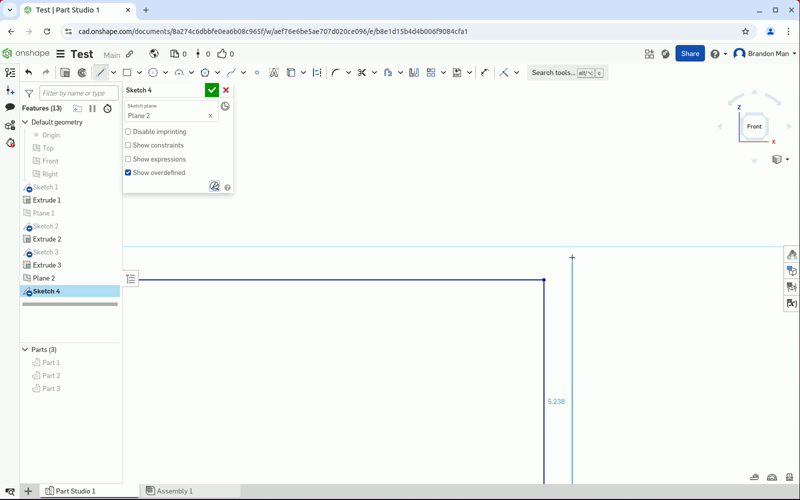
click(572, 257)
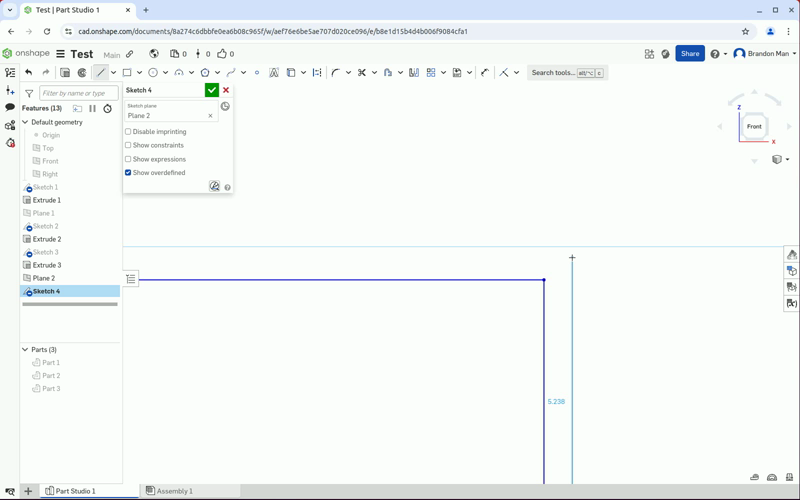
scroll(-6)
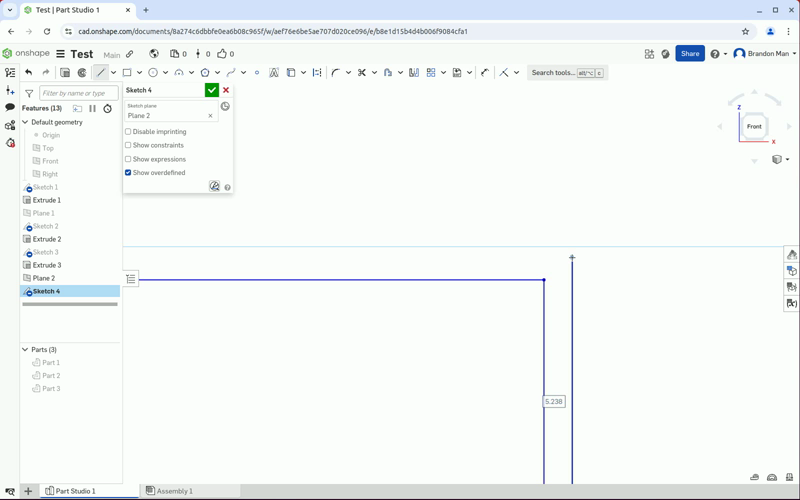
scroll(-6)
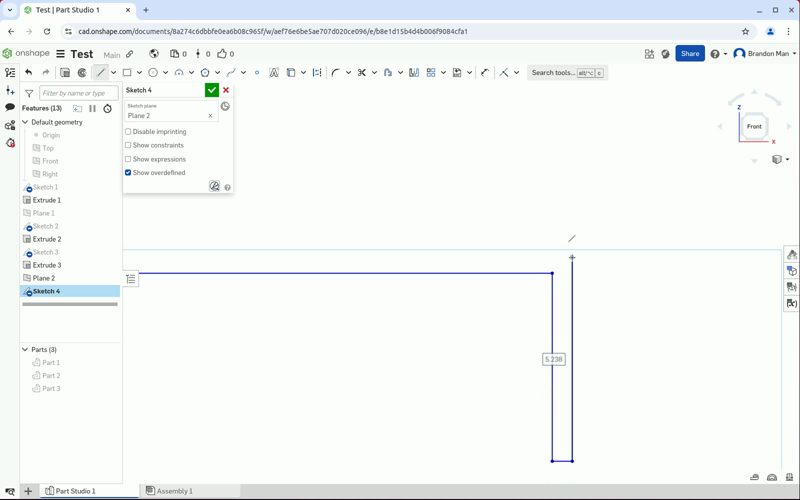
scroll(-6)
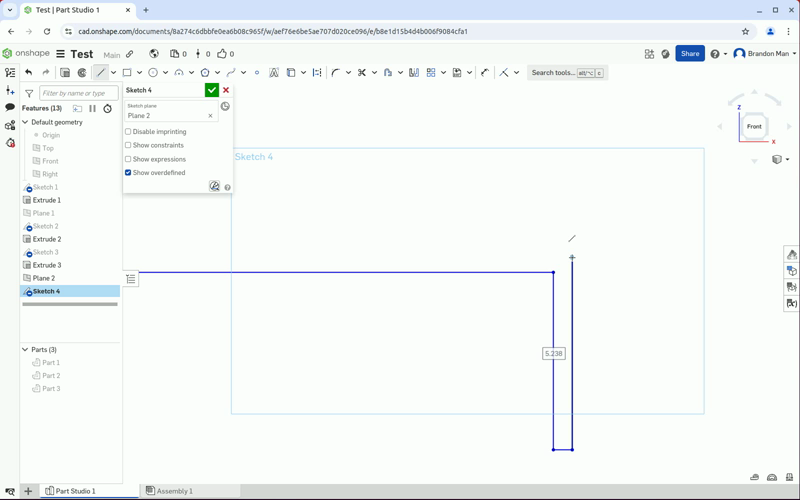
scroll(-6)
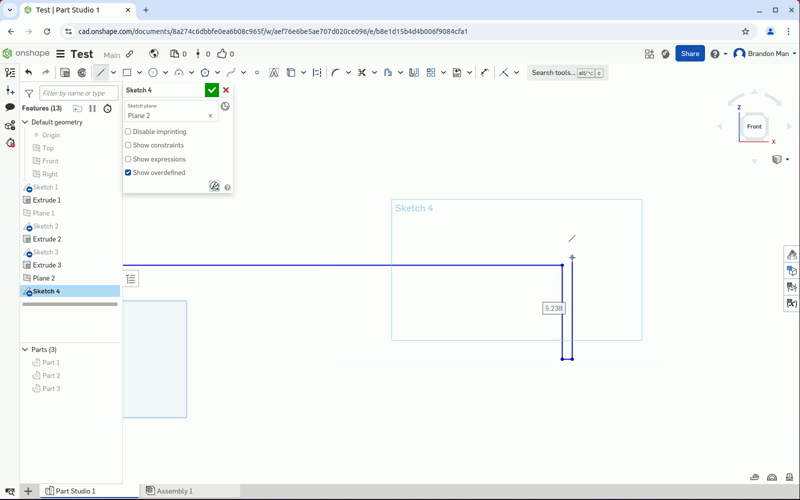
scroll(-6)
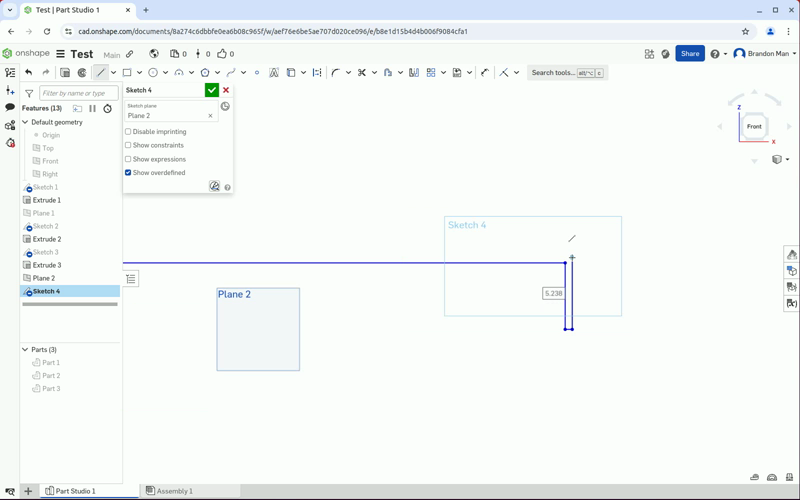
scroll(-6)
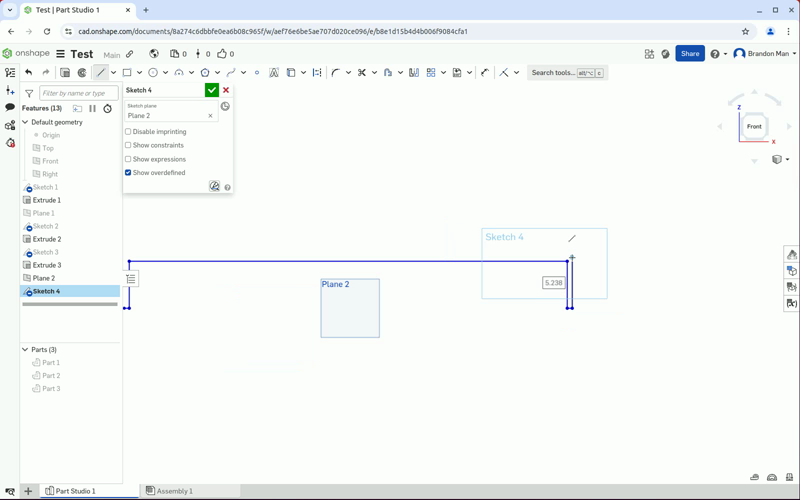
scroll(-6)
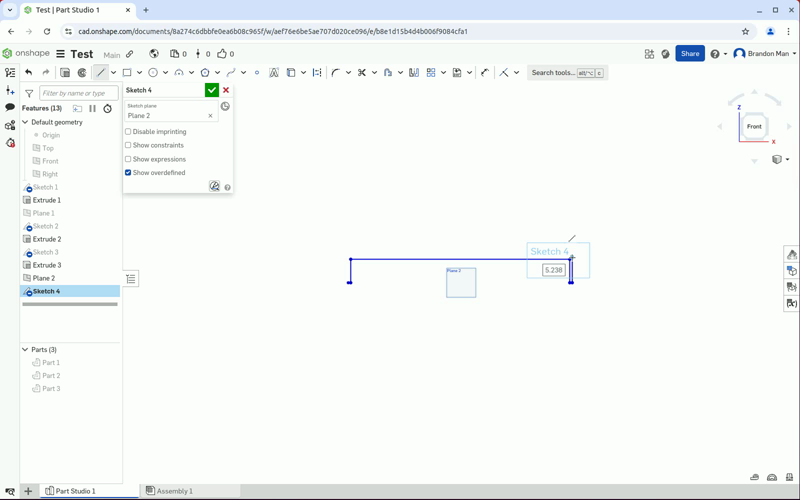
key_up(shift)
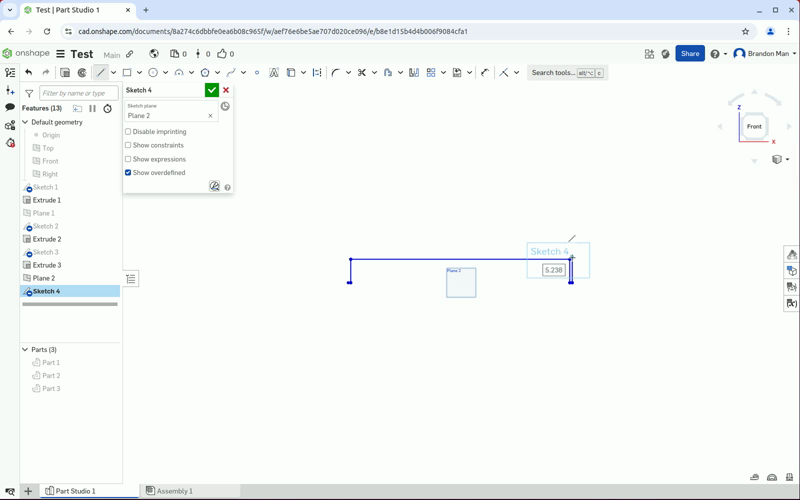
key_down(shift)
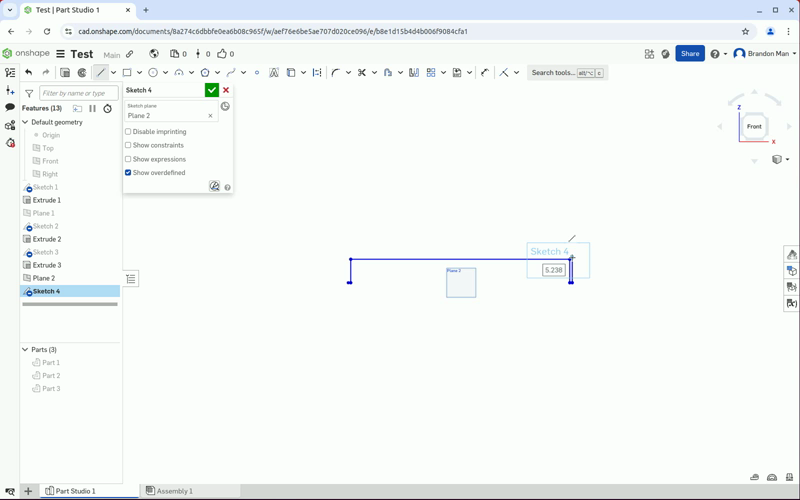
mouse_move(348, 257)
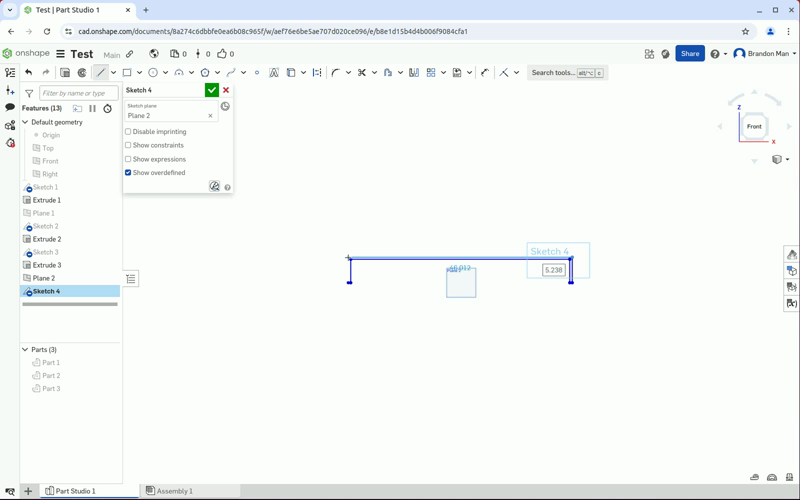
scroll(6)
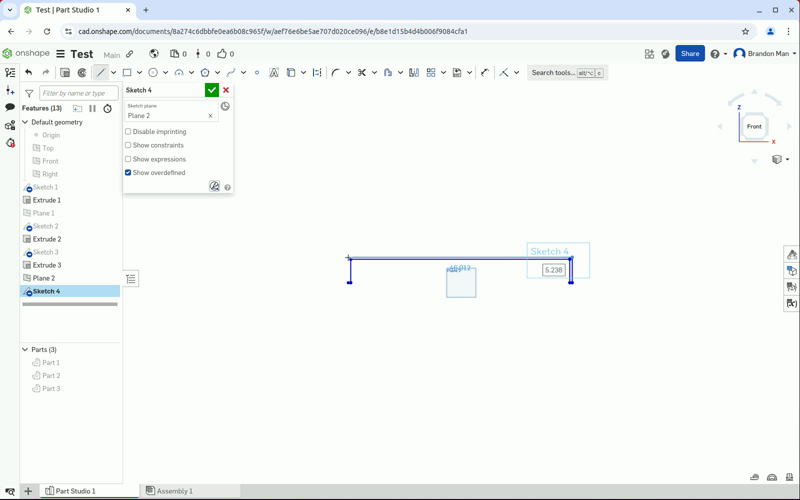
scroll(6)
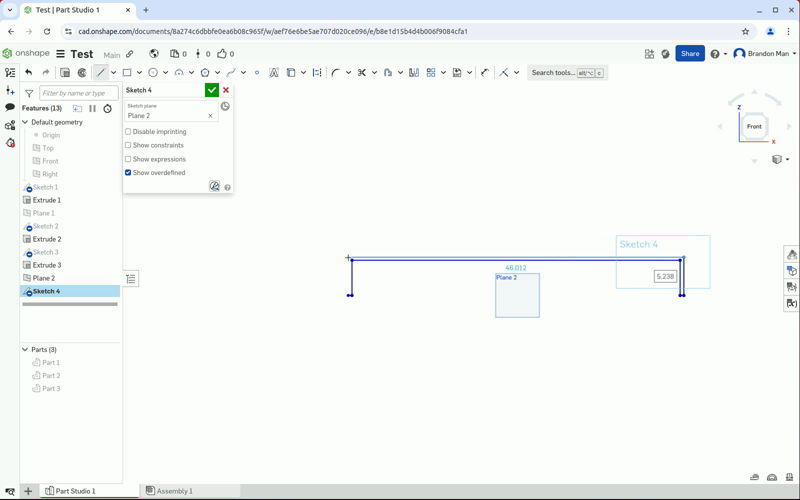
scroll(6)
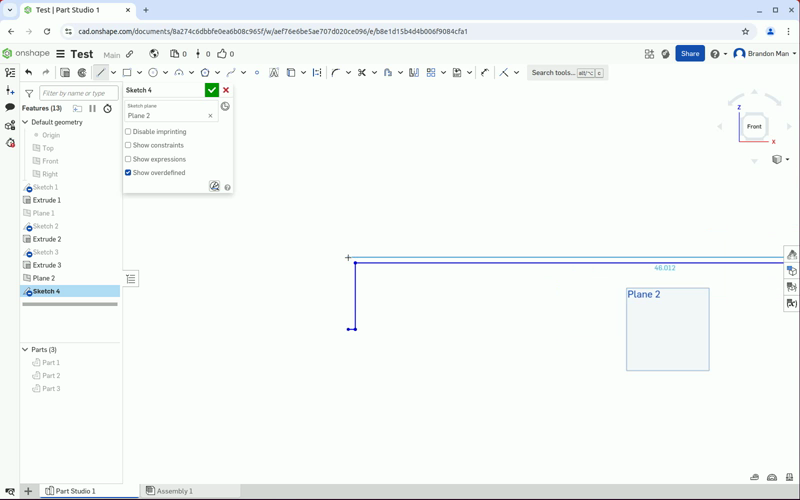
scroll(6)
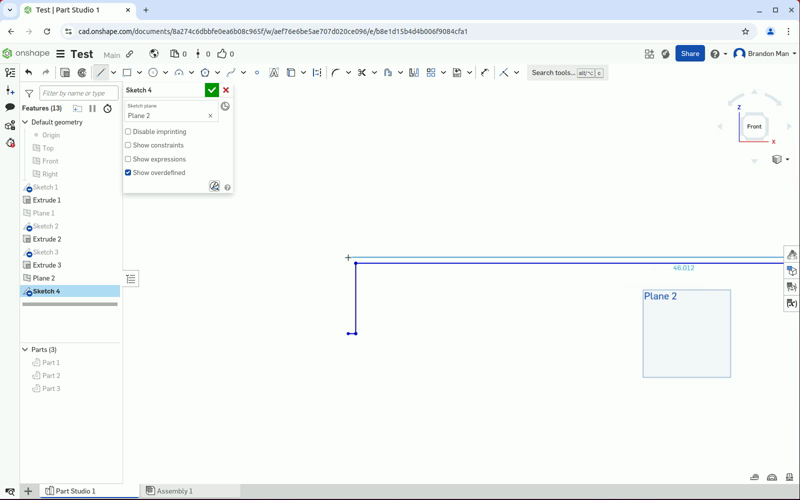
scroll(6)
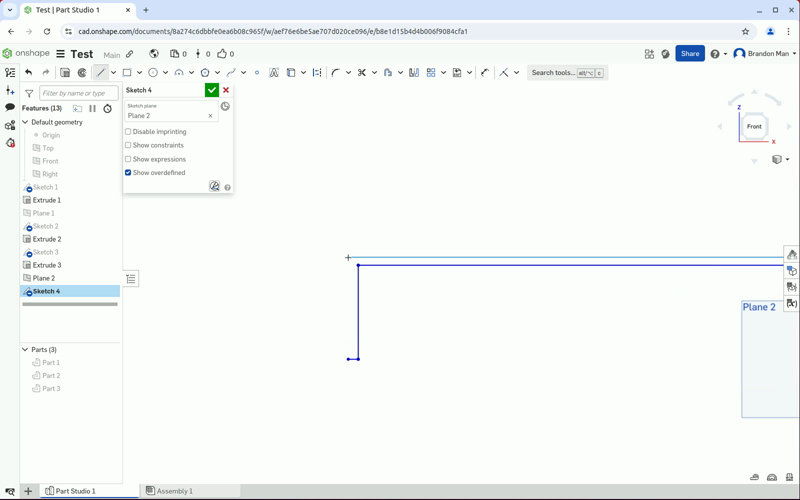
scroll(6)
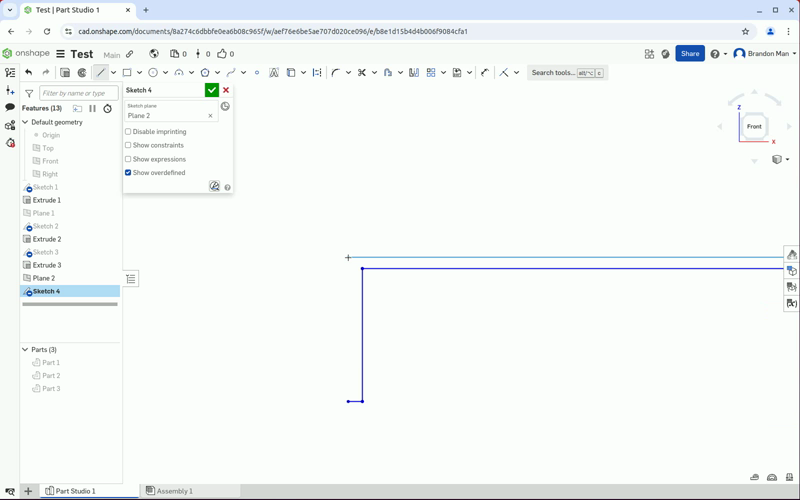
scroll(6)
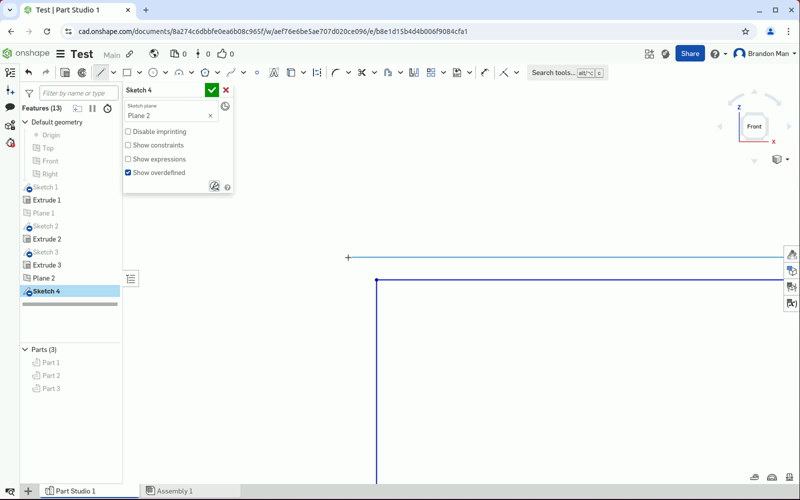
click(348, 257)
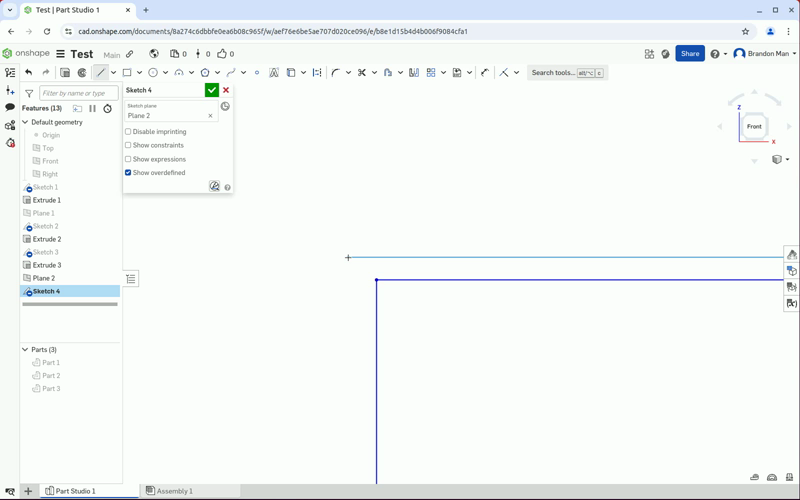
scroll(-6)
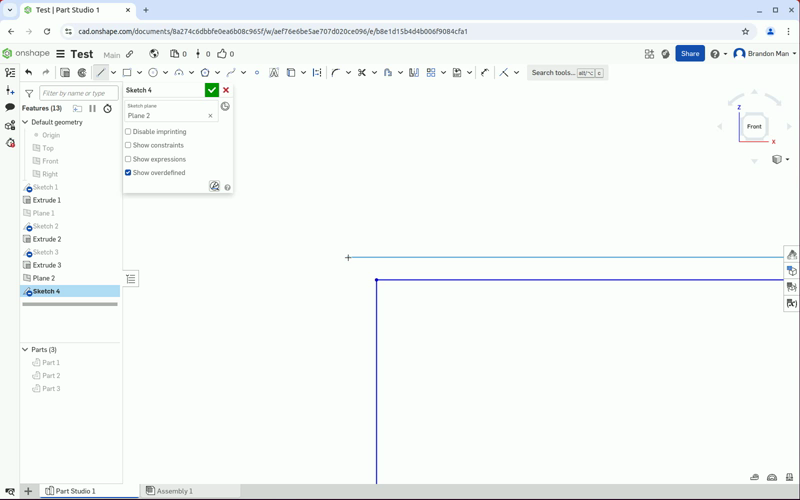
scroll(-6)
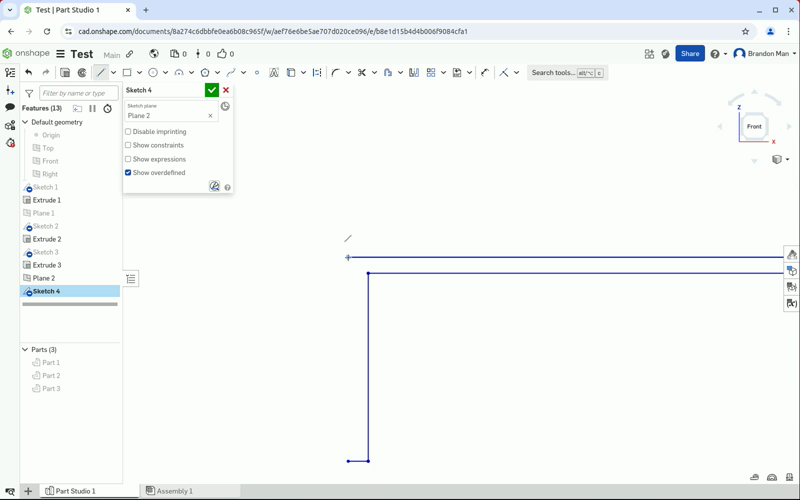
scroll(-6)
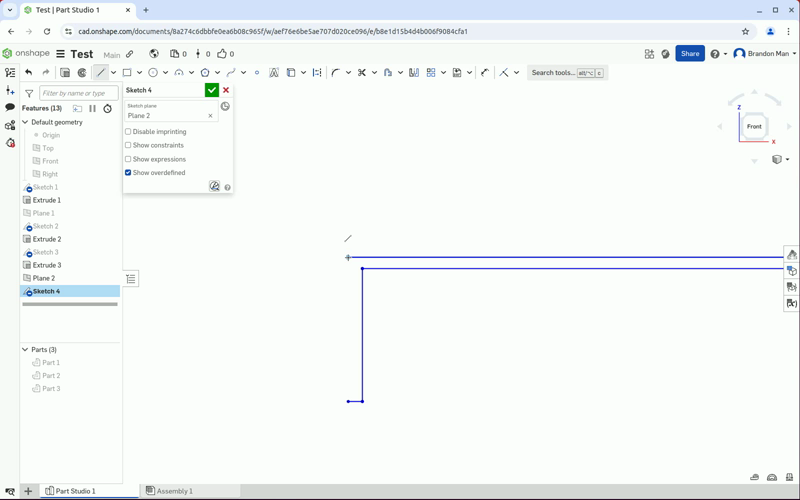
scroll(-6)
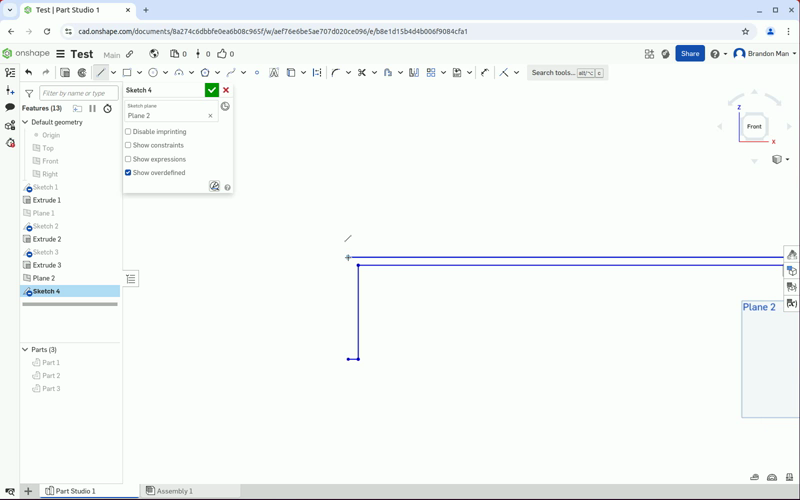
scroll(-6)
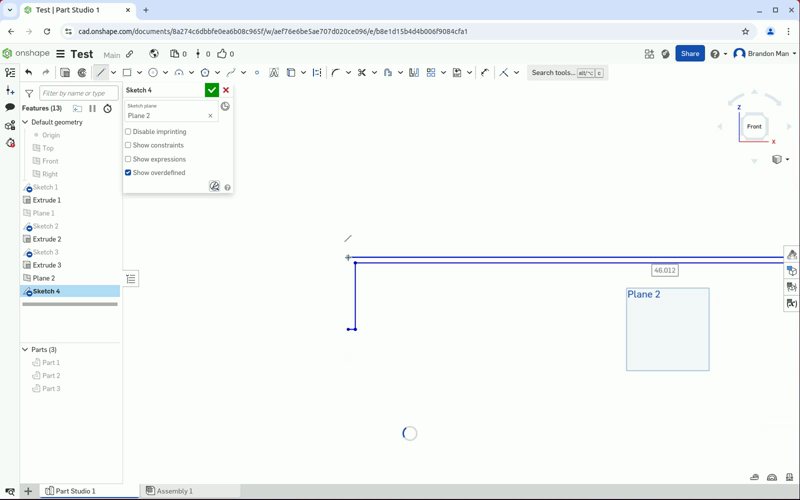
scroll(-6)
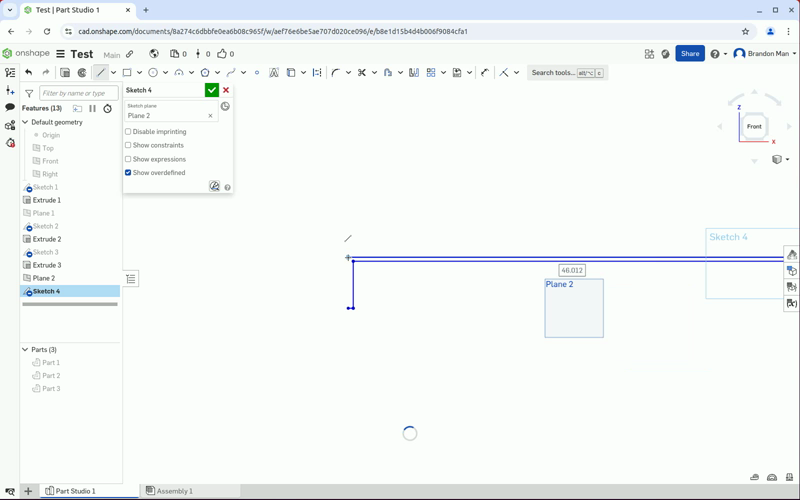
scroll(-6)
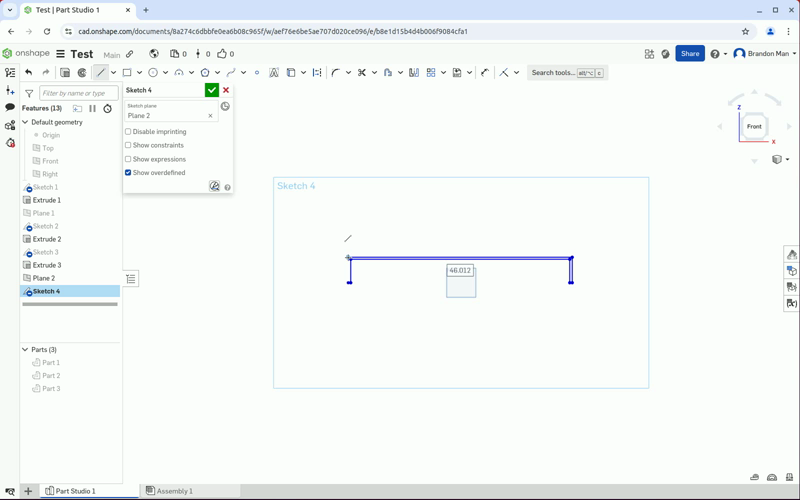
key_up(shift)
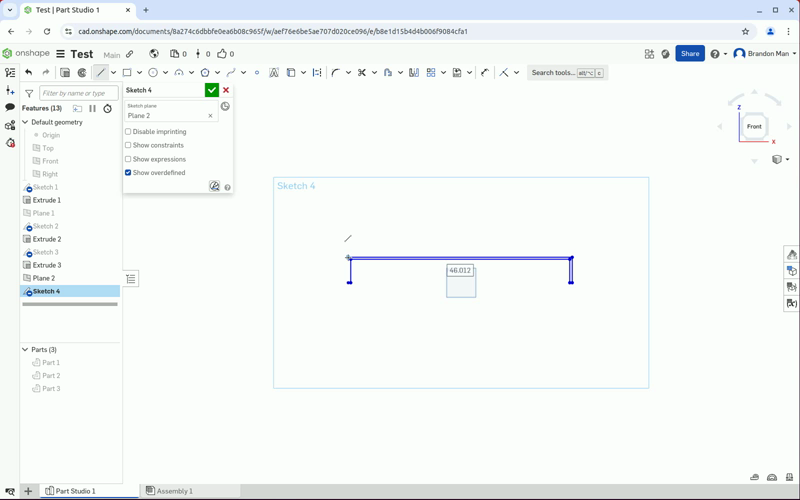
mouse_move(378, 257)
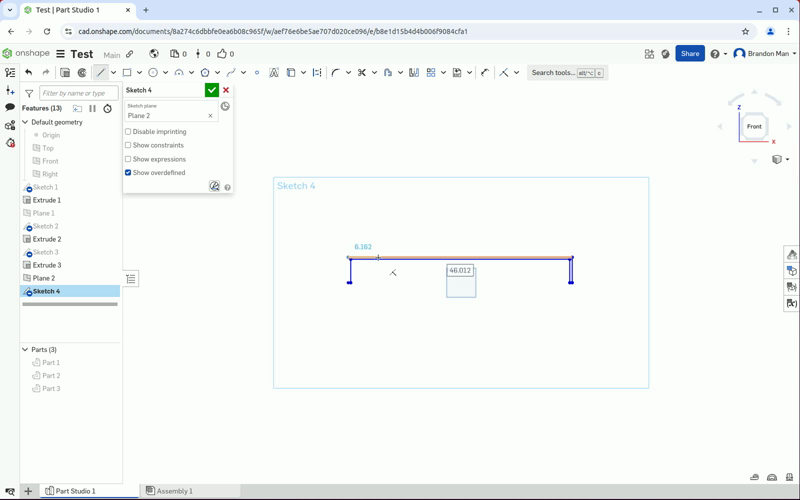
key_down(shift)
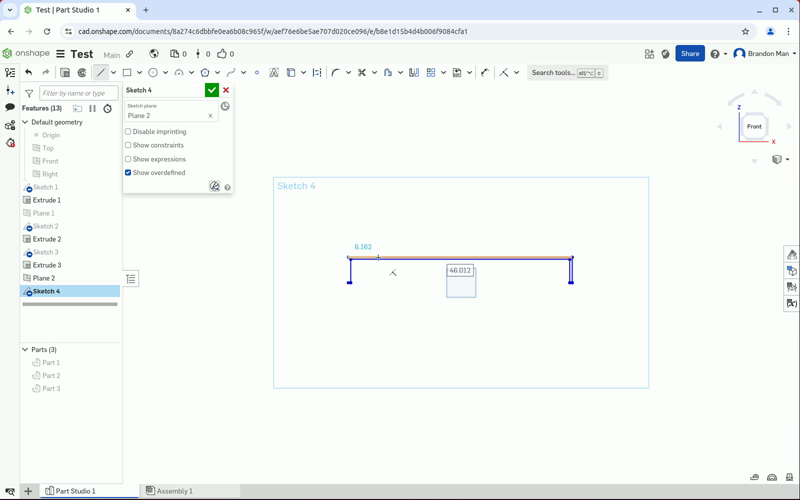
mouse_move(348, 282)
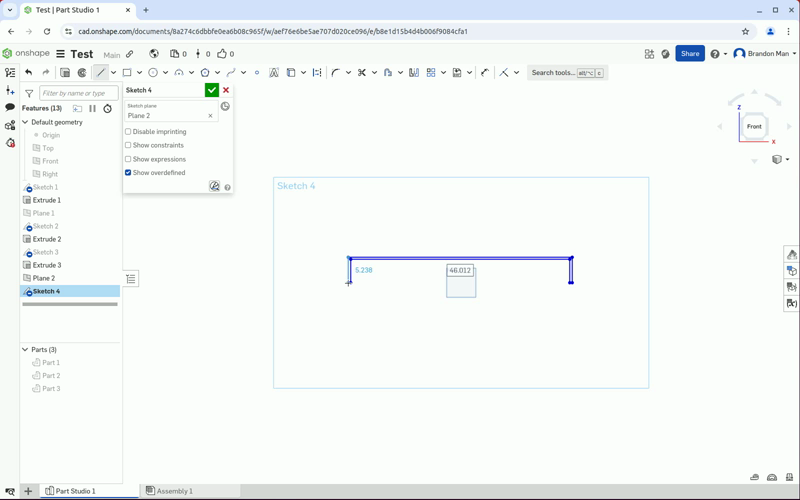
scroll(6)
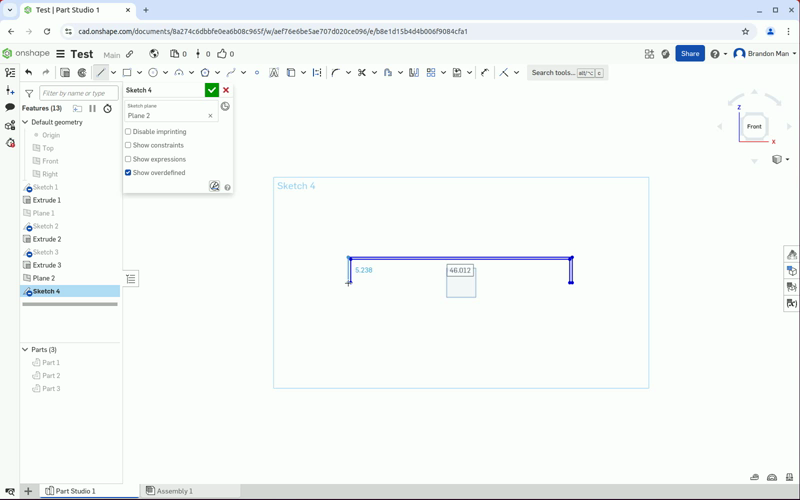
scroll(6)
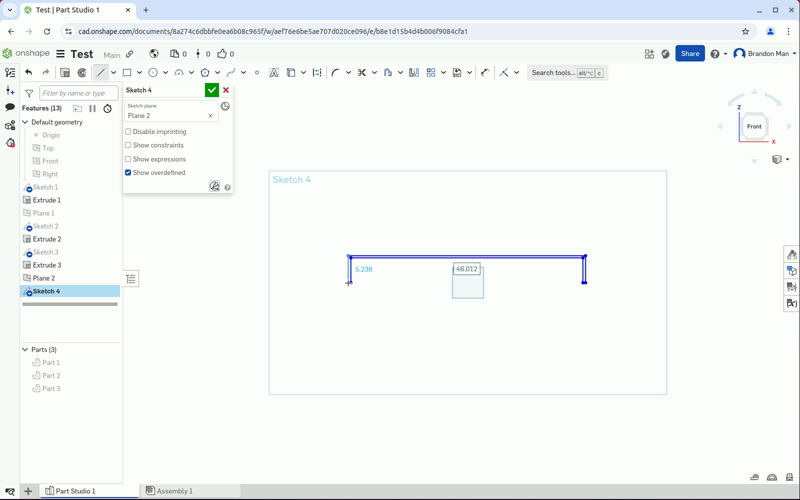
scroll(6)
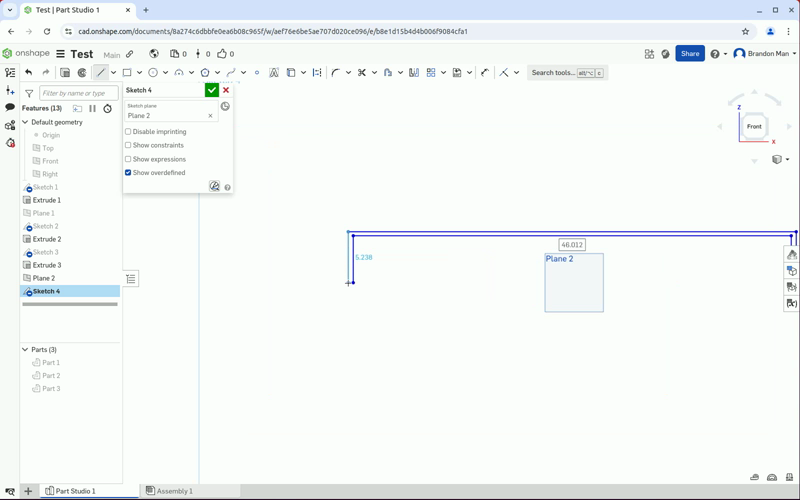
scroll(6)
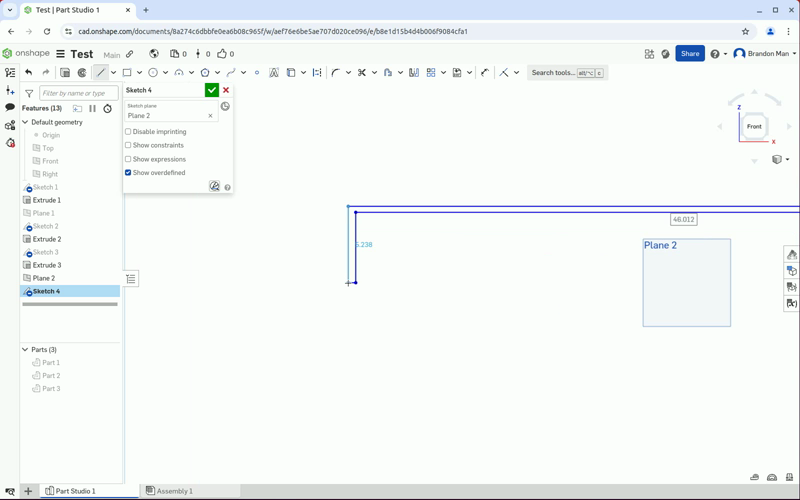
scroll(6)
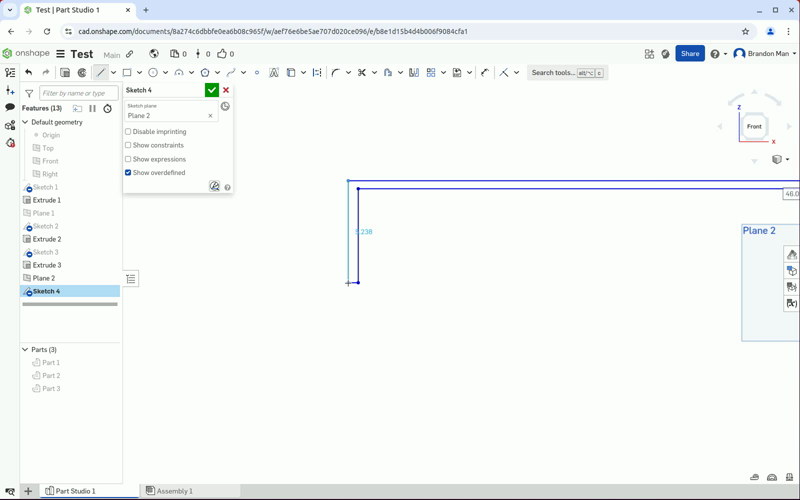
scroll(6)
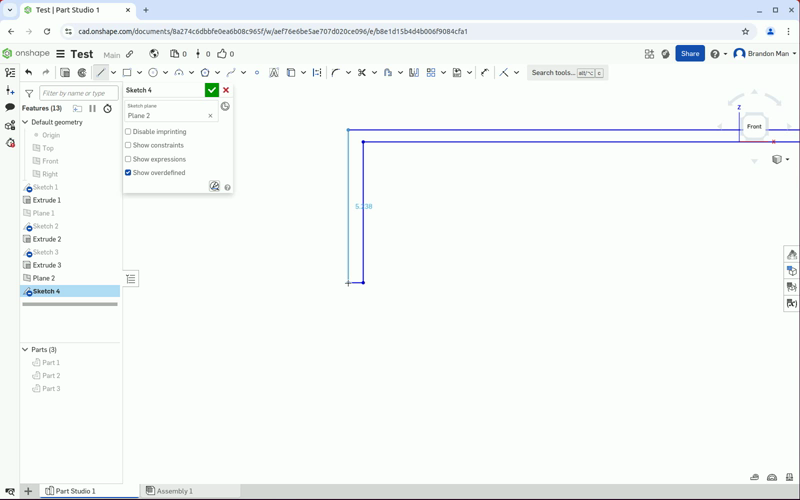
scroll(6)
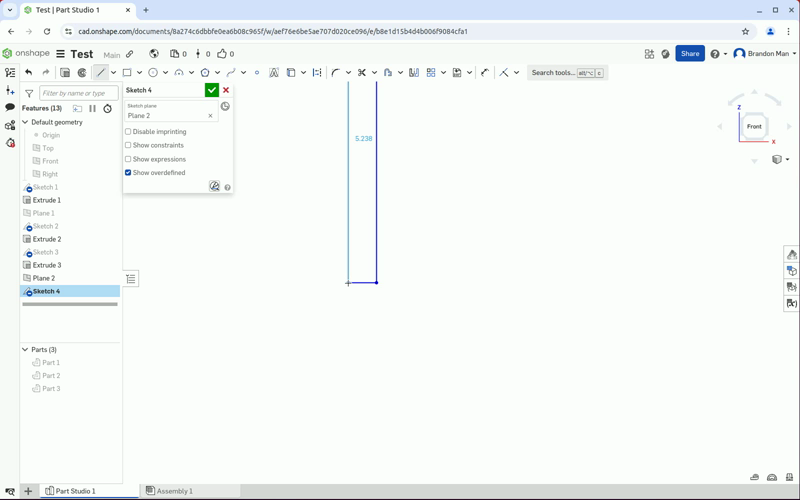
key_up(shift)
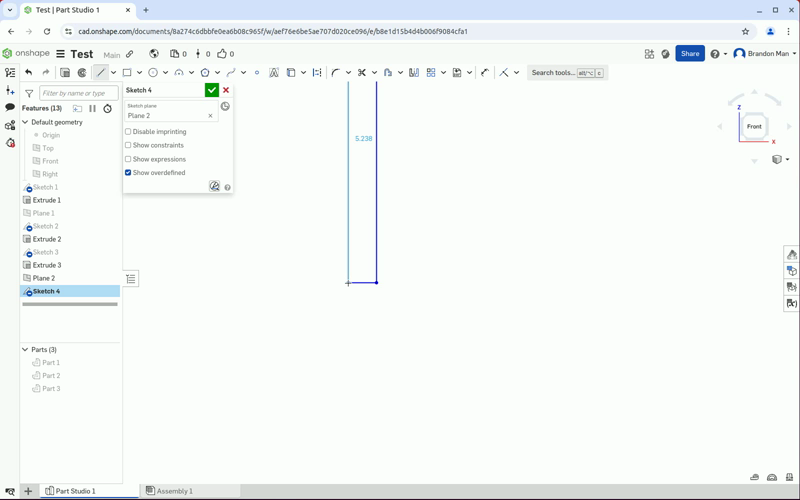
click(348, 282)
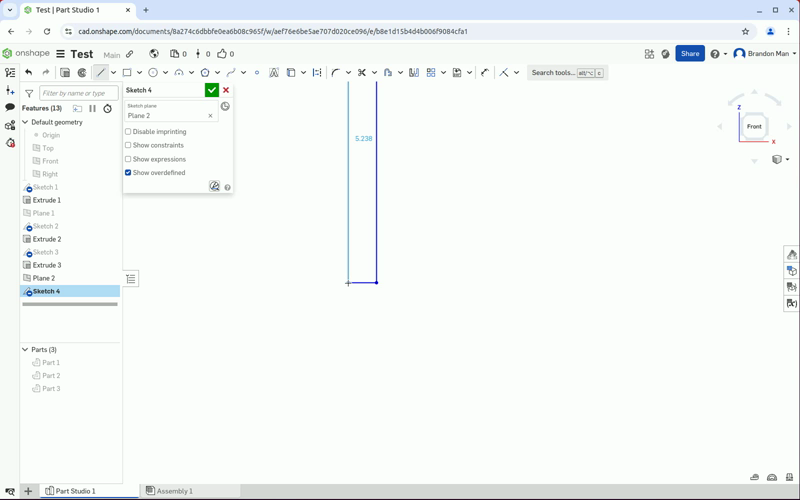
scroll(-6)
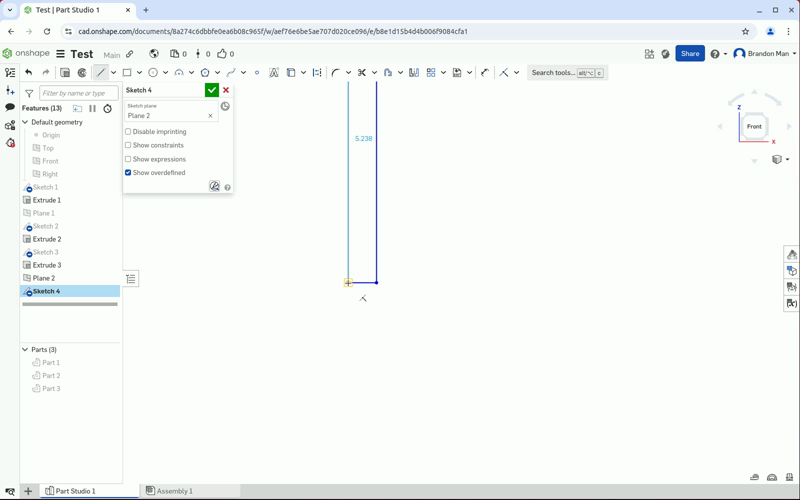
scroll(-6)
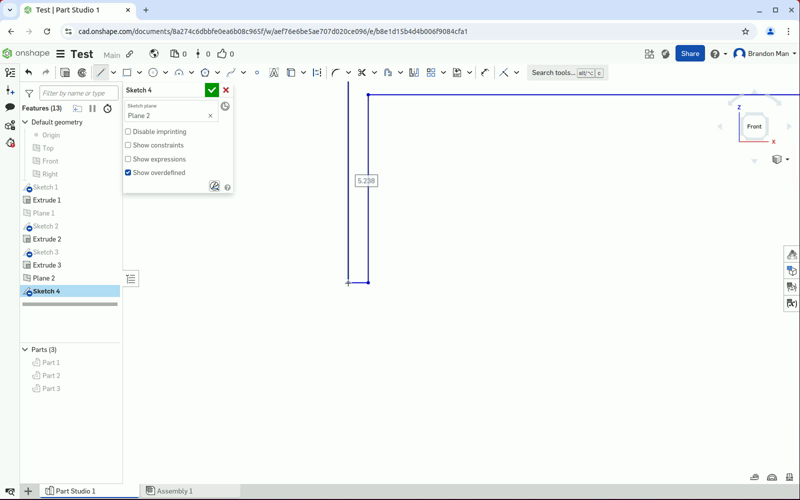
scroll(-6)
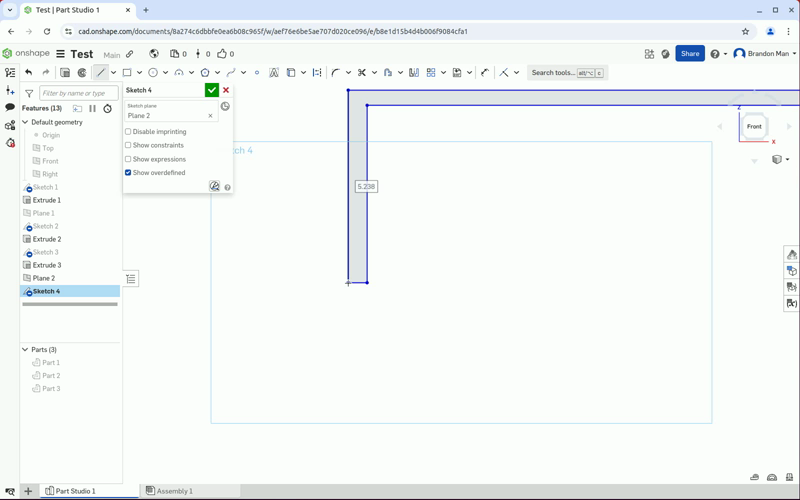
scroll(-6)
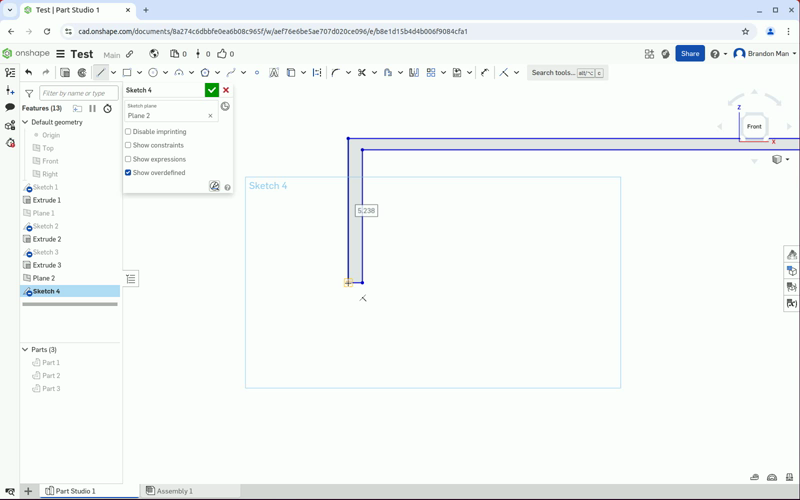
scroll(-6)
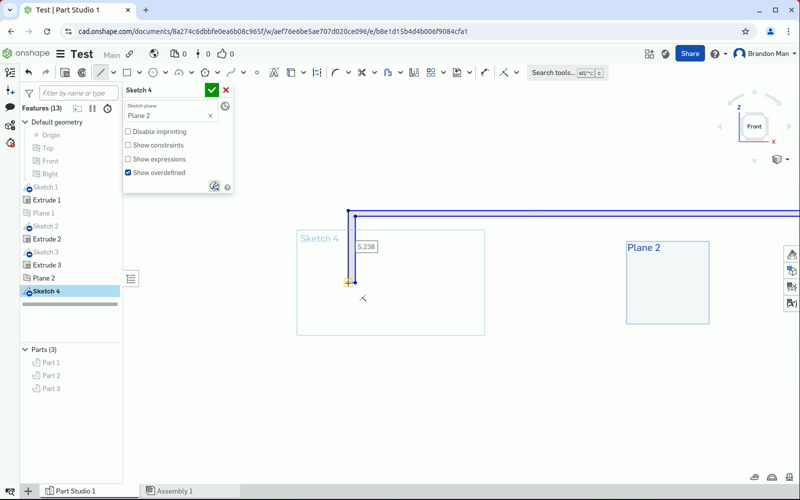
scroll(-6)
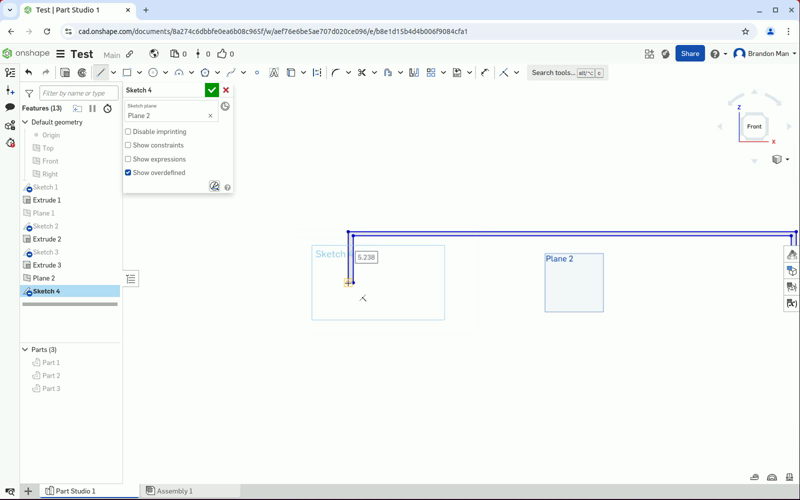
scroll(-6)
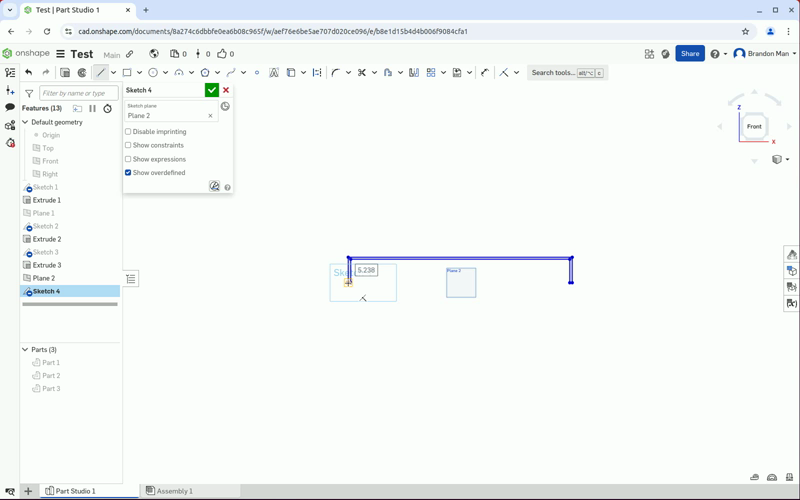
key(esc)
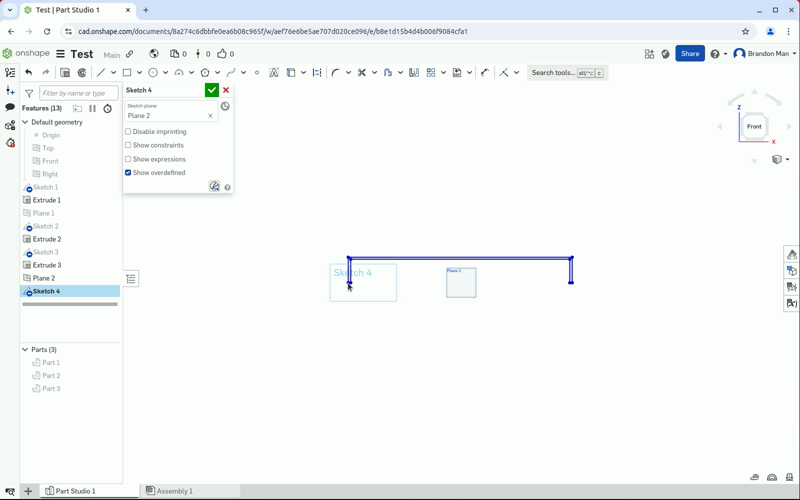
mouse_move(363, 257)
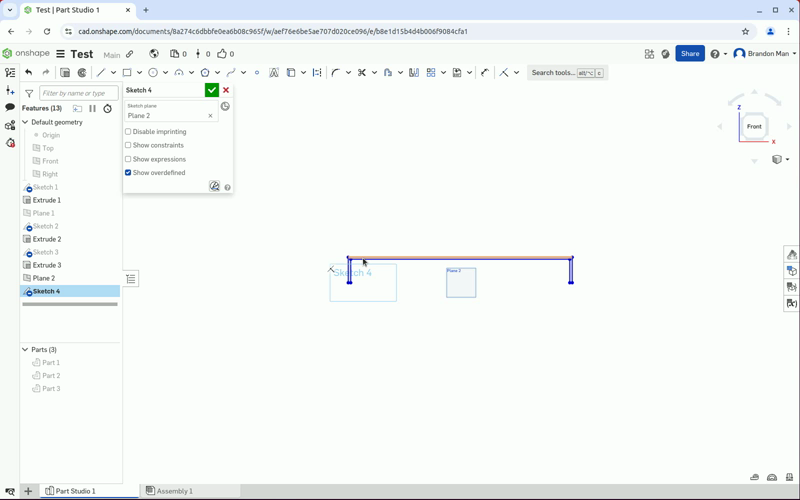
scroll(6)
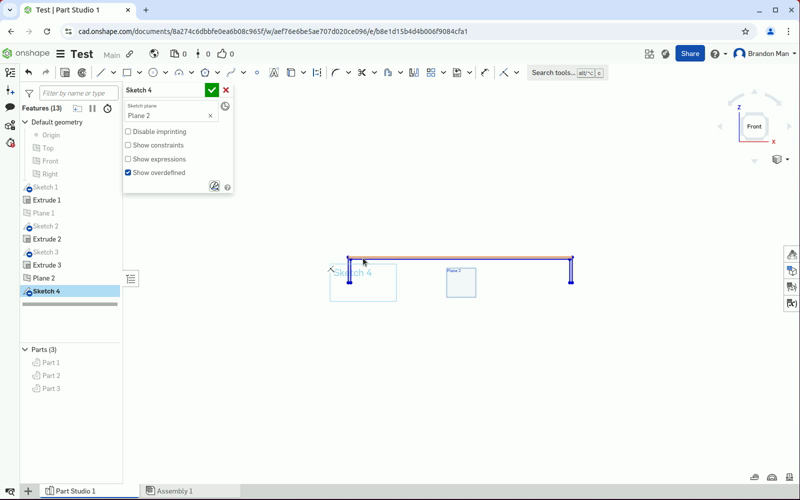
scroll(6)
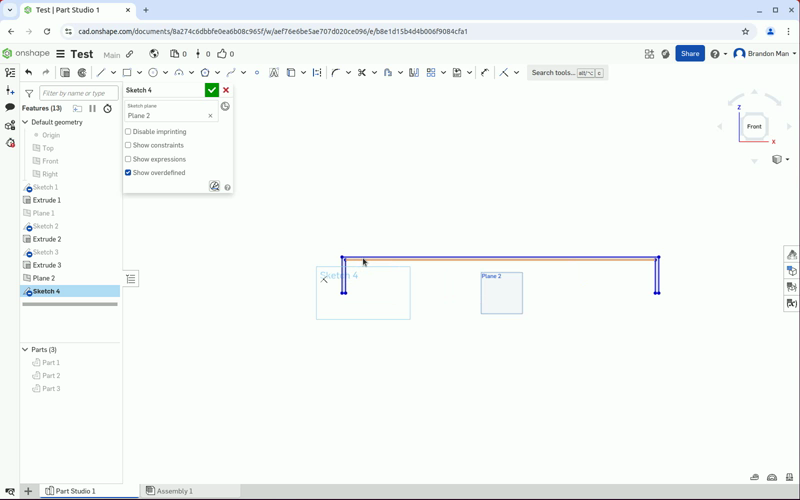
scroll(6)
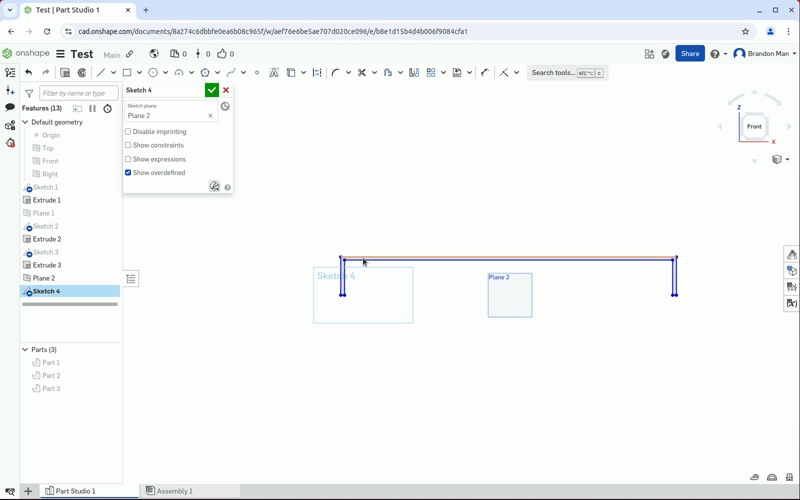
scroll(6)
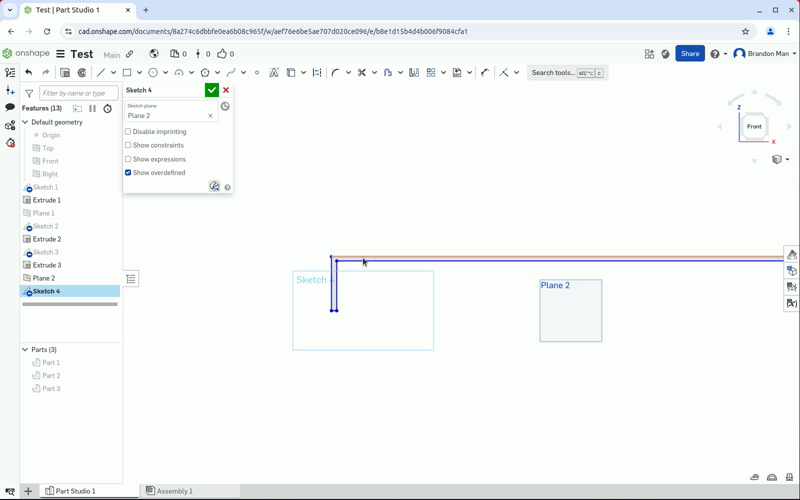
scroll(6)
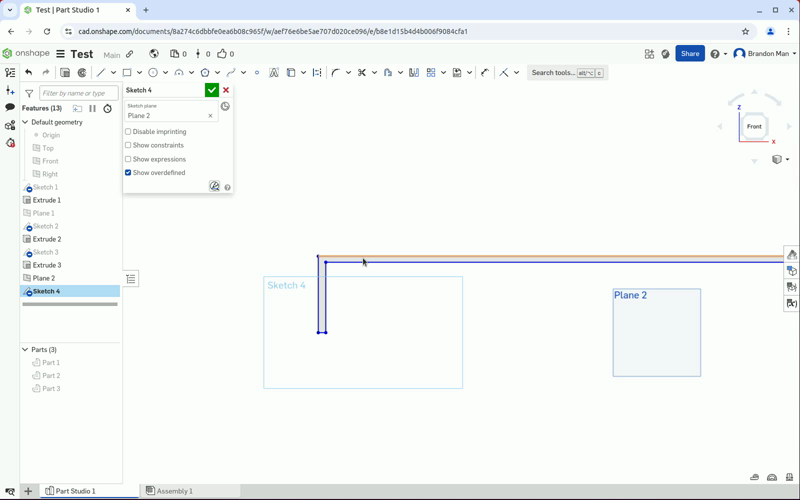
scroll(6)
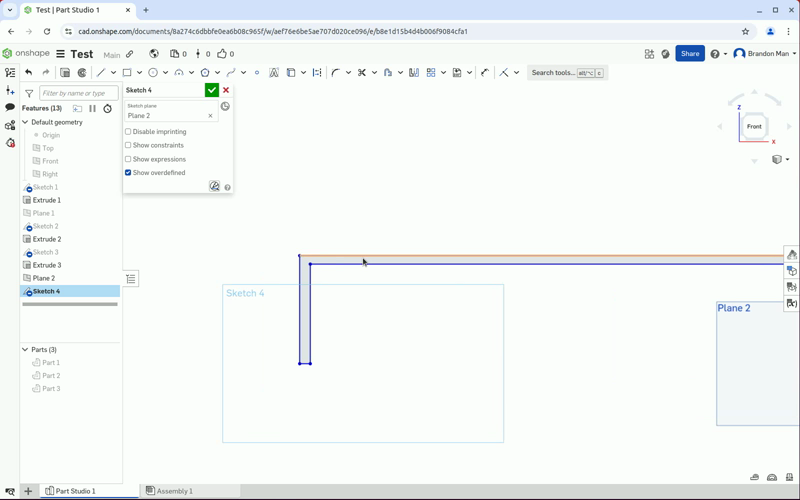
scroll(6)
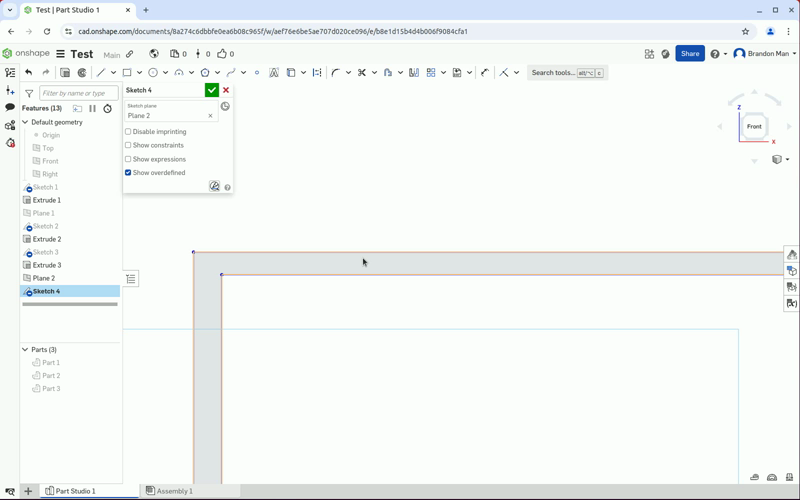
click(363, 257)
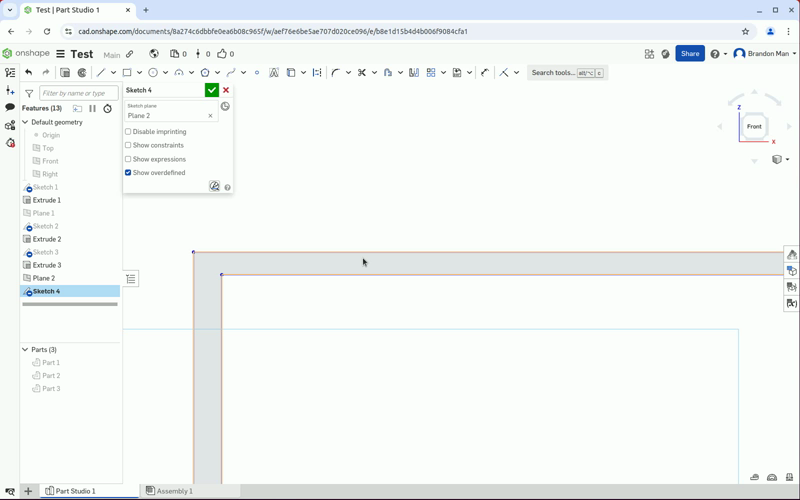
scroll(-6)
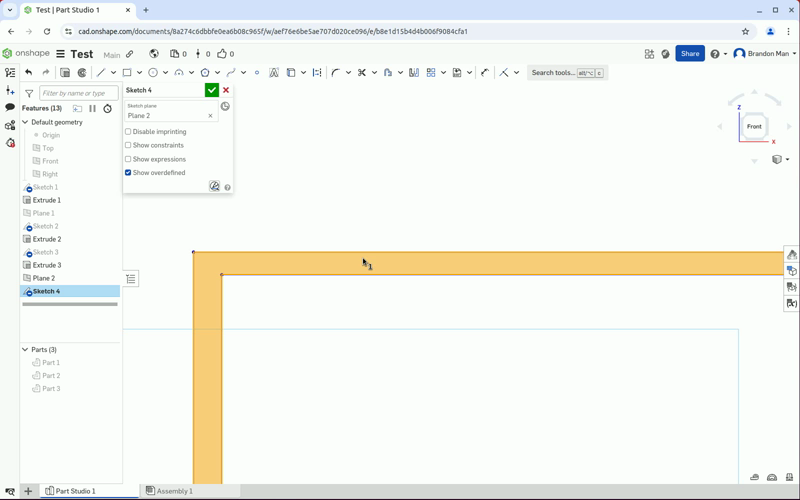
scroll(-6)
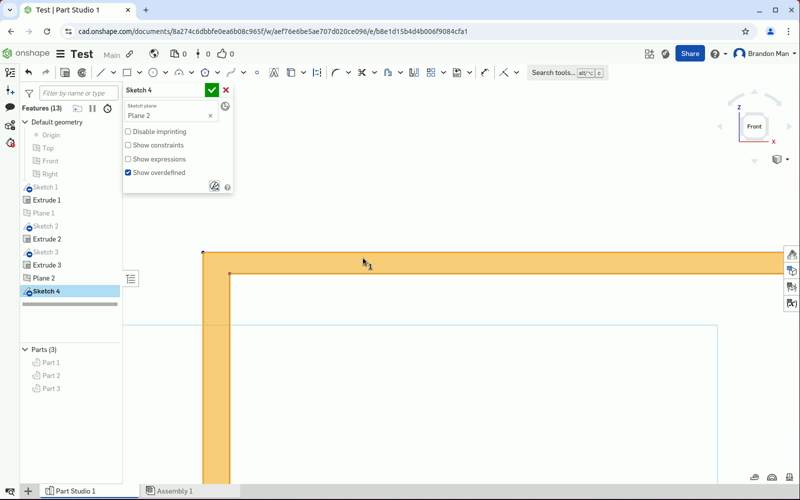
scroll(-6)
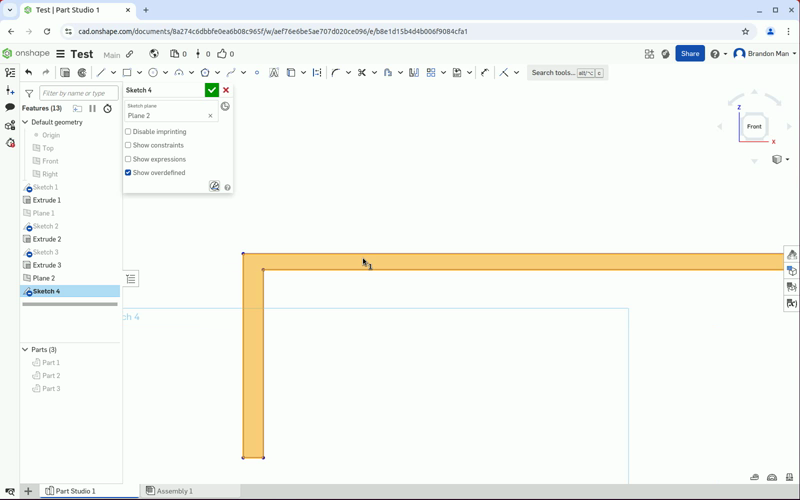
scroll(-6)
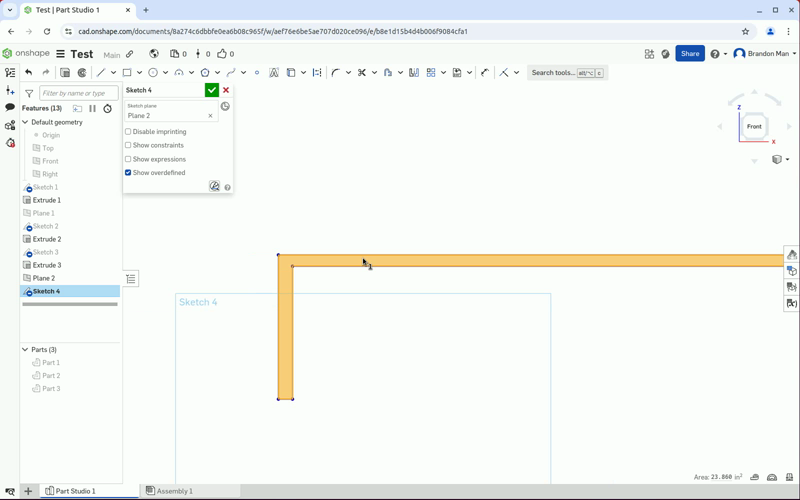
scroll(-6)
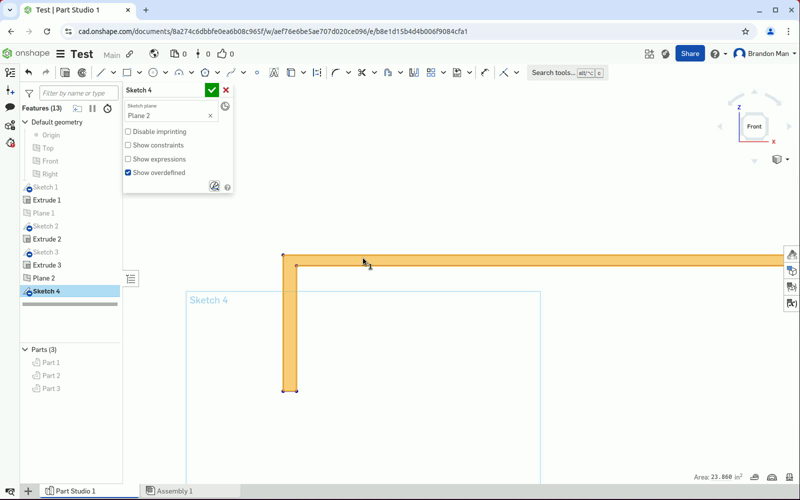
scroll(-6)
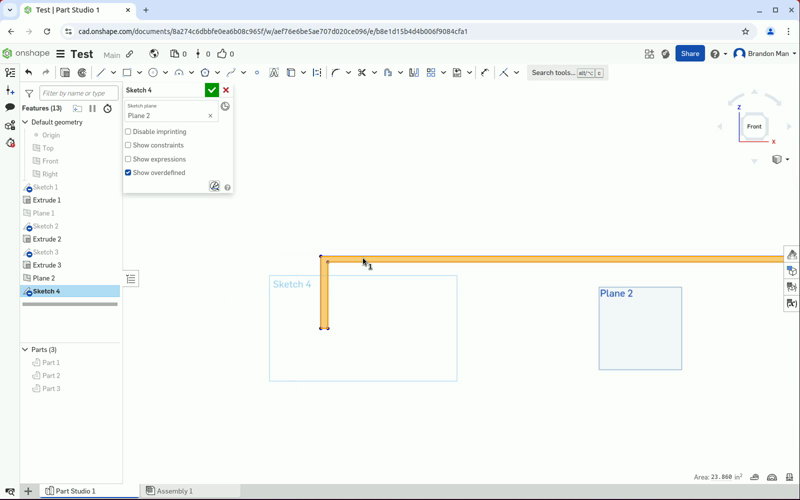
scroll(-6)
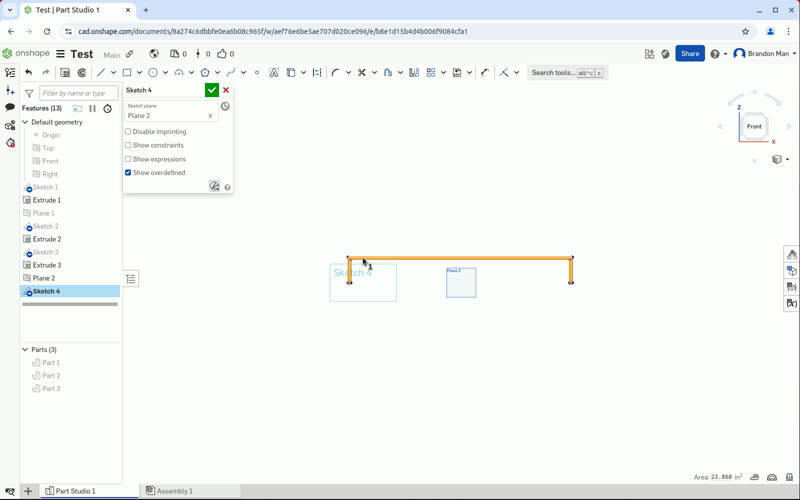
mouse_move(73, 352)
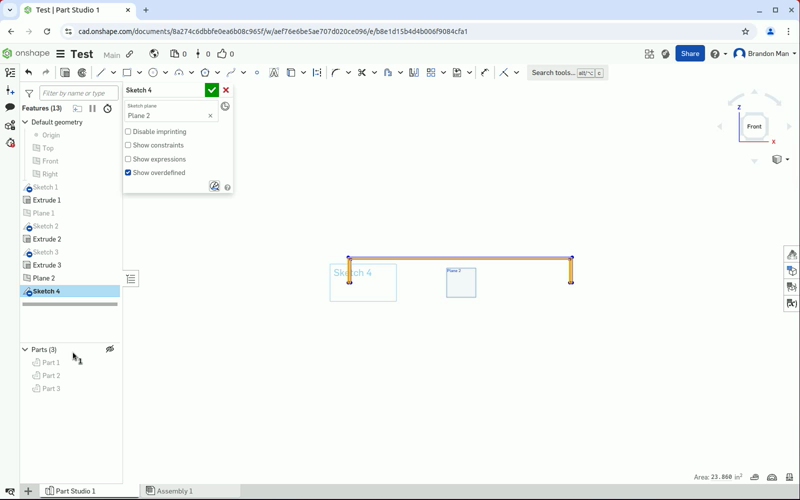
key(shift+y)
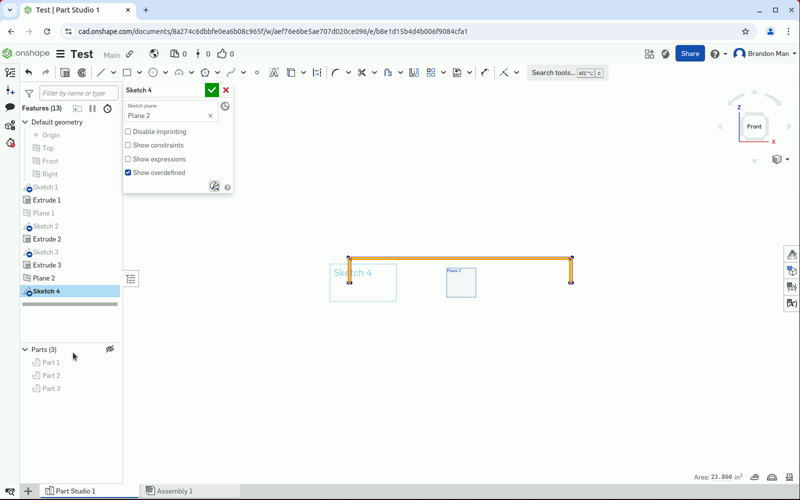
key(shift+e)
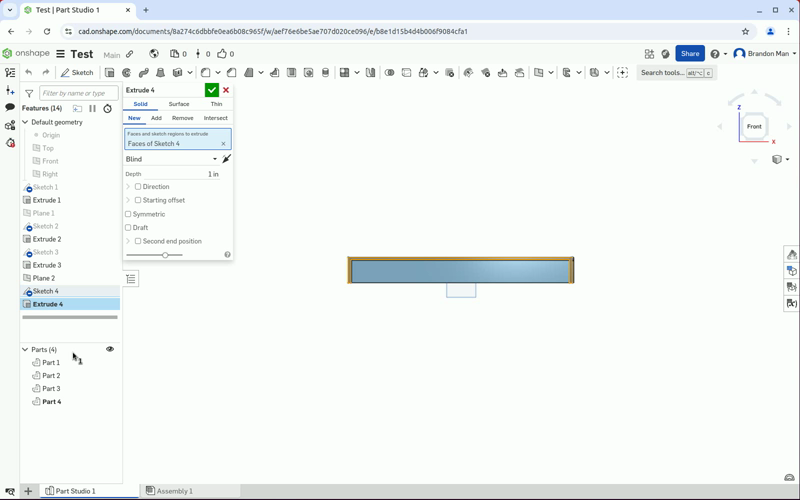
mouse_move(143, 106)
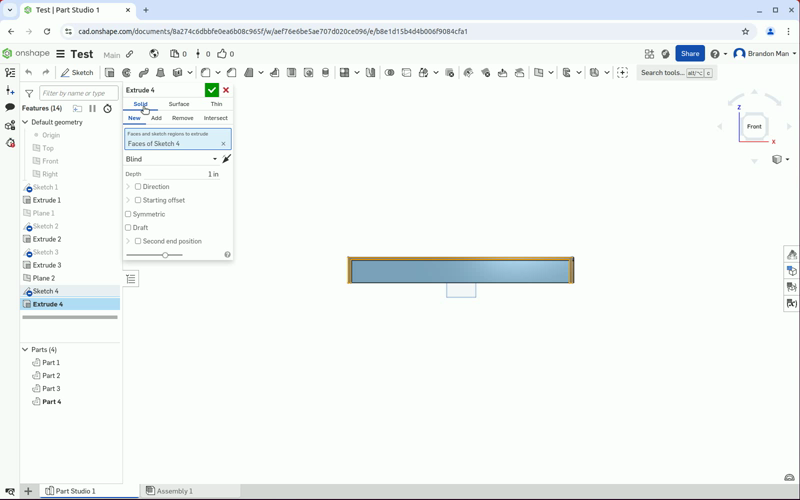
click(143, 106)
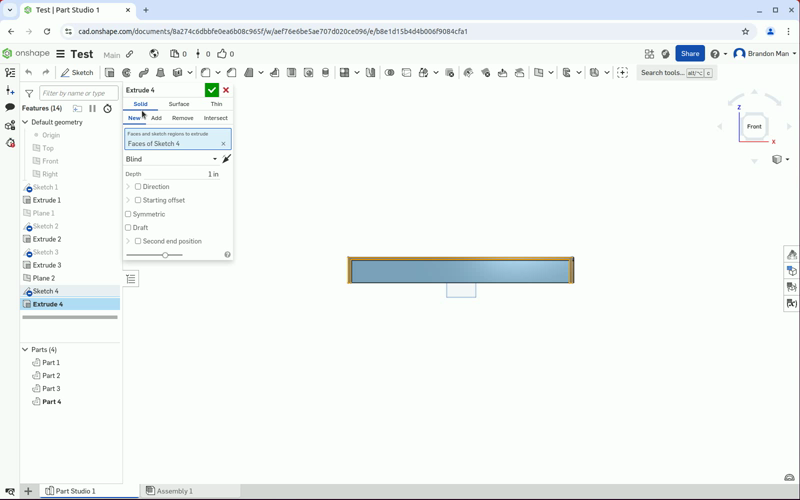
mouse_move(137, 120)
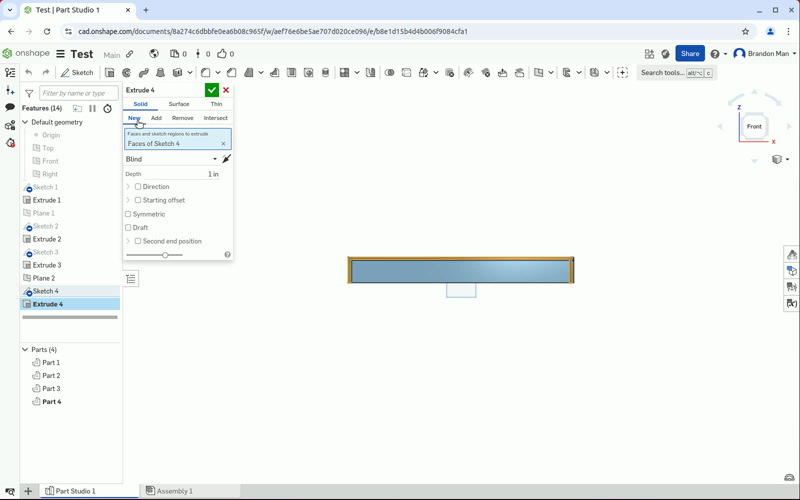
click(137, 120)
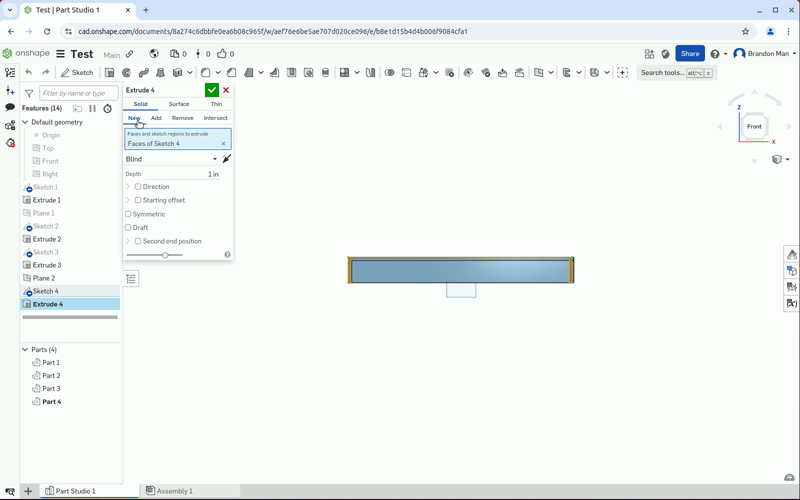
key(tab, 4)
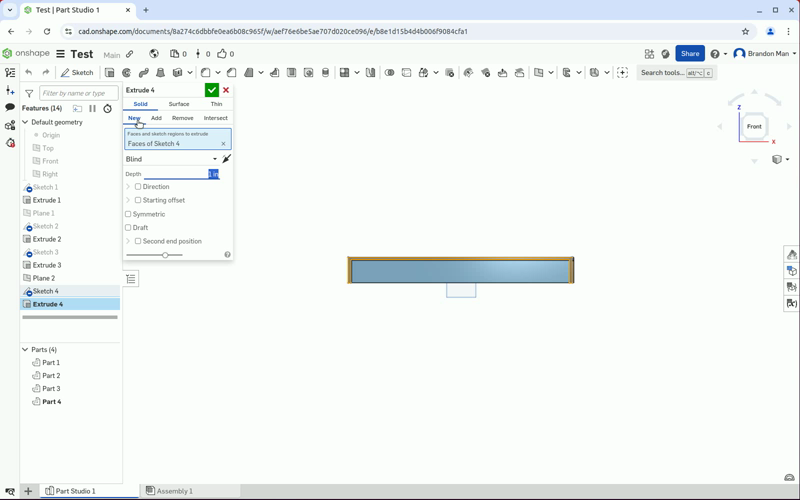
text(0.722)
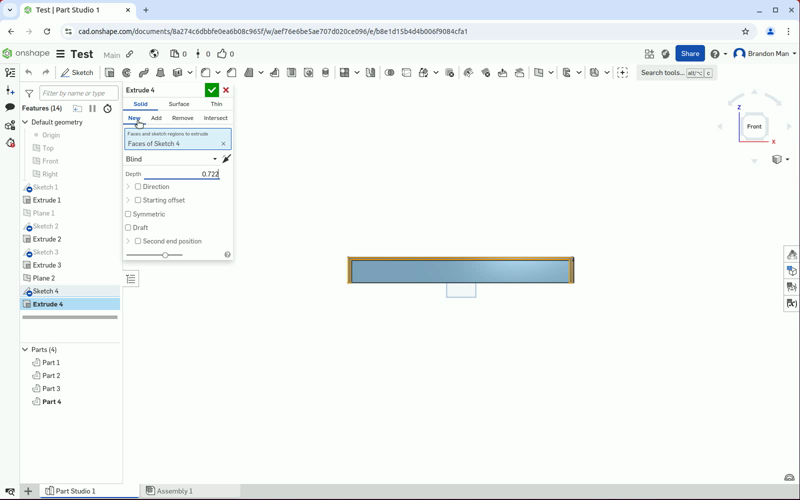
key(enter)
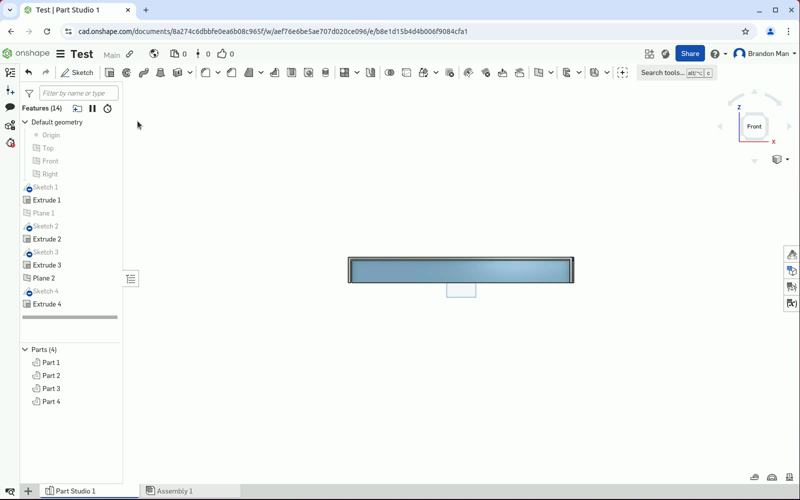
key(shift+h)
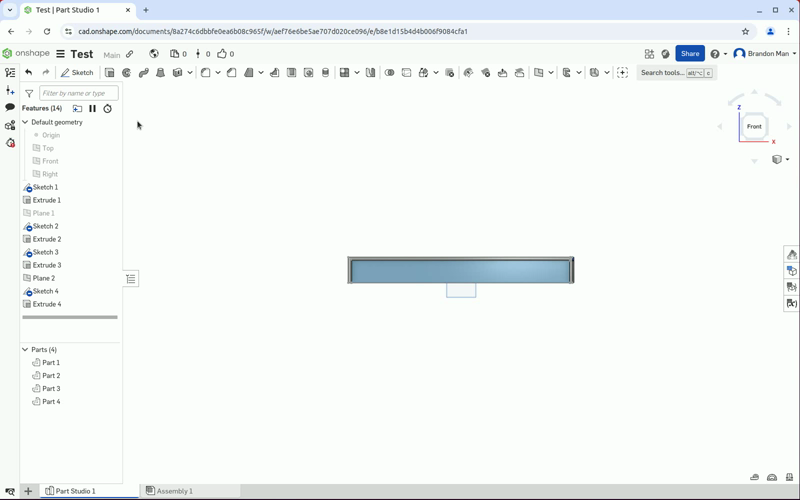
key(shift+h)
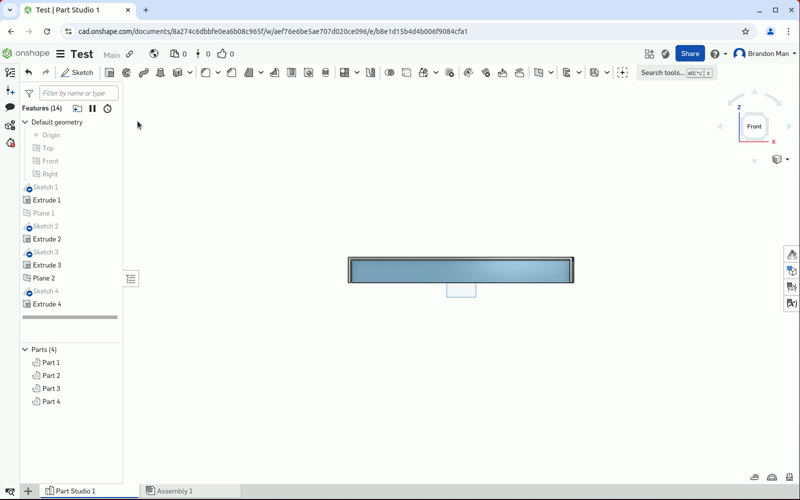
mouse_move(73, 189)
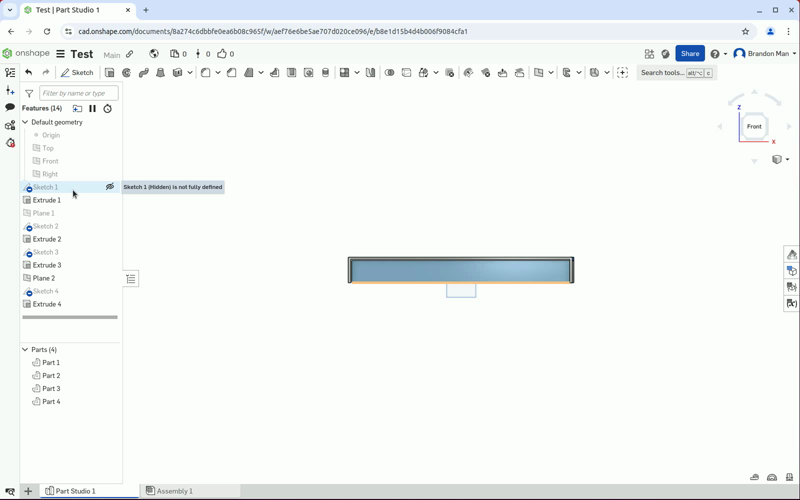
click(73, 189)
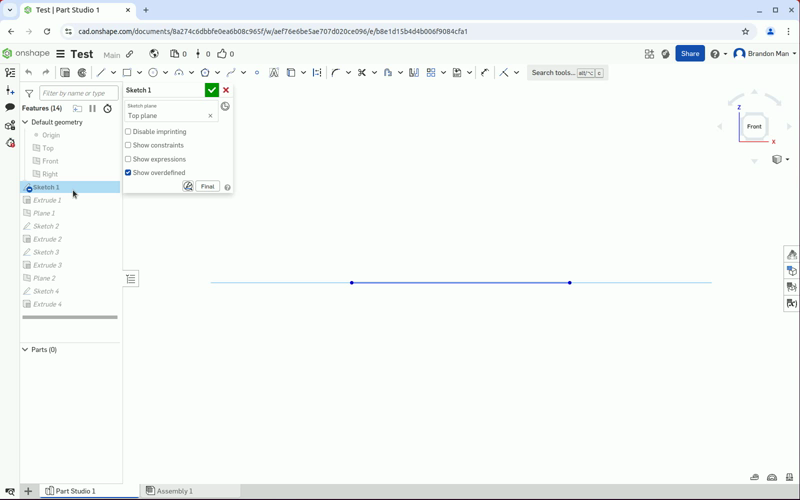
mouse_move(229, 92)
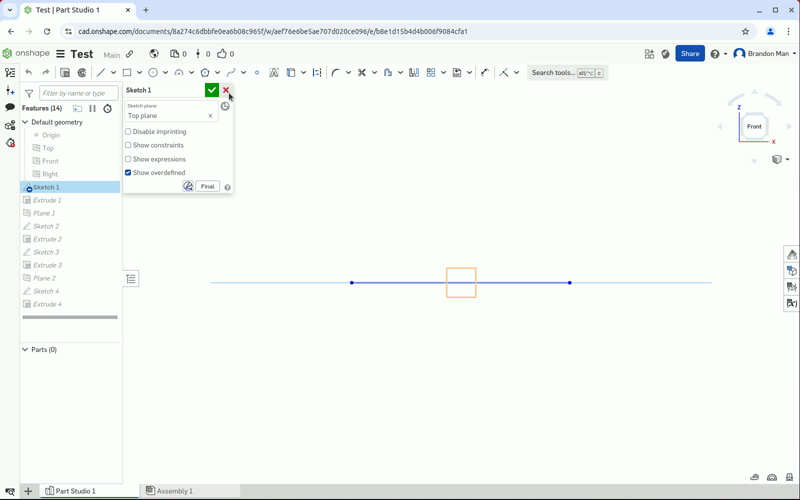
click(229, 92)
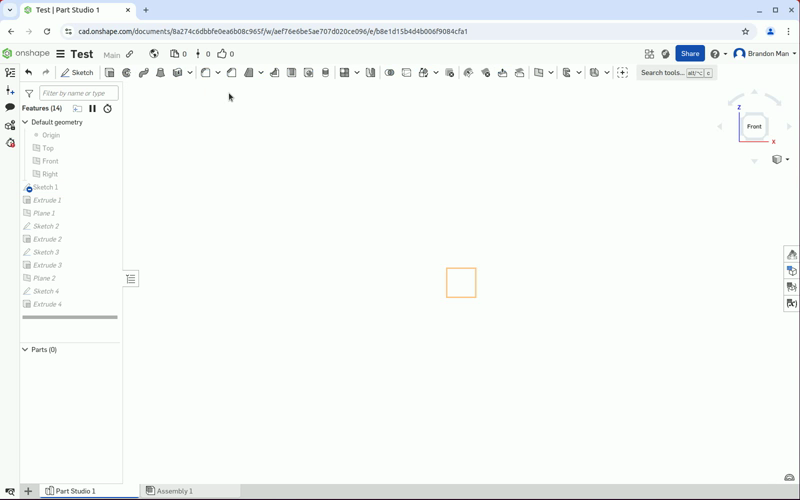
key(shift+s)
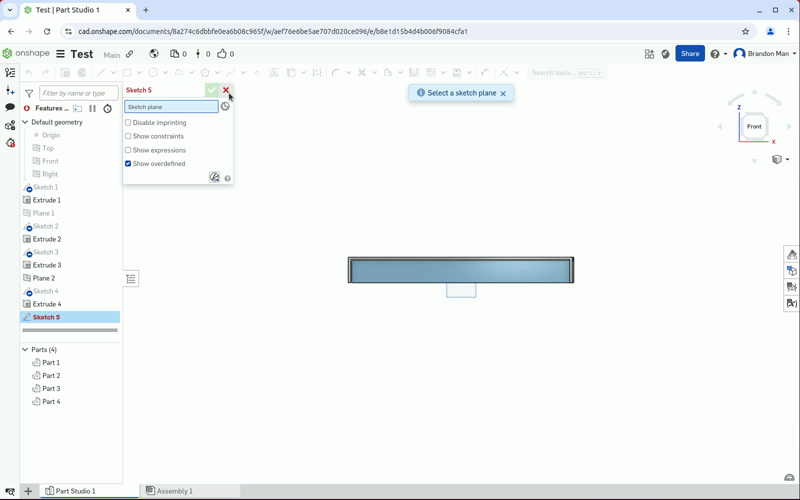
mouse_move(73, 280)
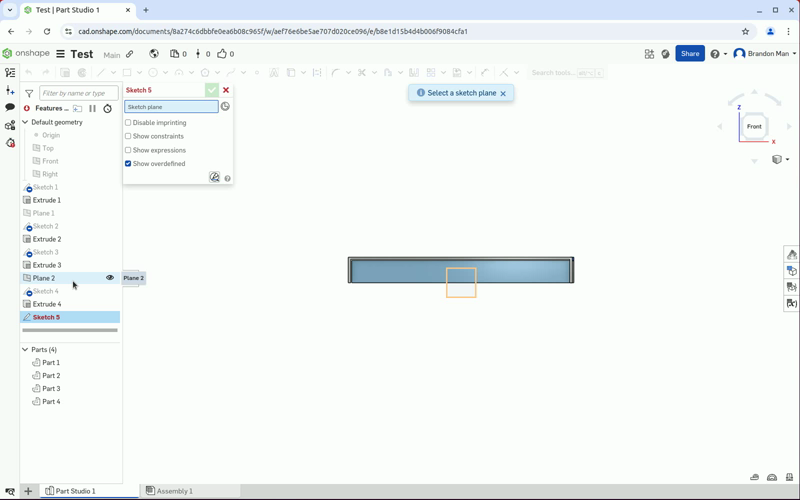
click(73, 280)
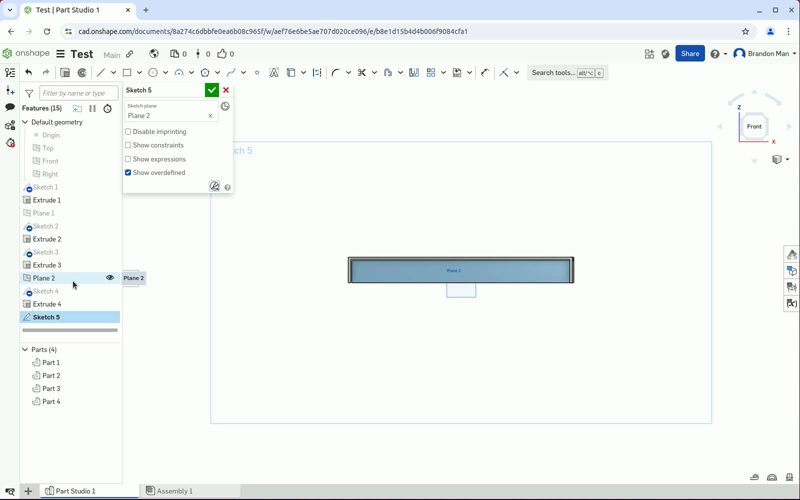
mouse_move(73, 352)
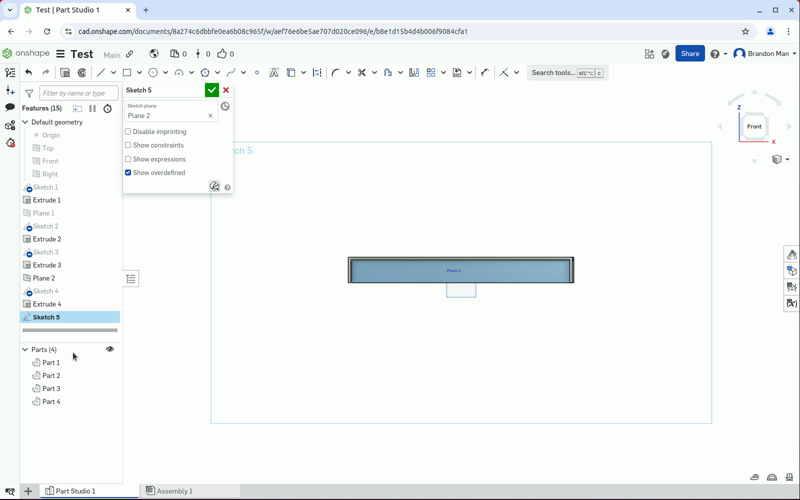
key(y)
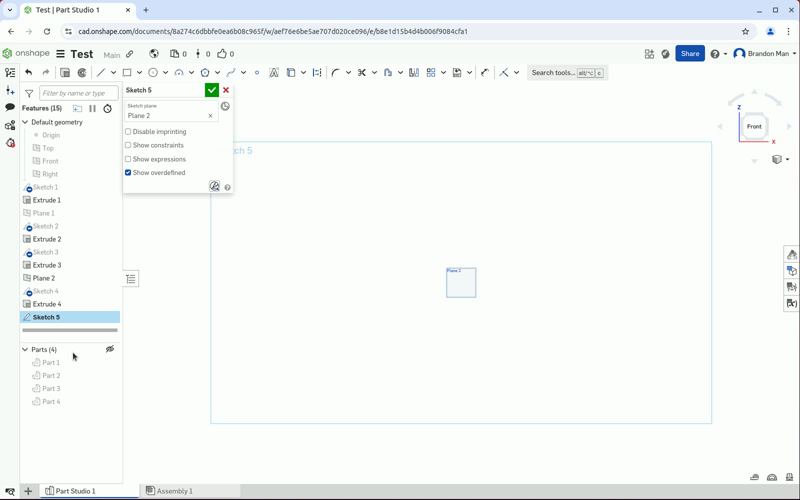
key(l)
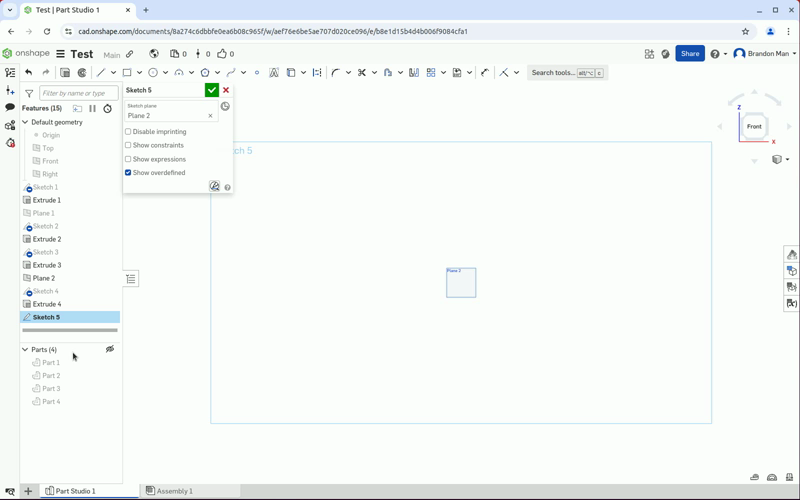
key_down(shift)
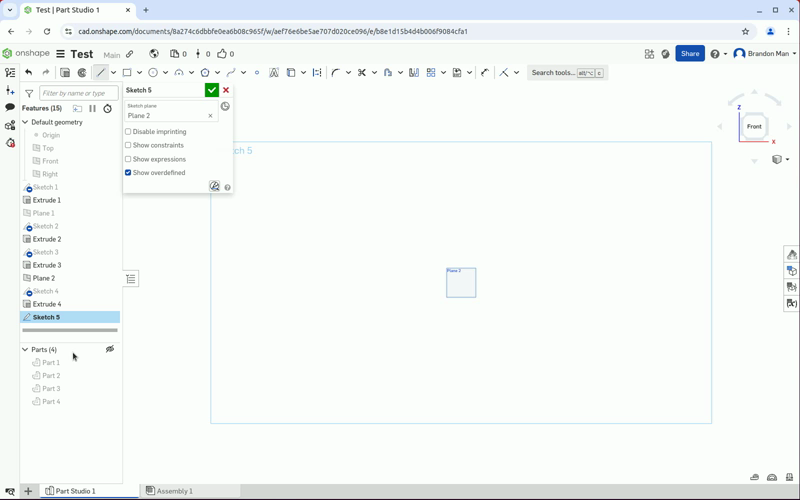
mouse_move(351, 282)
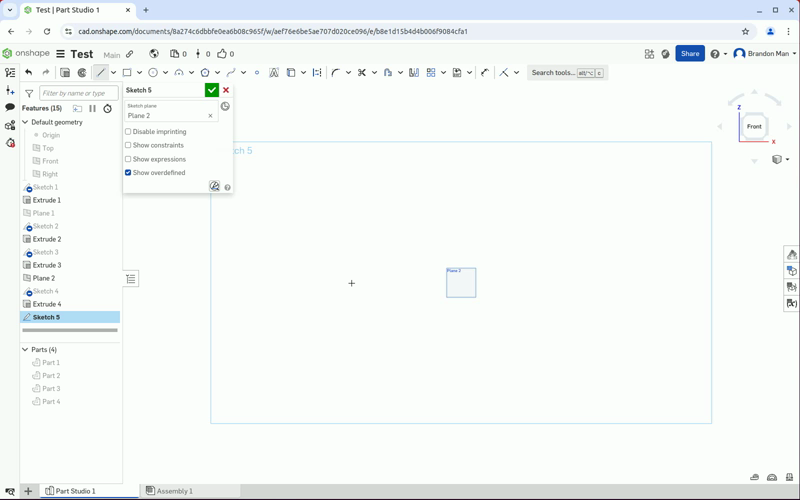
click(351, 282)
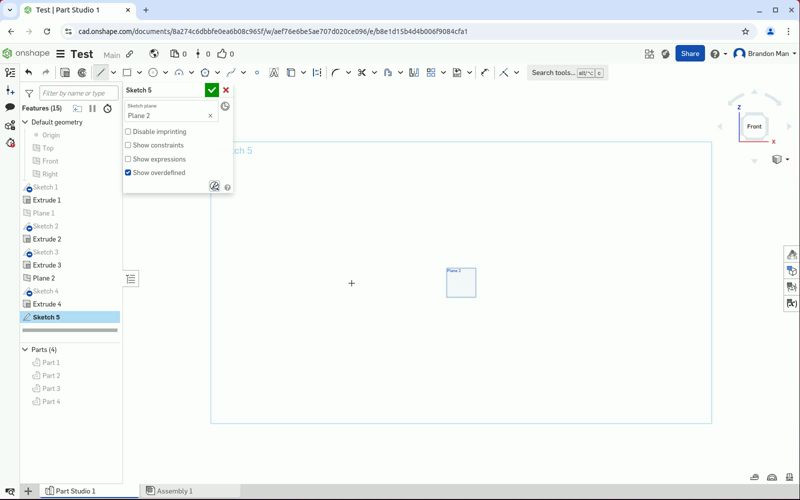
key_up(shift)
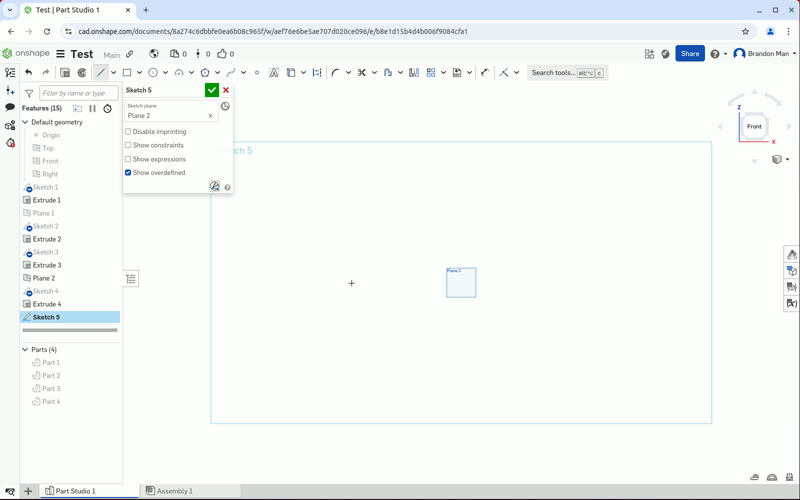
key_down(shift)
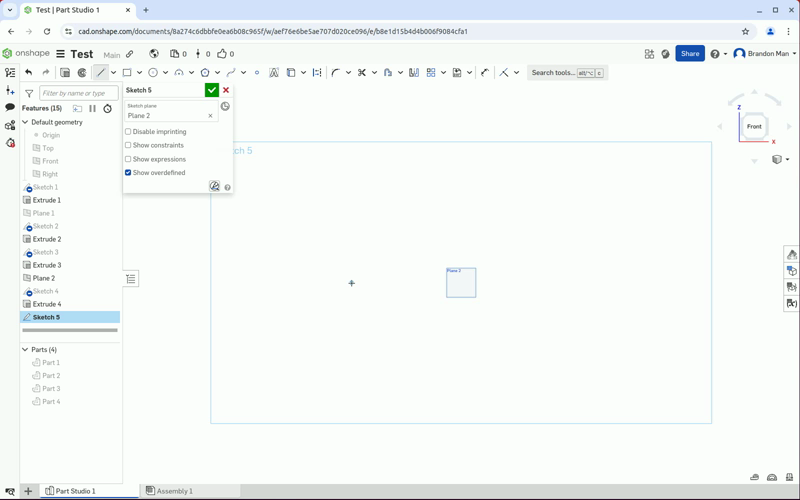
mouse_move(569, 282)
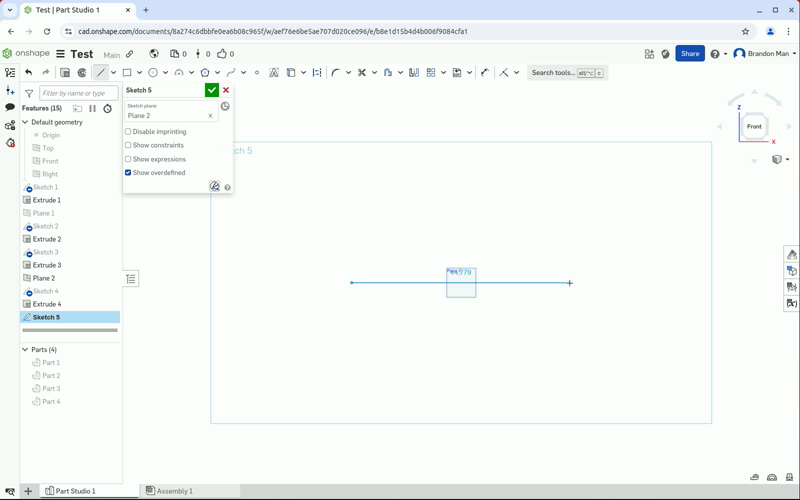
click(569, 282)
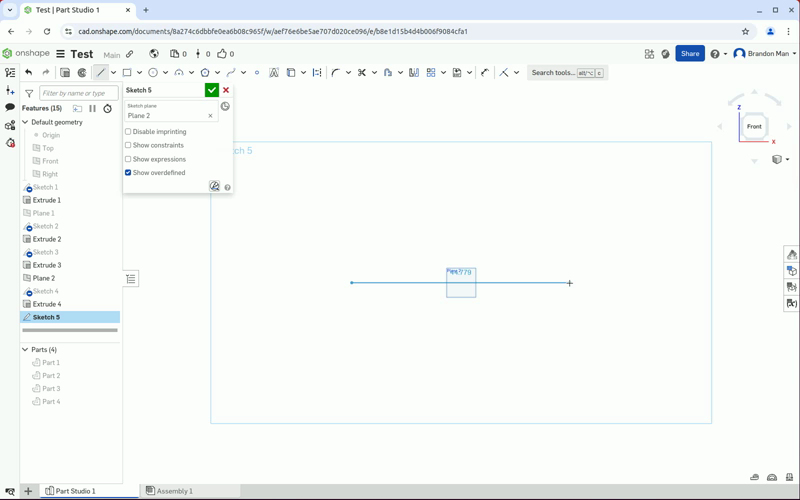
key_up(shift)
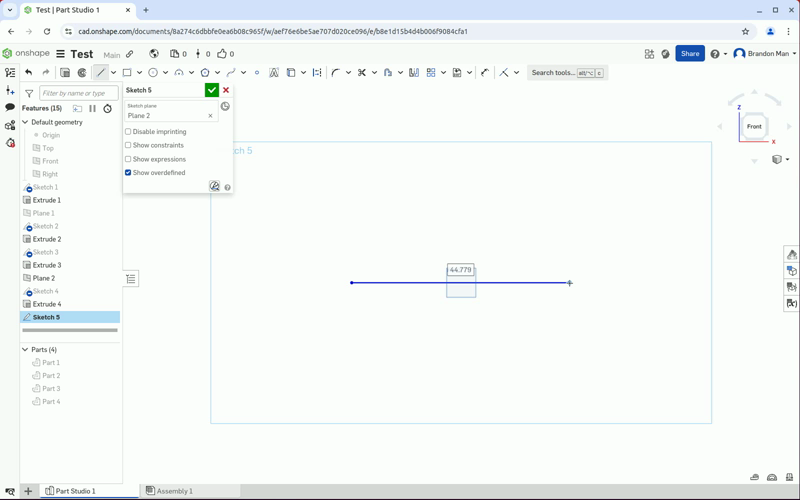
key_down(shift)
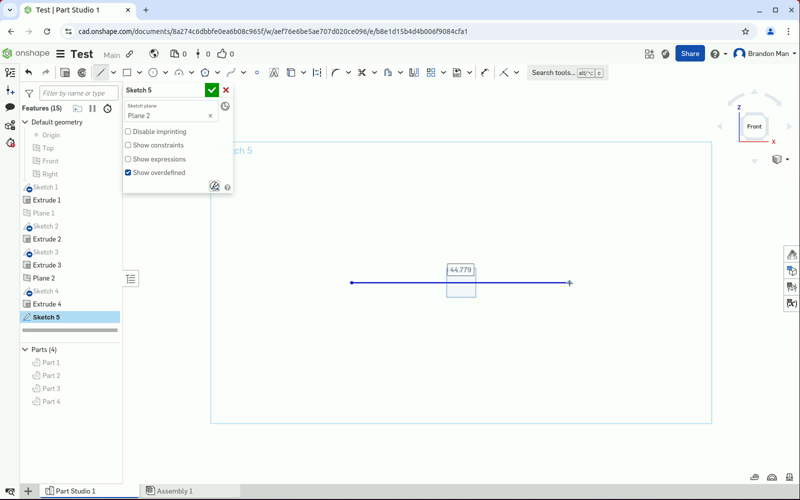
mouse_move(589, 282)
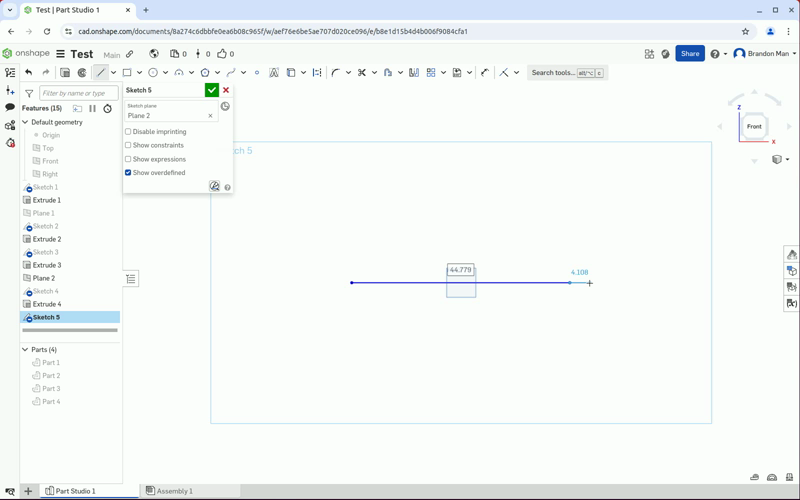
mouse_move(569, 260)
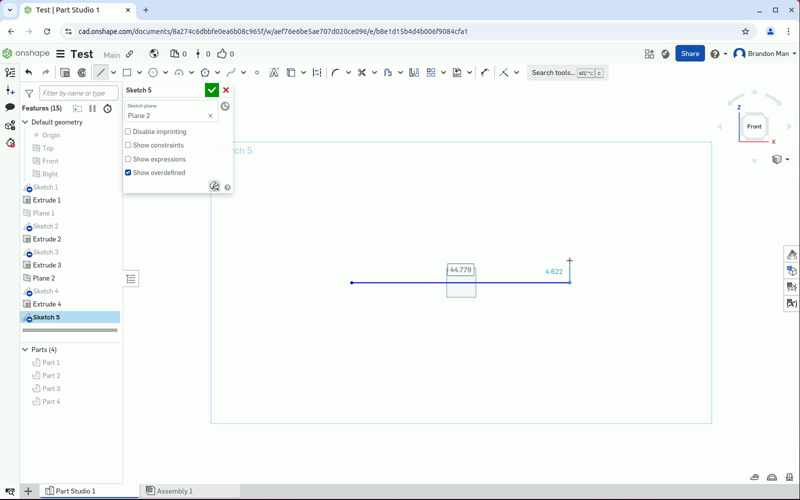
click(569, 260)
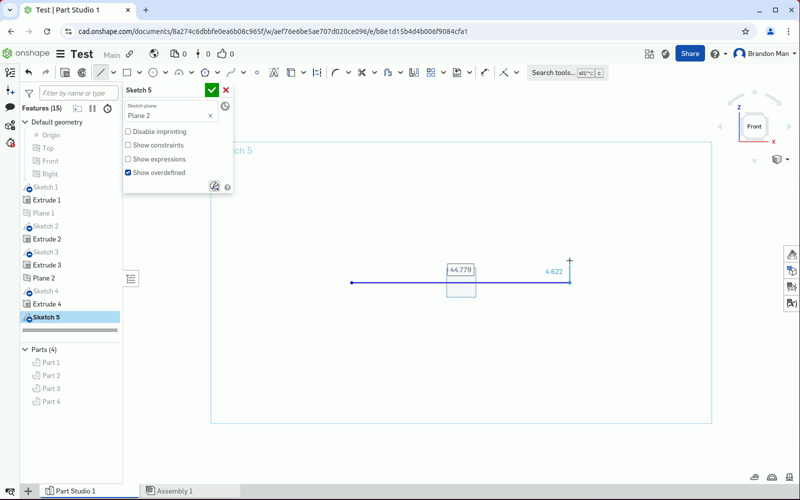
key_up(shift)
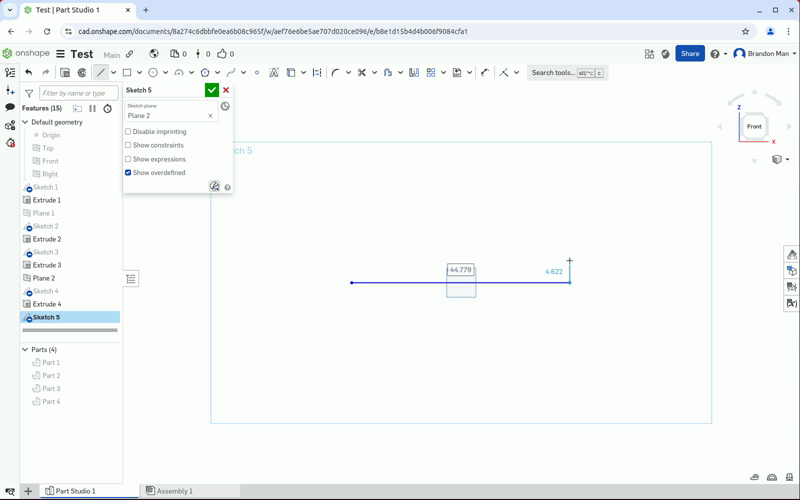
key_down(shift)
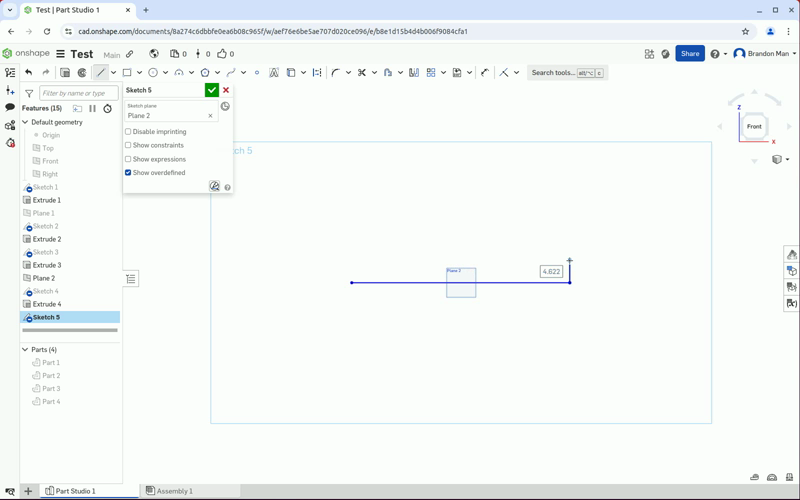
mouse_move(351, 260)
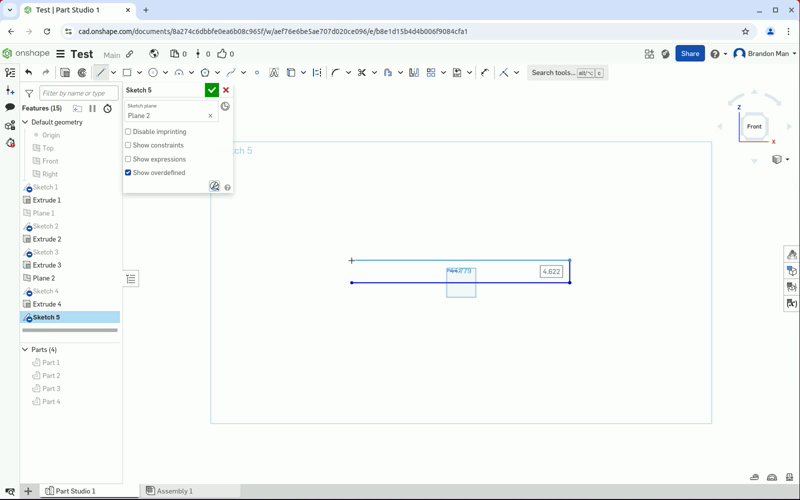
click(351, 260)
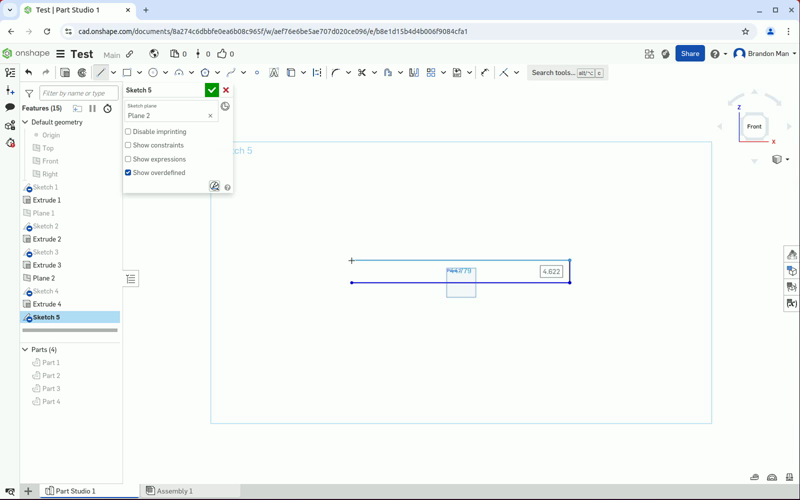
key_up(shift)
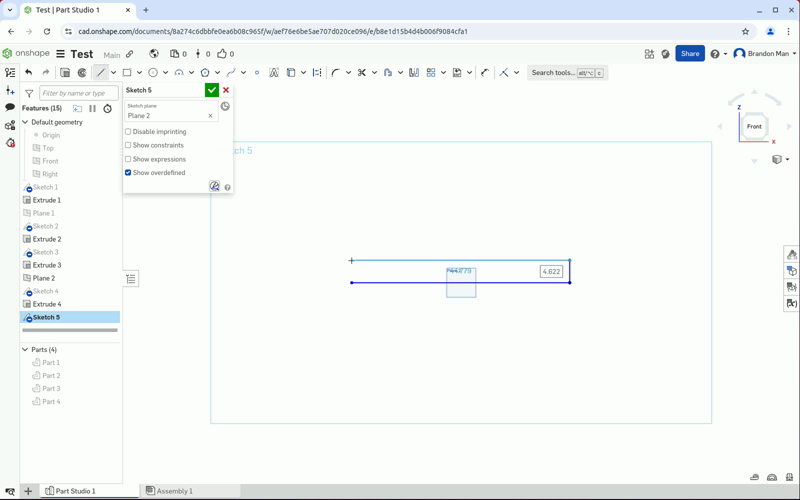
mouse_move(381, 260)
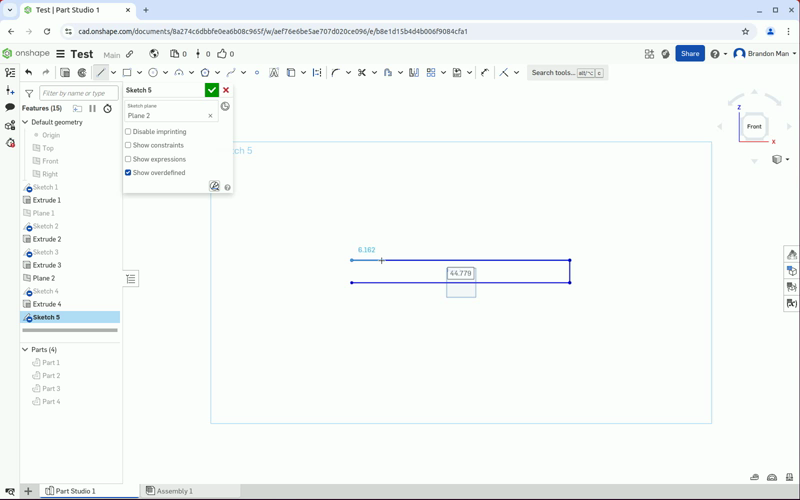
key_down(shift)
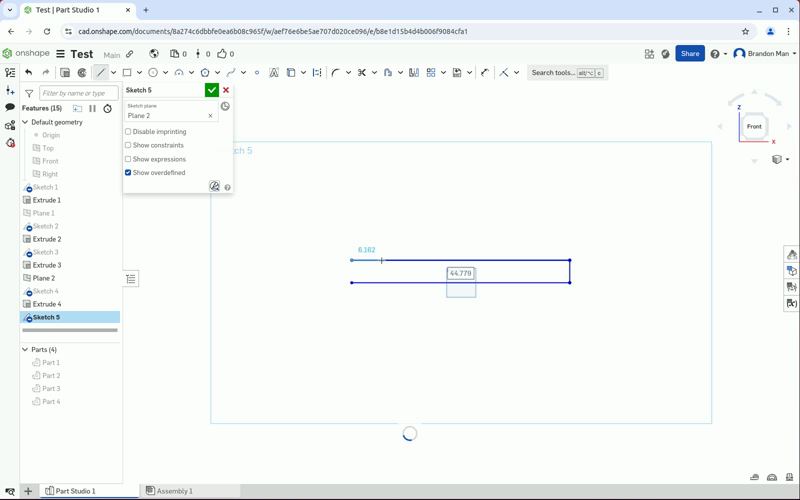
mouse_move(351, 282)
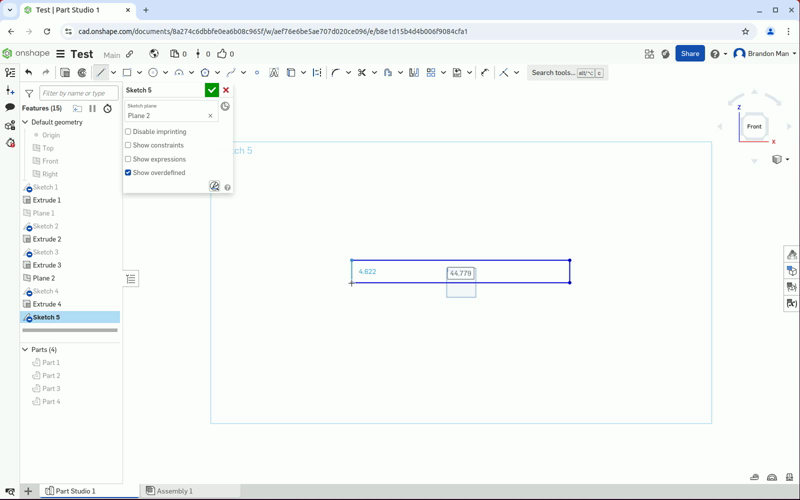
key_up(shift)
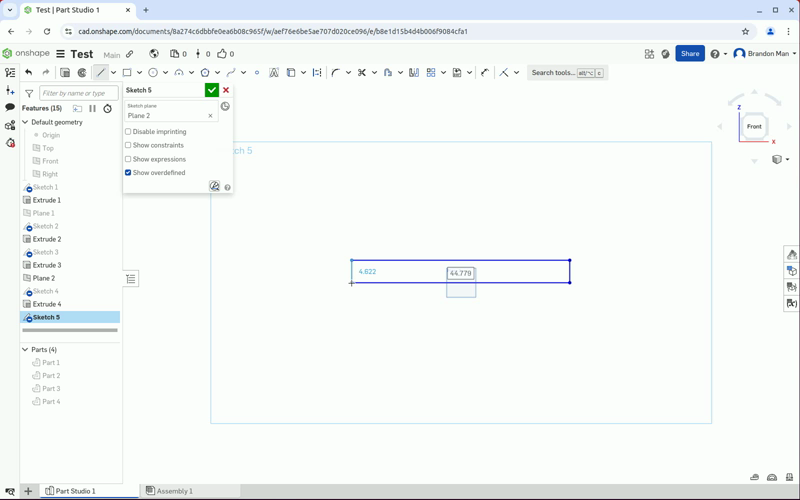
click(351, 282)
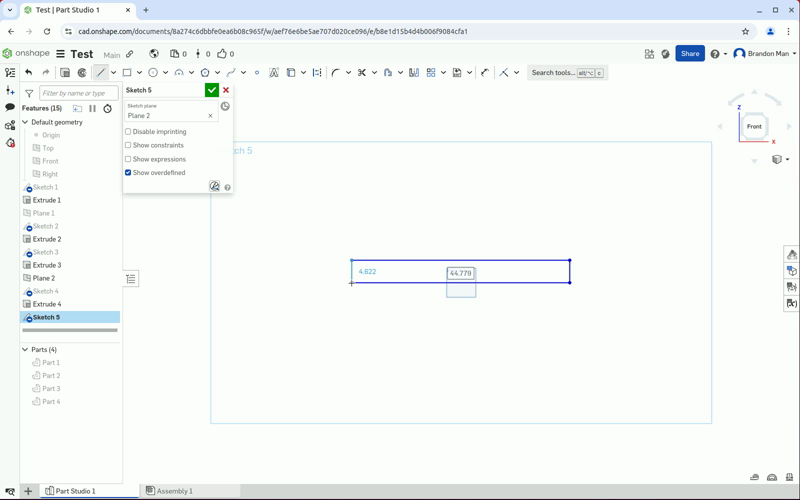
key(esc)
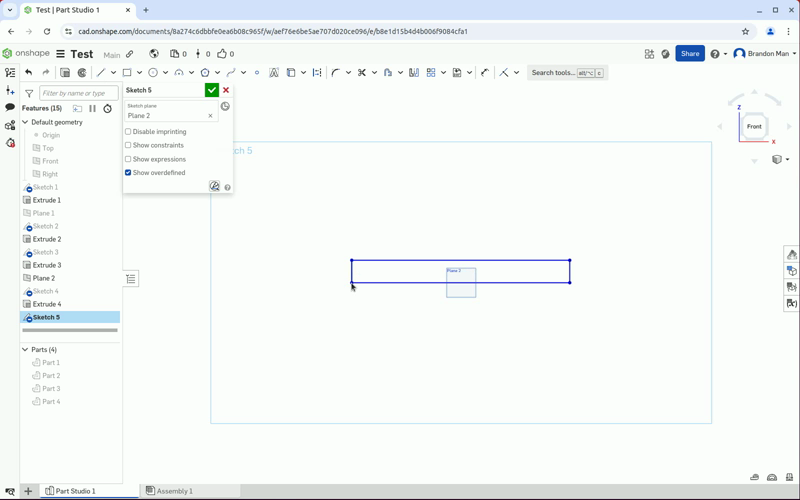
mouse_move(363, 268)
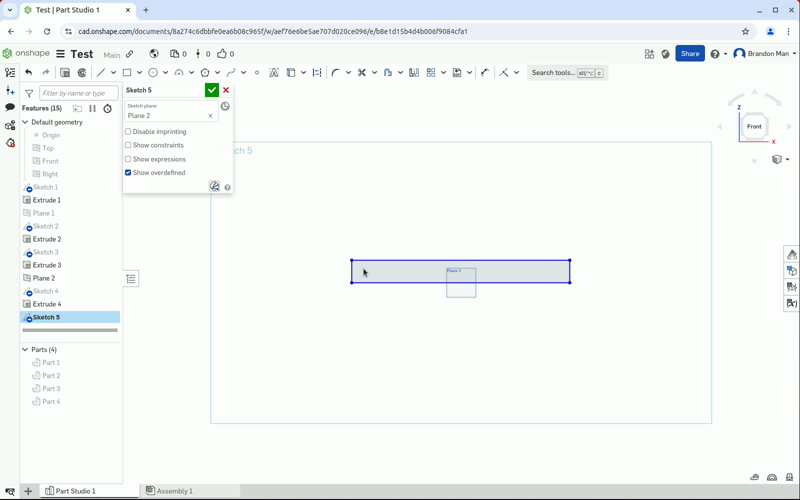
click(363, 268)
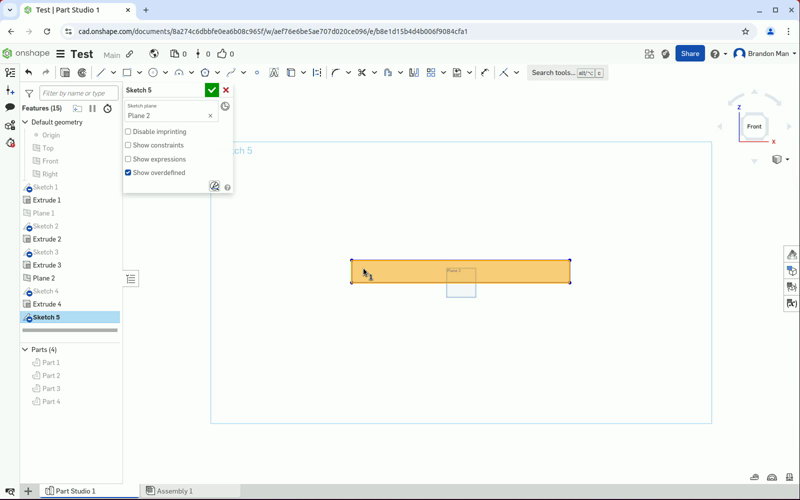
mouse_move(73, 352)
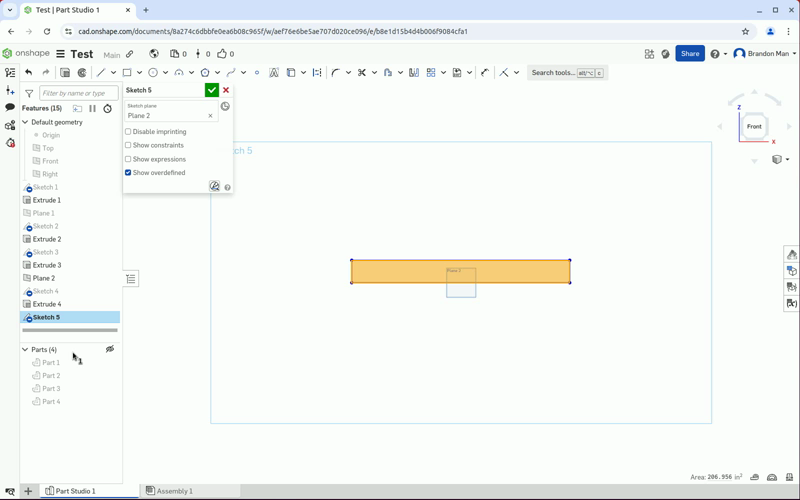
key(shift+y)
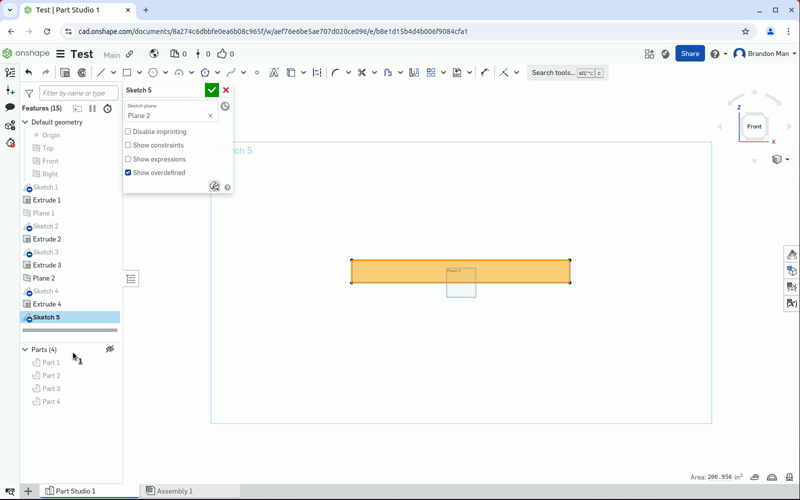
key(shift+e)
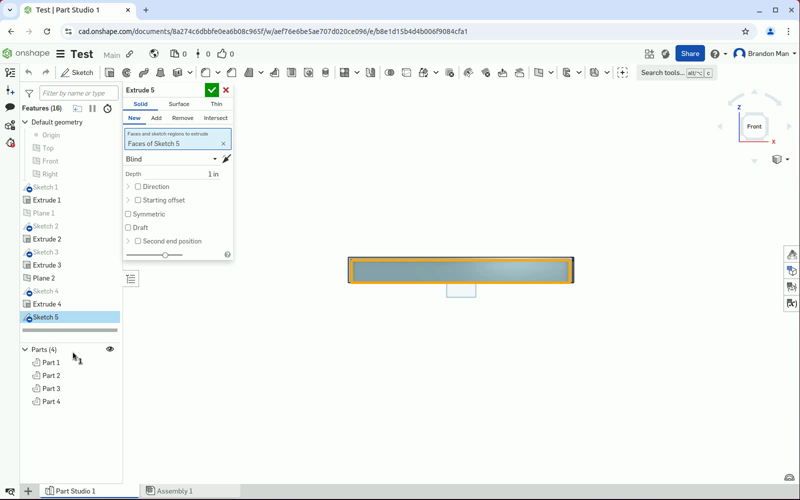
mouse_move(143, 106)
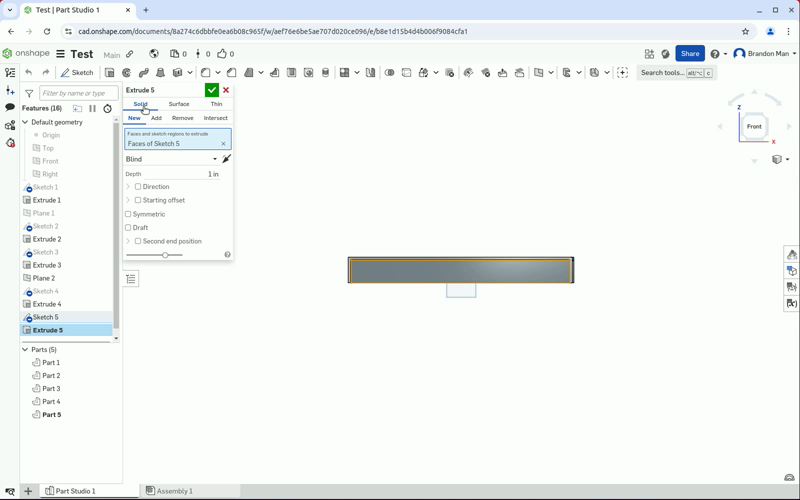
click(143, 106)
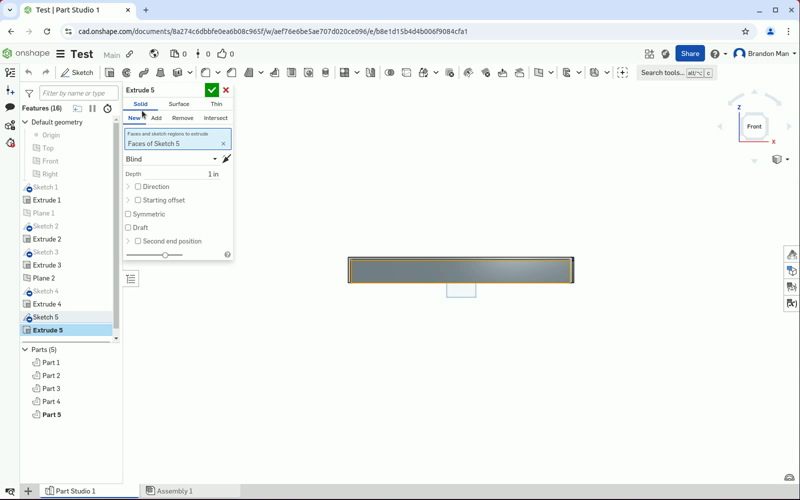
mouse_move(137, 120)
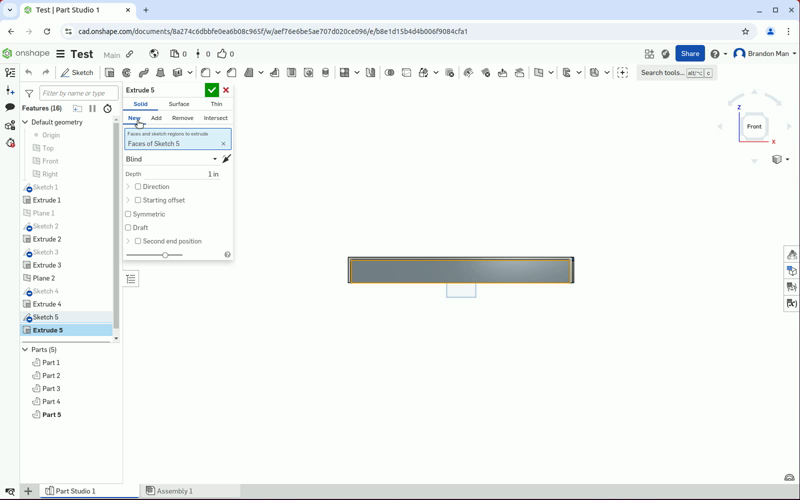
click(137, 120)
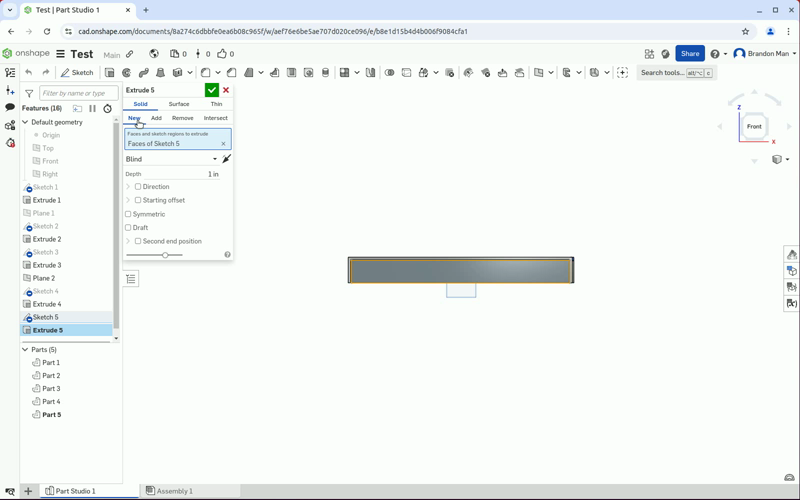
key(tab, 4)
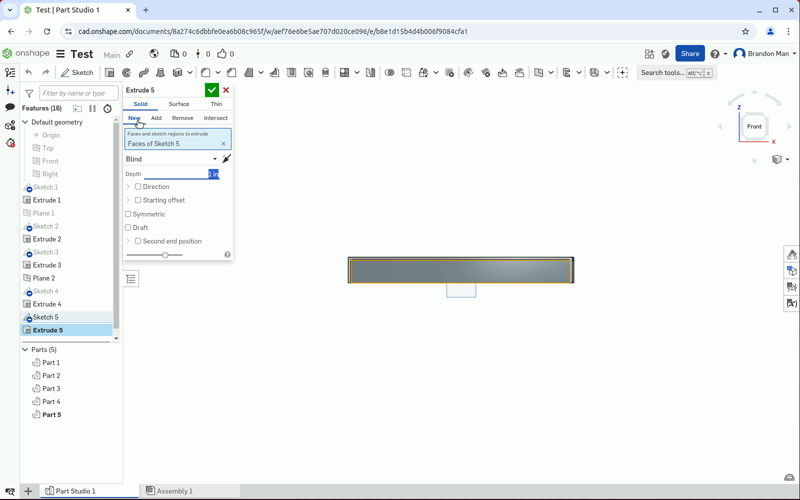
text(0.722)
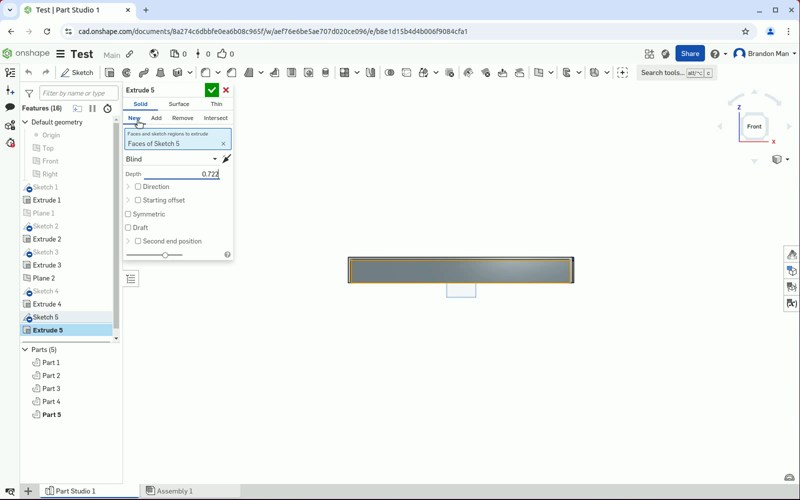
key(enter)
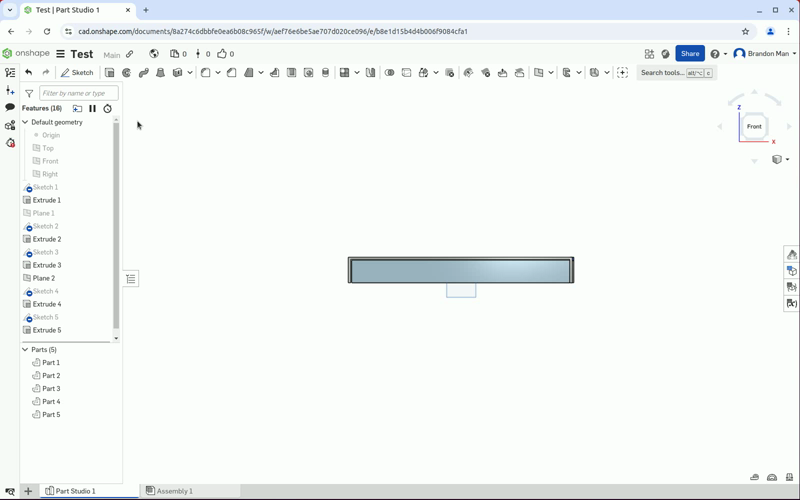
key(shift+h)
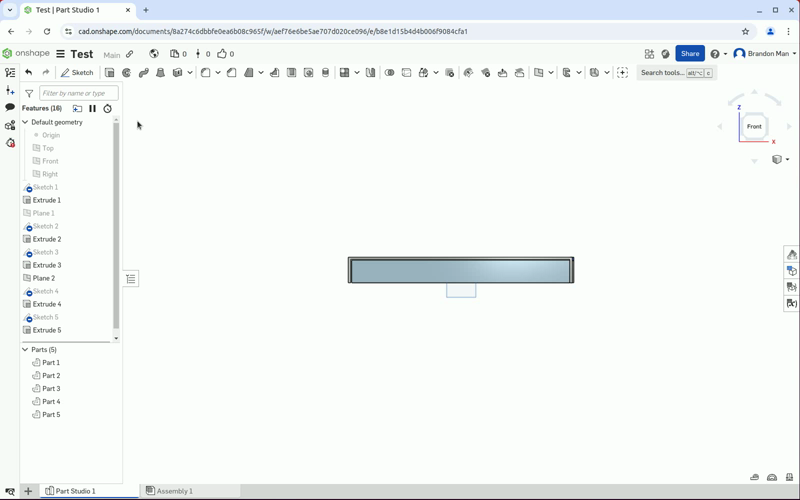
key(shift+h)
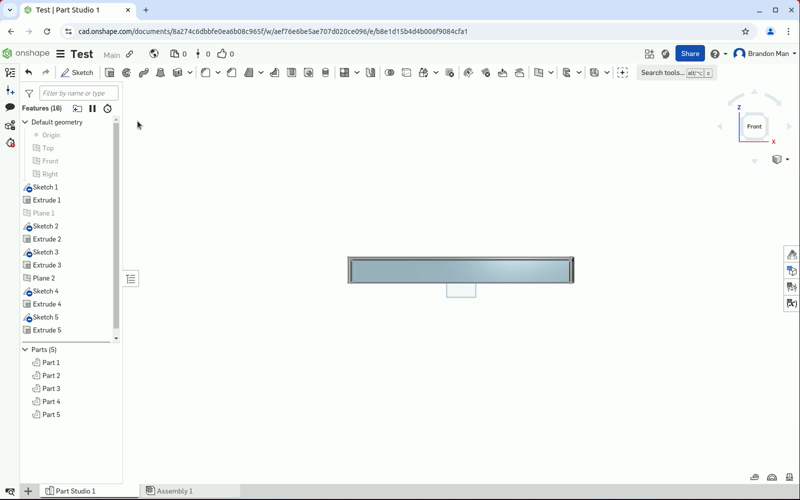
key(shift+7)
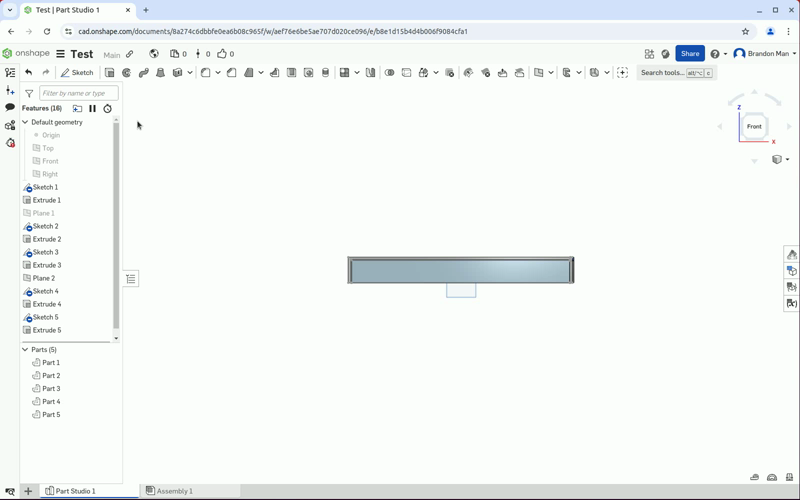
key(left, 2)
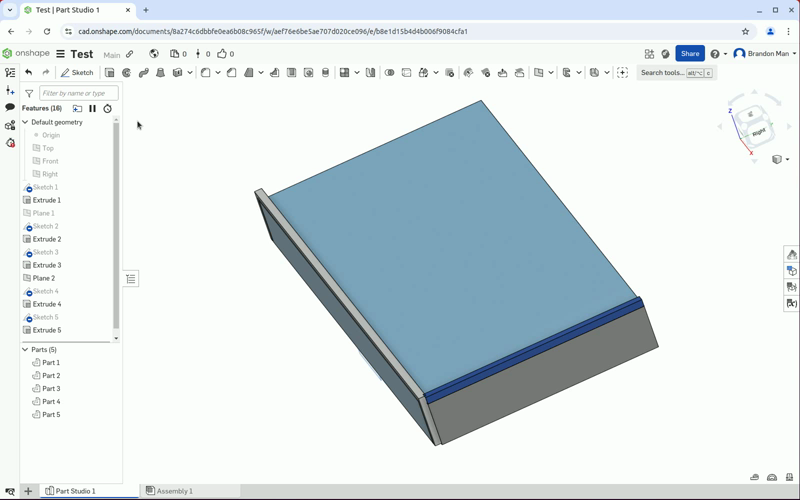
key(down, 2)
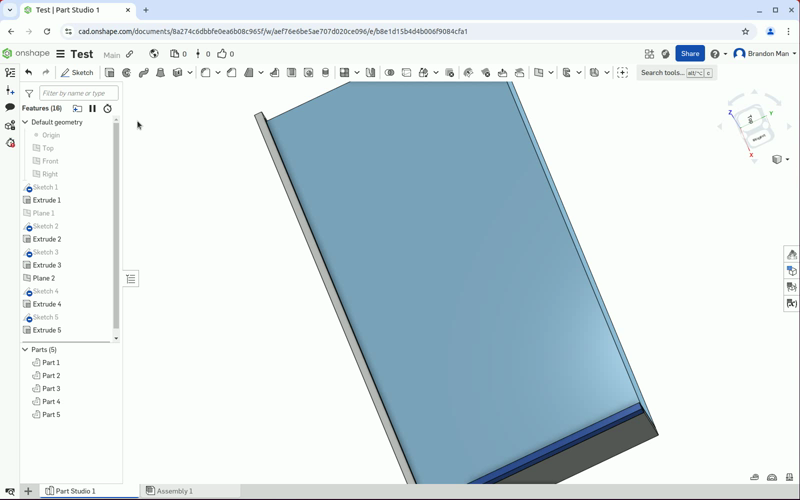
key(up, 2)
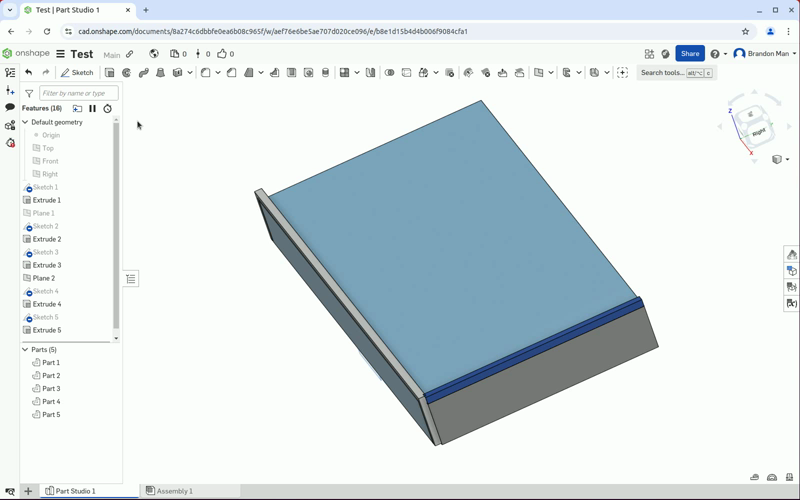
key(right, 2)
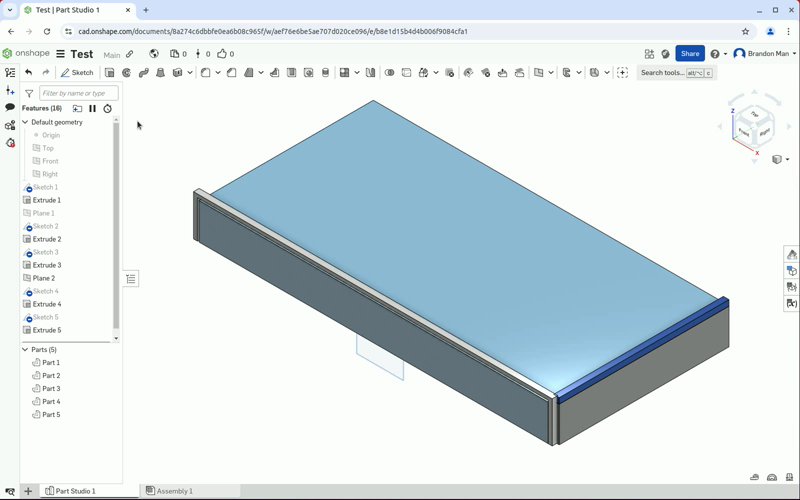
mouse_move(69, 189)
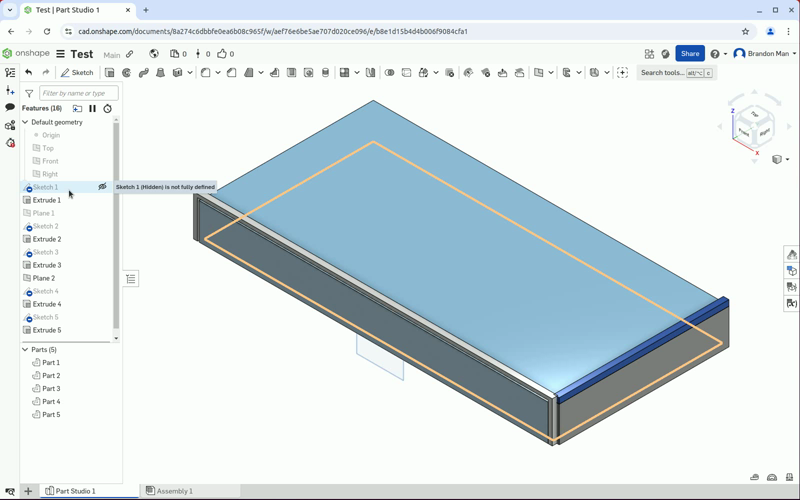
click(69, 189)